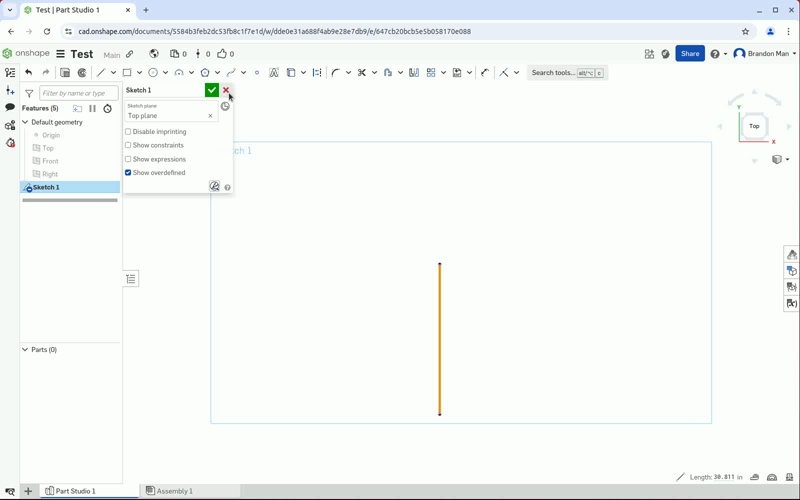
key(shift+h)
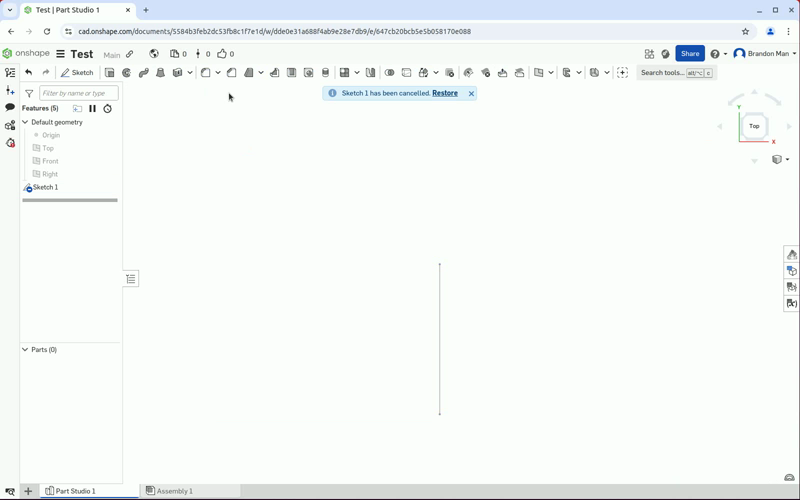
key(shift+s)
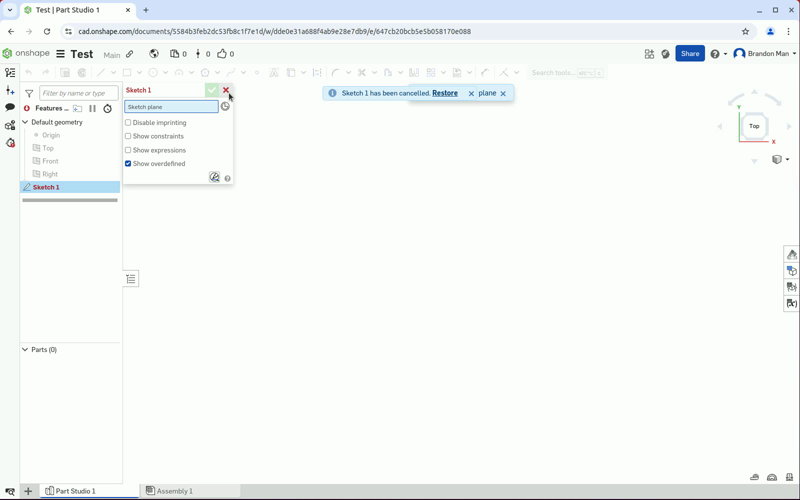
mouse_move(73, 150)
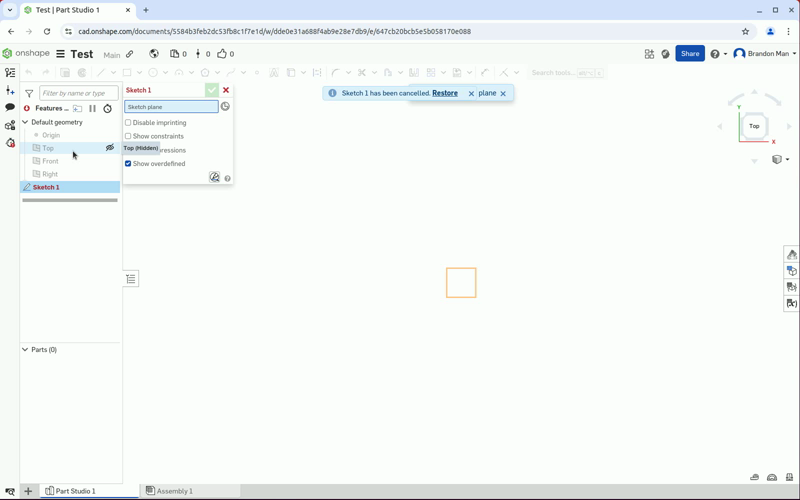
click(73, 150)
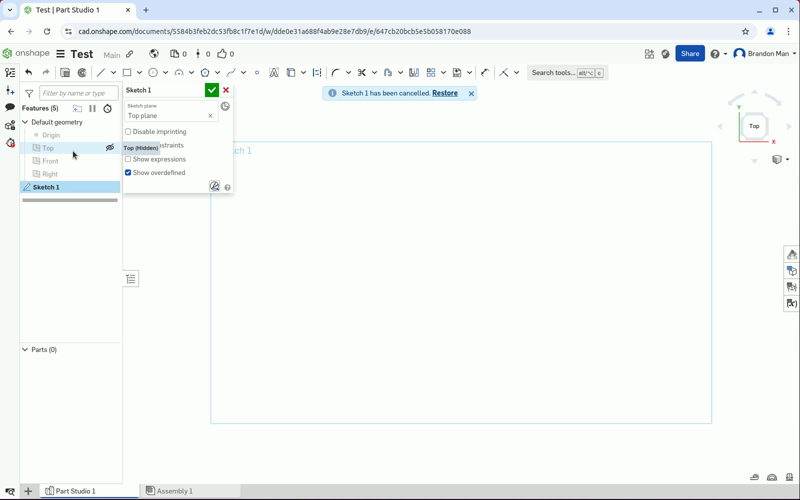
mouse_move(73, 352)
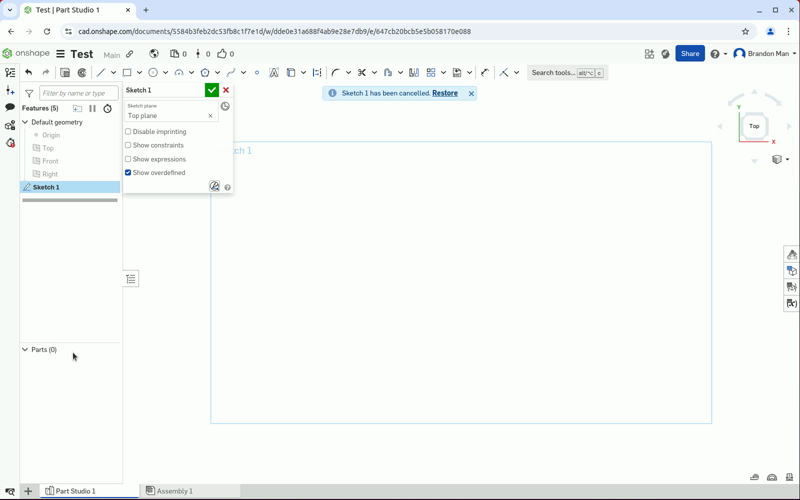
key(y)
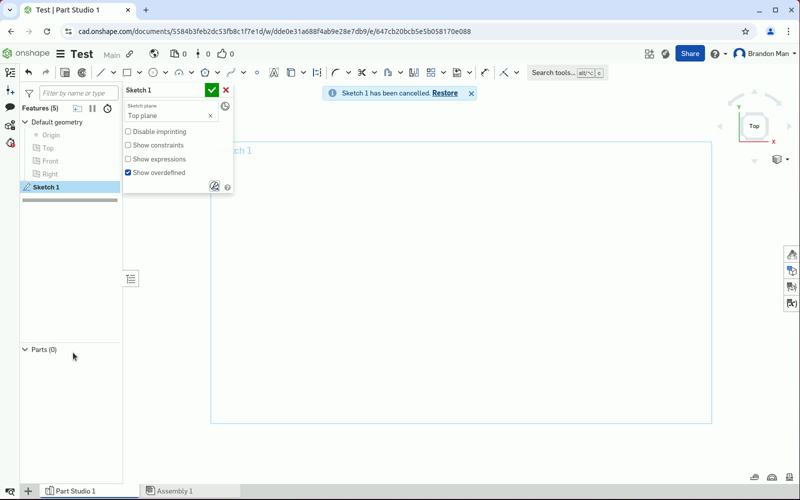
key(a)
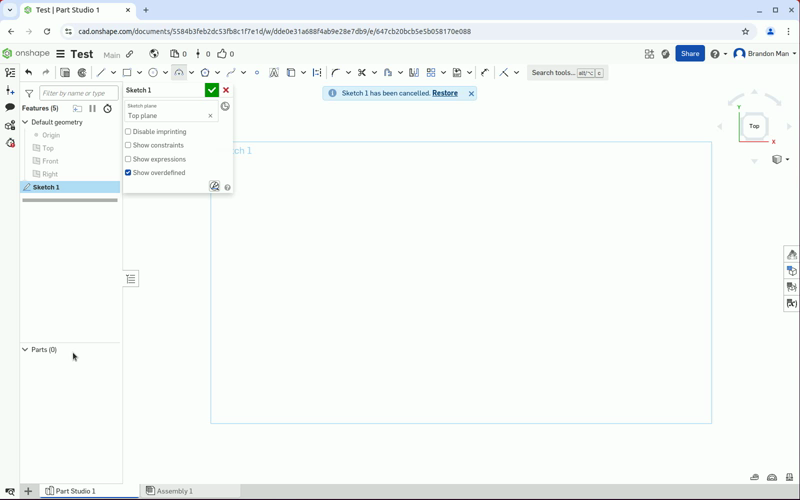
key_down(shift)
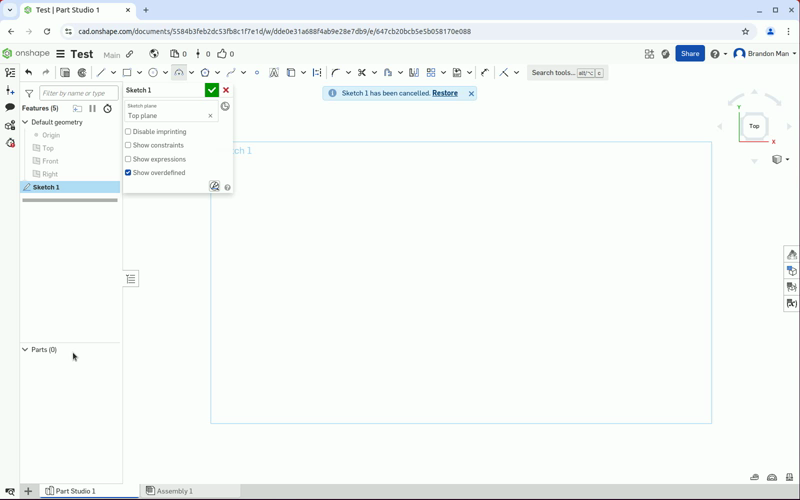
mouse_move(458, 284)
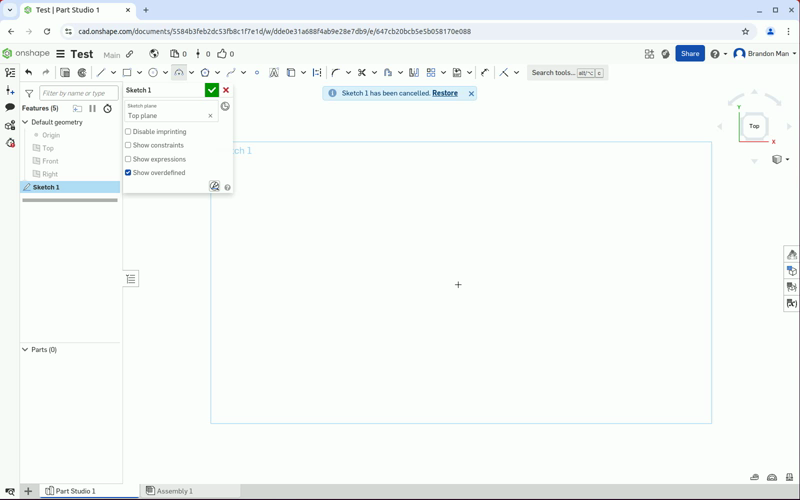
click(458, 284)
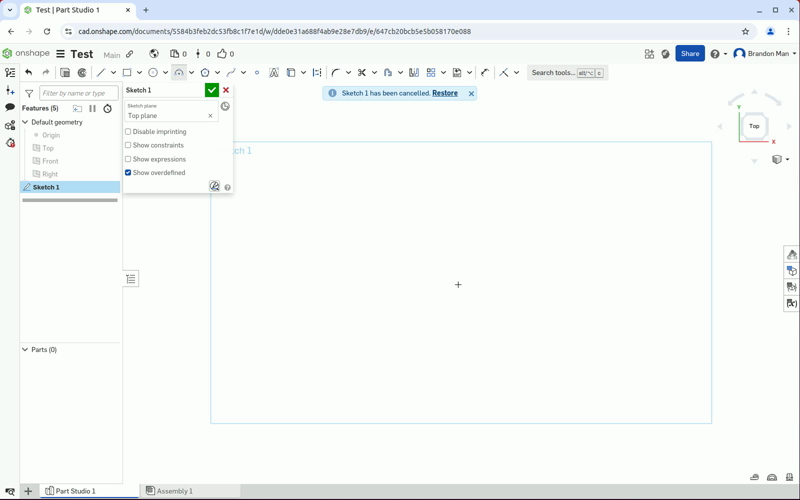
key_up(shift)
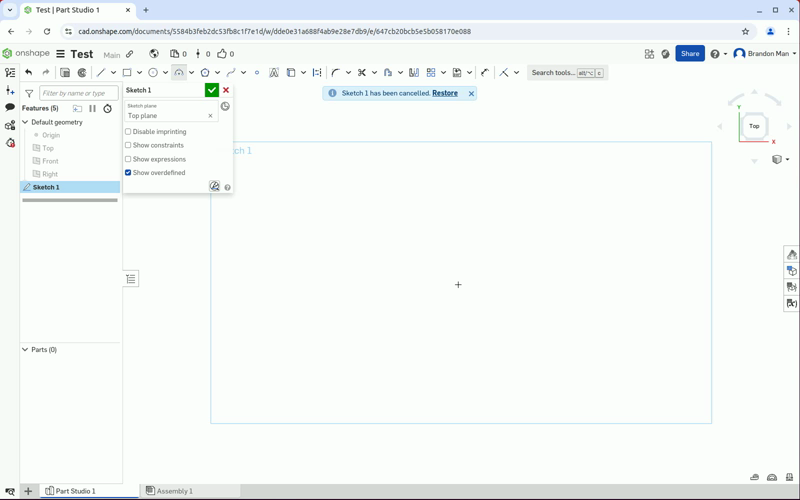
key_down(shift)
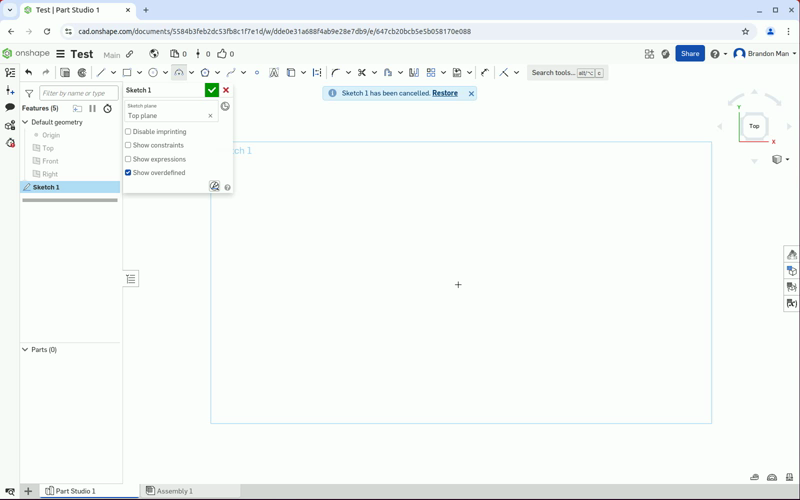
mouse_move(459, 285)
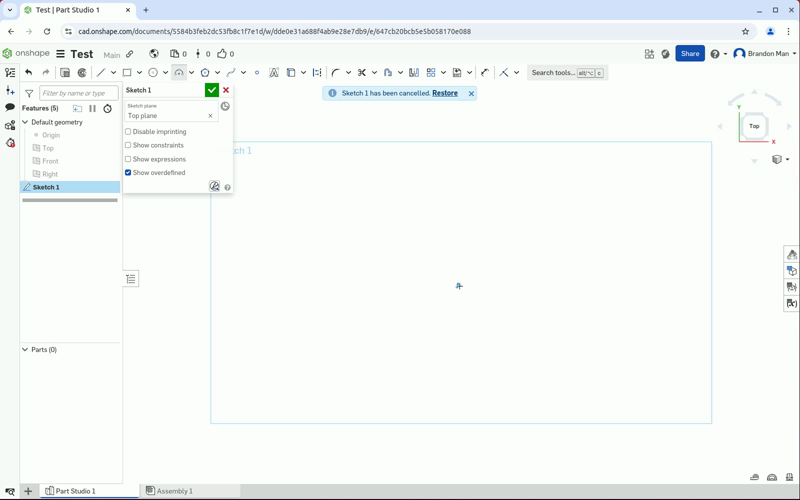
scroll(6)
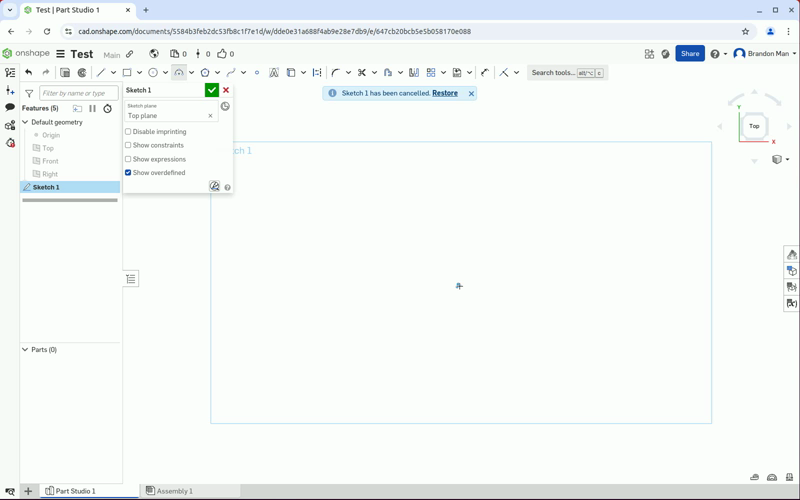
scroll(6)
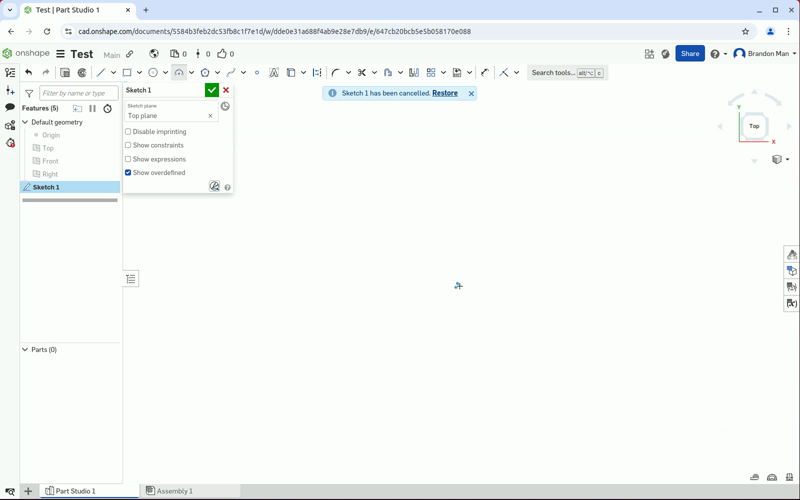
scroll(6)
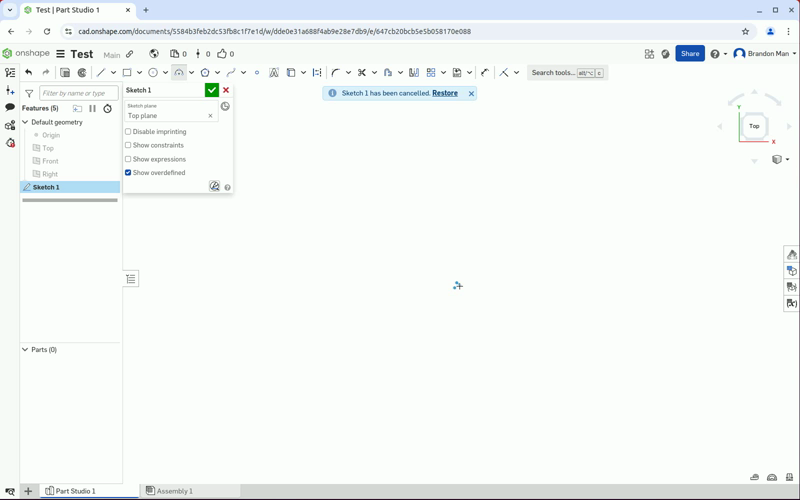
scroll(6)
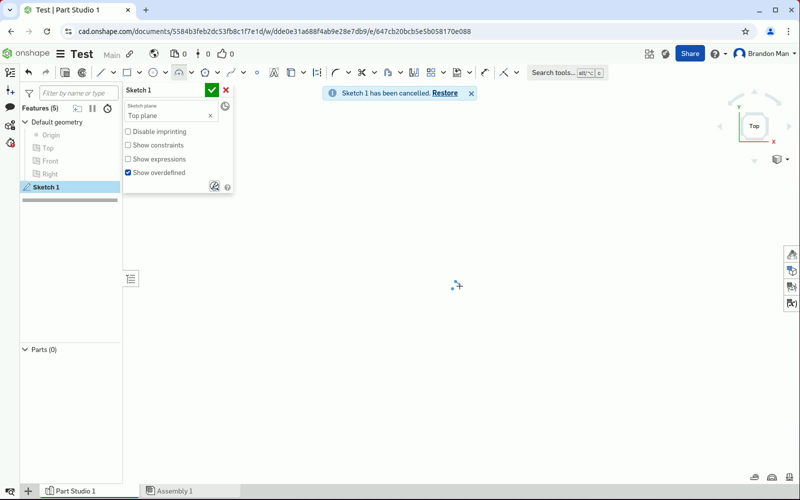
scroll(6)
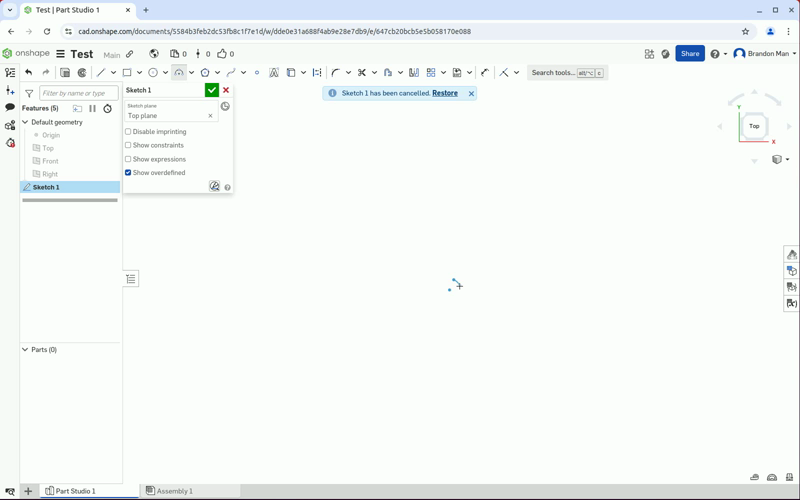
scroll(6)
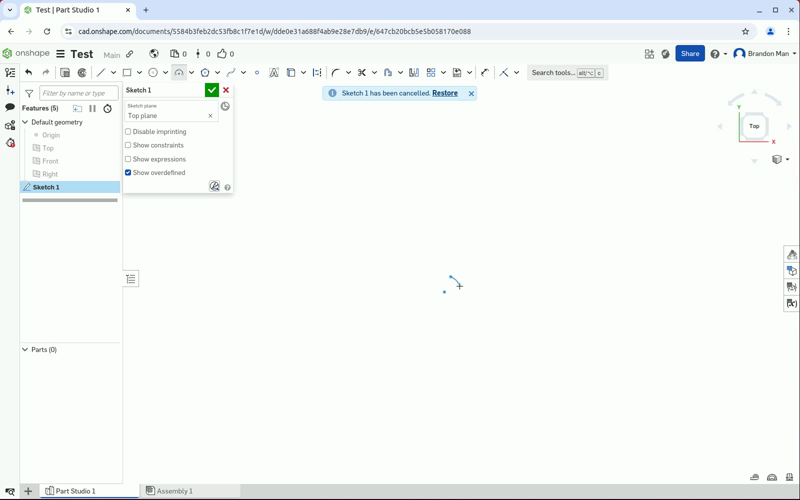
scroll(6)
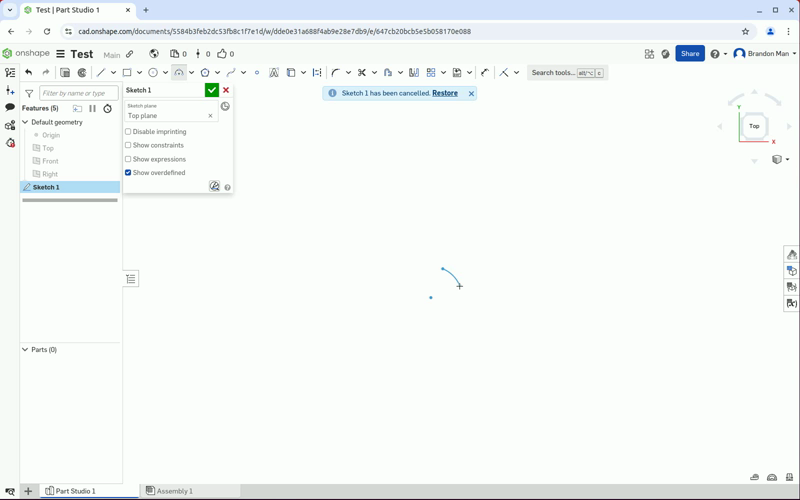
click(459, 285)
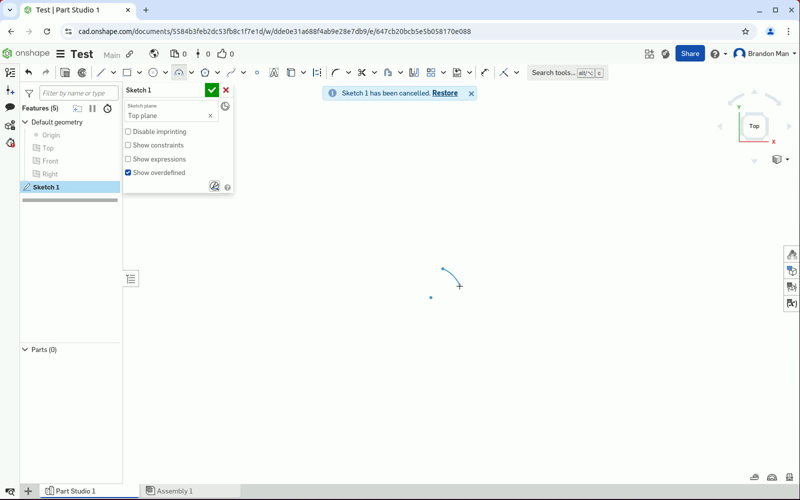
scroll(-6)
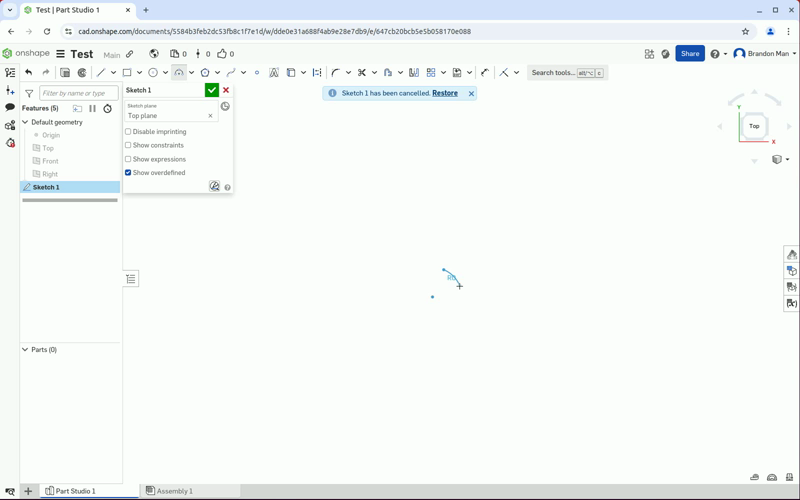
scroll(-6)
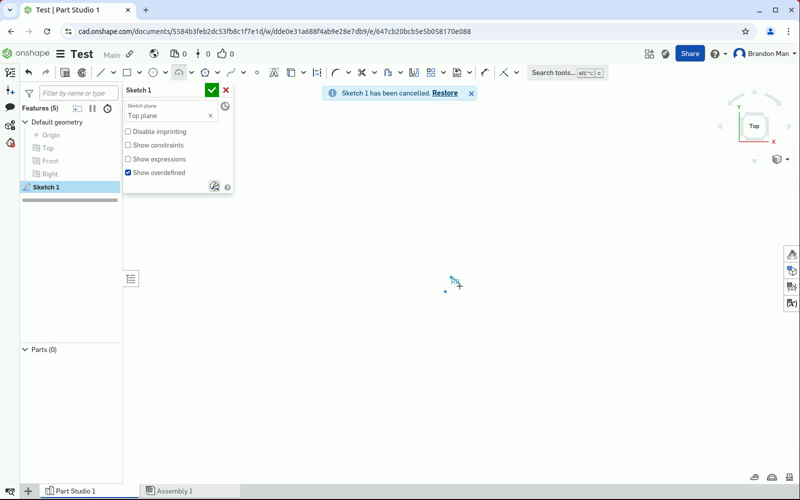
scroll(-6)
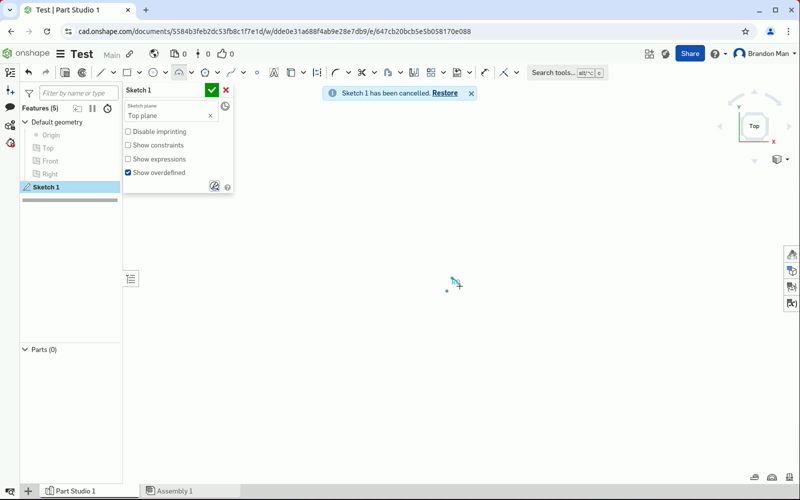
scroll(-6)
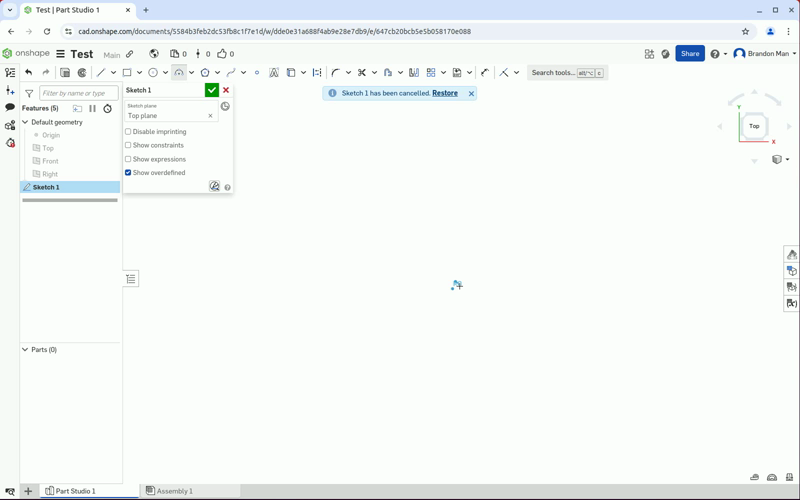
scroll(-6)
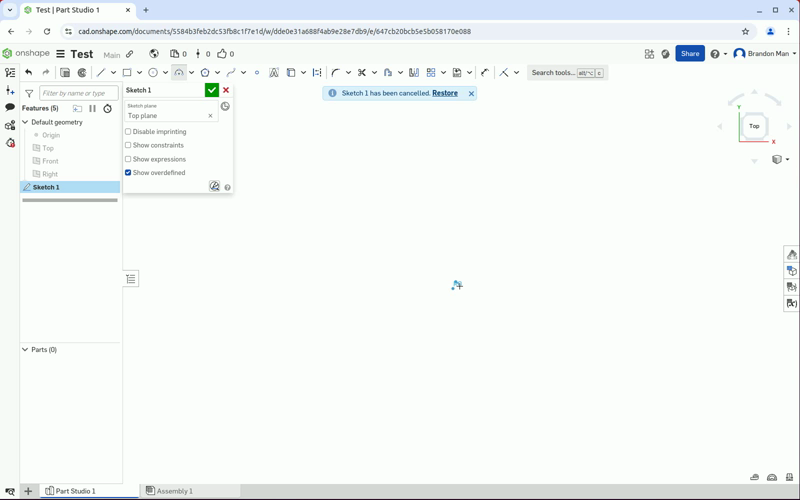
scroll(-6)
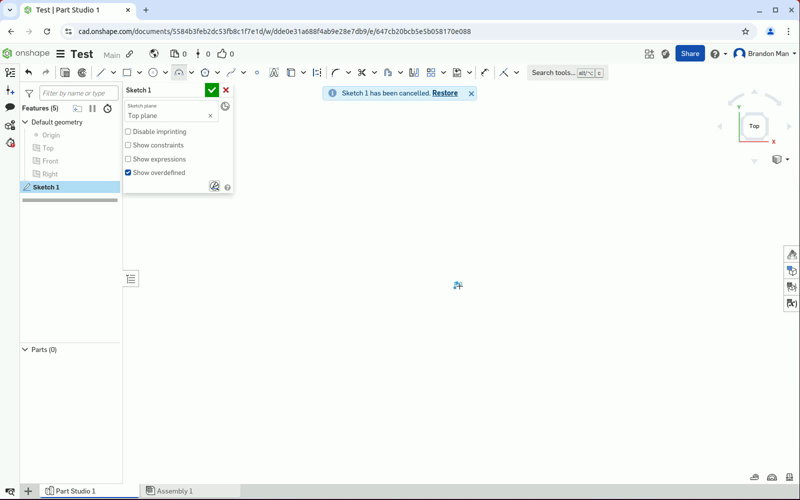
scroll(-6)
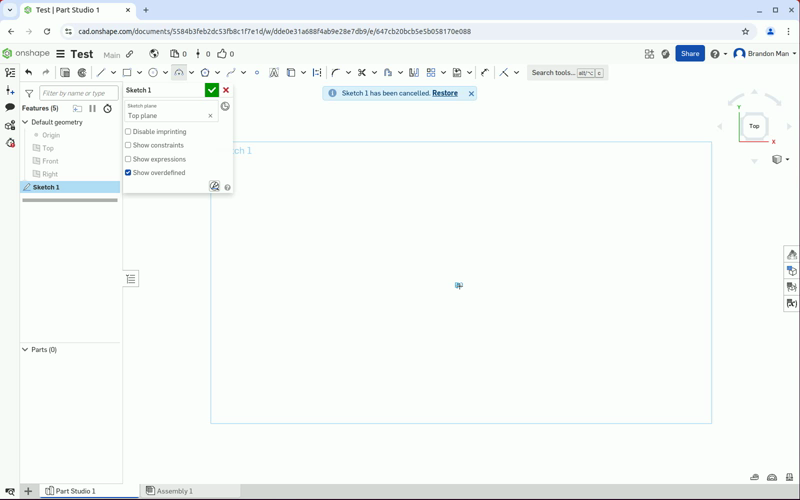
mouse_move(458, 285)
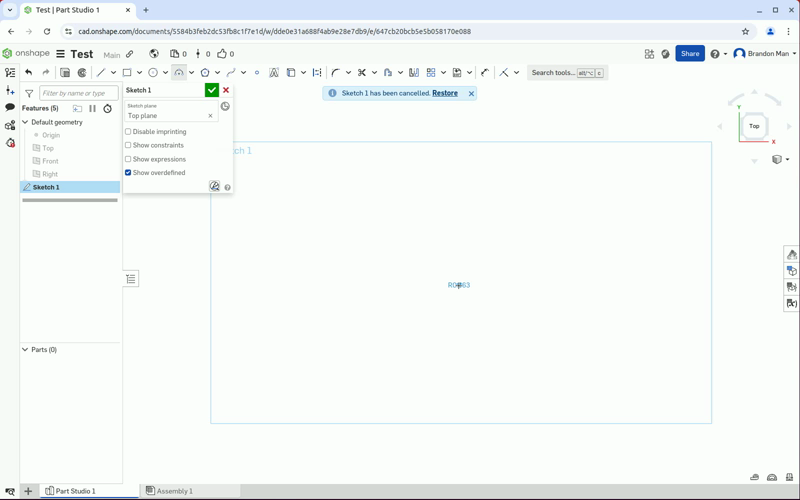
scroll(6)
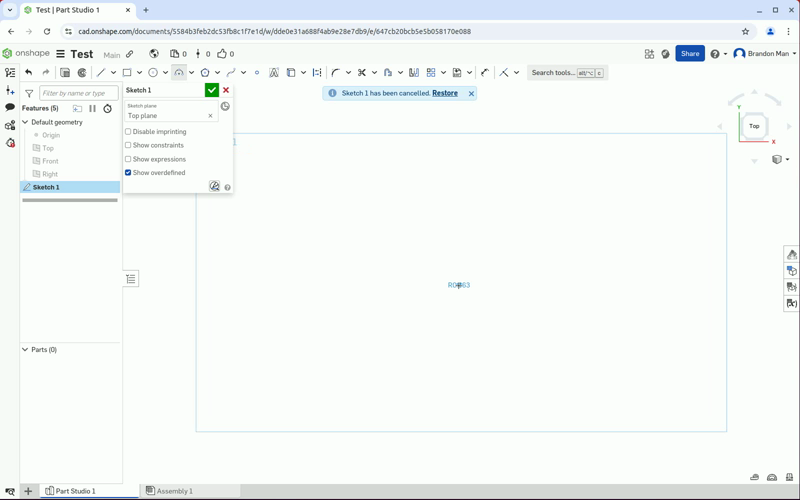
scroll(6)
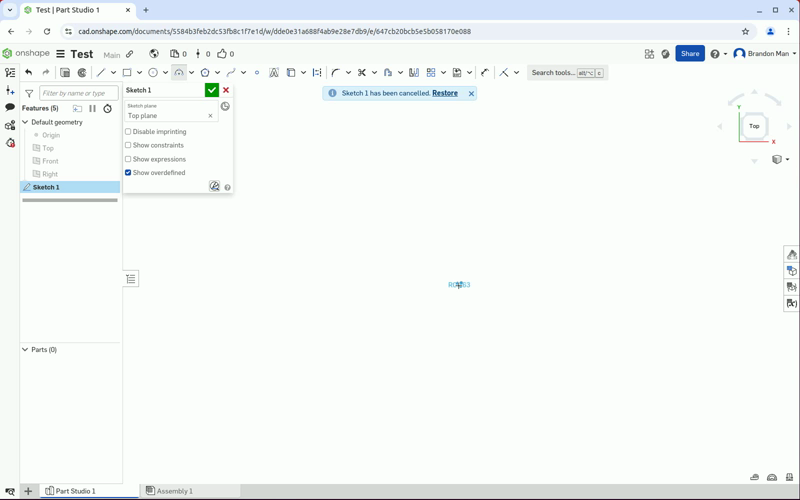
scroll(6)
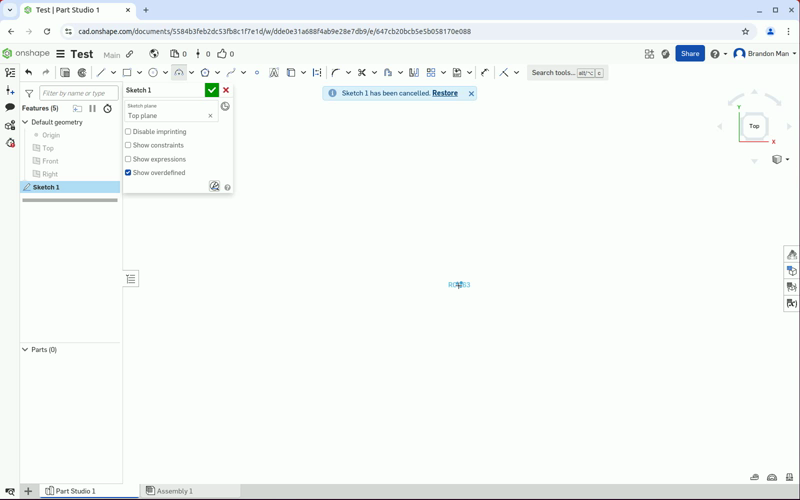
scroll(6)
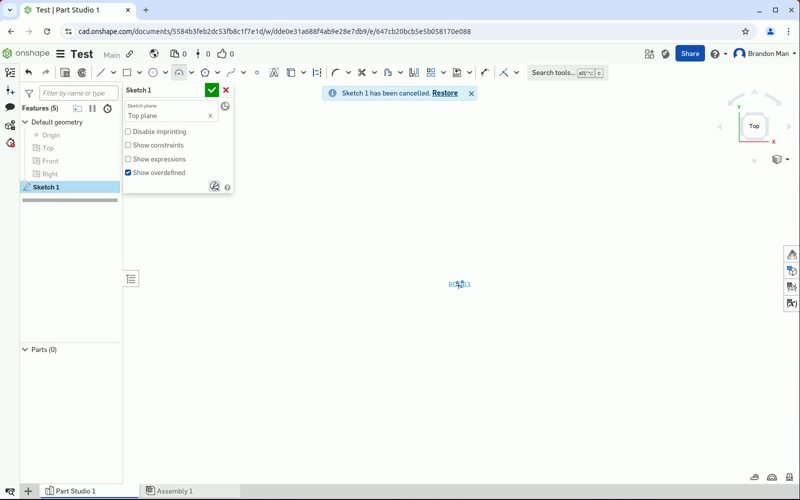
scroll(6)
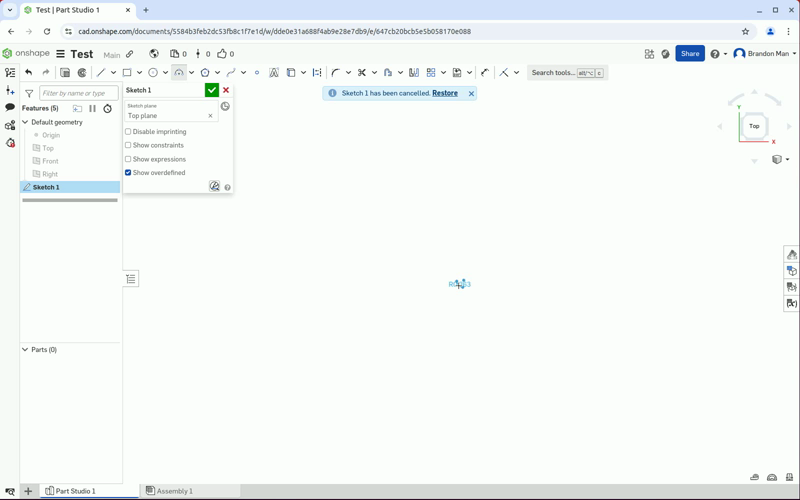
scroll(6)
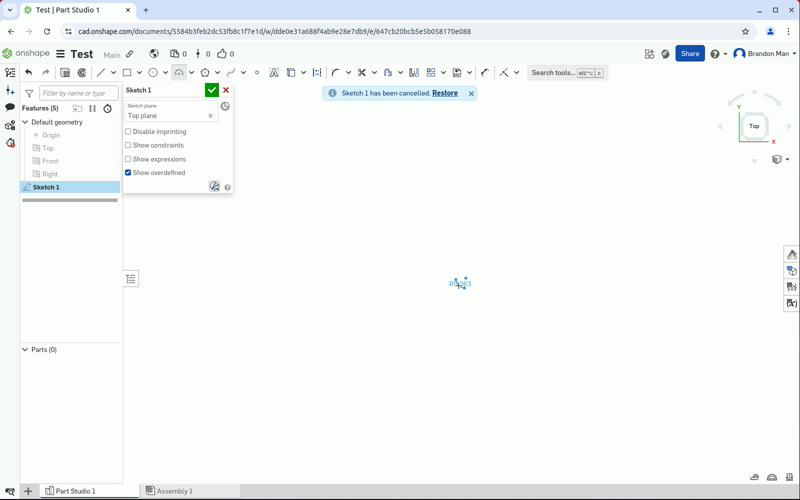
scroll(6)
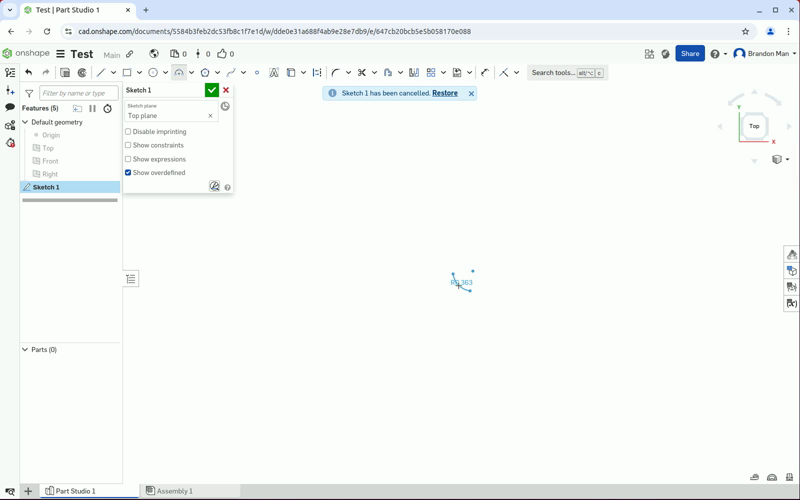
click(458, 285)
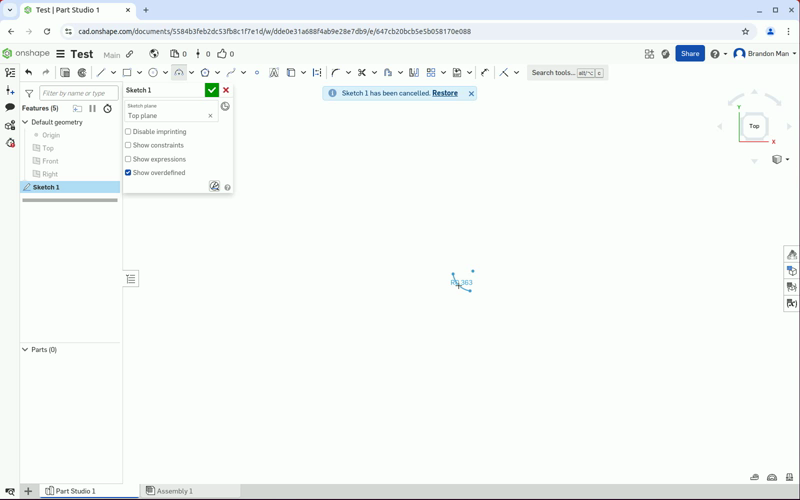
scroll(-6)
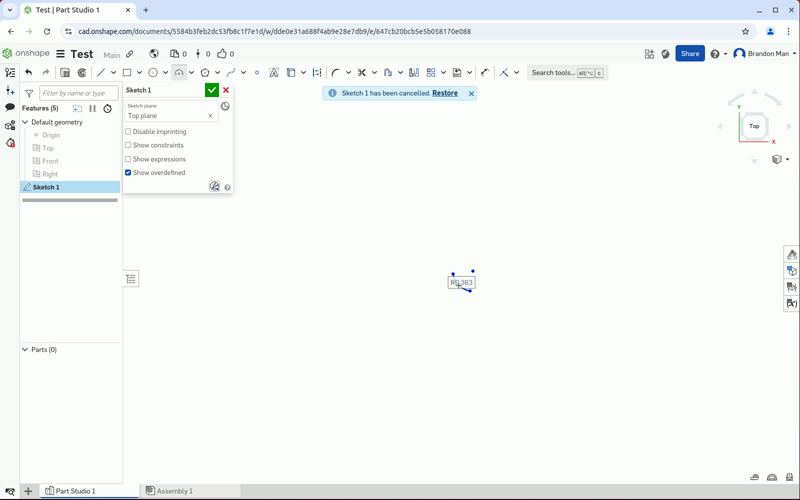
scroll(-6)
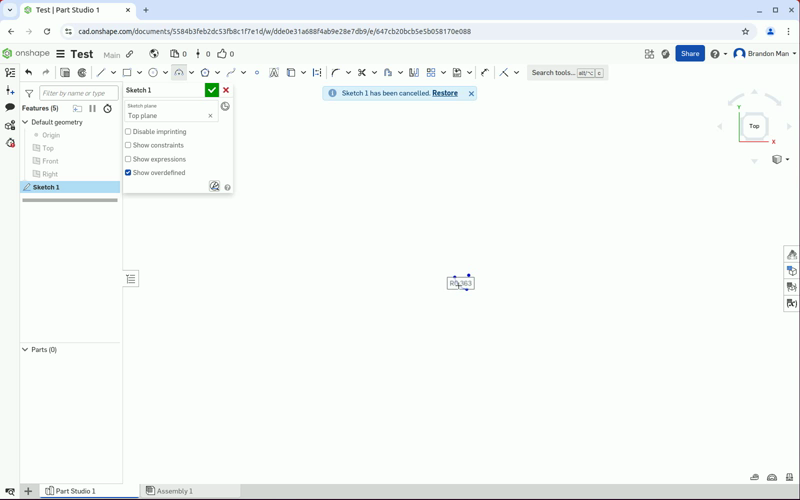
scroll(-6)
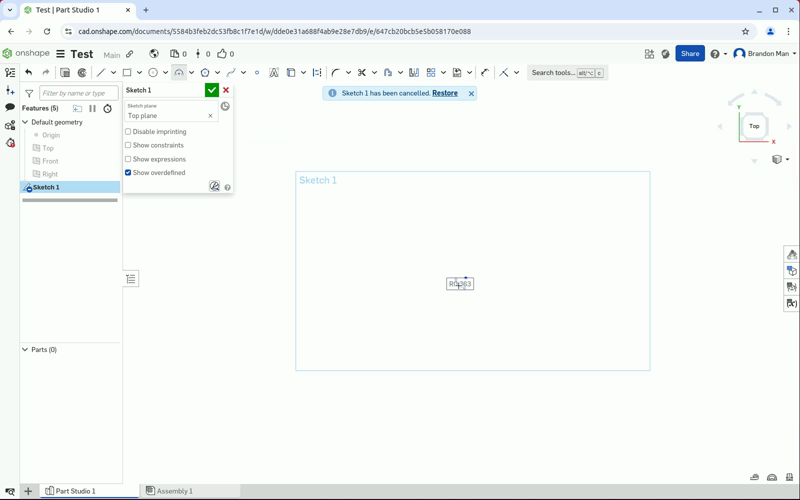
scroll(-6)
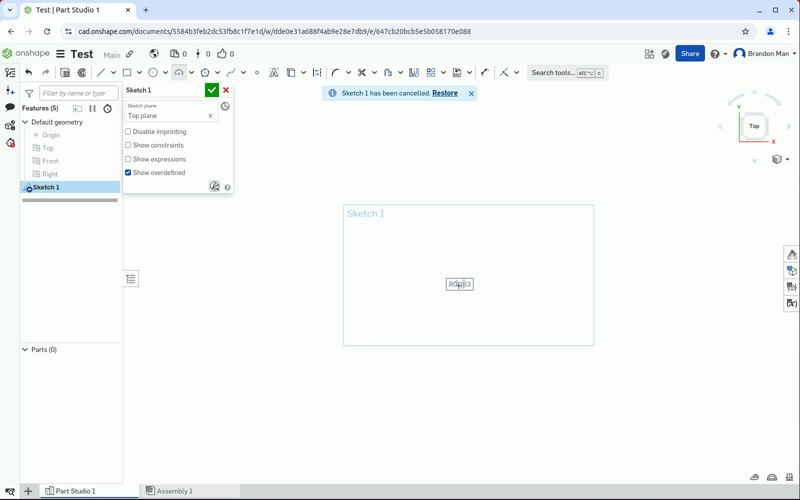
scroll(-6)
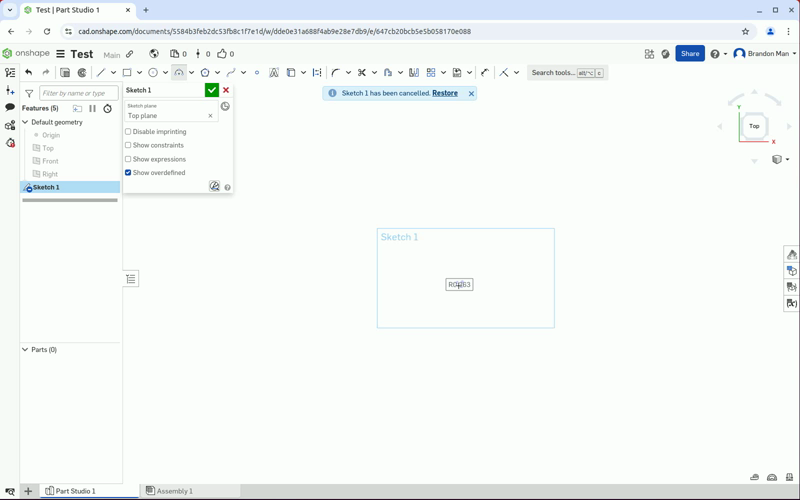
scroll(-6)
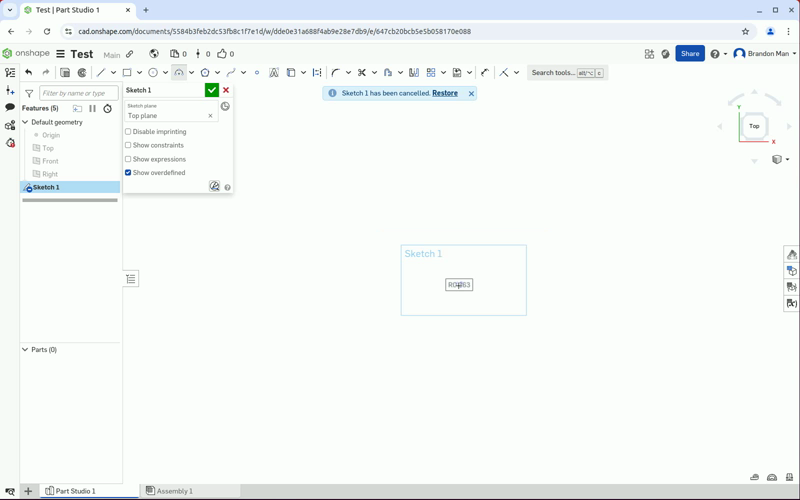
scroll(-6)
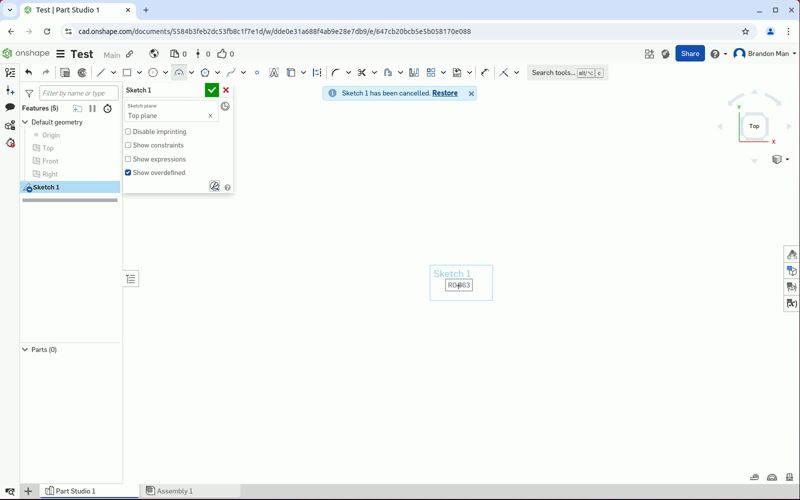
key_up(shift)
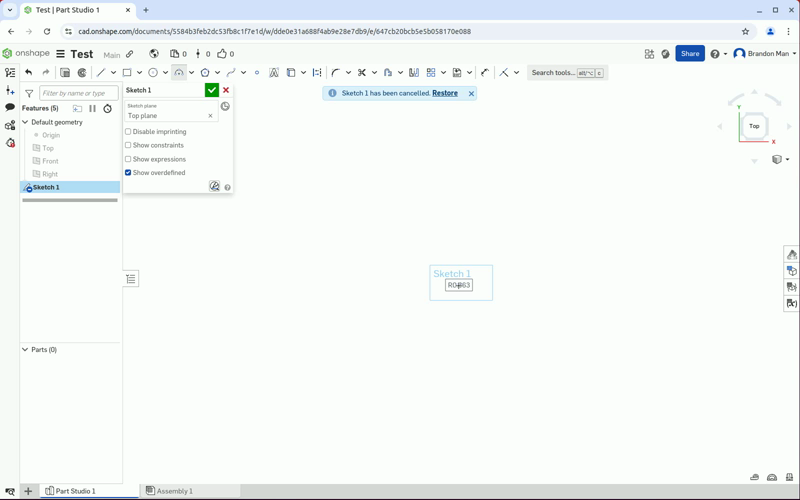
key(esc)
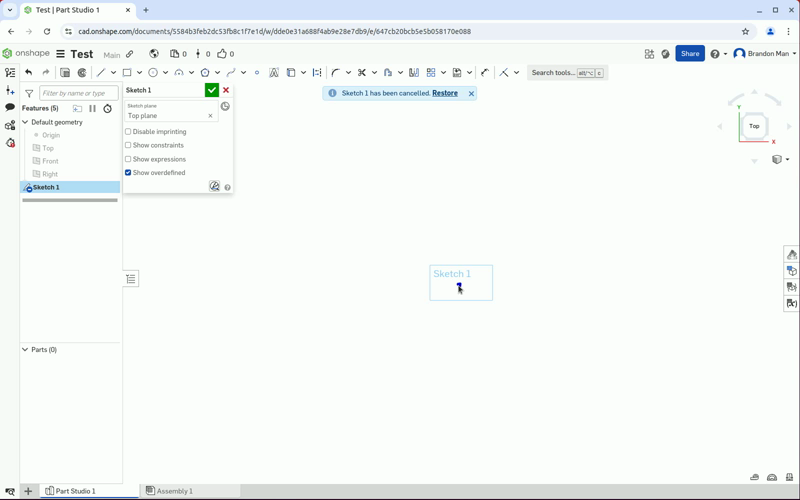
key(l)
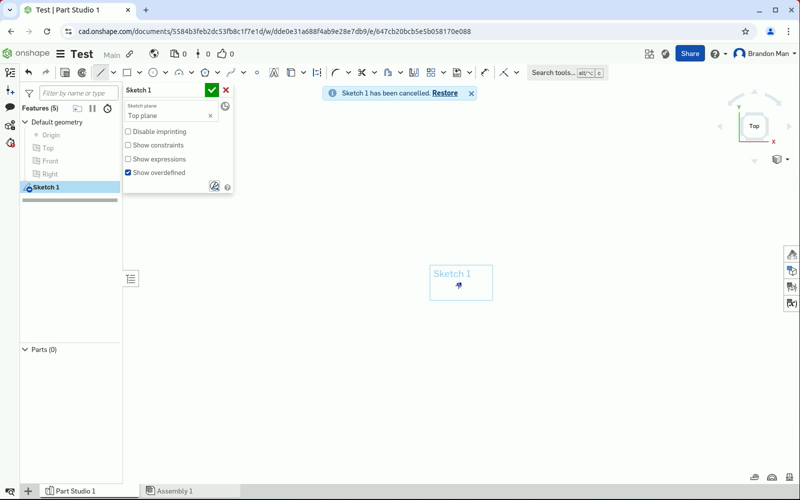
mouse_move(459, 285)
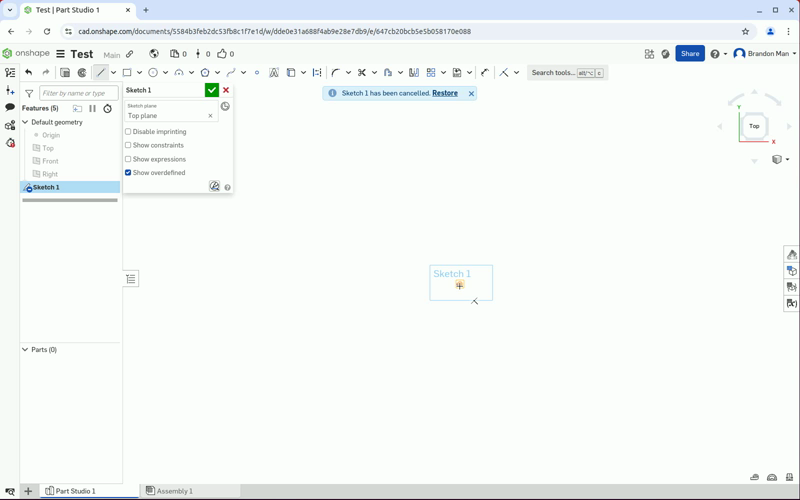
scroll(6)
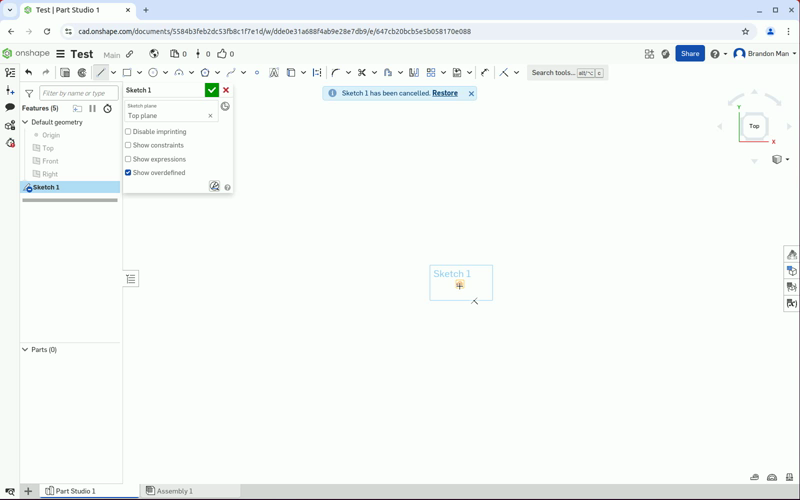
scroll(6)
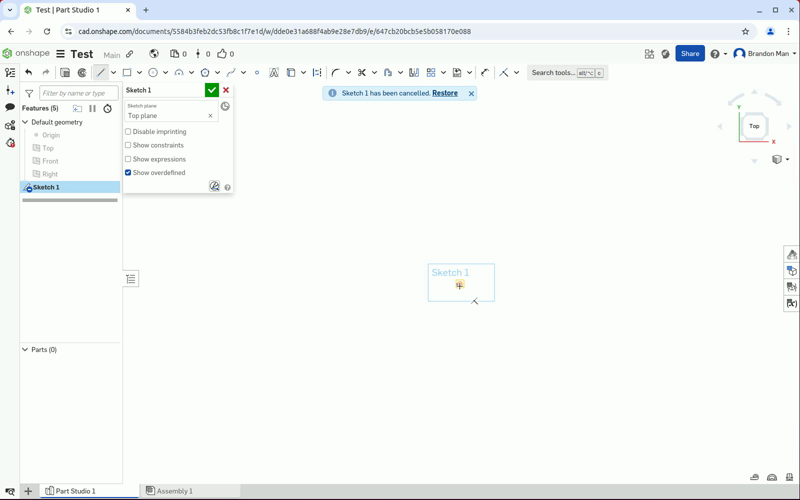
scroll(6)
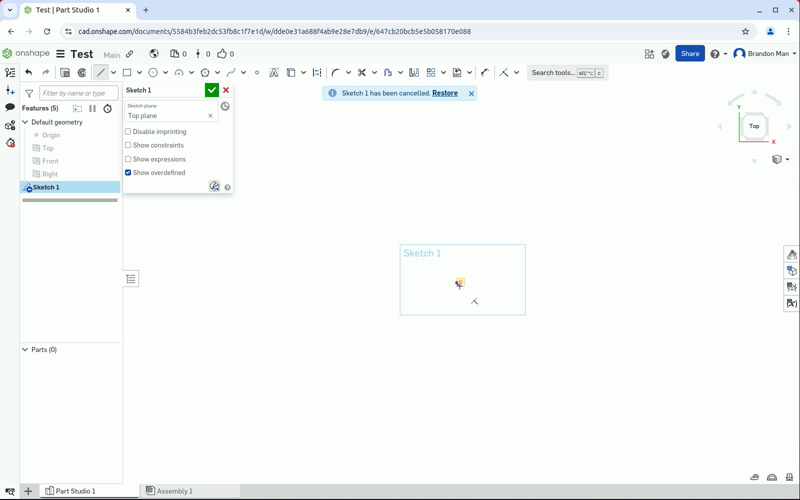
scroll(6)
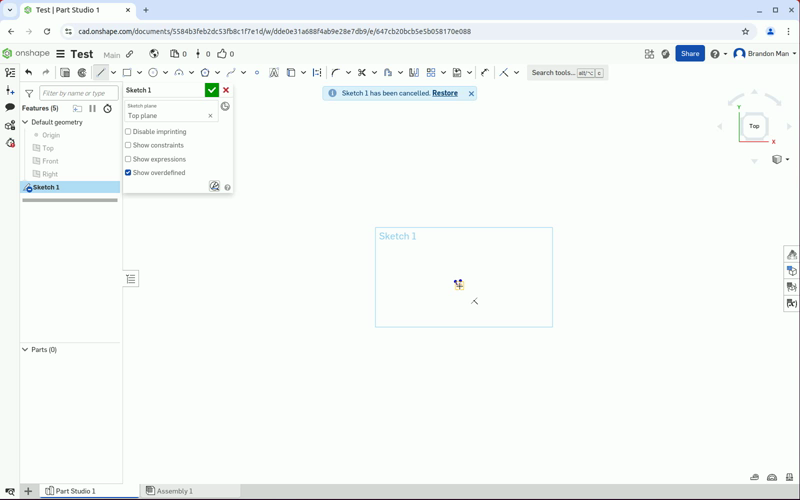
scroll(6)
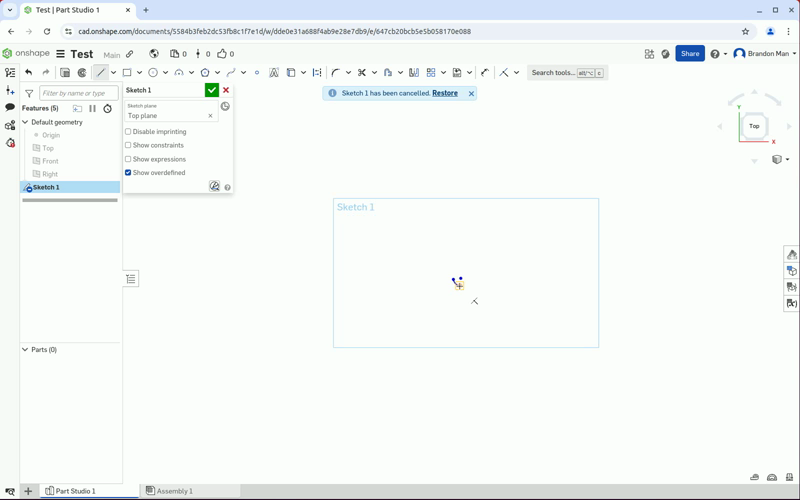
scroll(6)
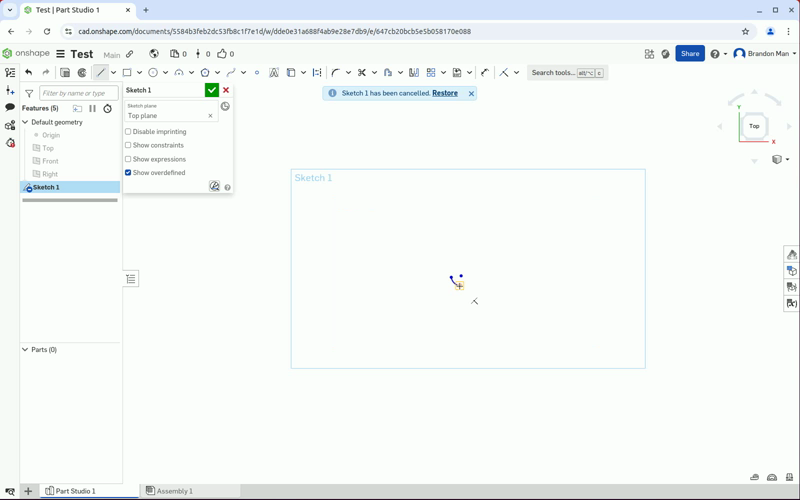
scroll(6)
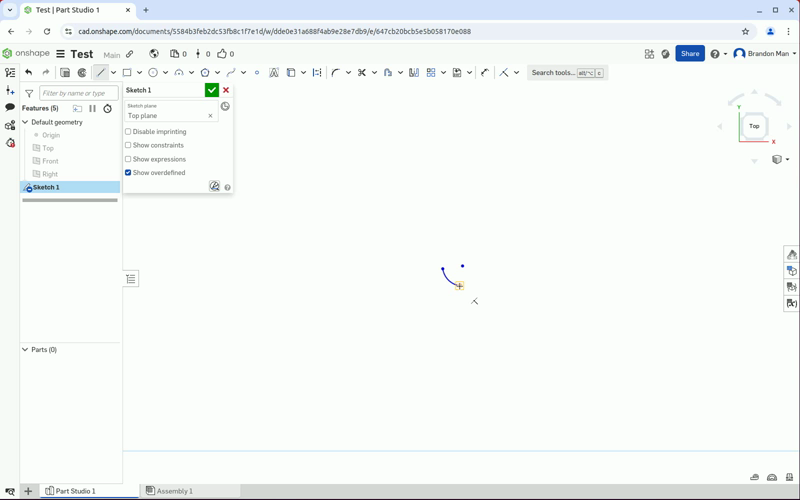
click(459, 285)
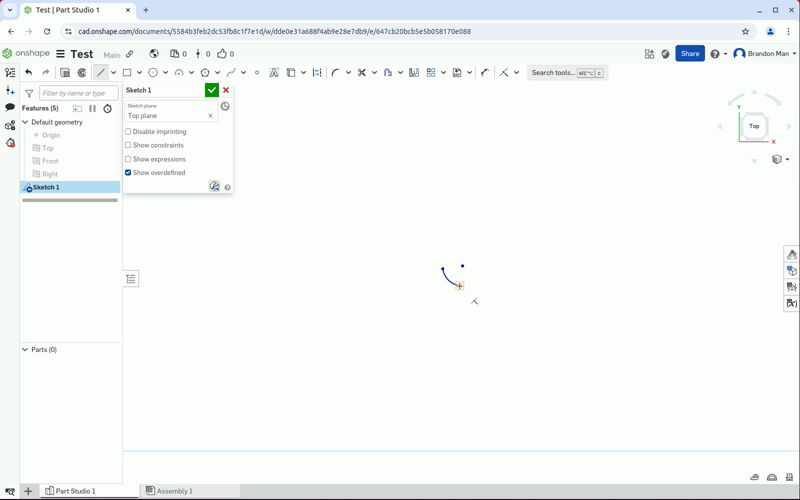
scroll(-6)
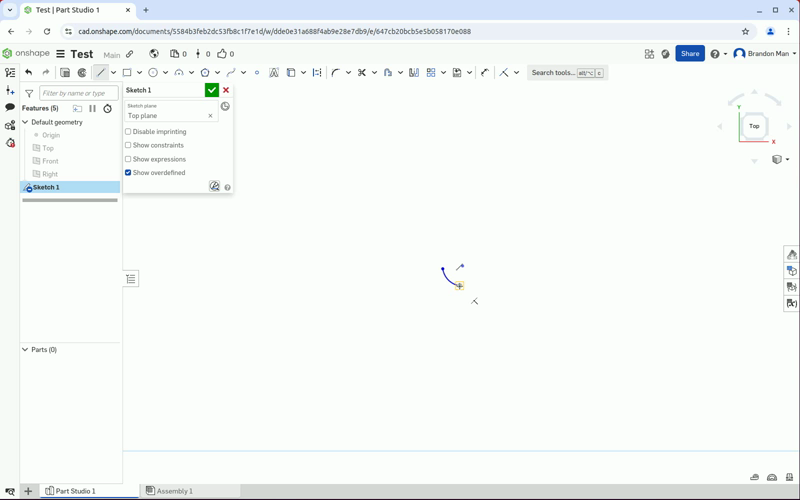
scroll(-6)
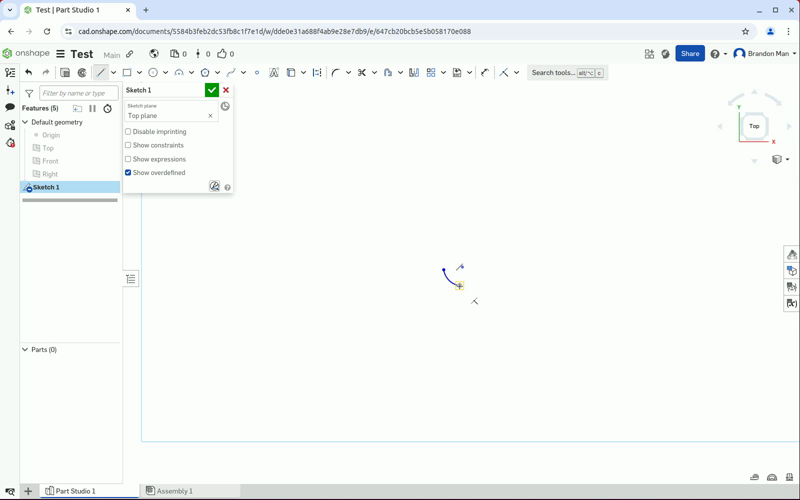
scroll(-6)
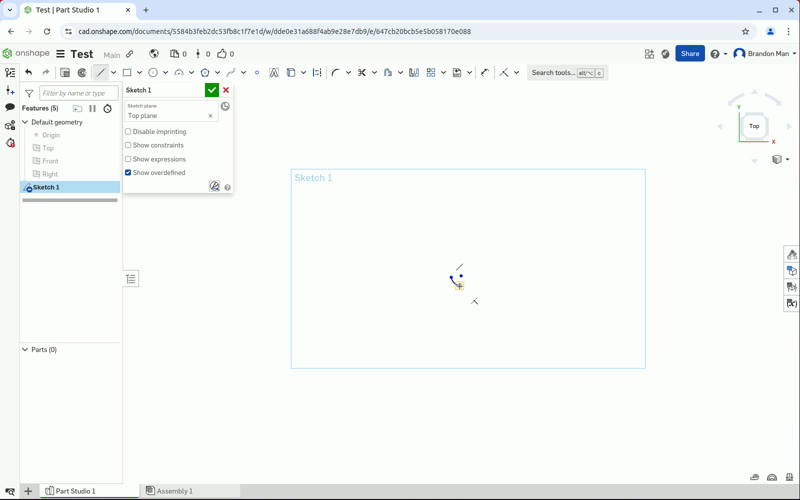
scroll(-6)
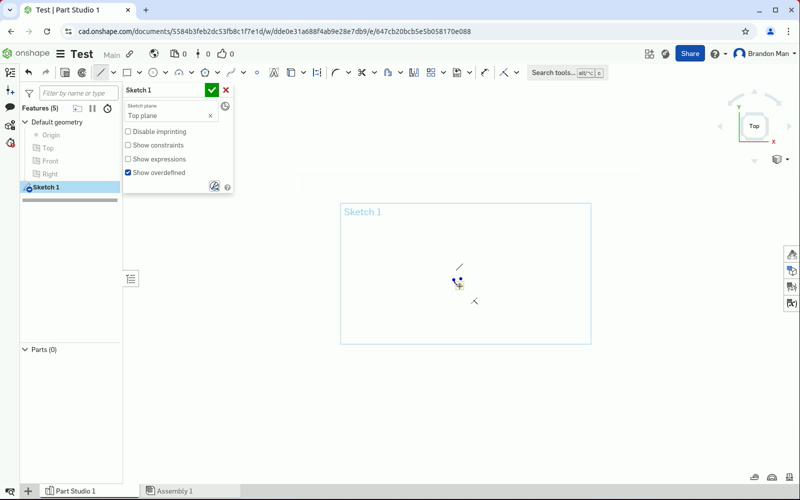
scroll(-6)
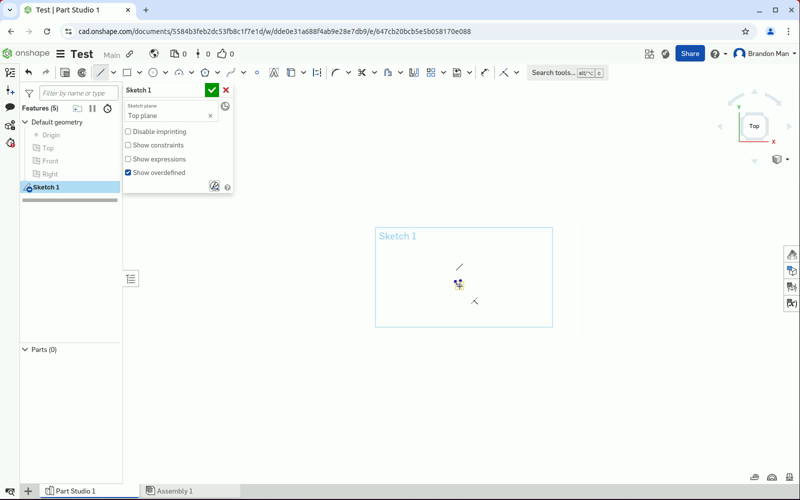
scroll(-6)
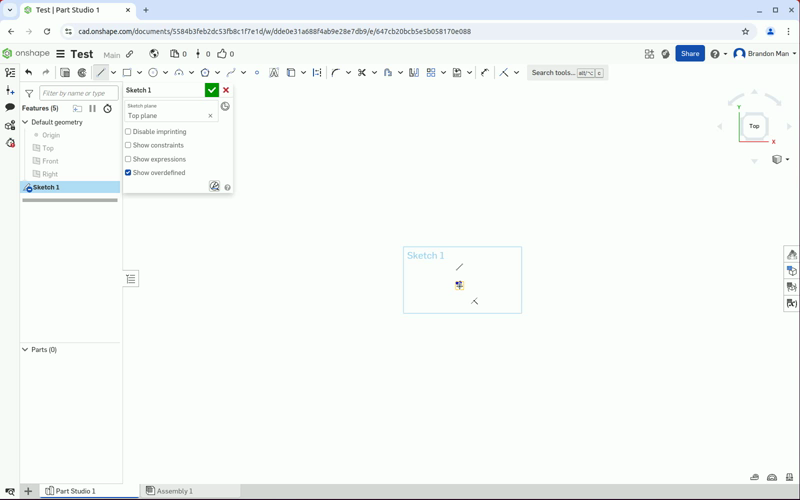
scroll(-6)
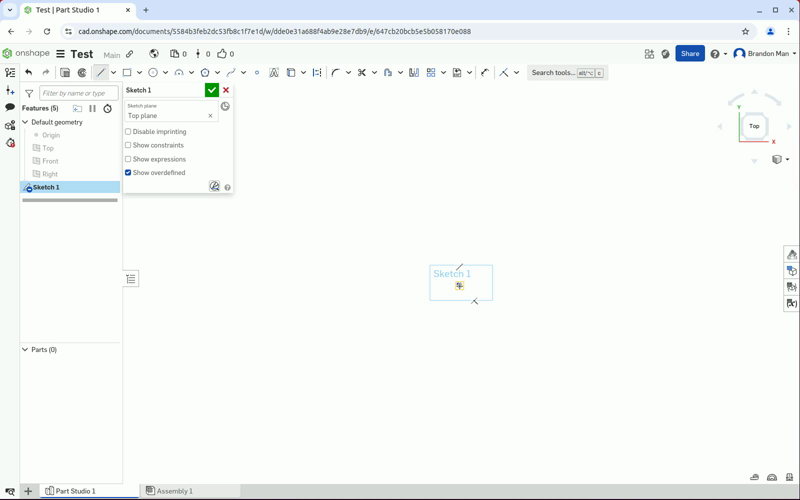
key_down(shift)
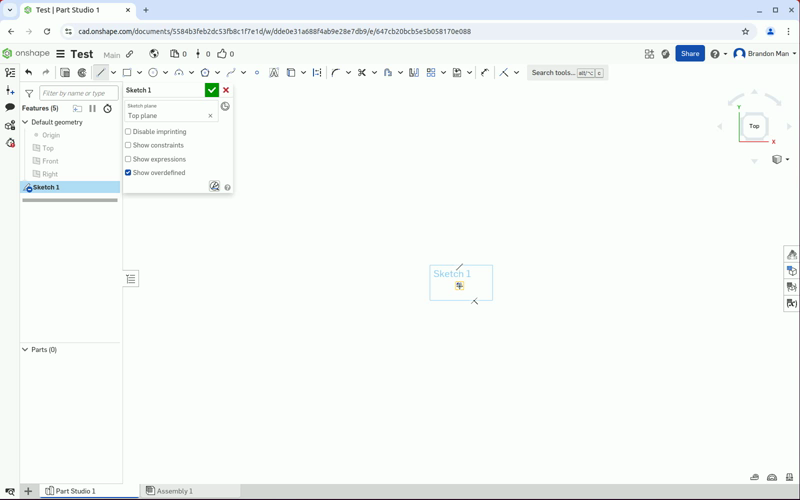
mouse_move(489, 285)
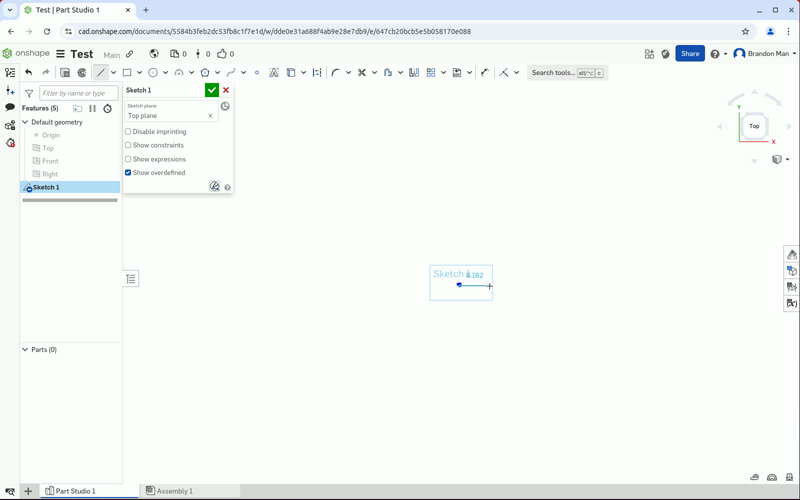
mouse_move(462, 285)
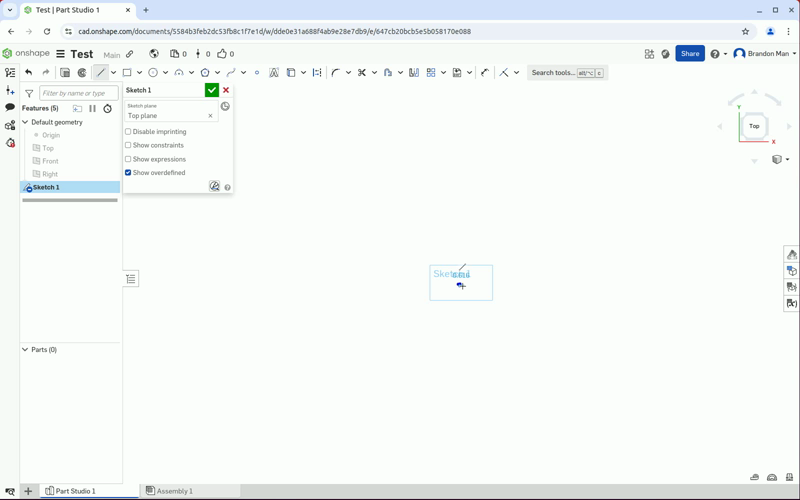
scroll(6)
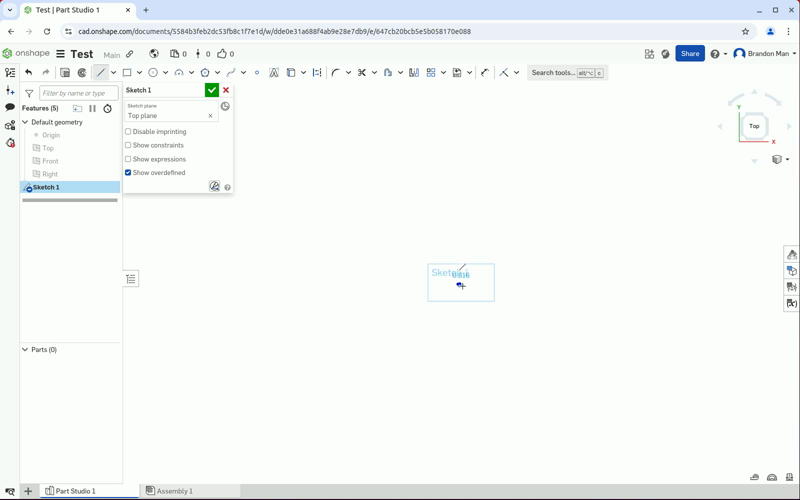
scroll(6)
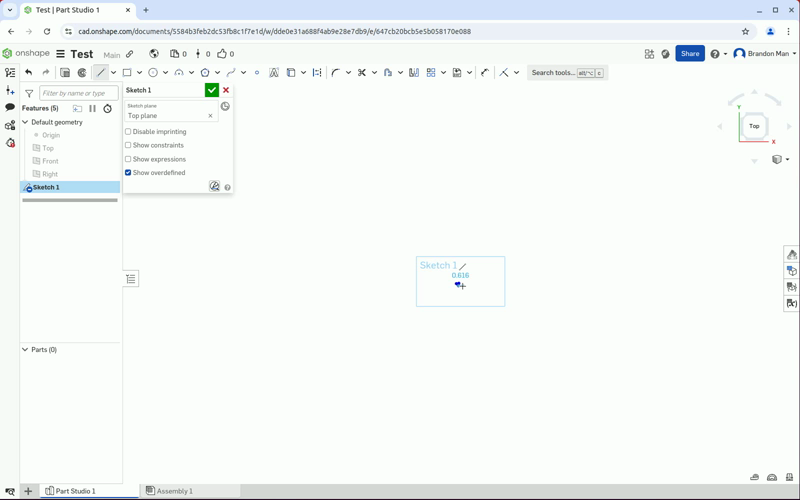
scroll(6)
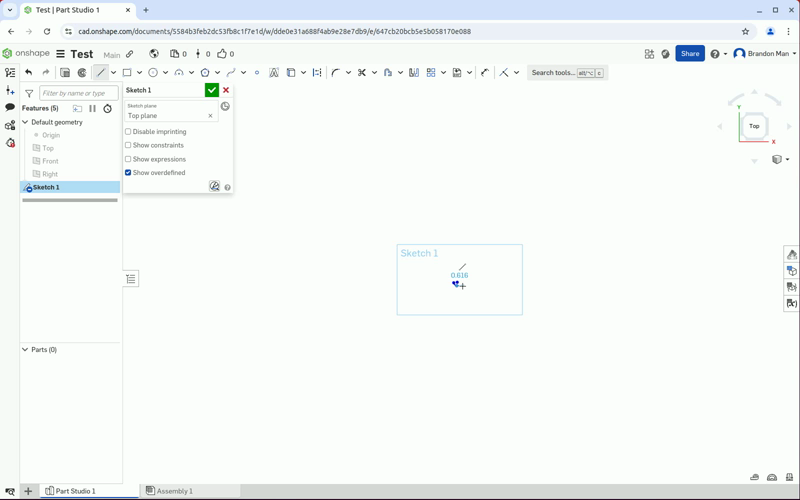
scroll(6)
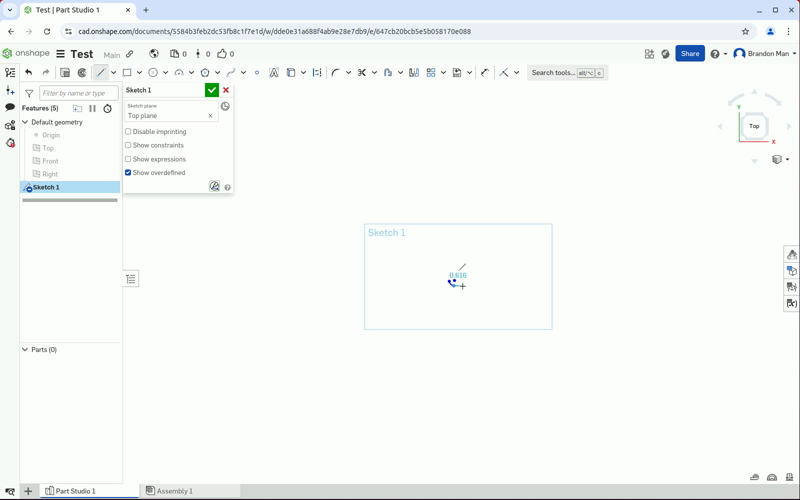
scroll(6)
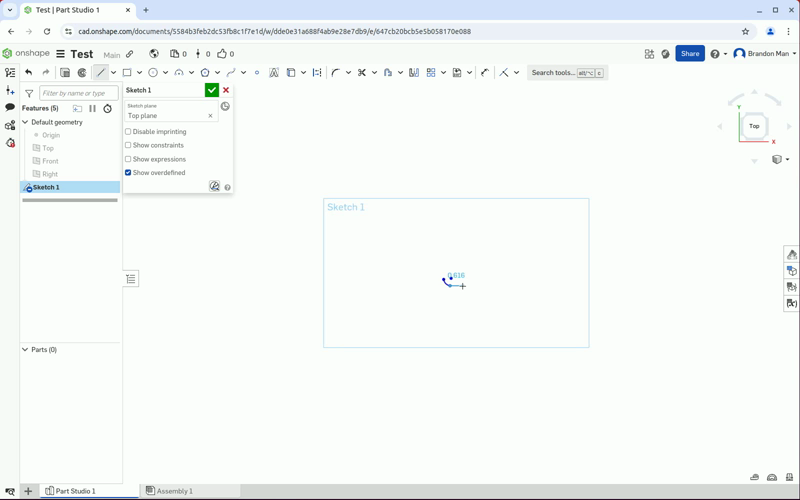
scroll(6)
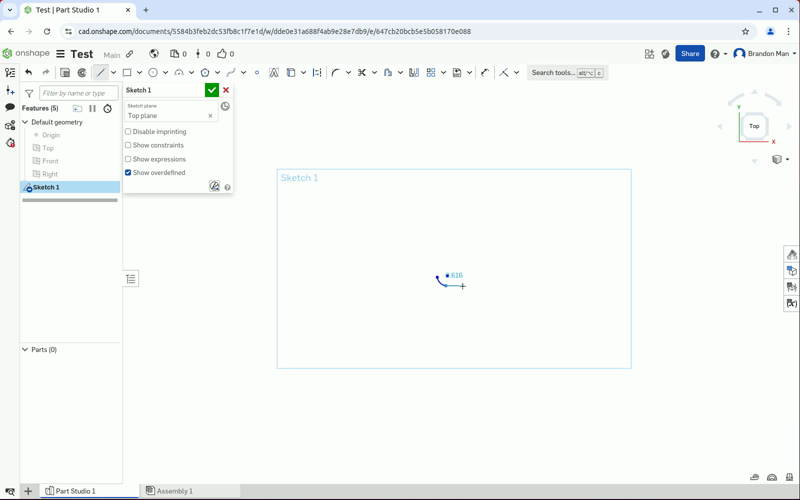
scroll(6)
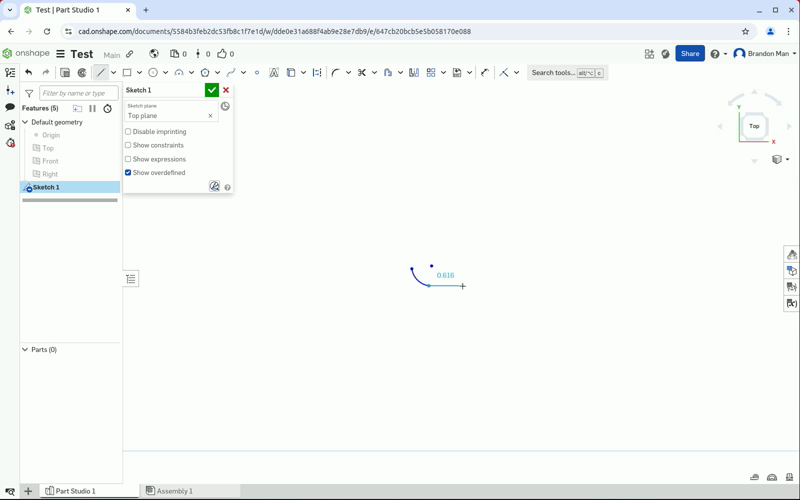
click(462, 285)
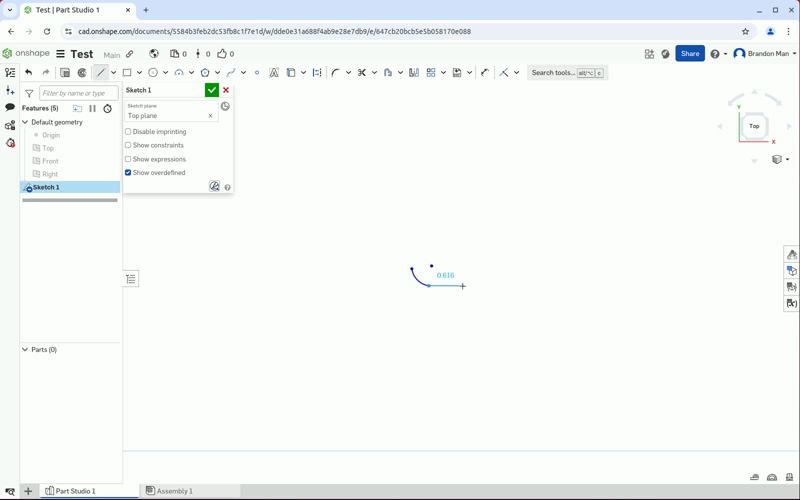
scroll(-6)
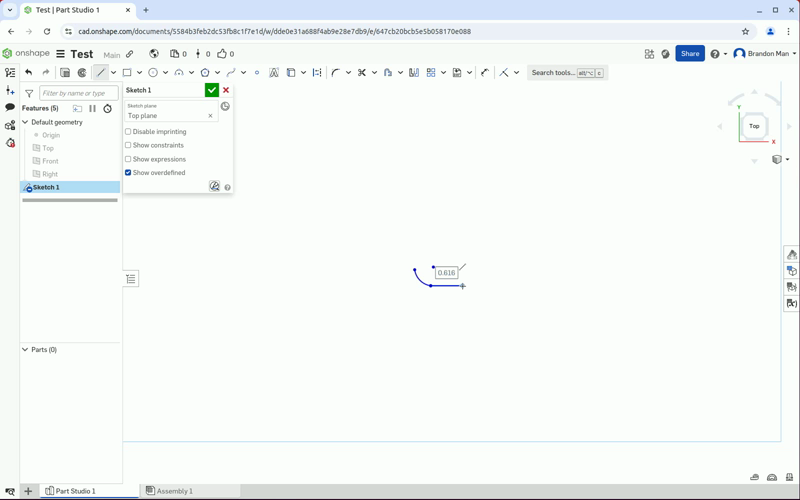
scroll(-6)
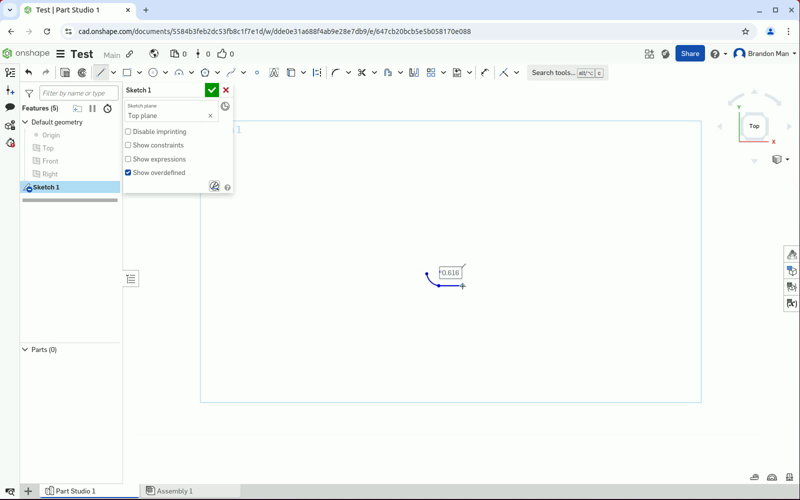
scroll(-6)
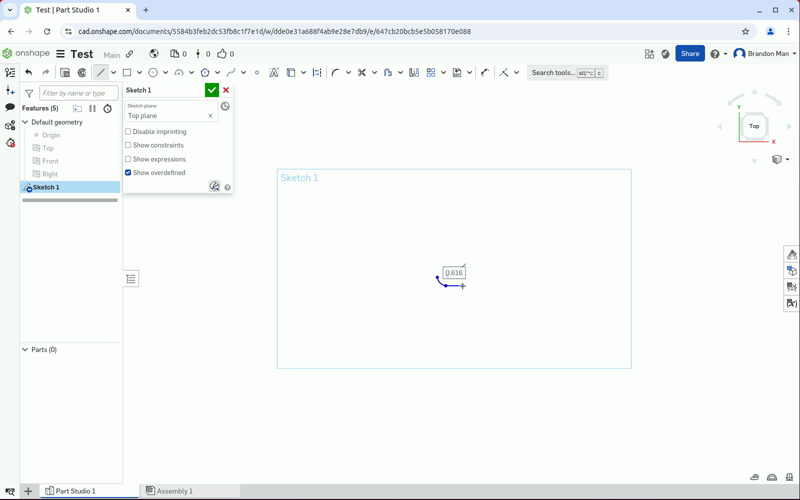
scroll(-6)
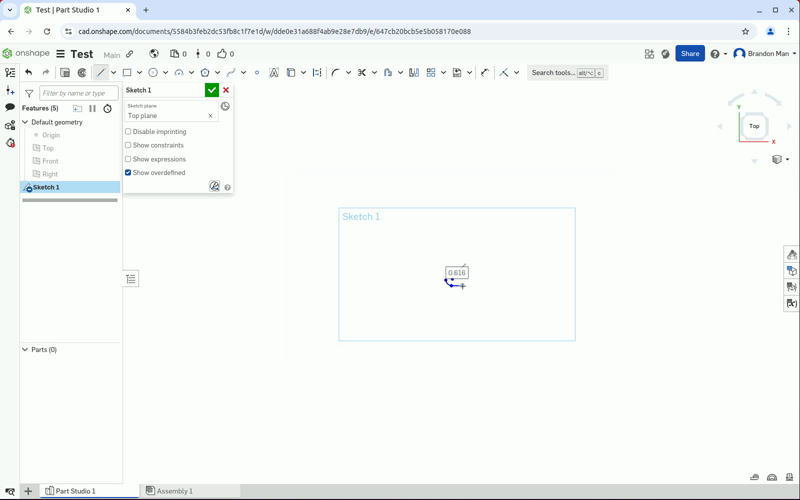
scroll(-6)
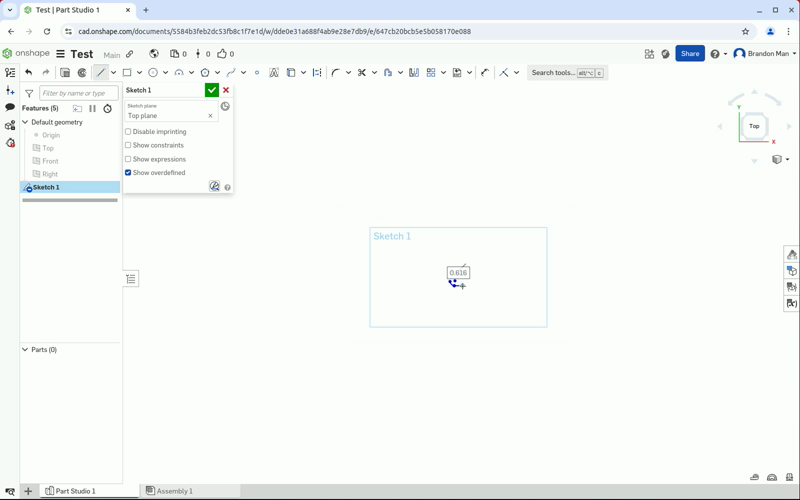
scroll(-6)
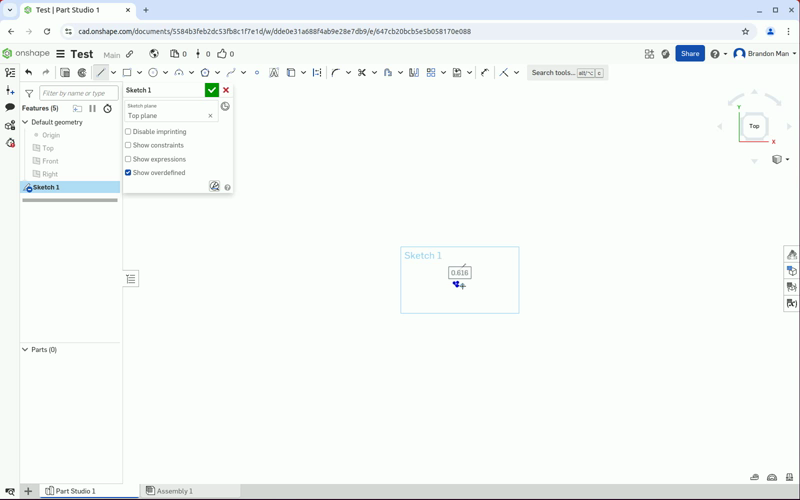
scroll(-6)
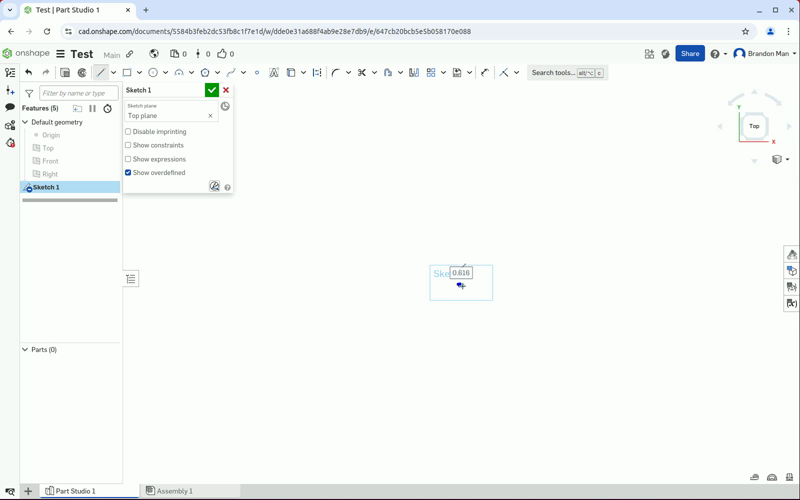
key_up(shift)
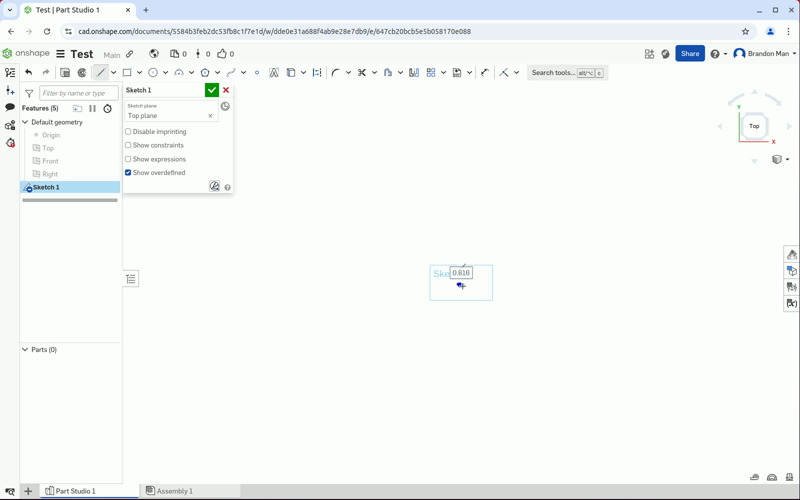
key(esc)
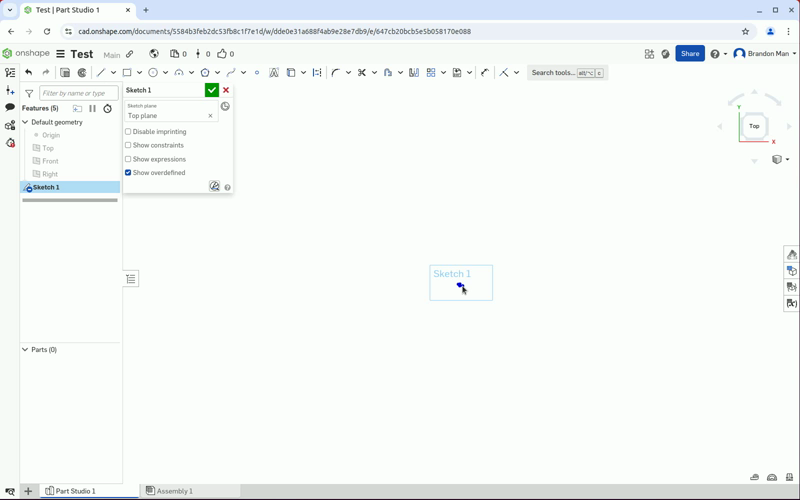
key(a)
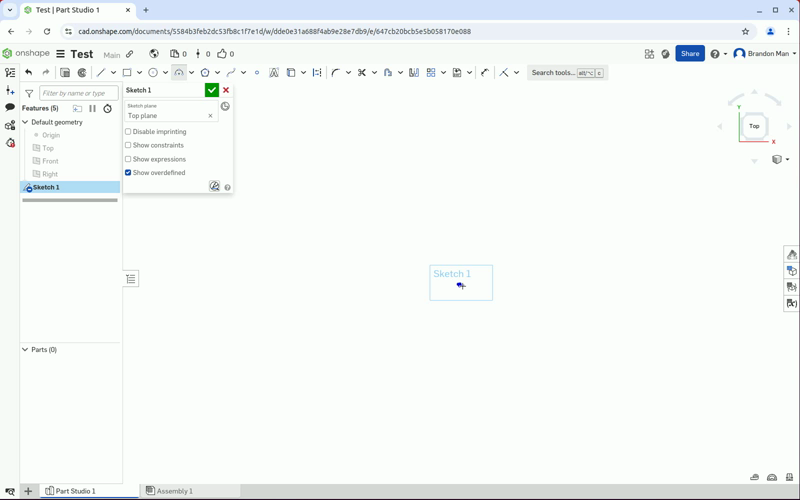
mouse_move(462, 285)
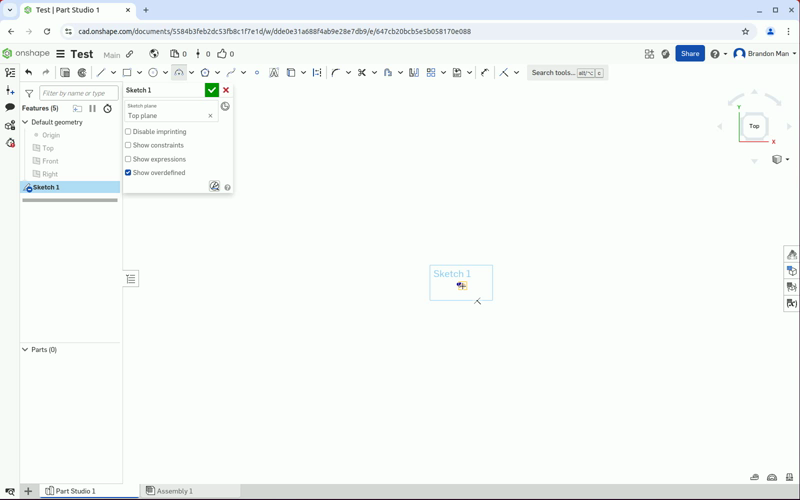
scroll(6)
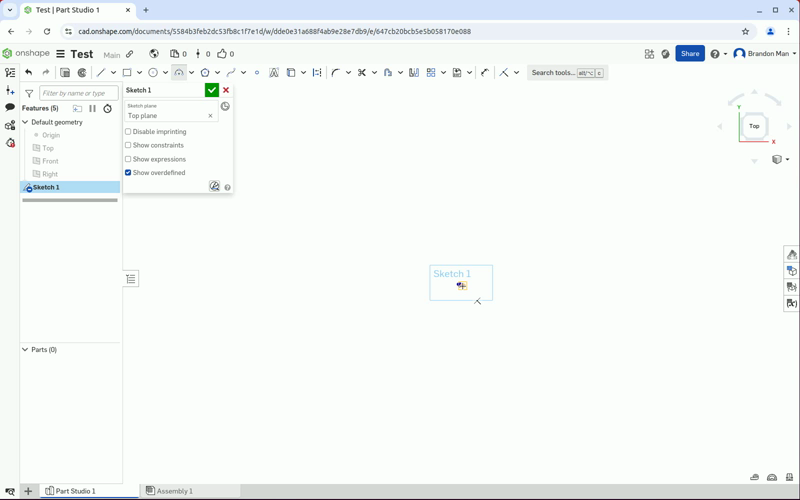
scroll(6)
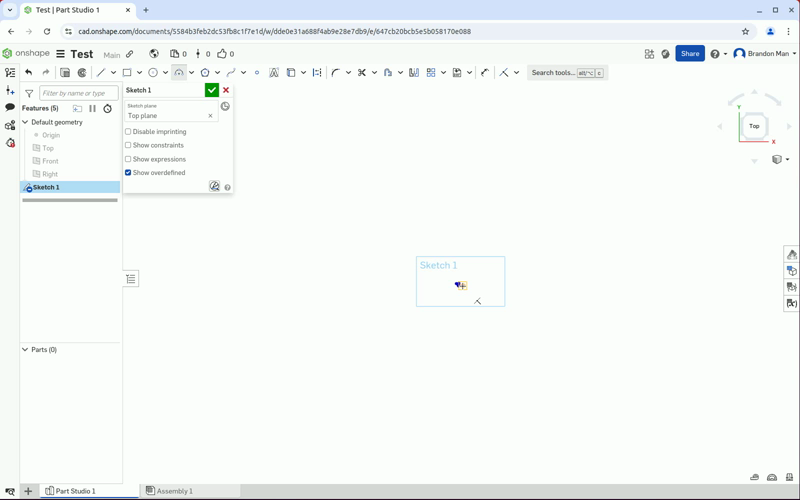
scroll(6)
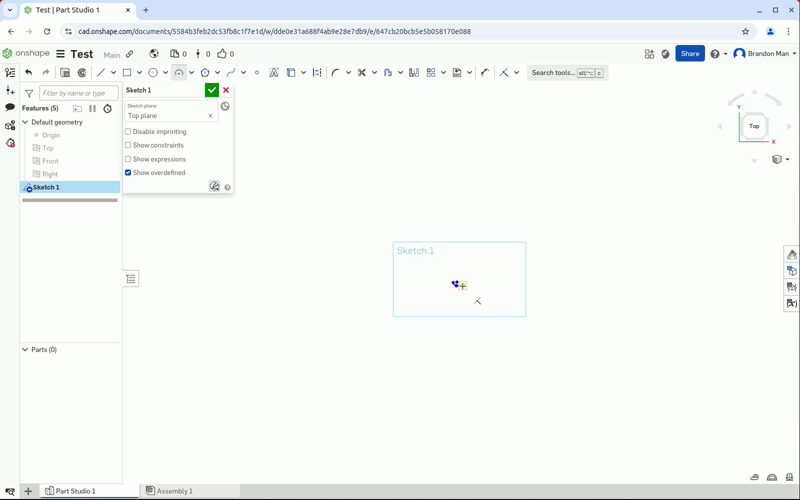
scroll(6)
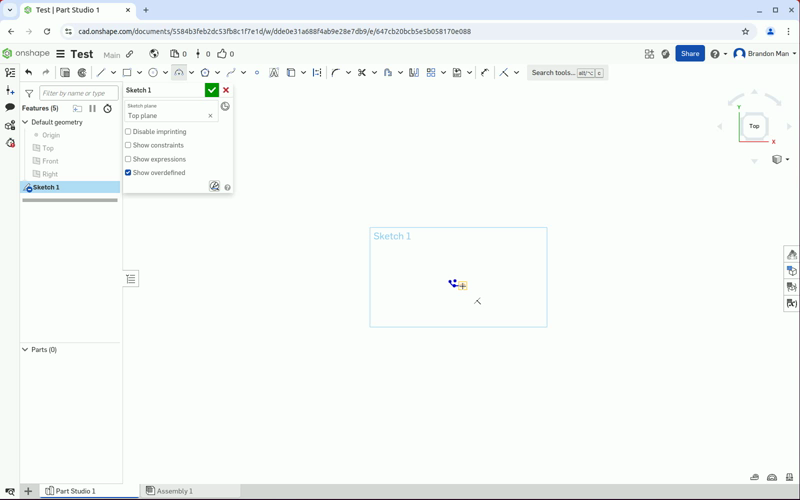
scroll(6)
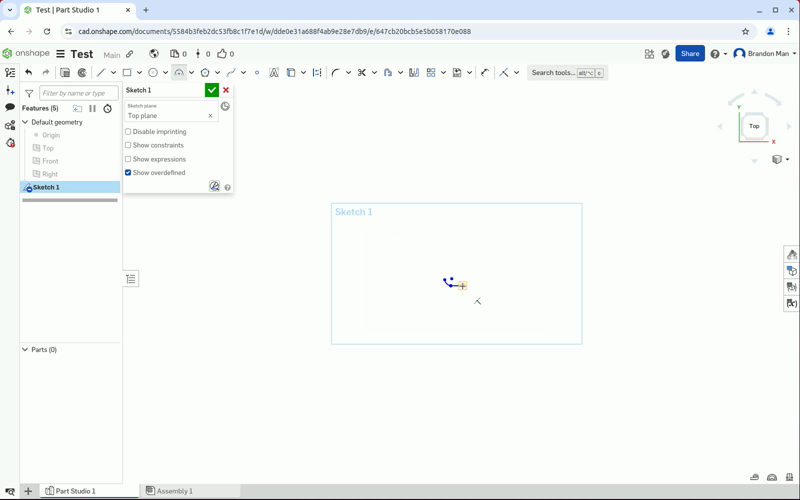
scroll(6)
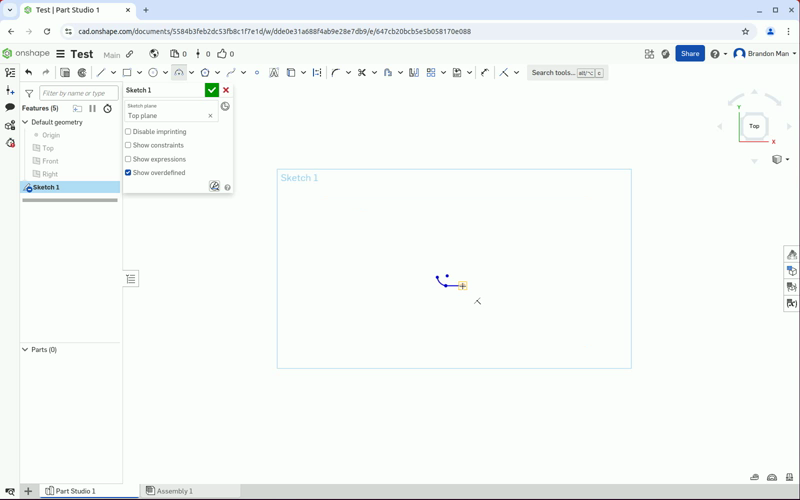
scroll(6)
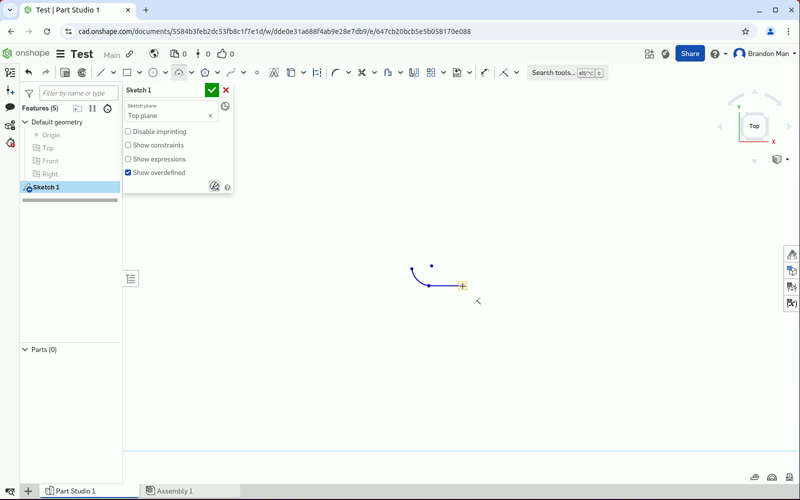
click(462, 285)
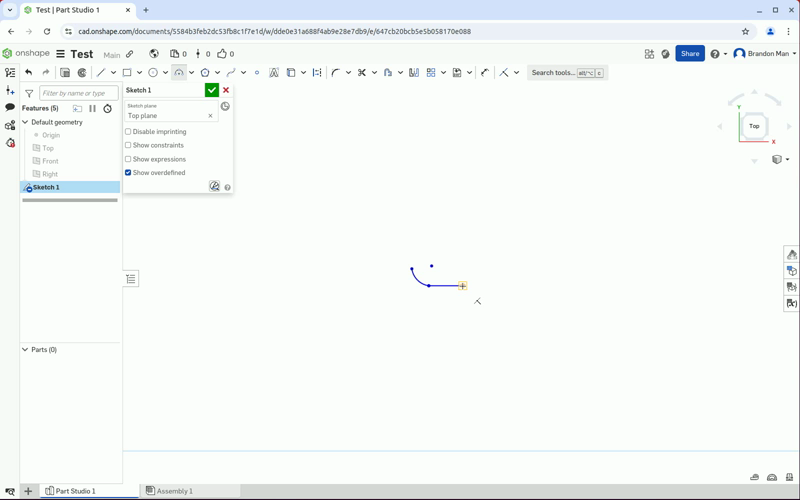
scroll(-6)
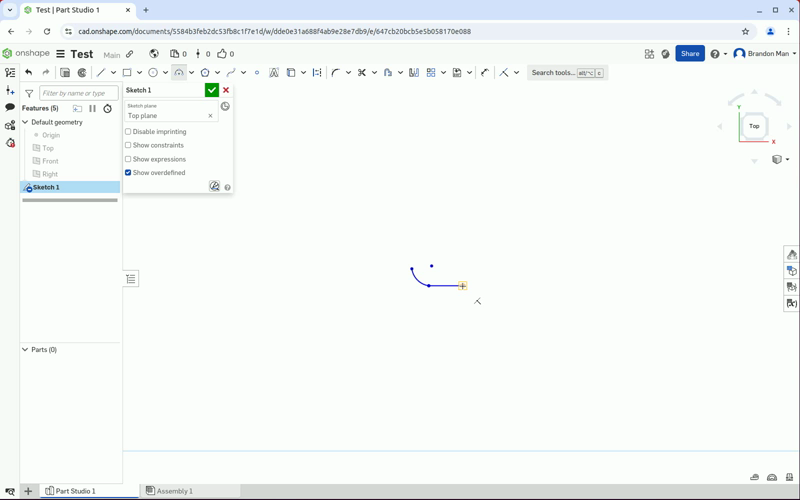
scroll(-6)
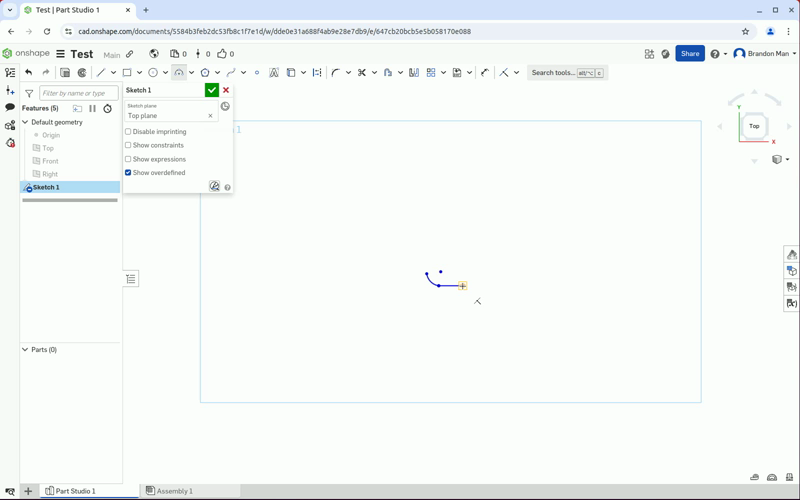
scroll(-6)
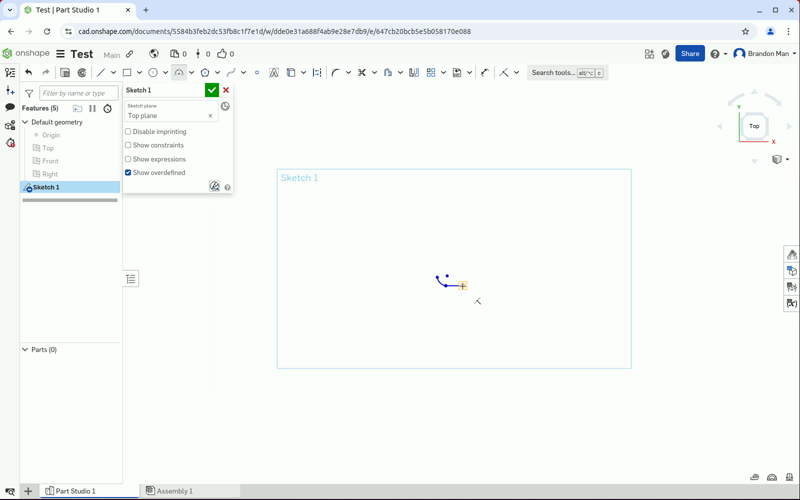
scroll(-6)
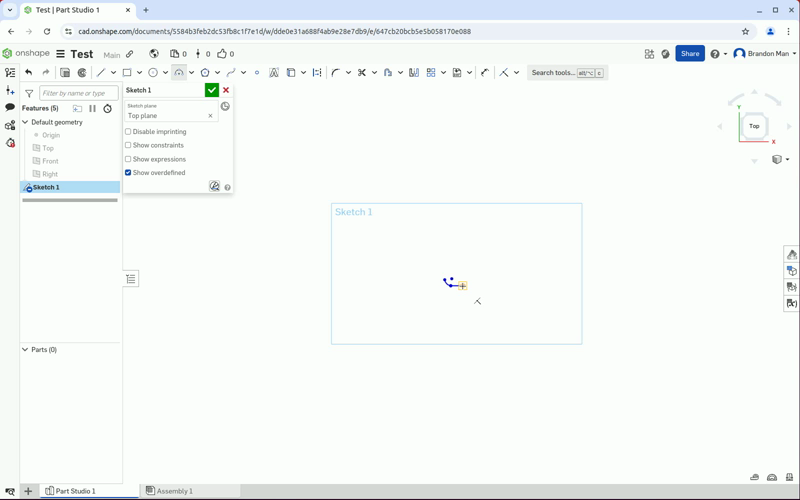
scroll(-6)
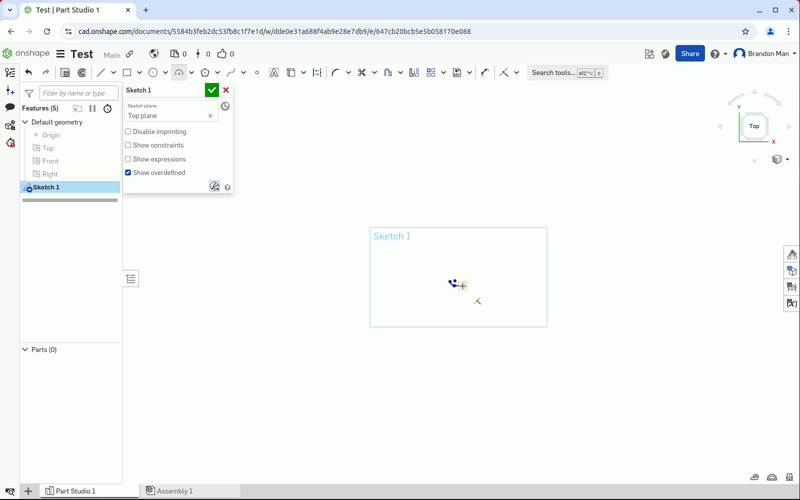
scroll(-6)
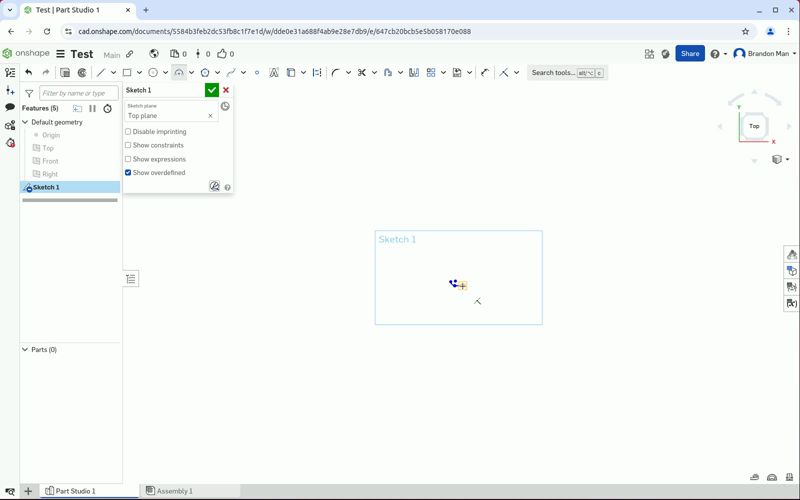
scroll(-6)
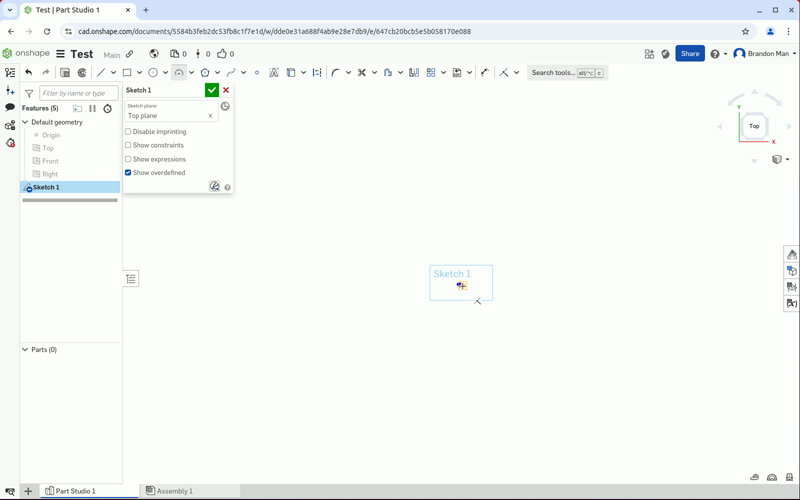
key_down(shift)
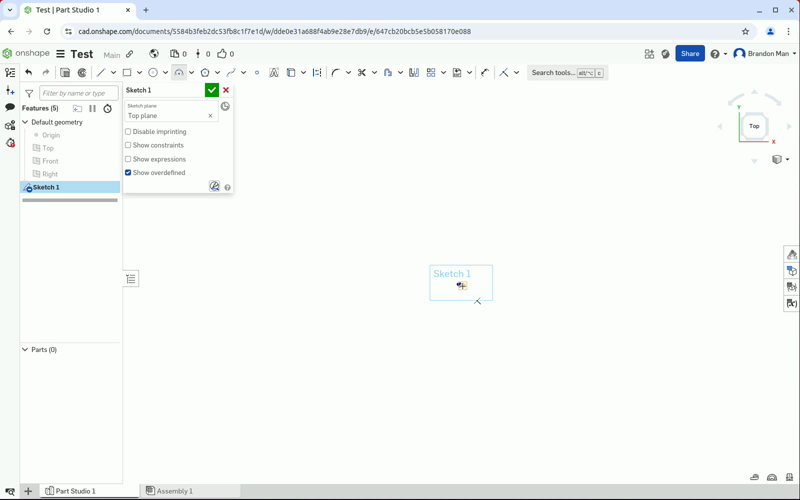
mouse_move(464, 284)
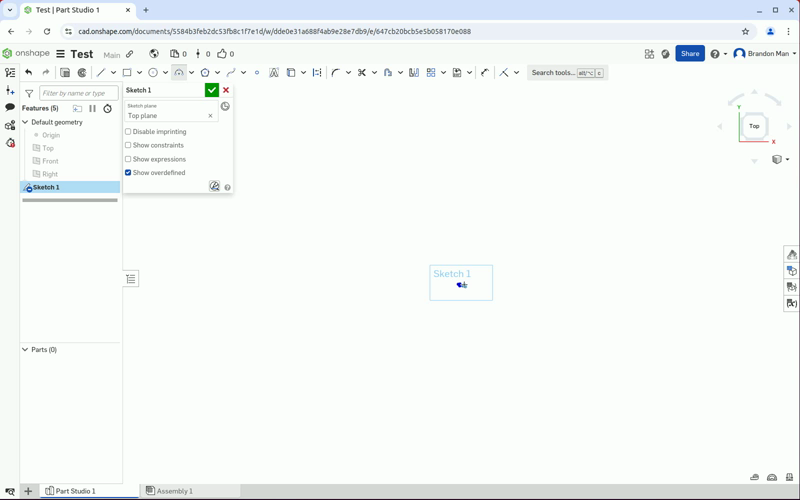
scroll(6)
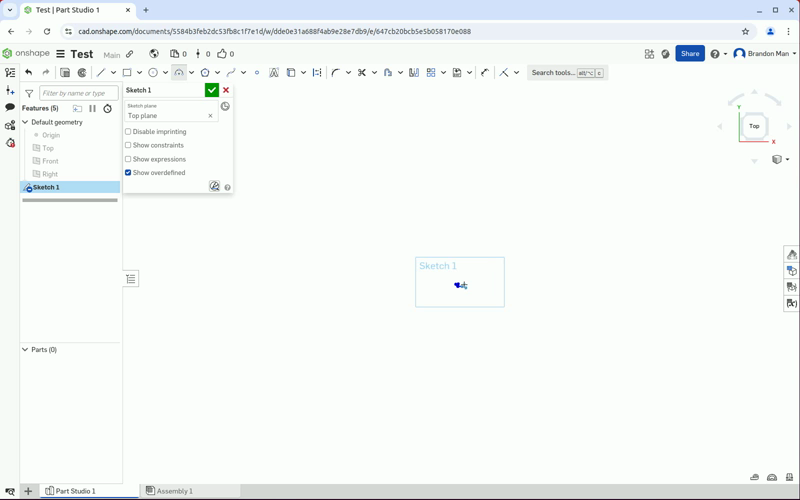
scroll(6)
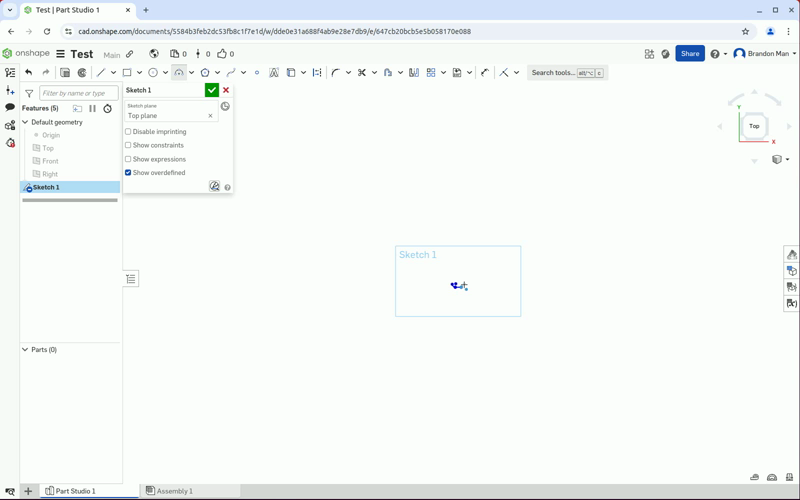
scroll(6)
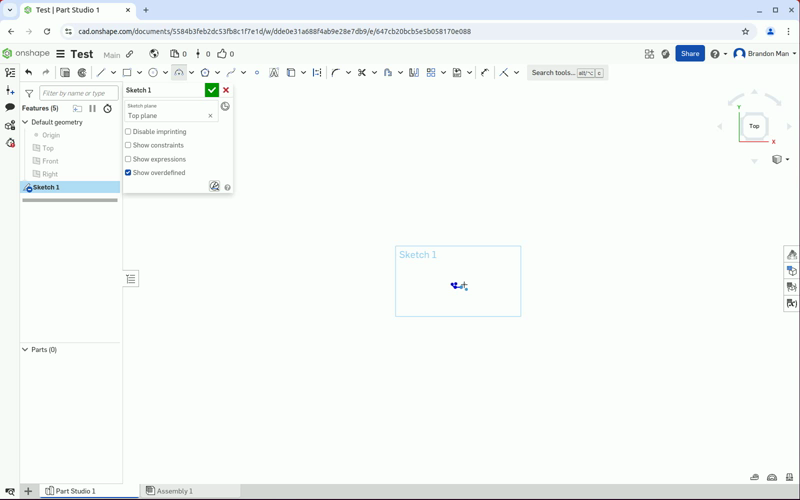
scroll(6)
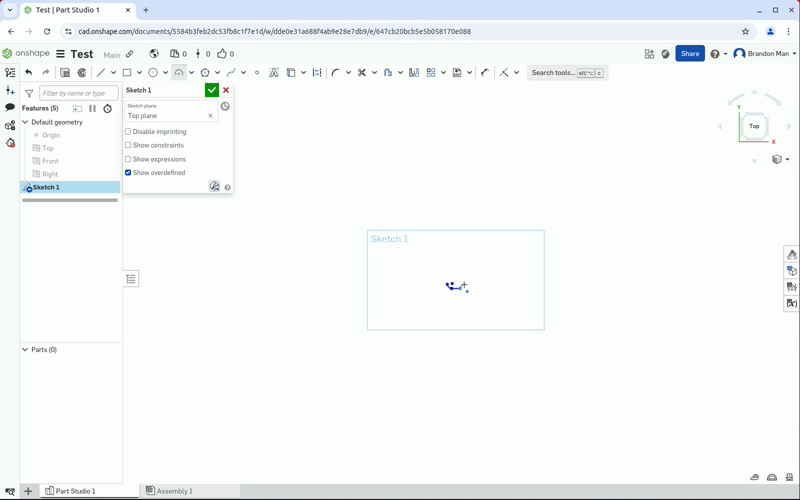
scroll(6)
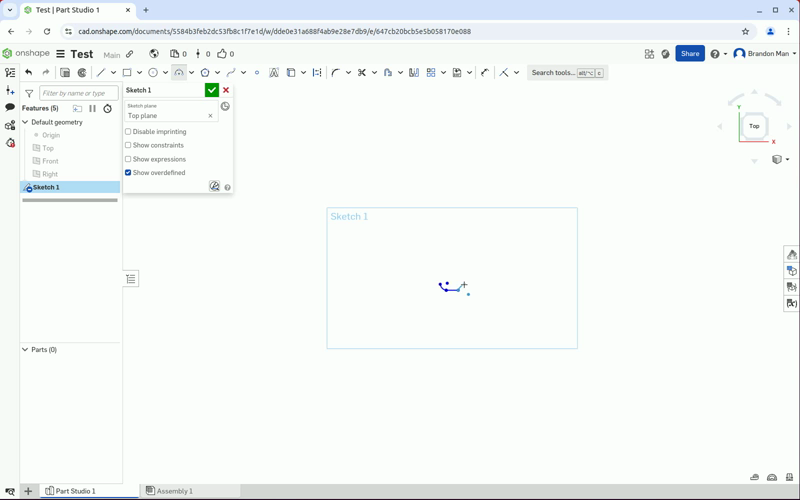
scroll(6)
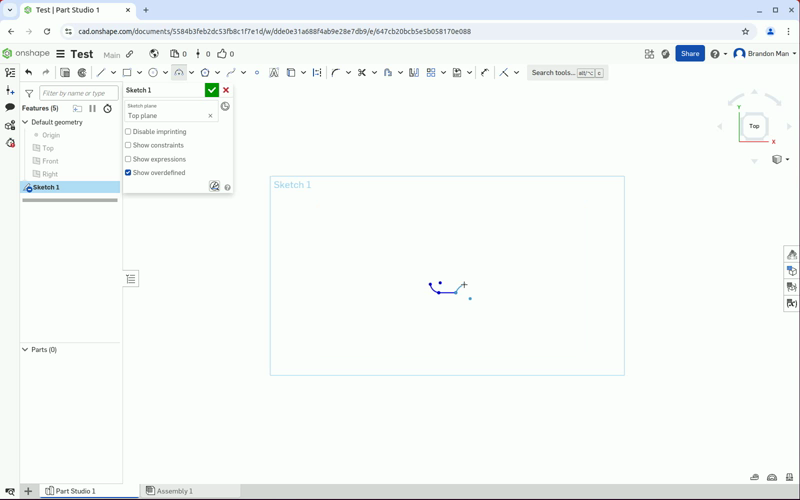
scroll(6)
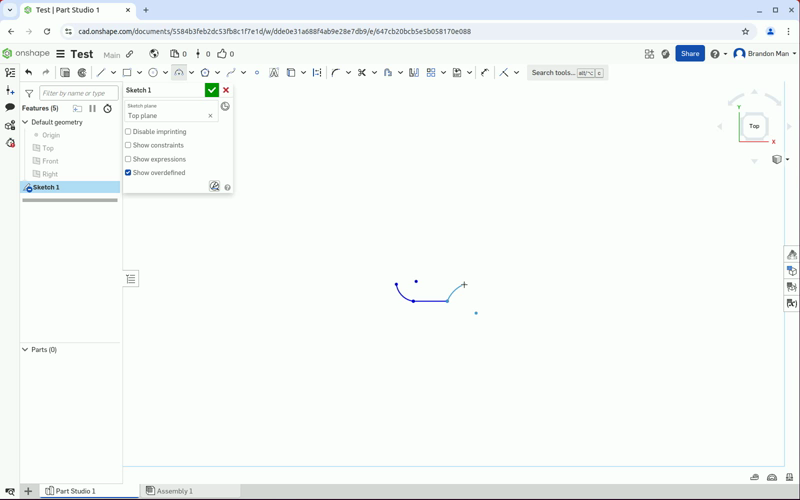
click(464, 284)
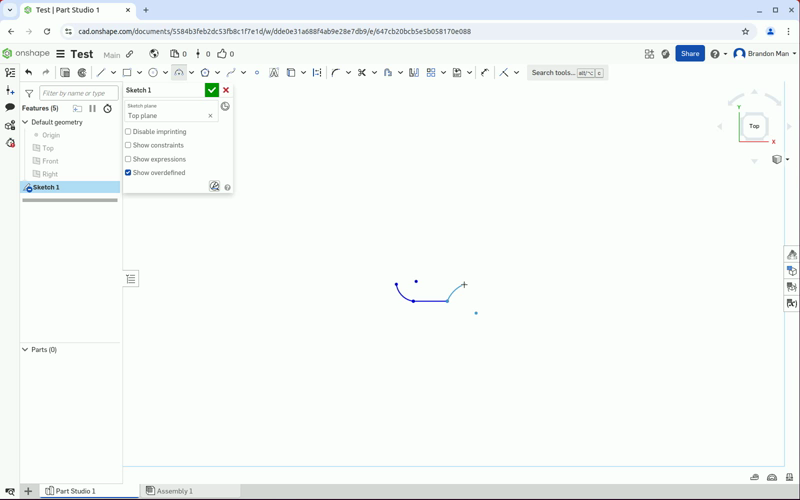
scroll(-6)
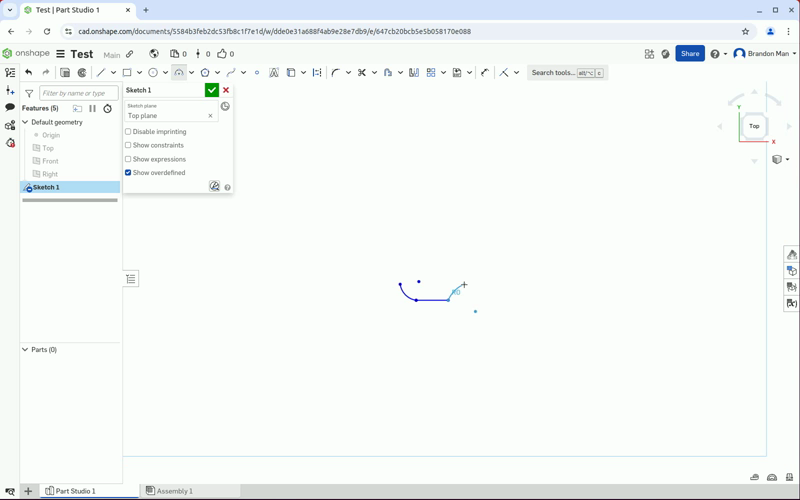
scroll(-6)
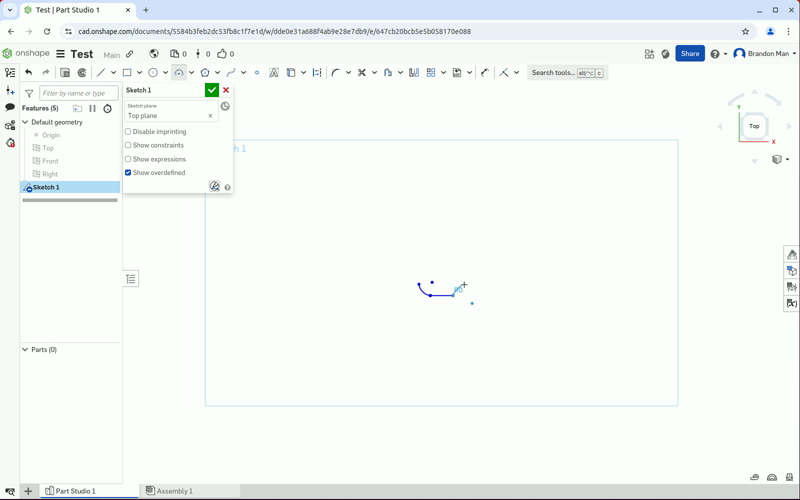
scroll(-6)
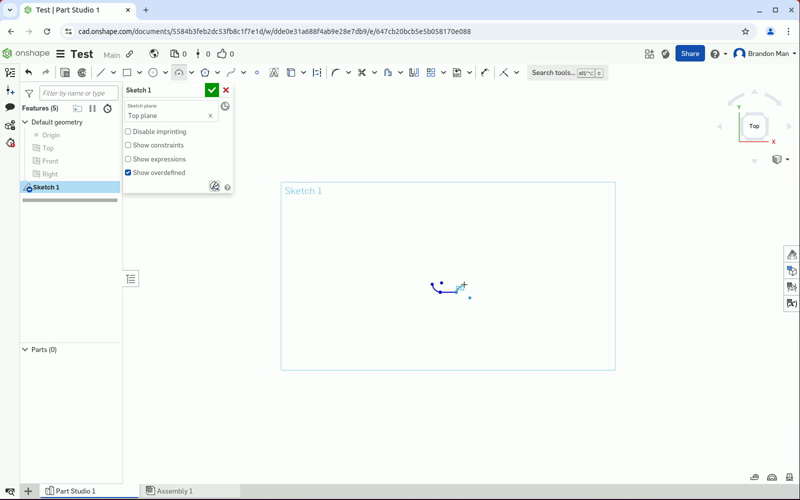
scroll(-6)
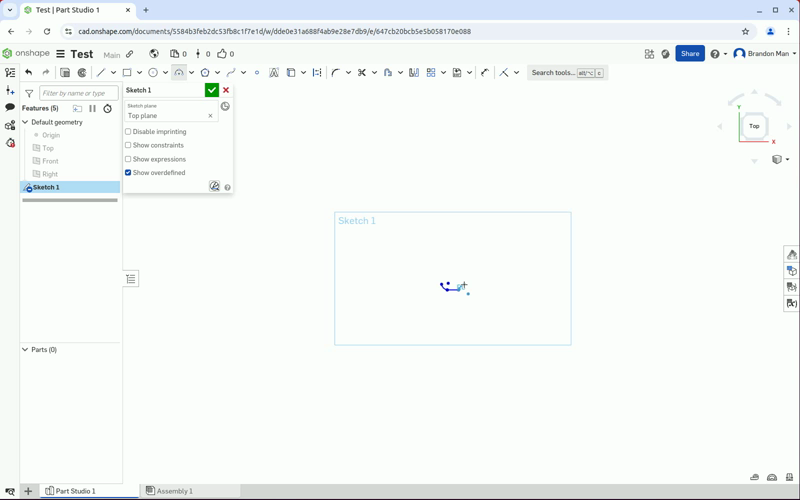
scroll(-6)
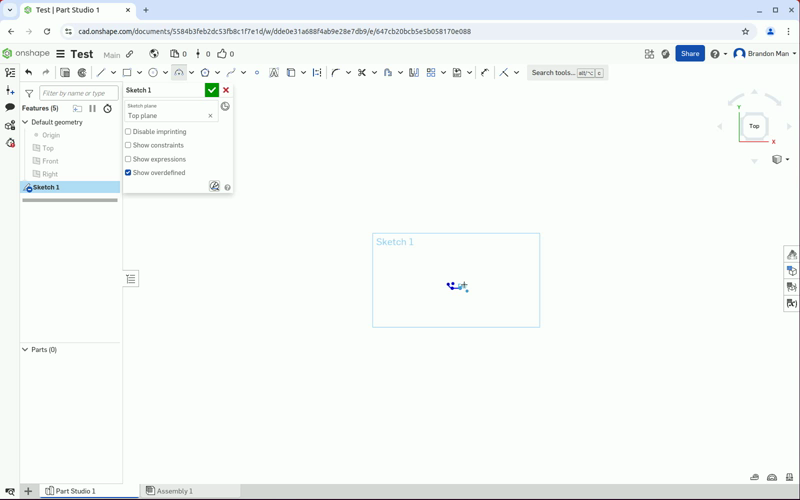
scroll(-6)
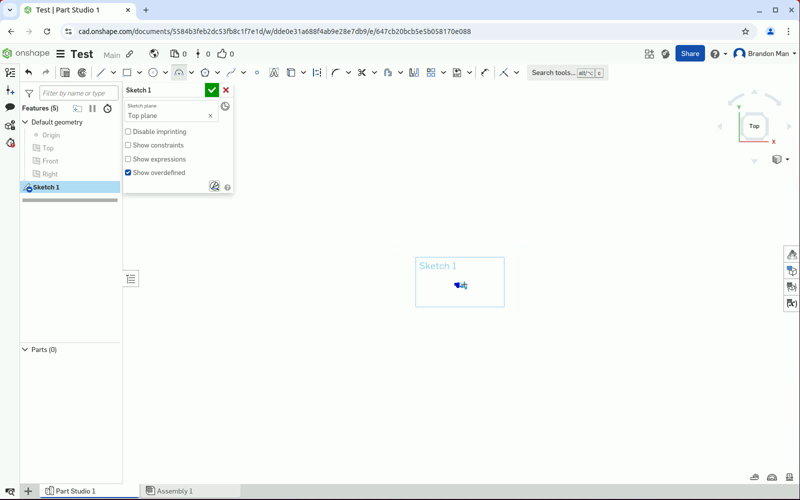
scroll(-6)
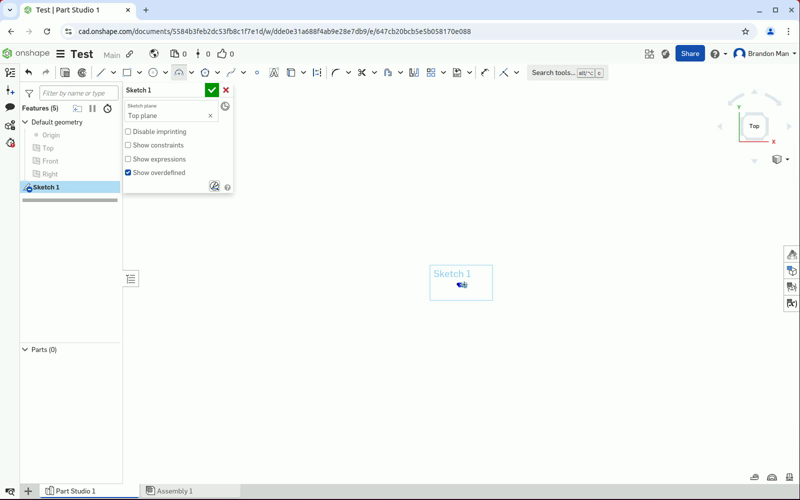
mouse_move(463, 285)
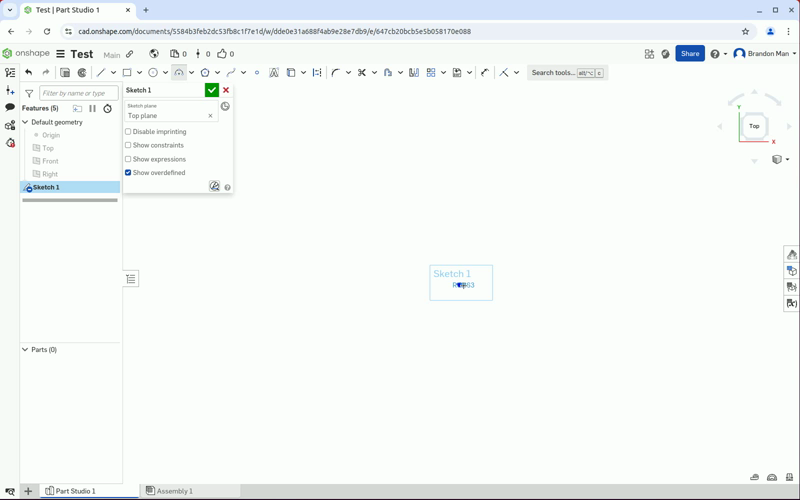
scroll(6)
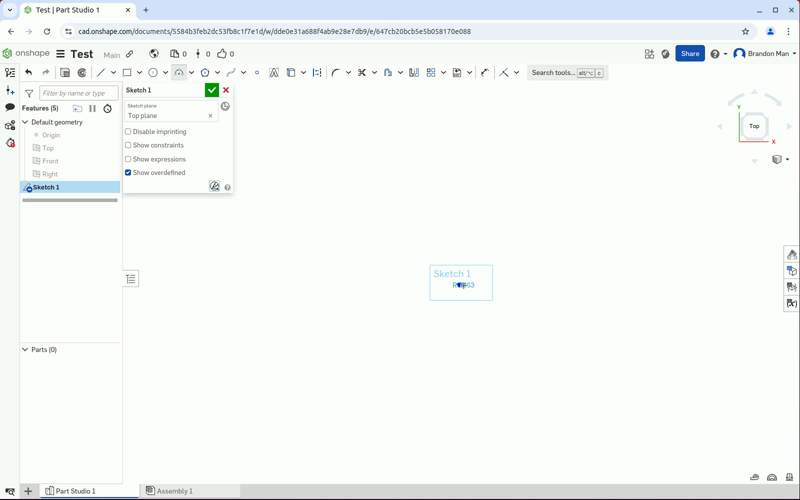
scroll(6)
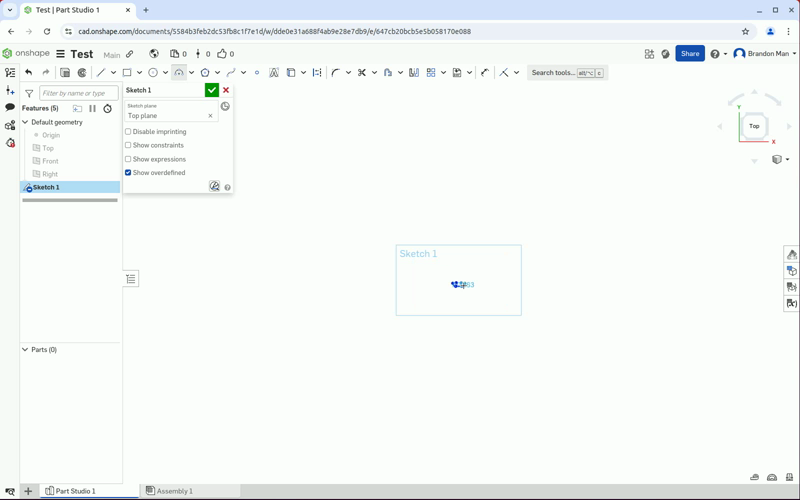
scroll(6)
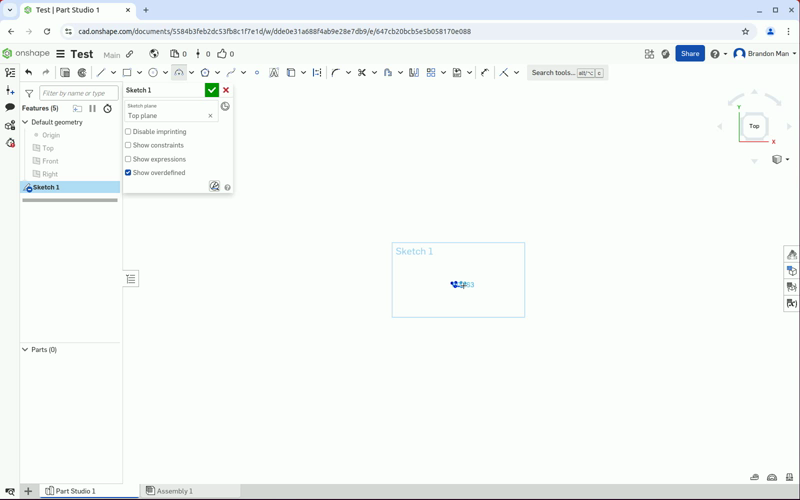
scroll(6)
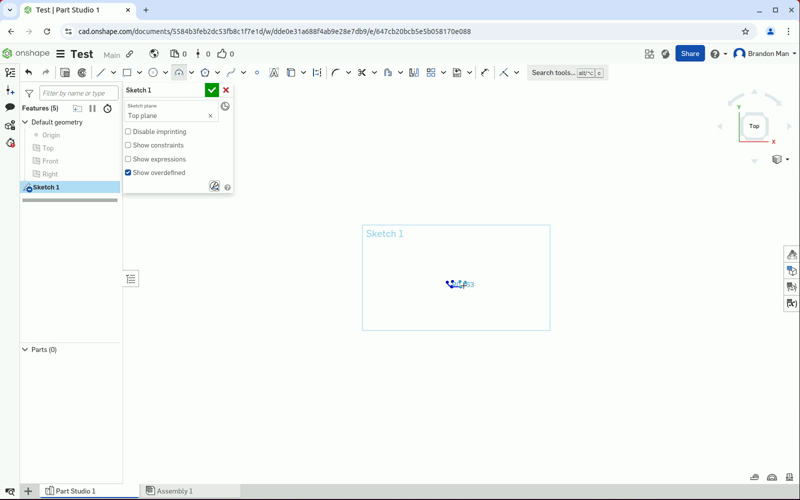
scroll(6)
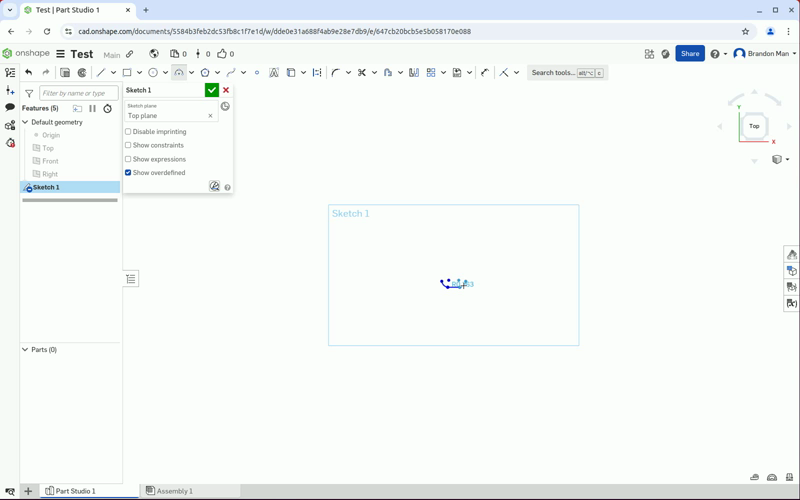
scroll(6)
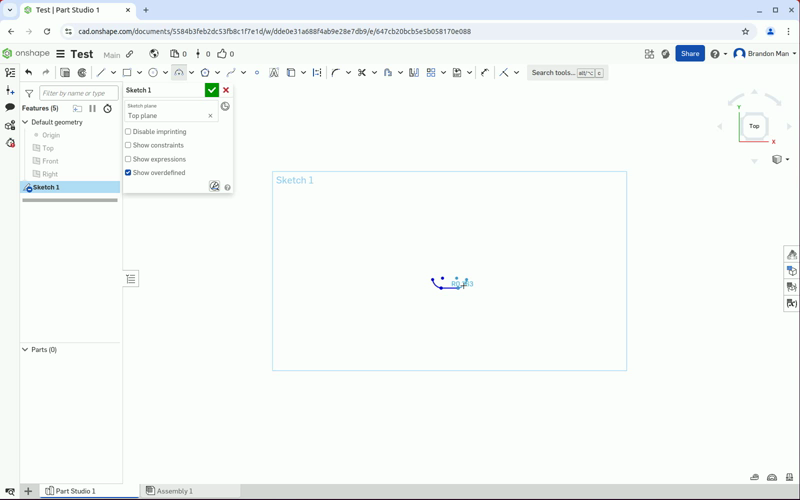
scroll(6)
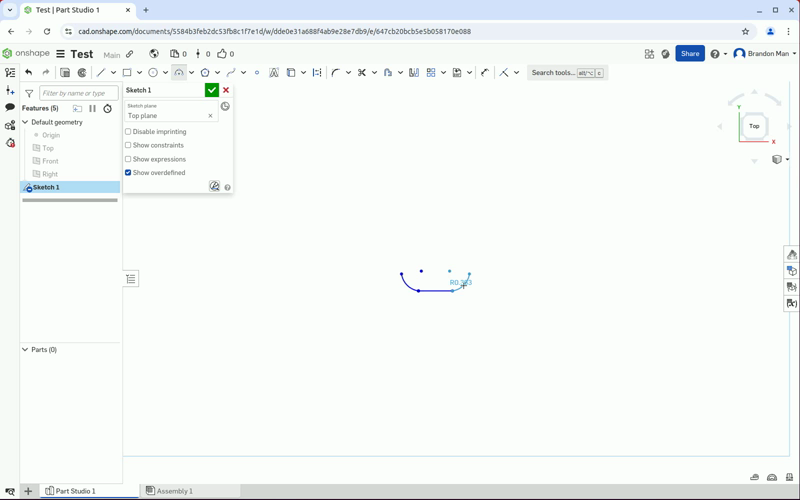
click(463, 285)
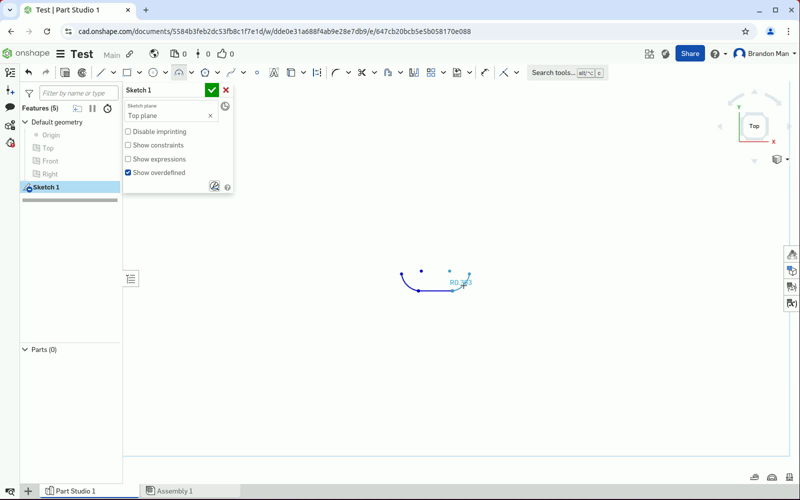
scroll(-6)
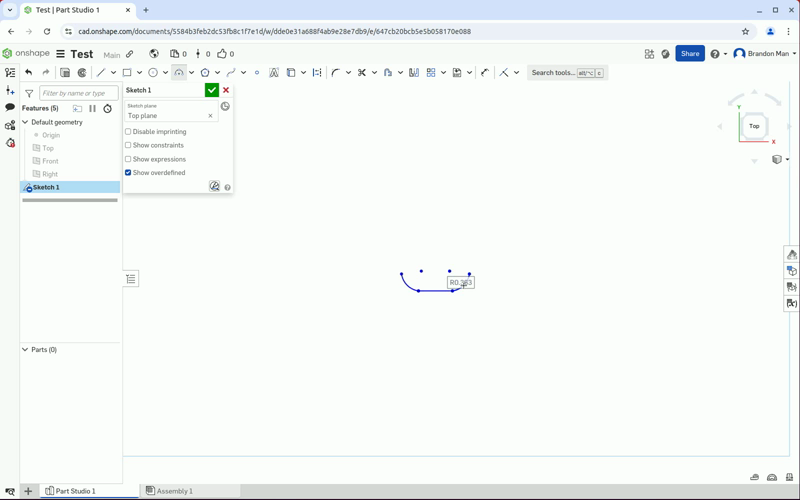
scroll(-6)
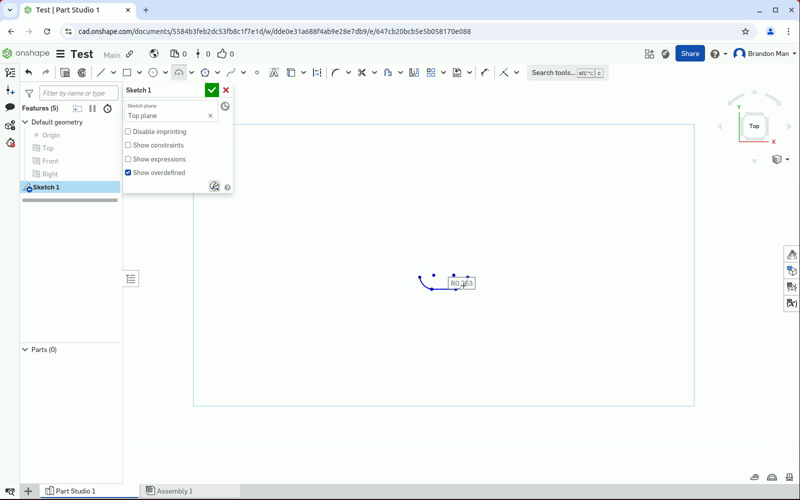
scroll(-6)
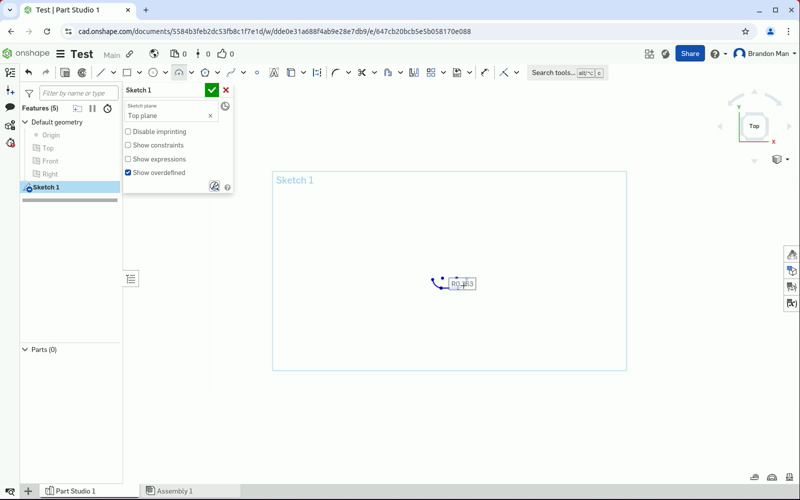
scroll(-6)
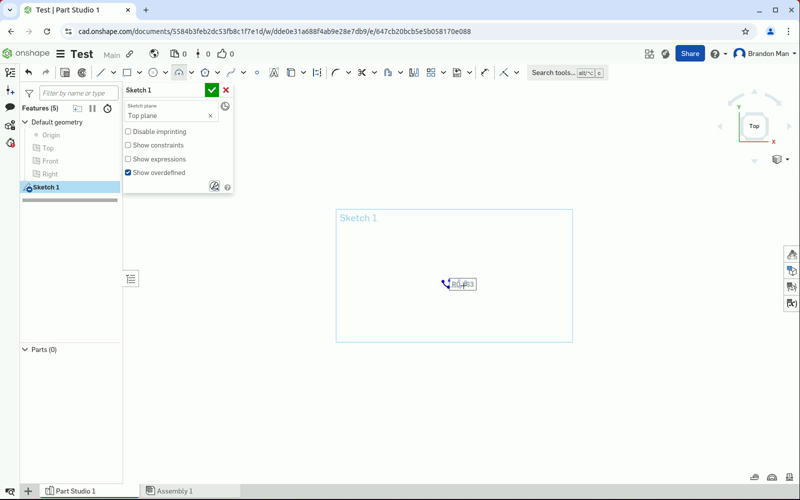
scroll(-6)
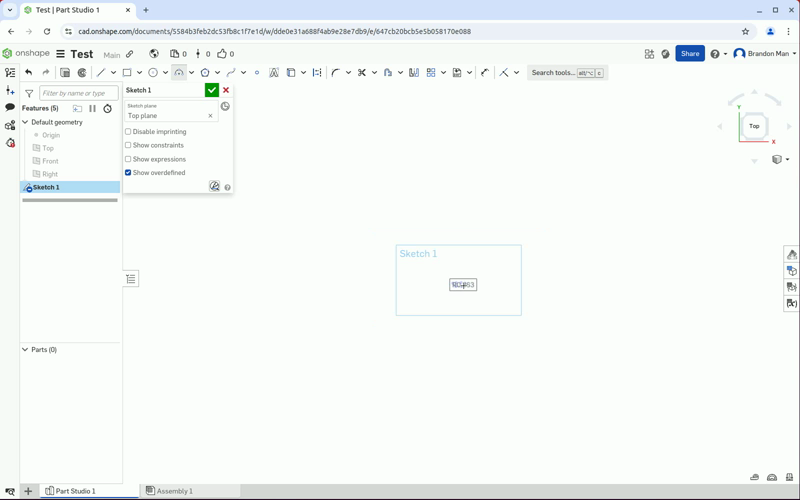
scroll(-6)
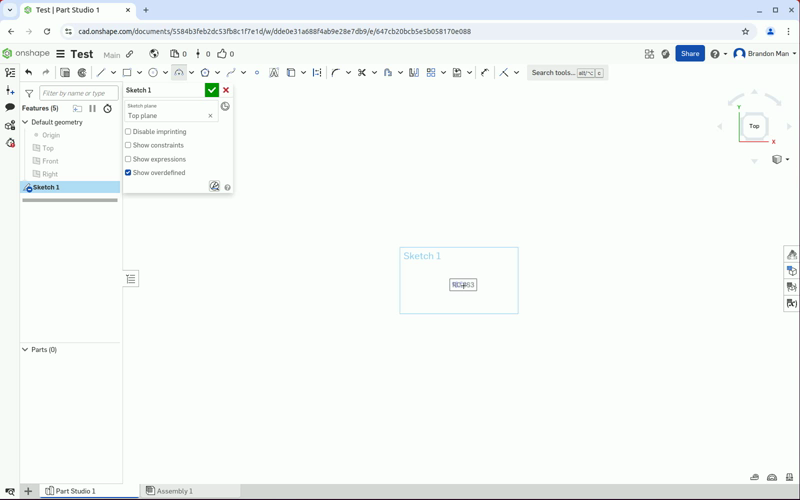
scroll(-6)
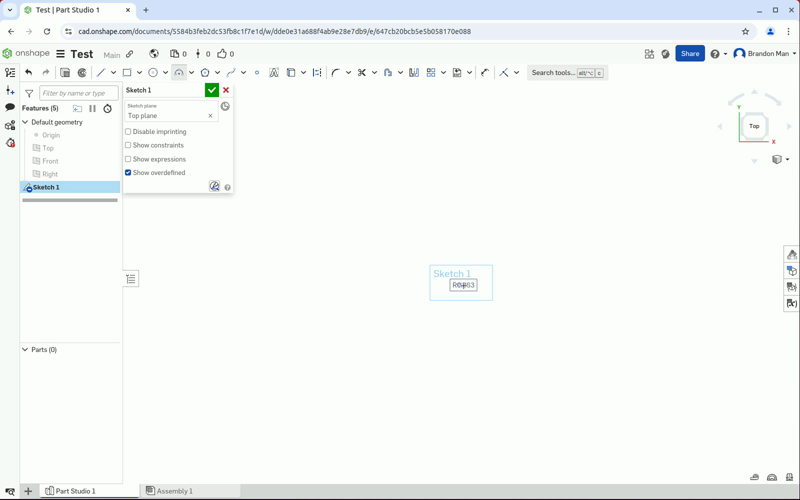
key_up(shift)
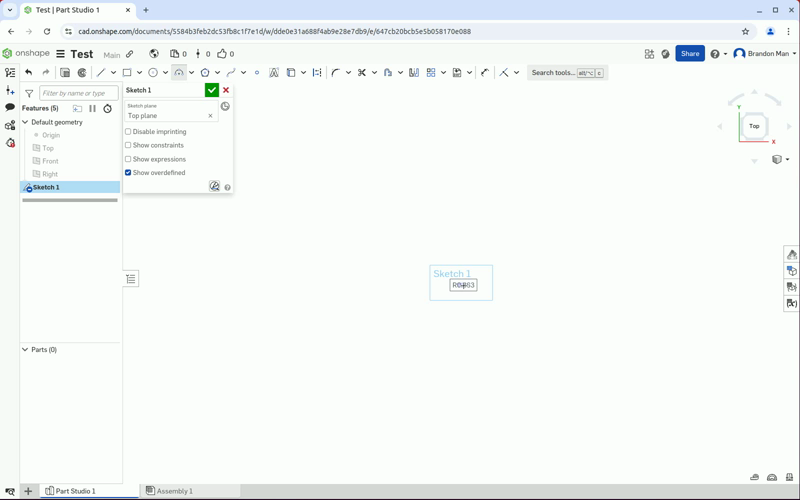
key(esc)
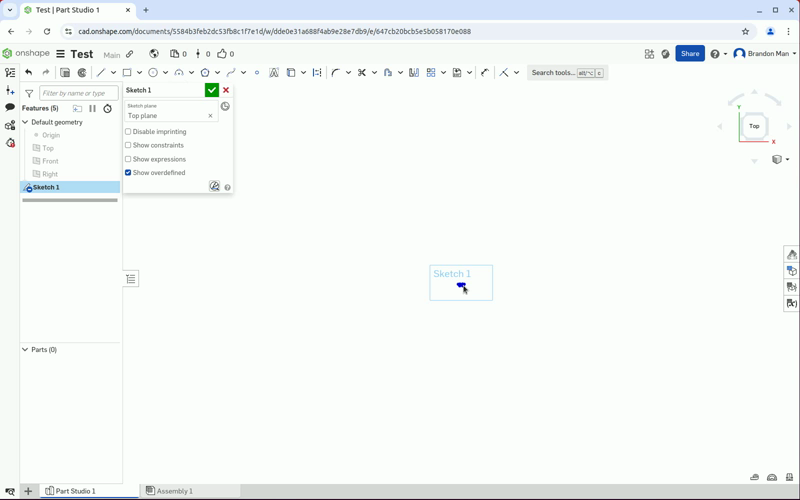
key(l)
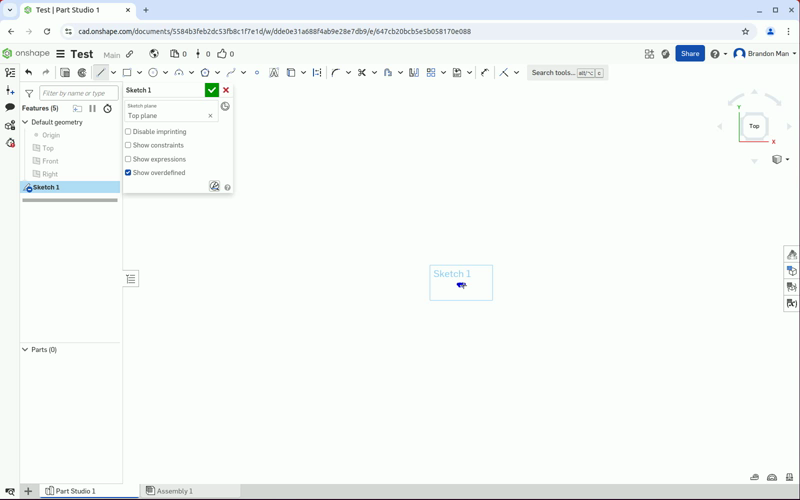
mouse_move(464, 284)
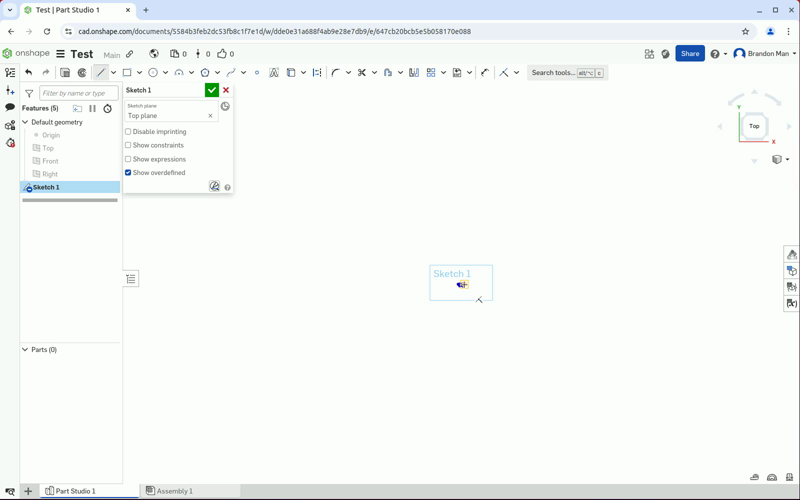
scroll(6)
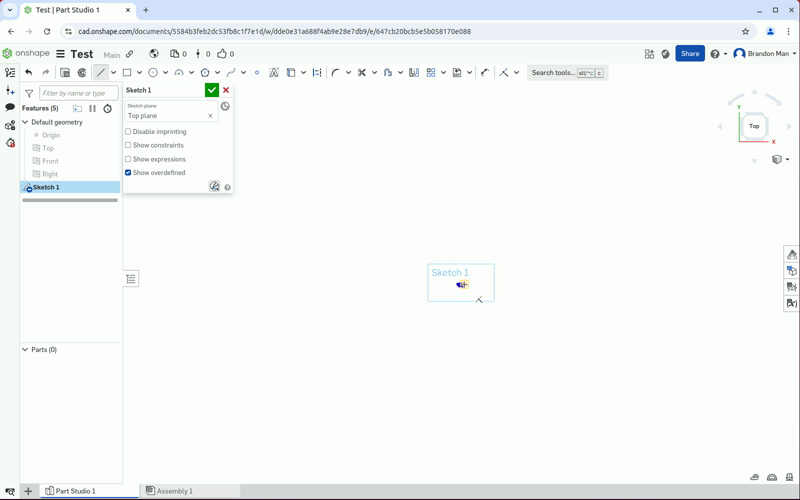
scroll(6)
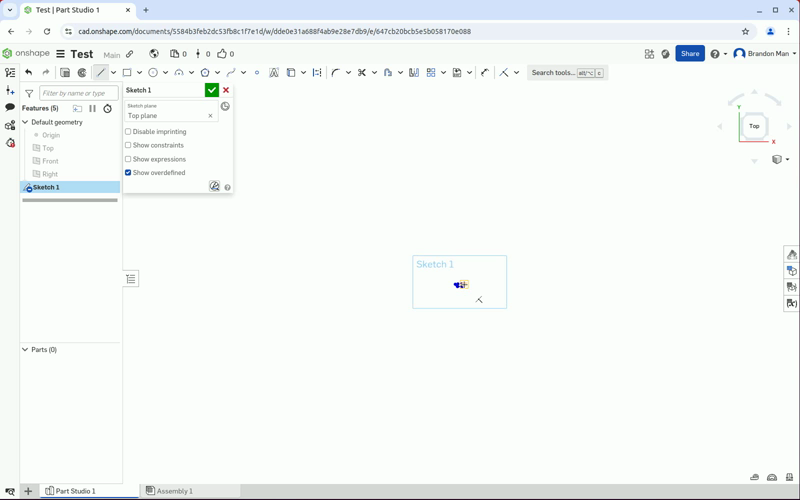
scroll(6)
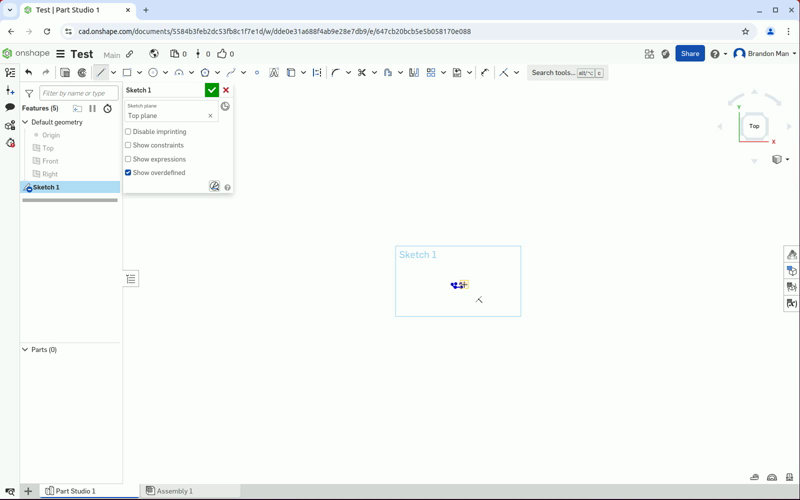
scroll(6)
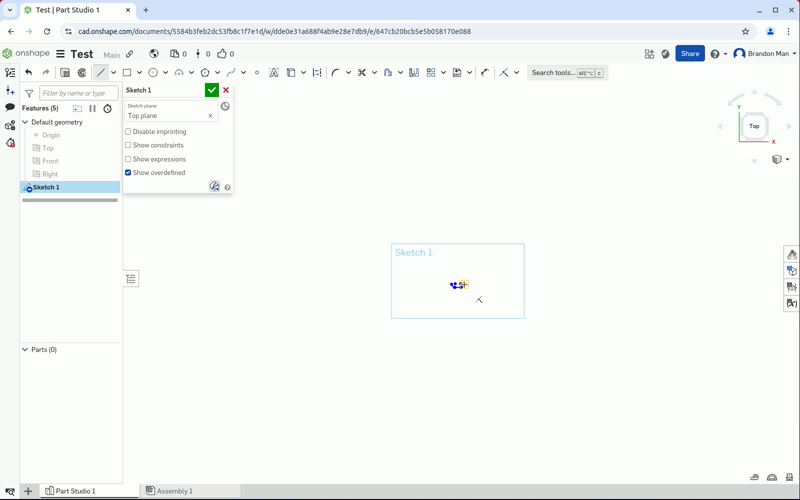
scroll(6)
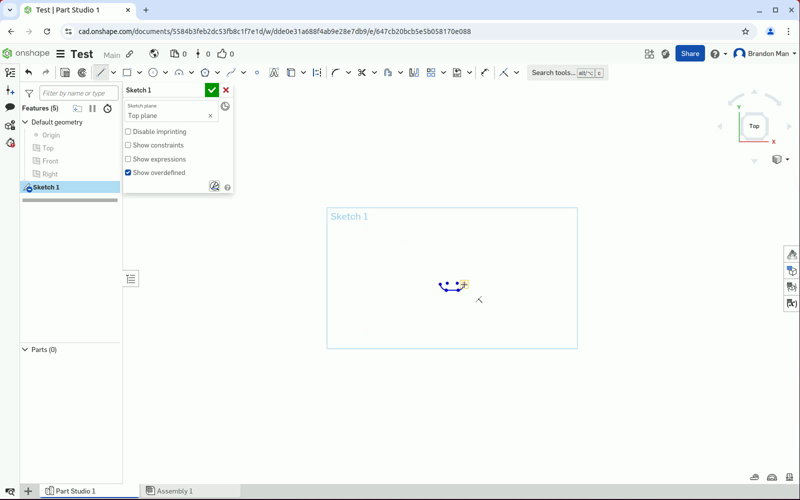
scroll(6)
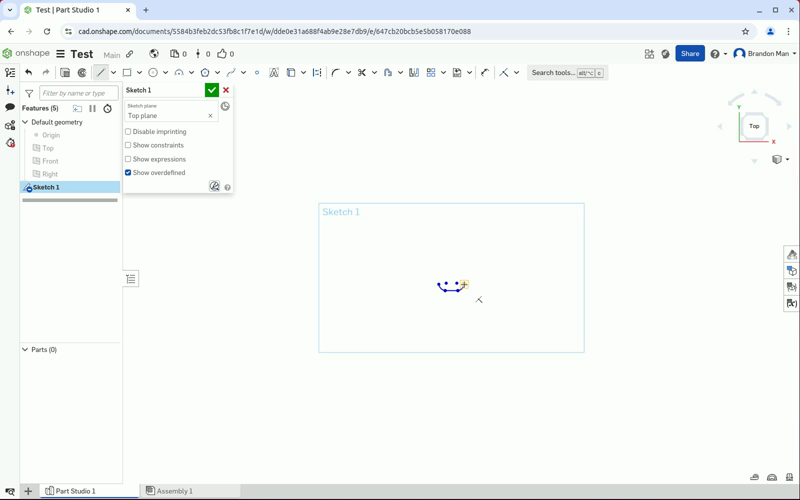
scroll(6)
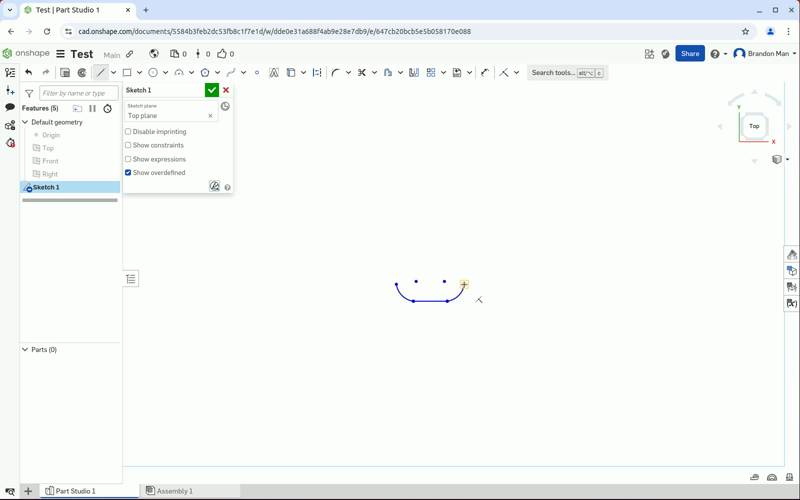
click(464, 284)
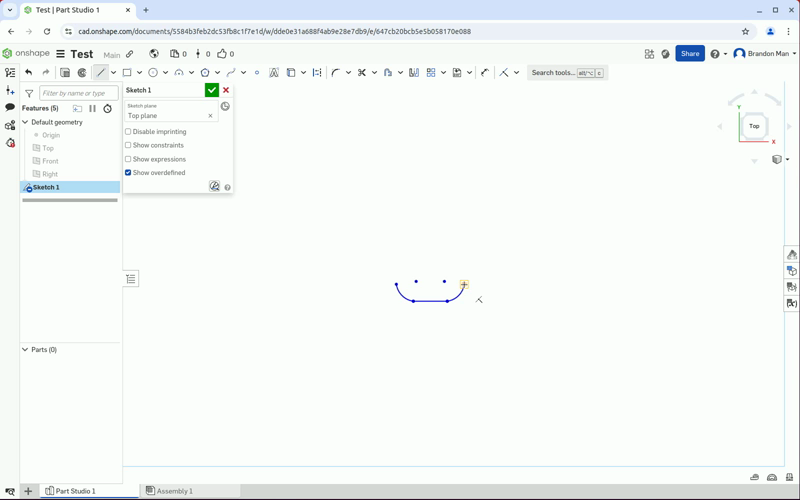
scroll(-6)
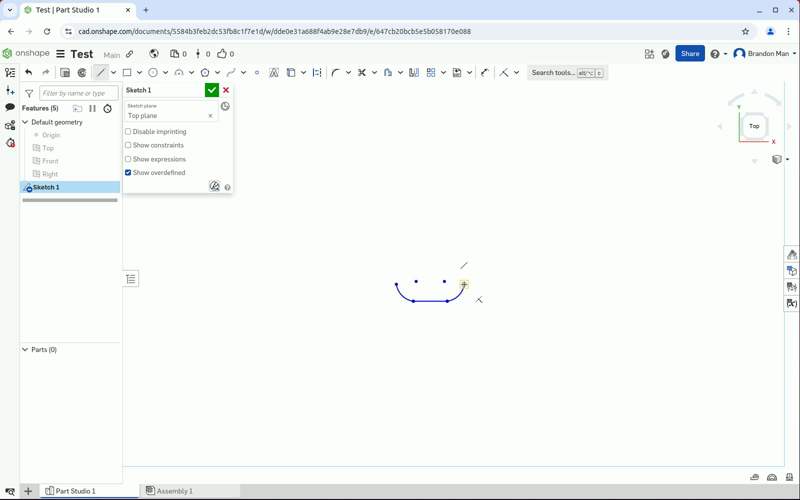
scroll(-6)
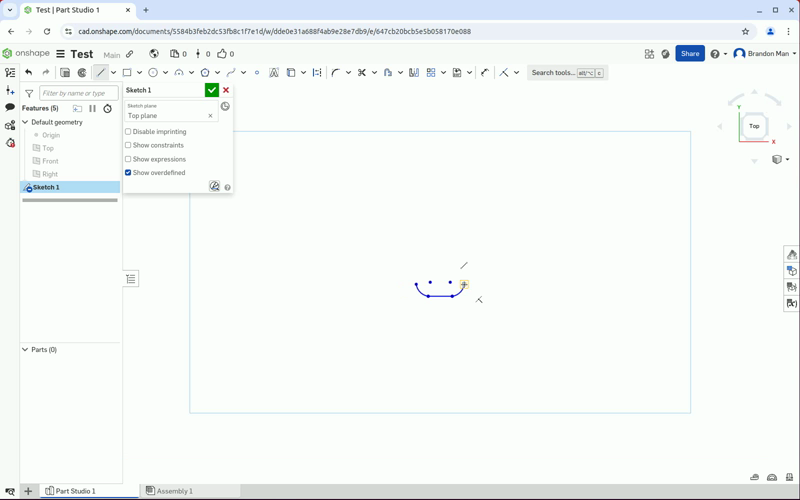
scroll(-6)
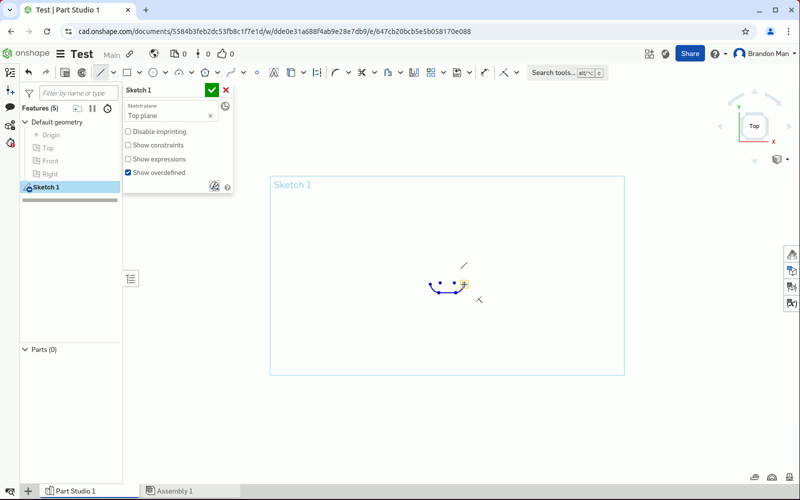
scroll(-6)
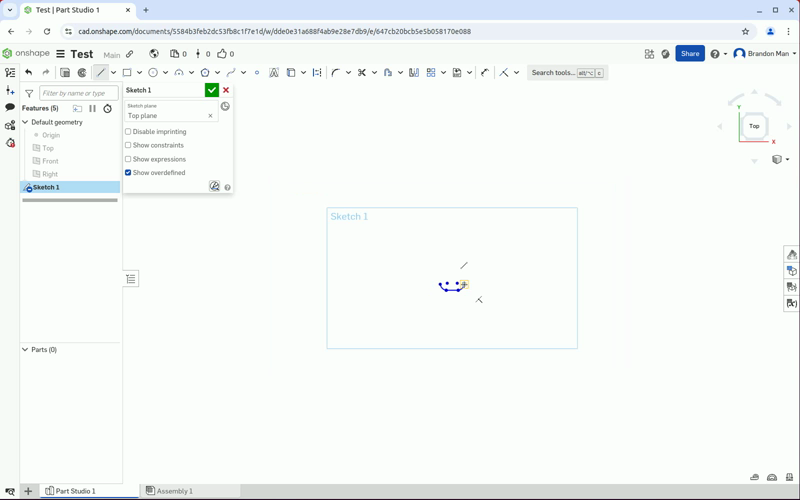
scroll(-6)
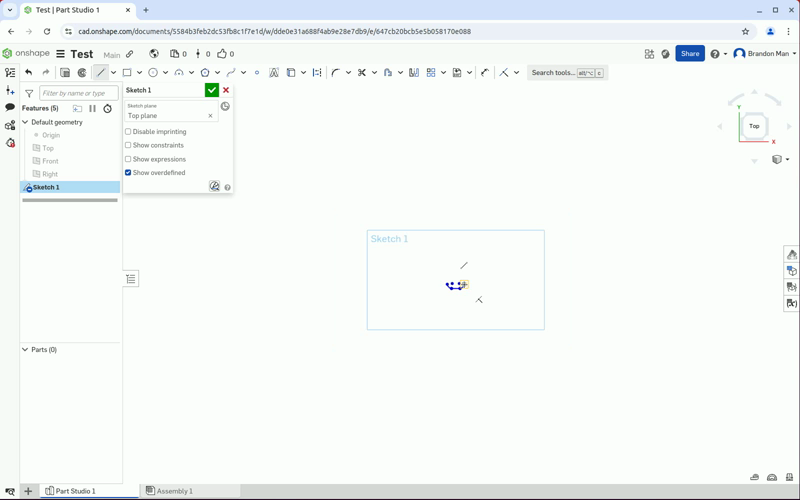
scroll(-6)
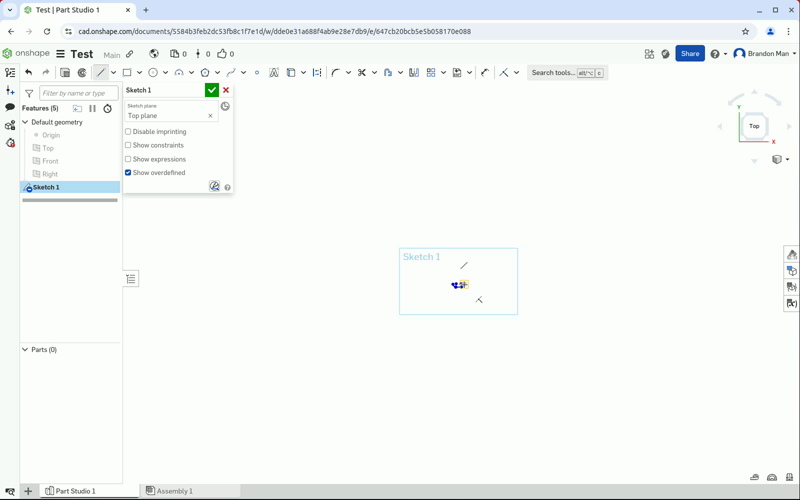
scroll(-6)
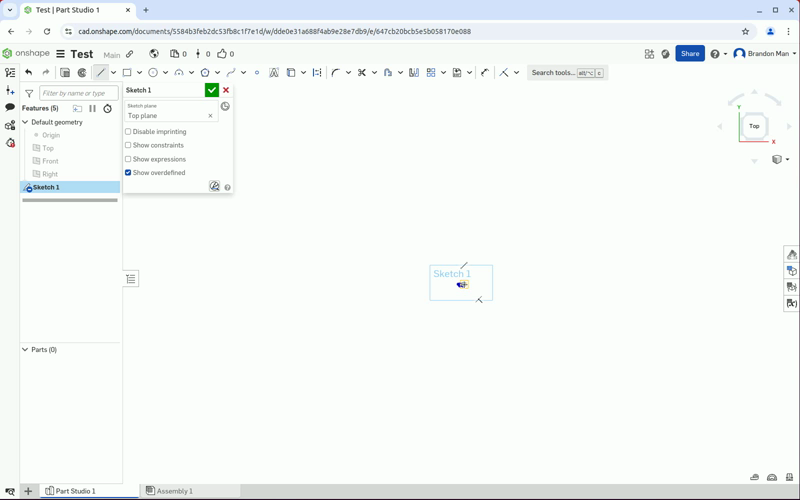
key_down(shift)
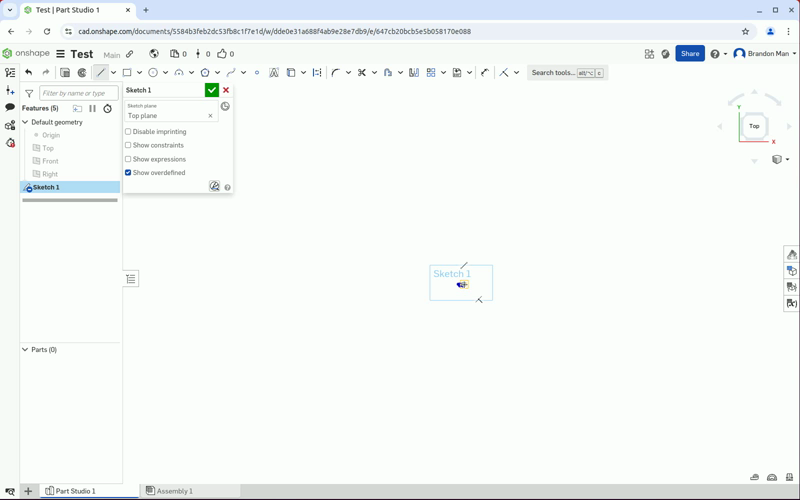
mouse_move(494, 284)
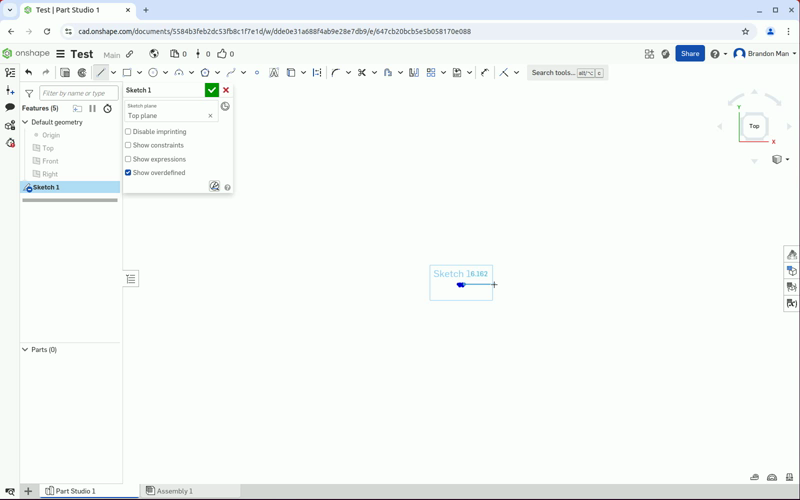
mouse_move(464, 281)
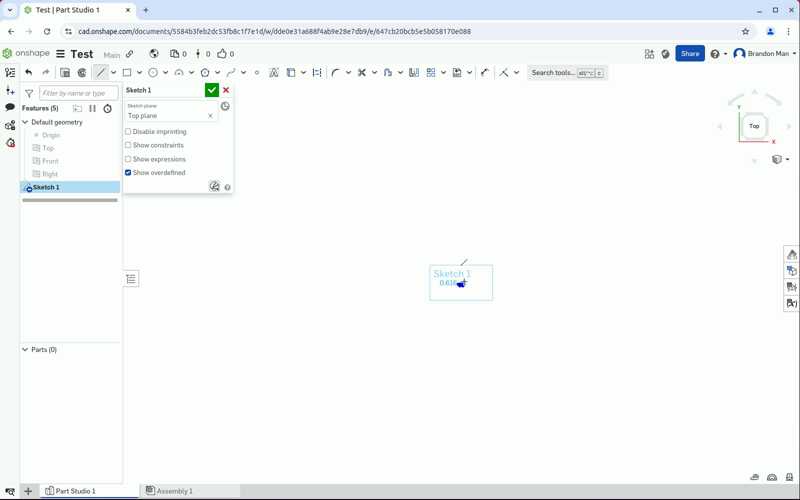
scroll(6)
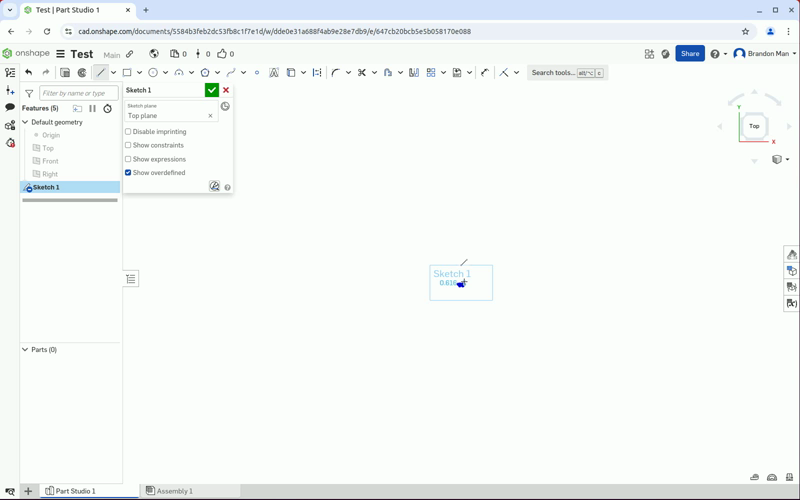
scroll(6)
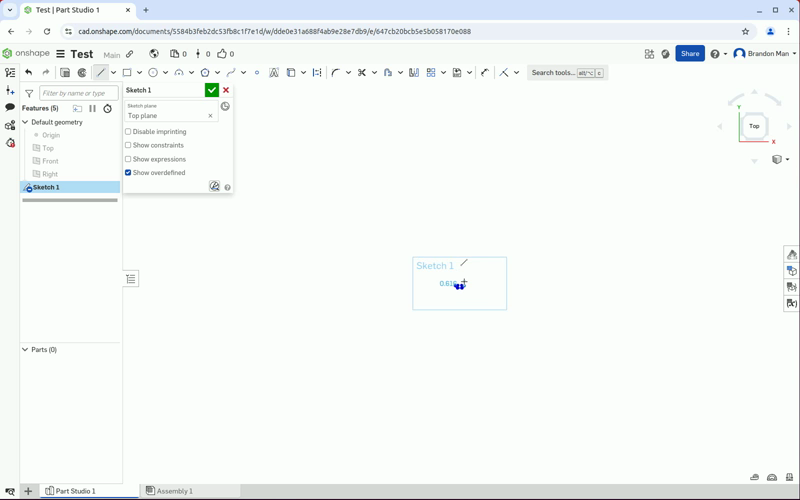
scroll(6)
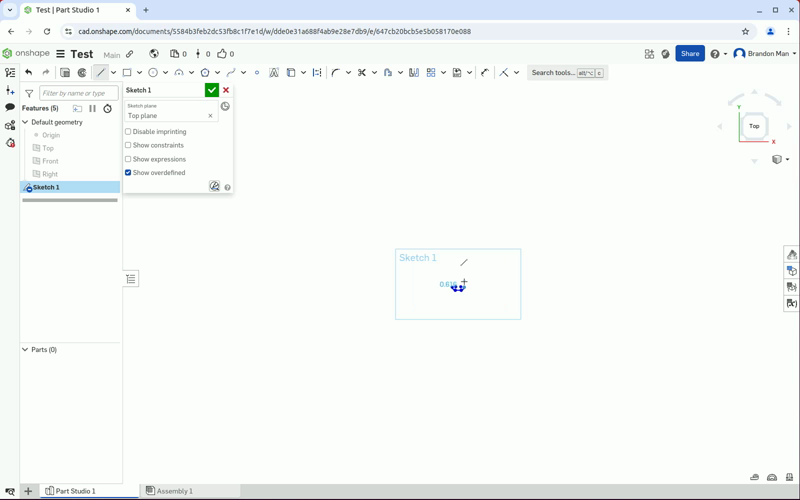
scroll(6)
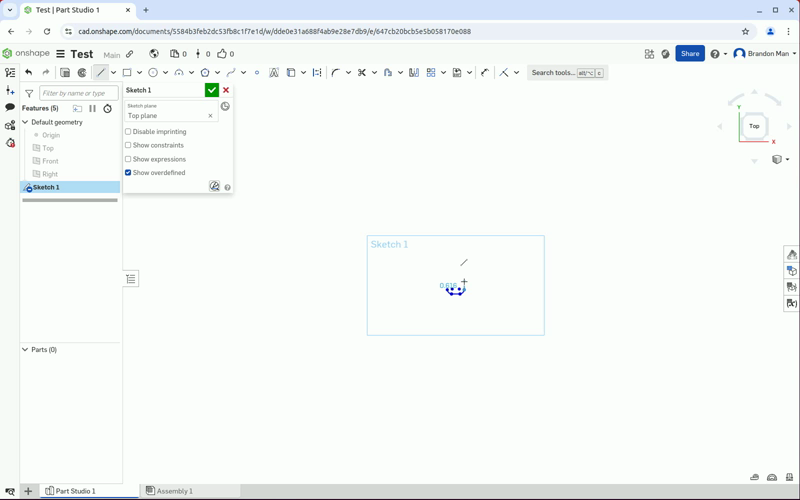
scroll(6)
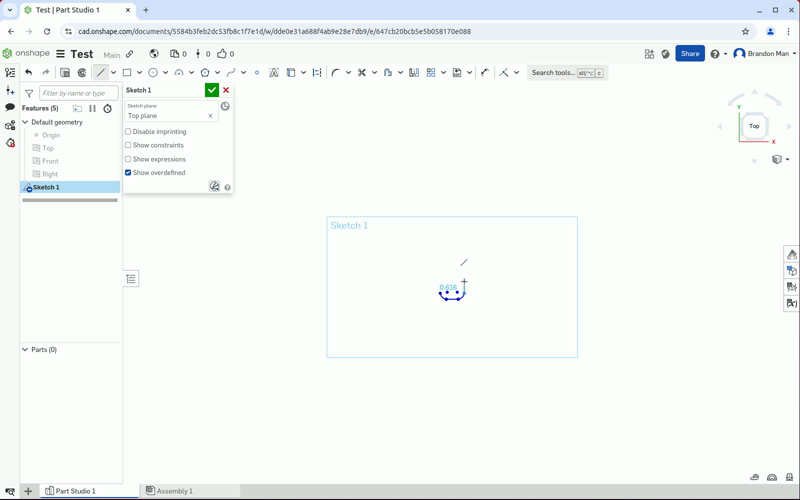
scroll(6)
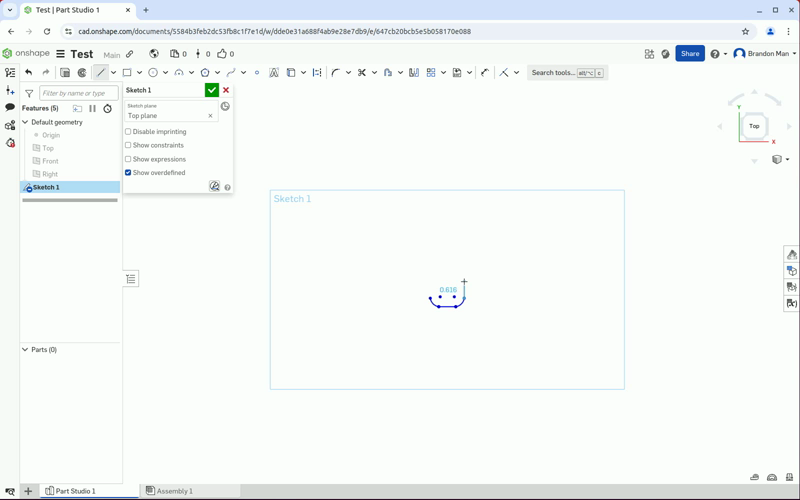
scroll(6)
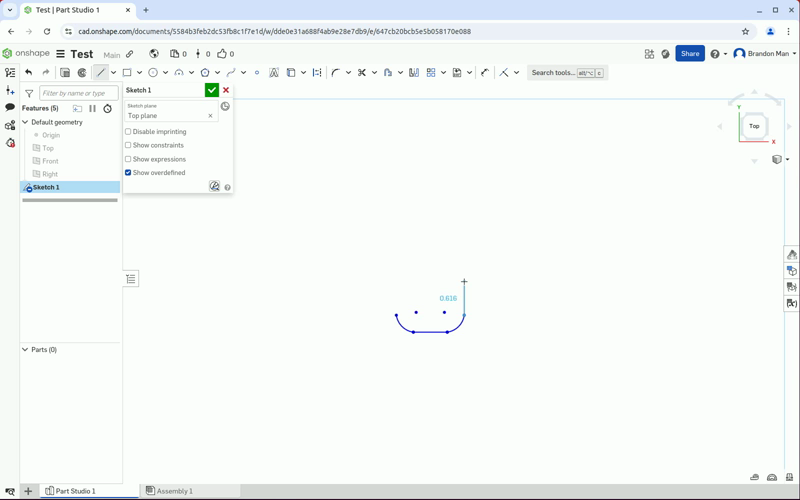
click(464, 281)
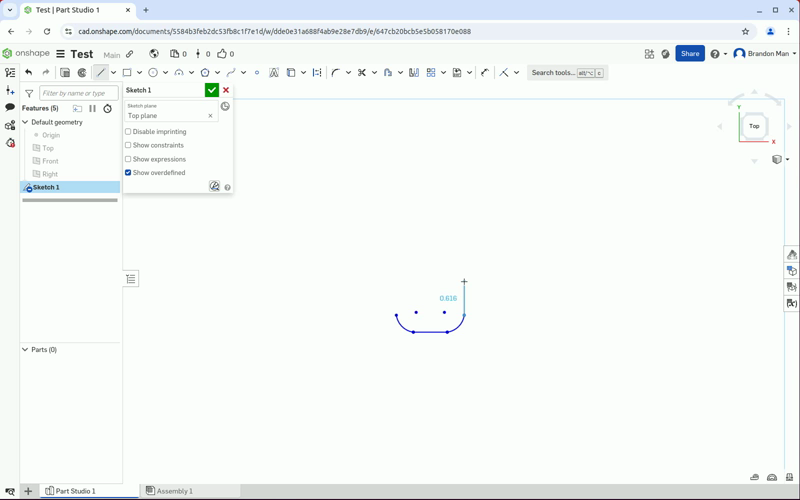
scroll(-6)
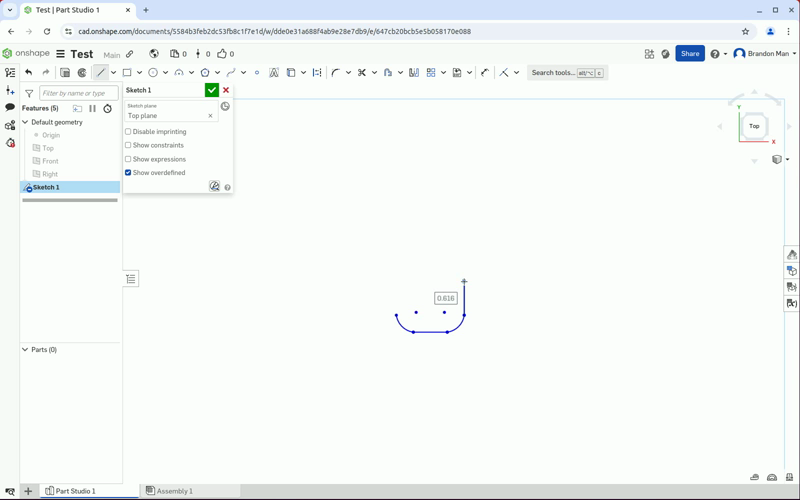
scroll(-6)
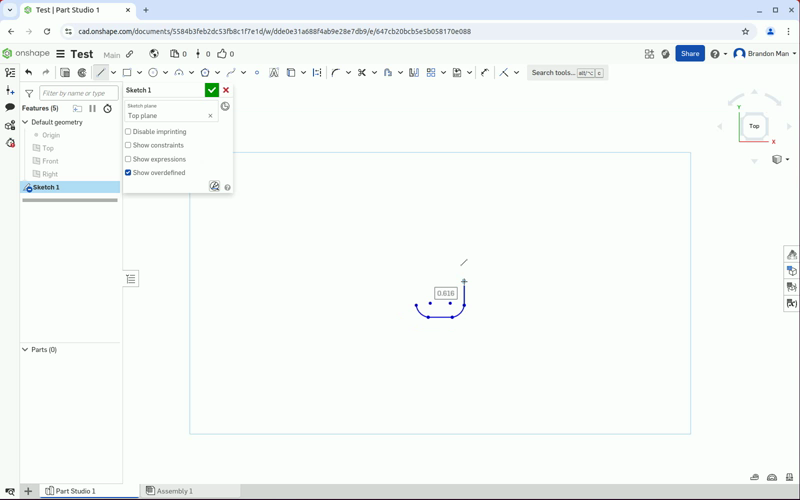
scroll(-6)
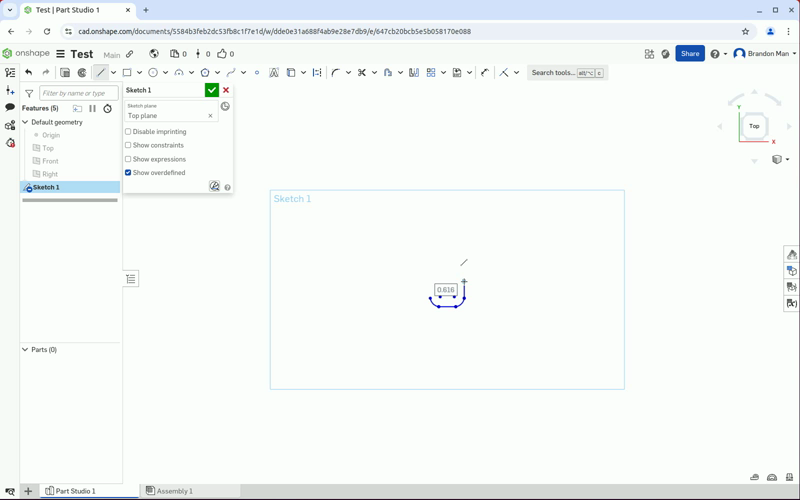
scroll(-6)
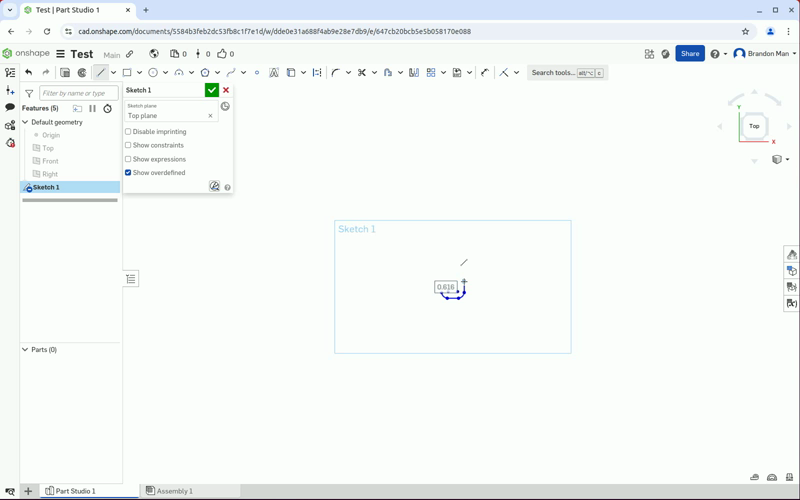
scroll(-6)
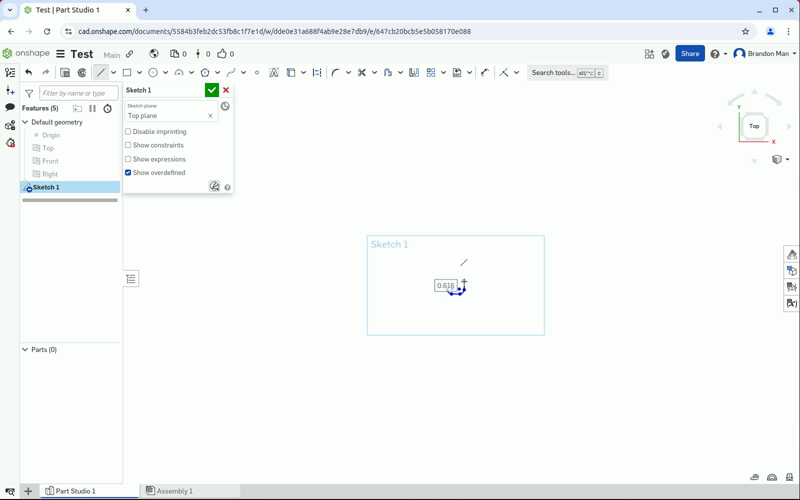
scroll(-6)
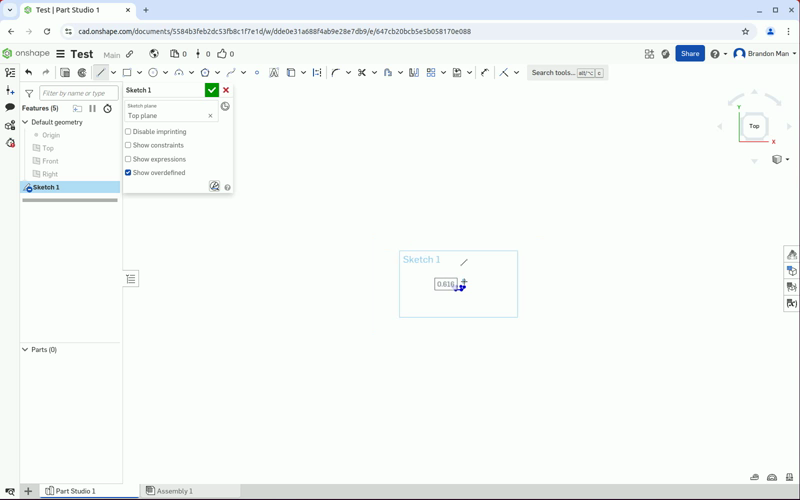
scroll(-6)
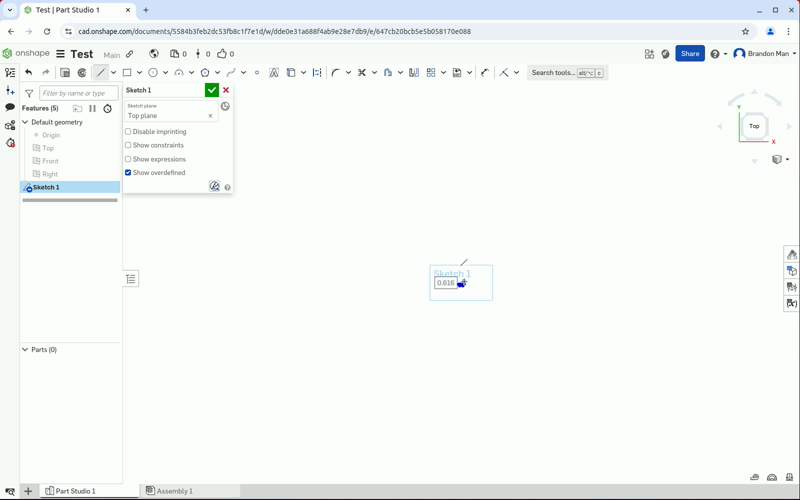
key_up(shift)
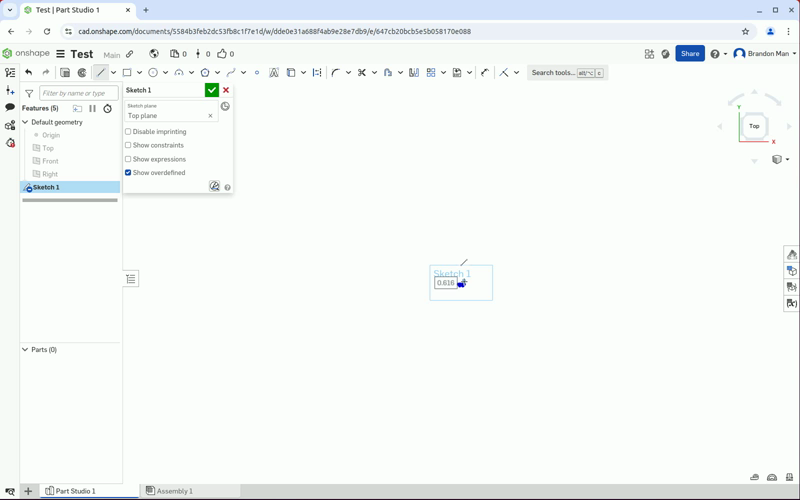
key(esc)
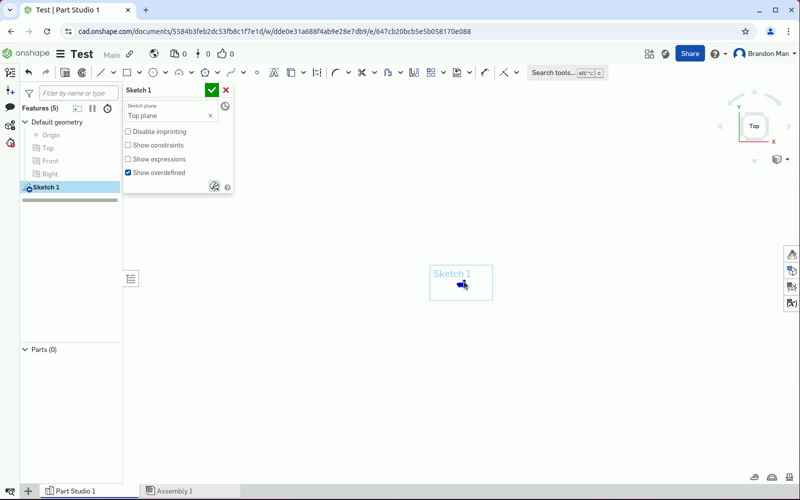
key(a)
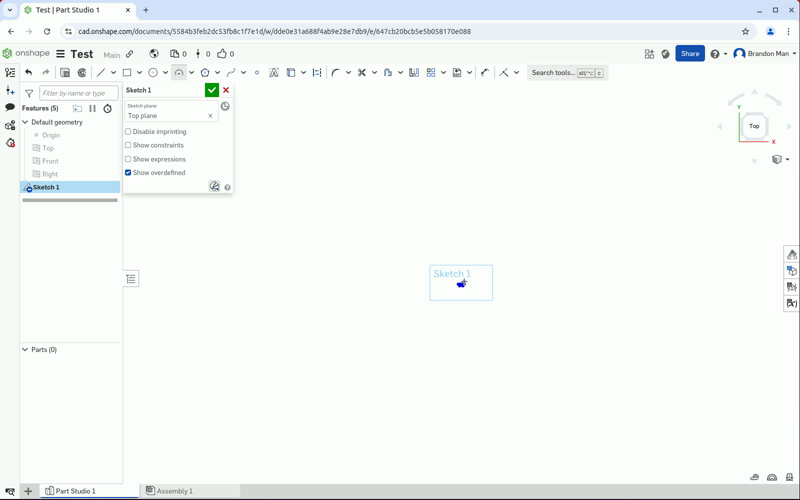
mouse_move(464, 281)
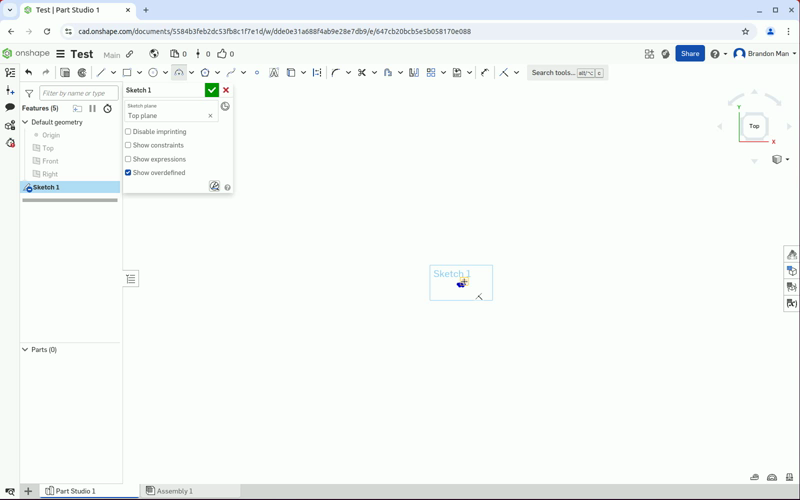
scroll(6)
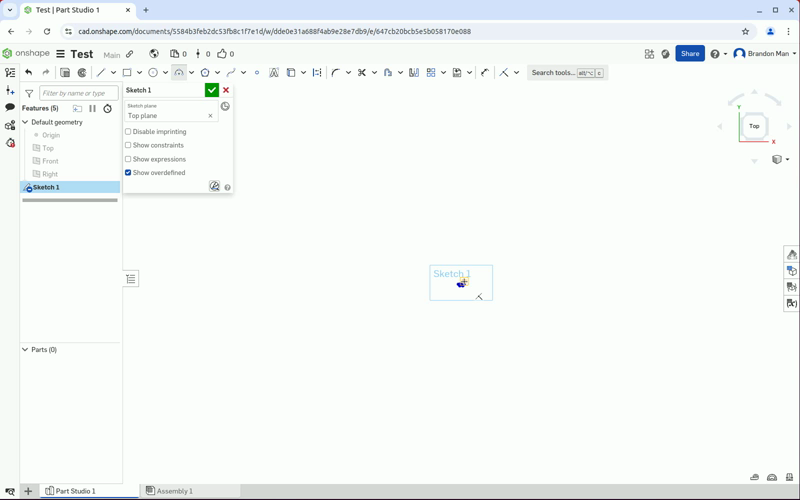
scroll(6)
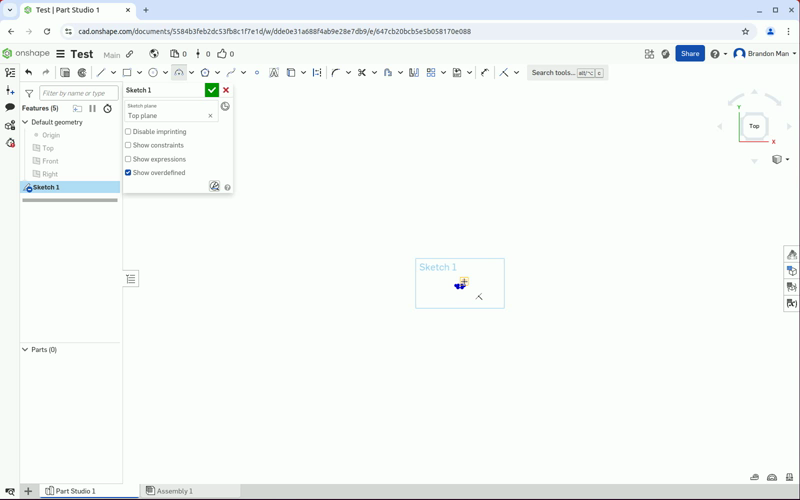
scroll(6)
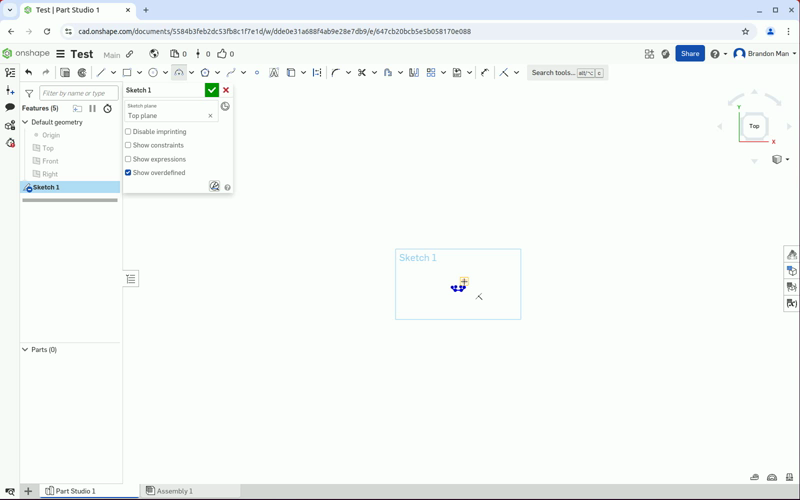
scroll(6)
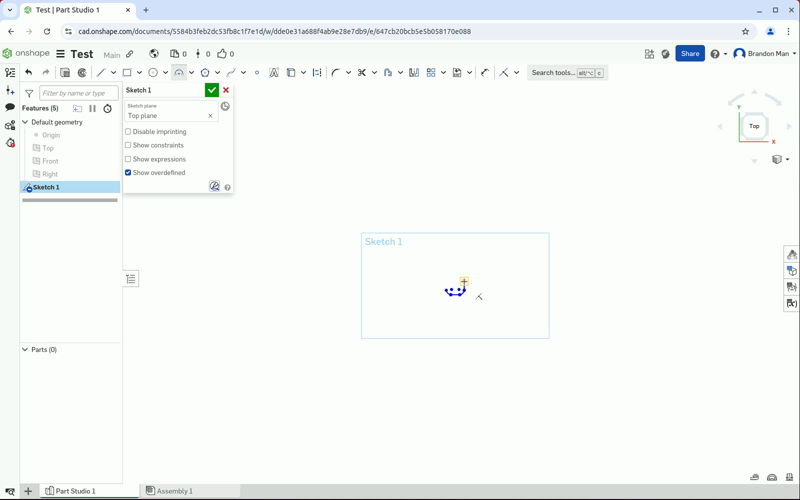
scroll(6)
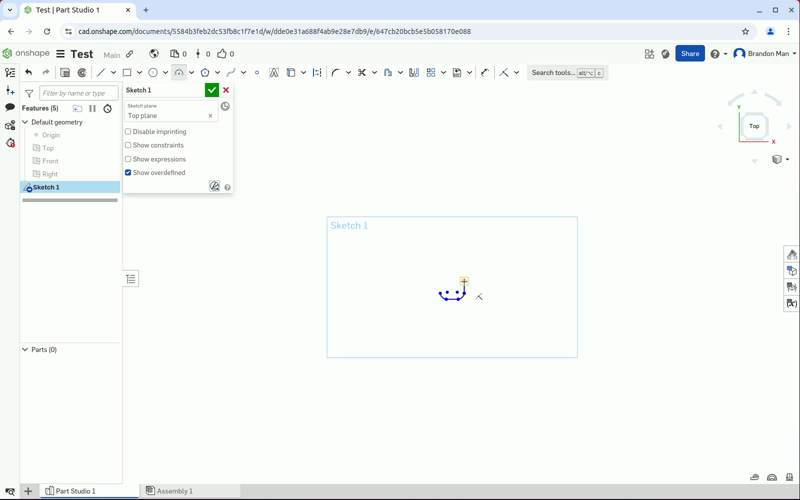
scroll(6)
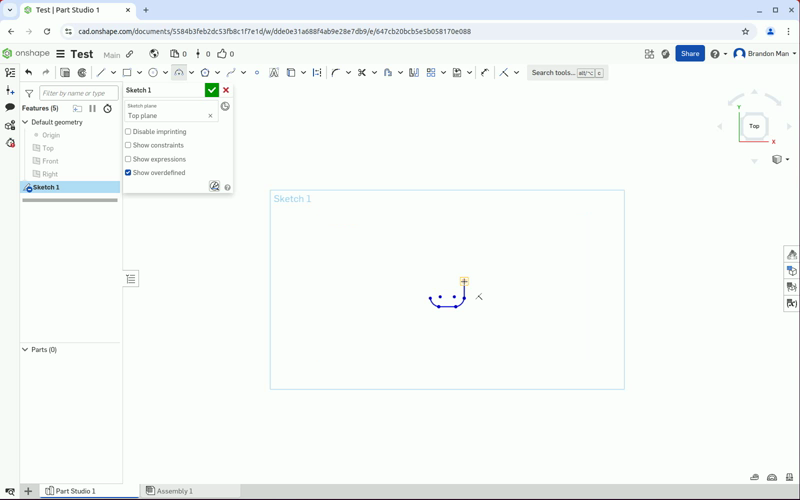
scroll(6)
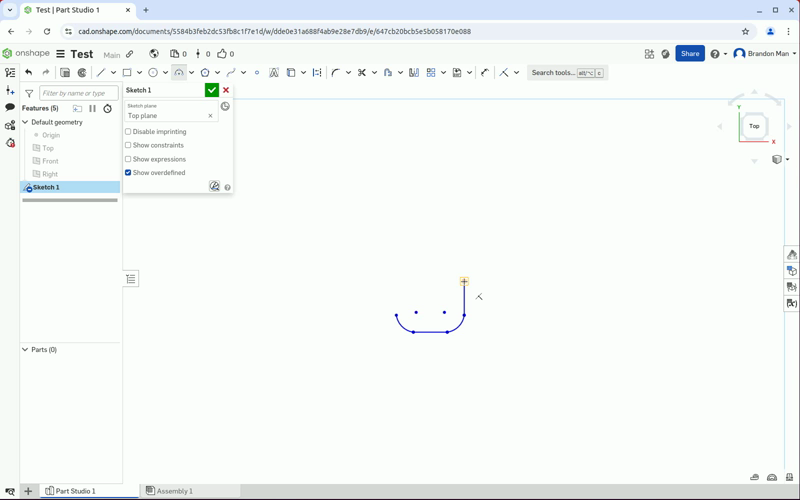
click(464, 281)
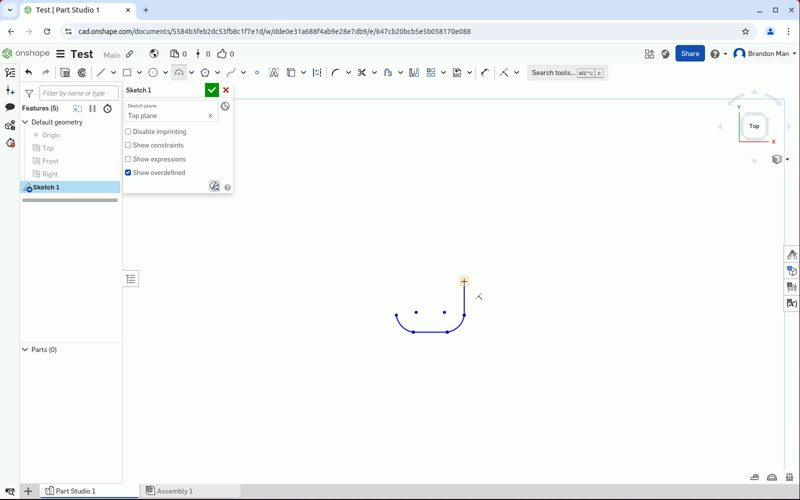
scroll(-6)
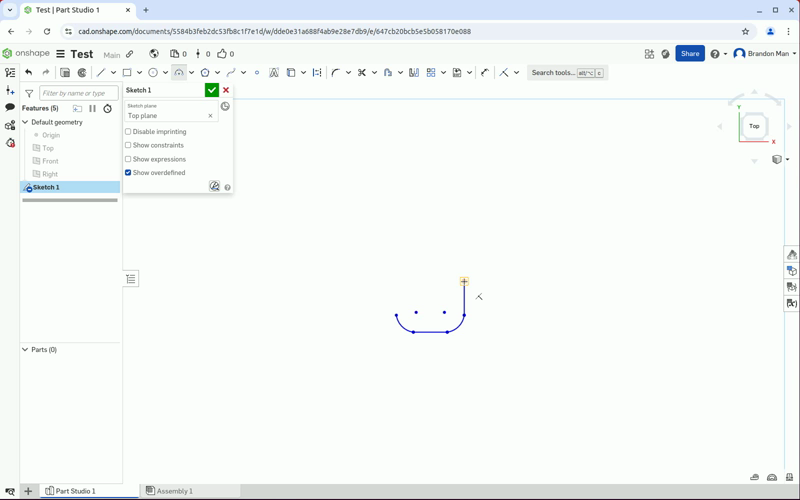
scroll(-6)
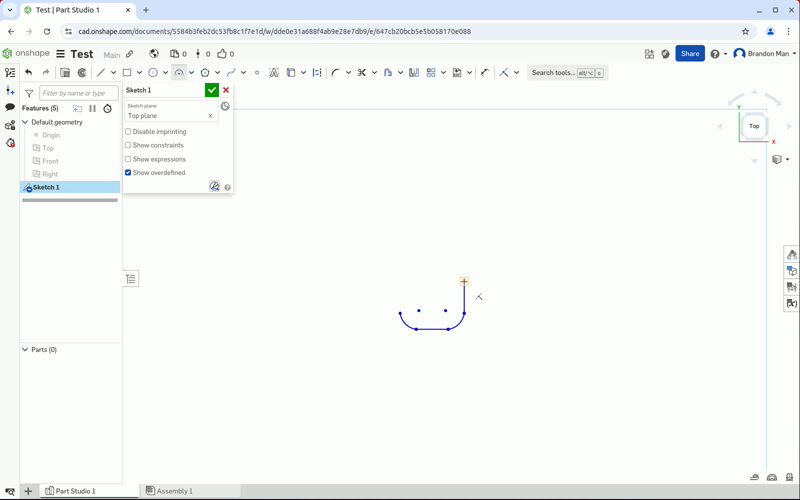
scroll(-6)
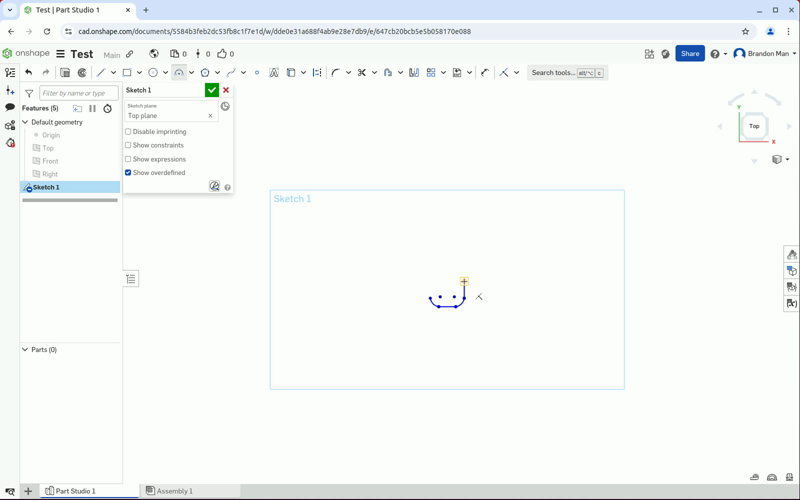
scroll(-6)
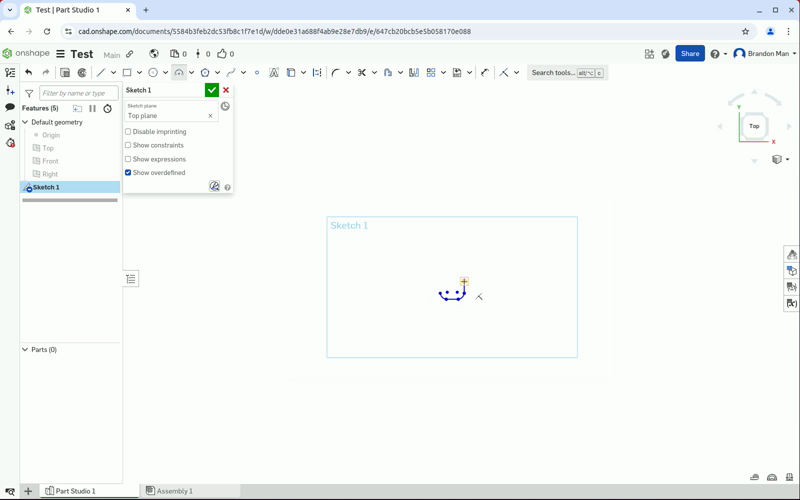
scroll(-6)
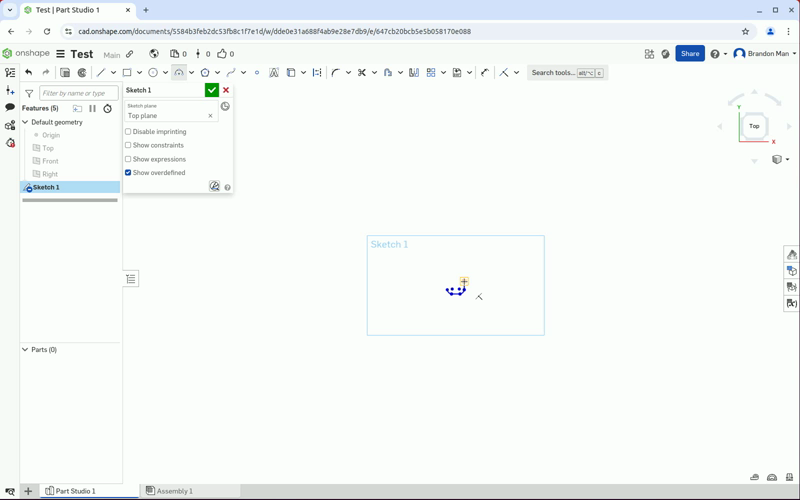
scroll(-6)
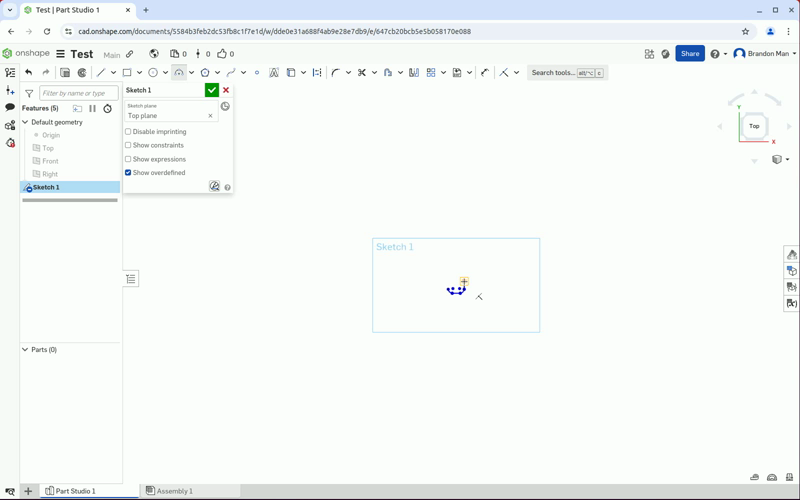
scroll(-6)
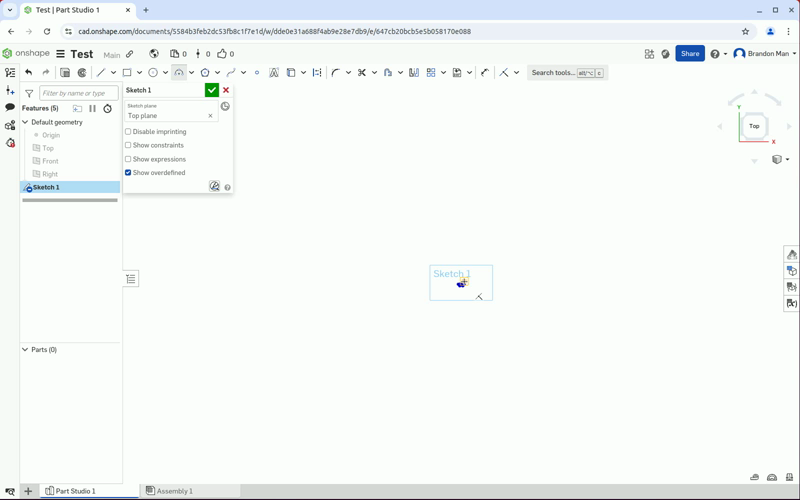
key_down(shift)
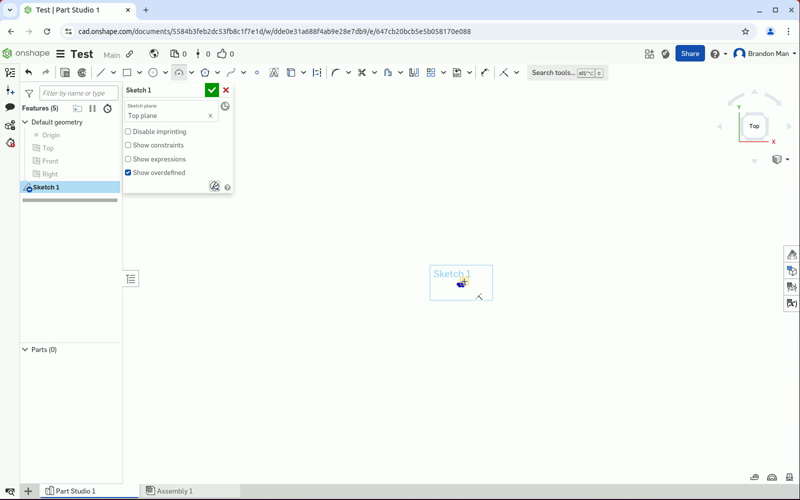
mouse_move(462, 279)
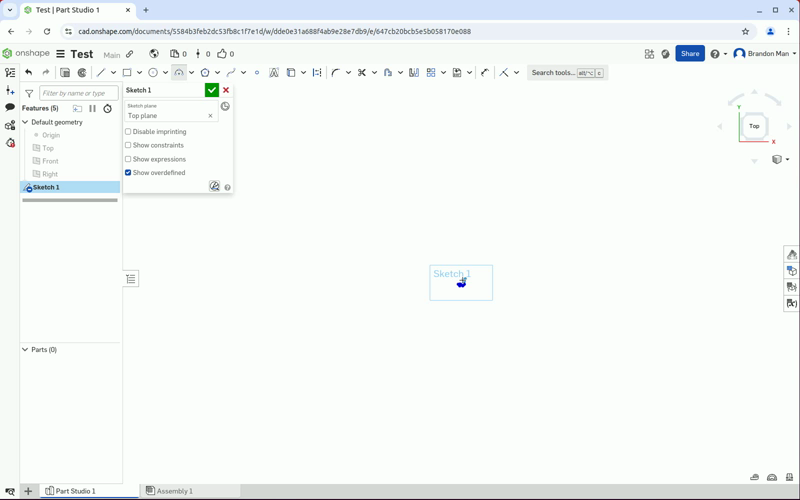
scroll(6)
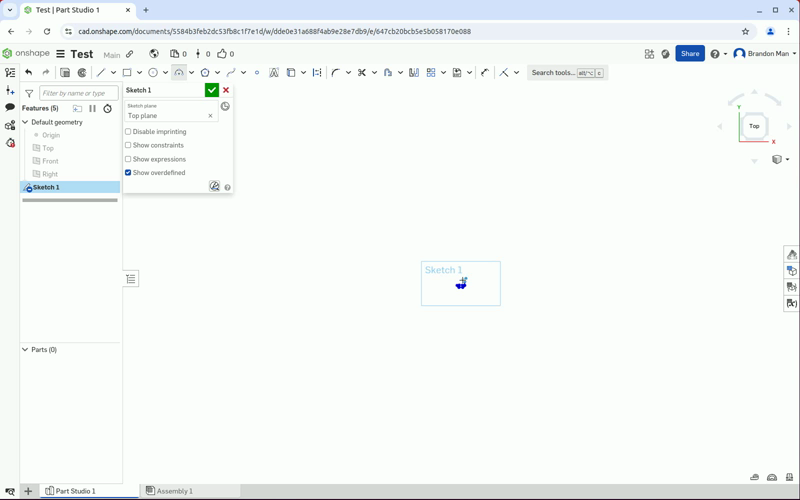
scroll(6)
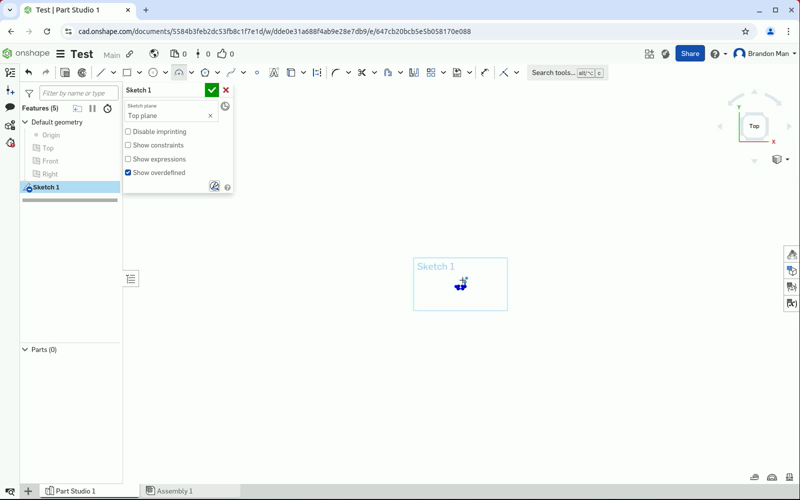
scroll(6)
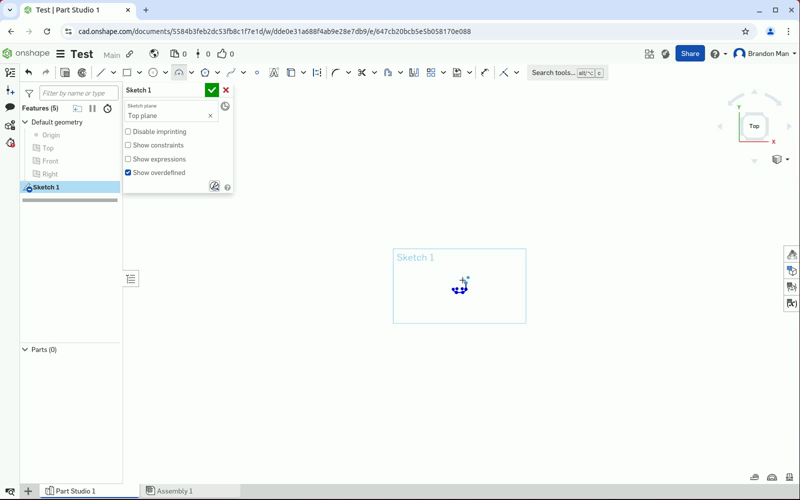
scroll(6)
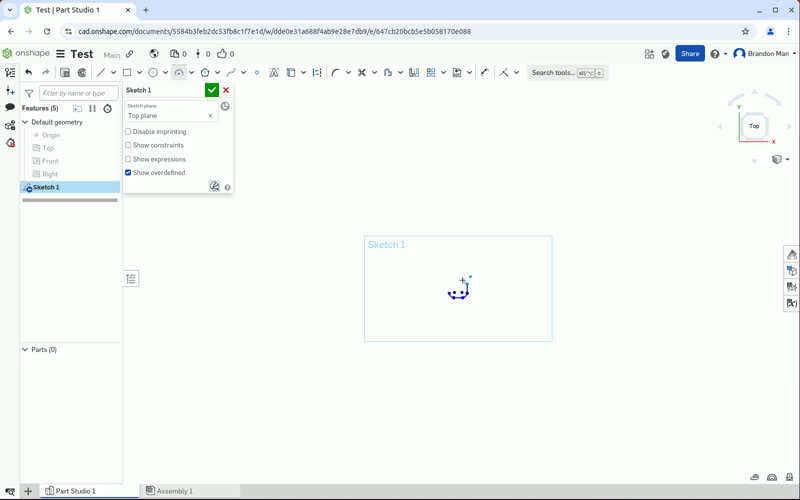
scroll(6)
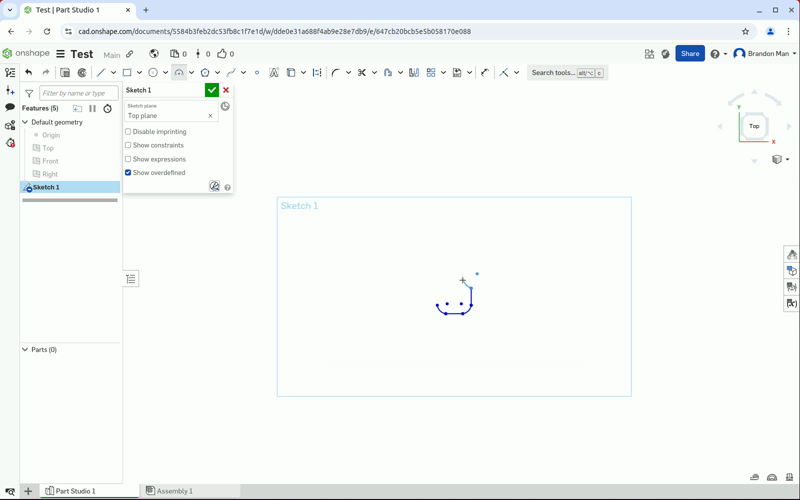
scroll(6)
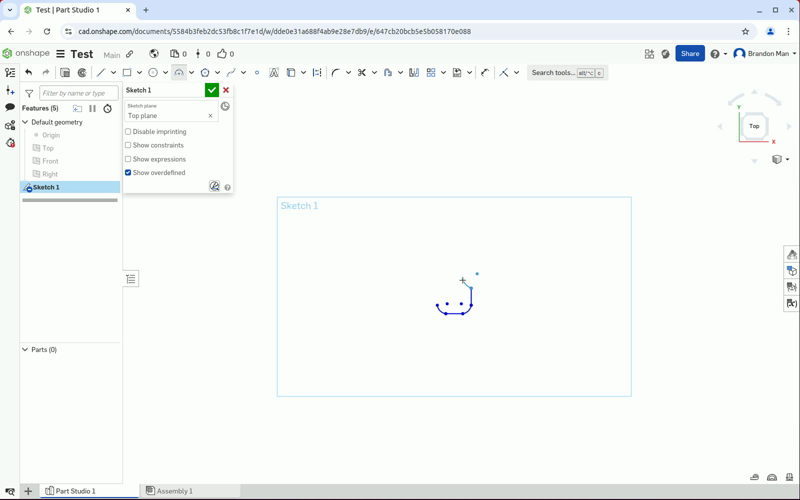
scroll(6)
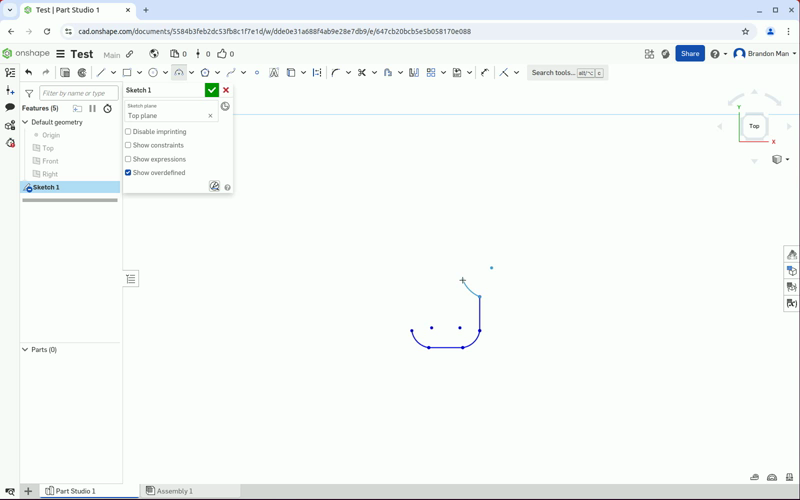
click(462, 279)
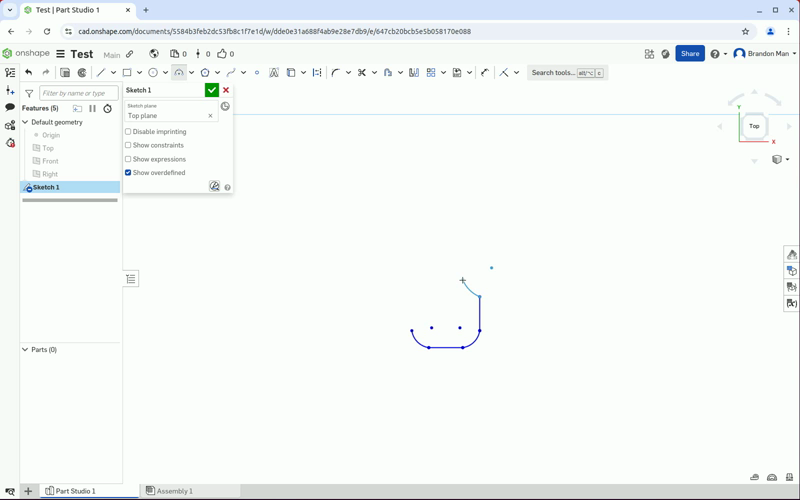
scroll(-6)
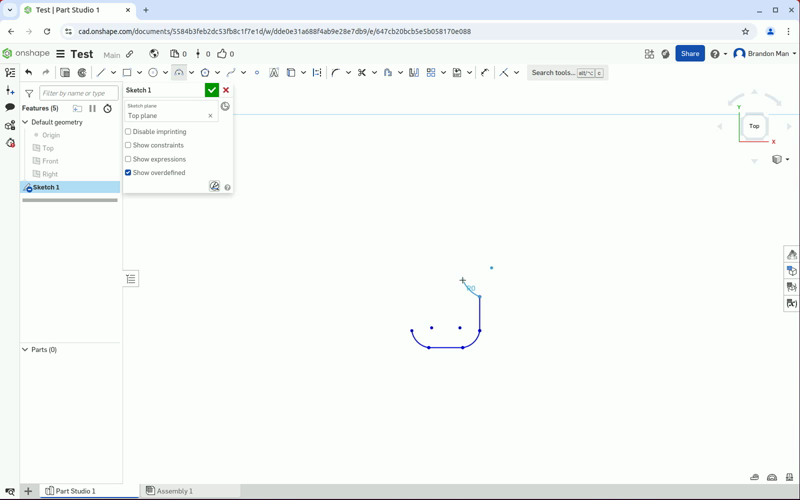
scroll(-6)
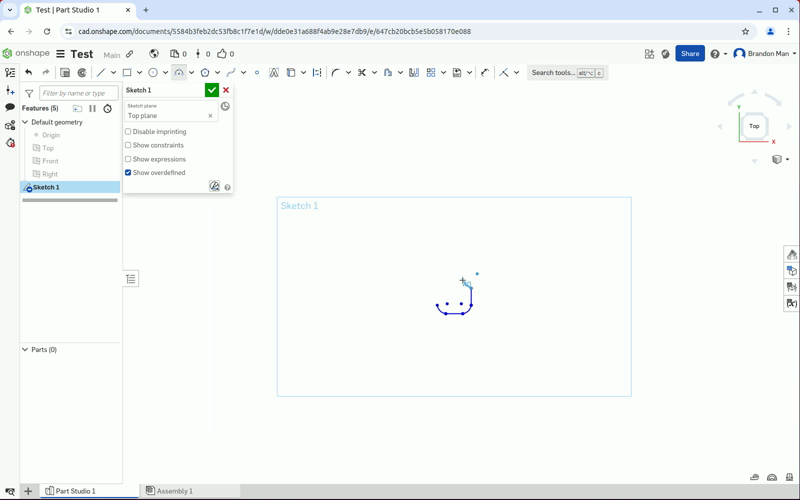
scroll(-6)
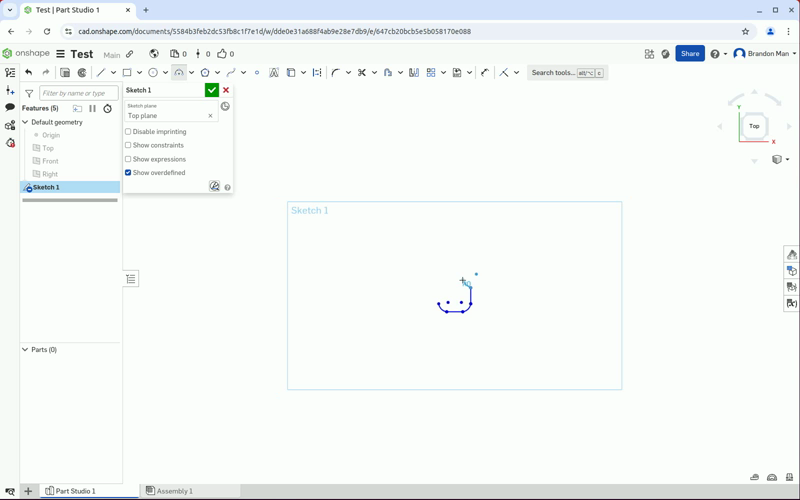
scroll(-6)
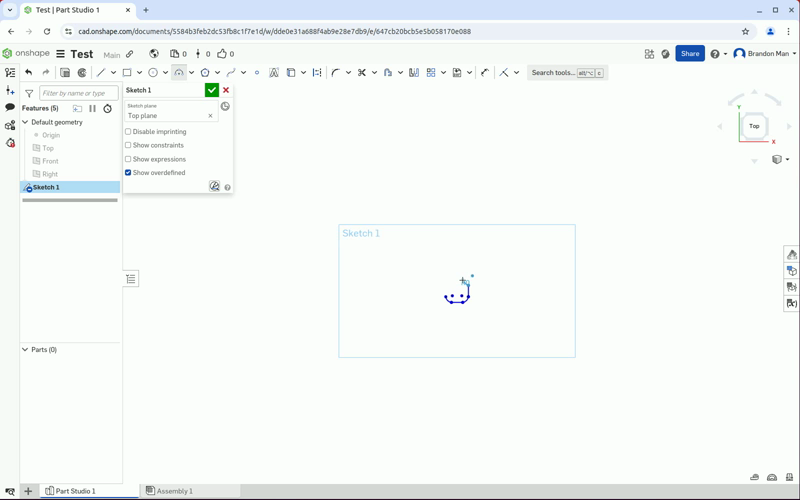
scroll(-6)
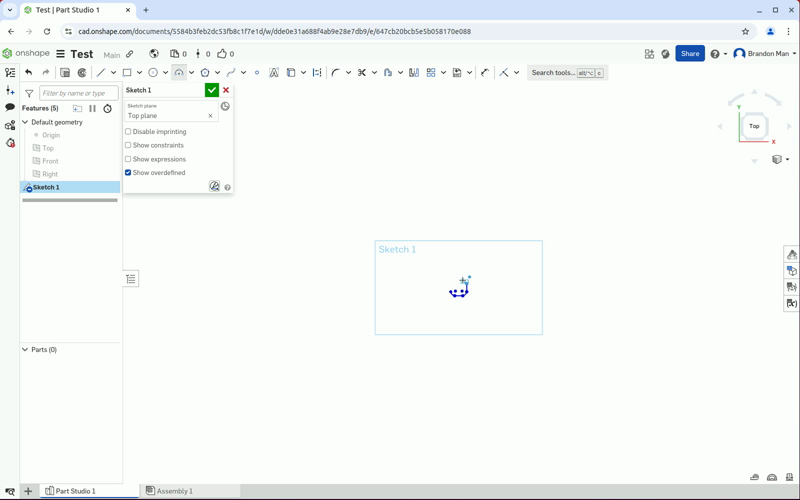
scroll(-6)
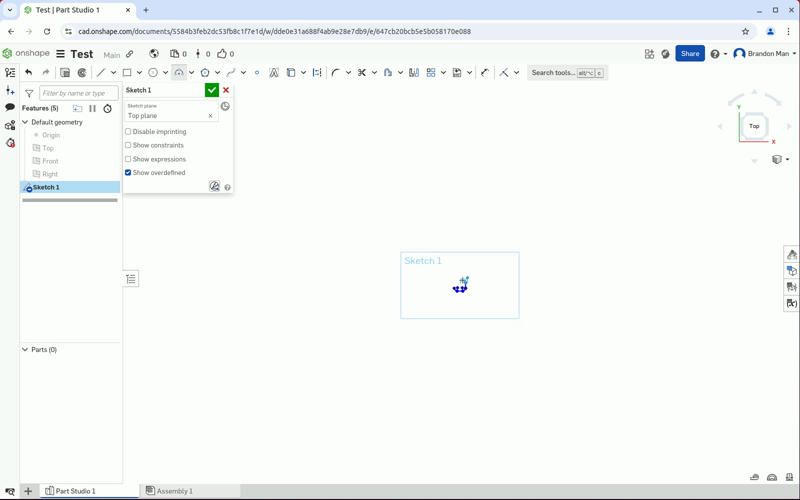
scroll(-6)
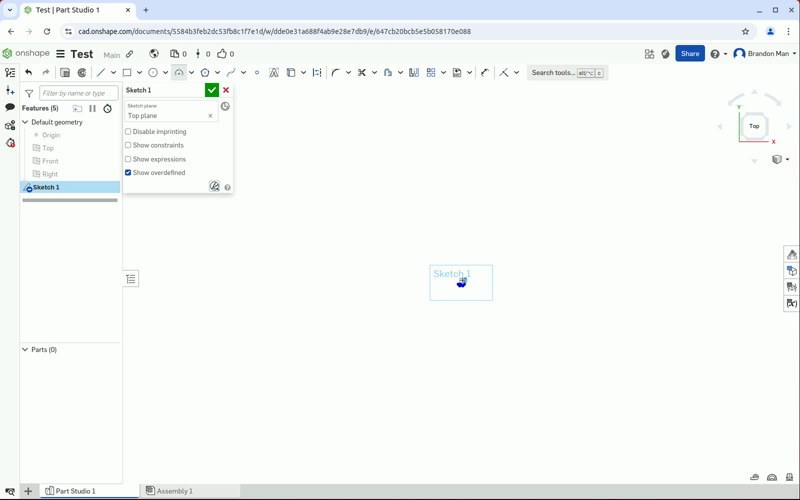
mouse_move(463, 280)
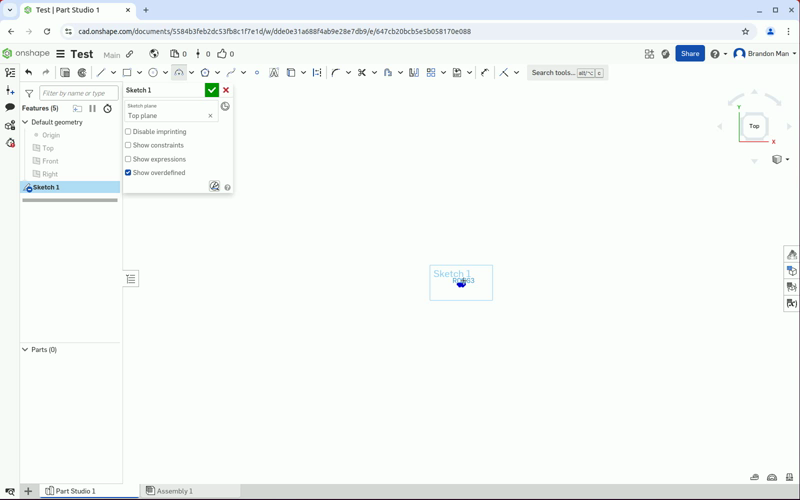
scroll(6)
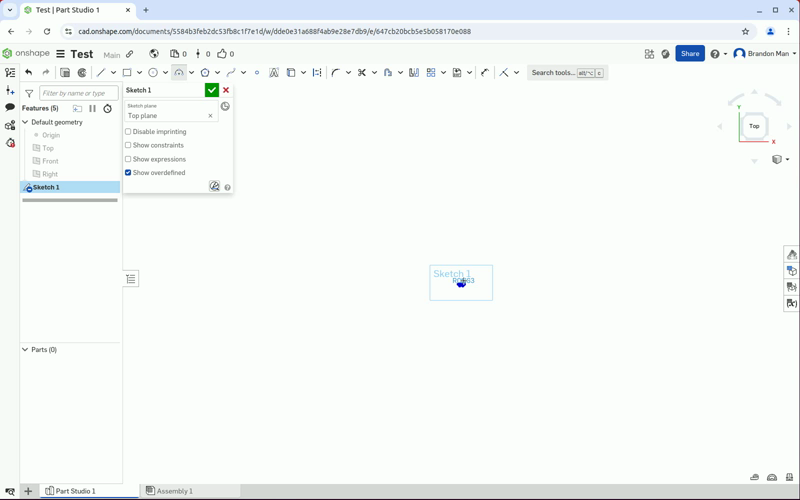
scroll(6)
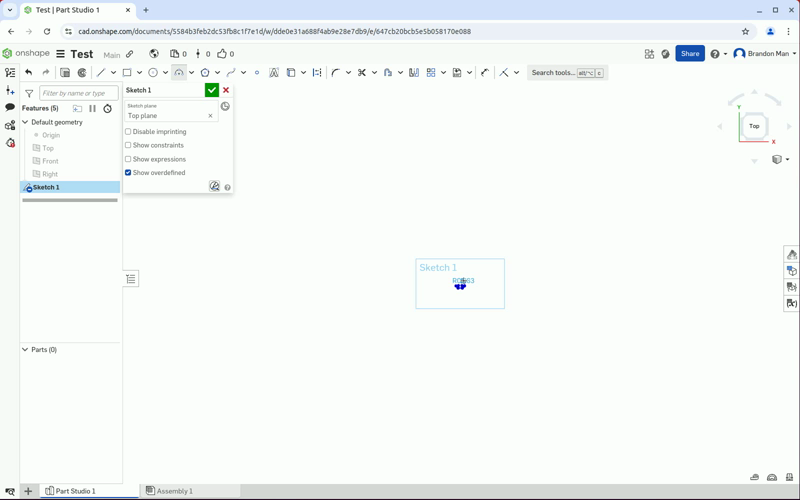
scroll(6)
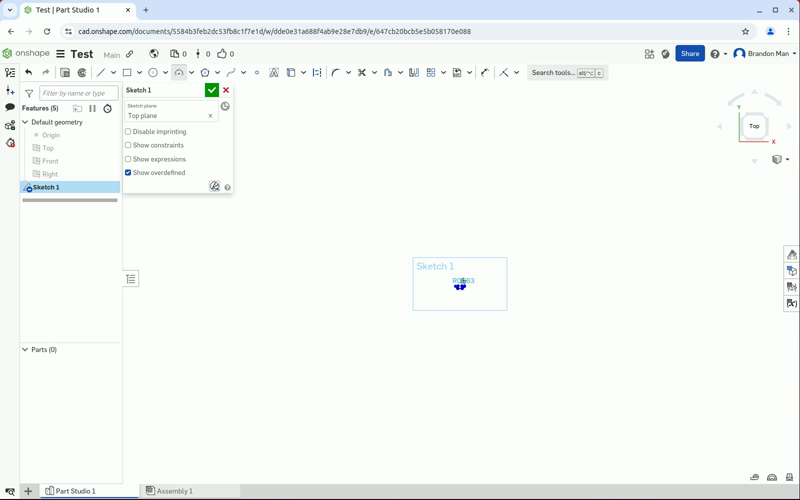
scroll(6)
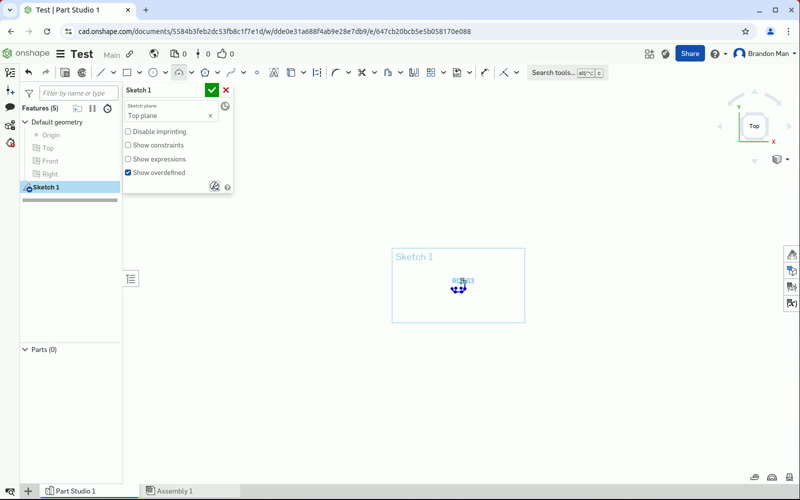
scroll(6)
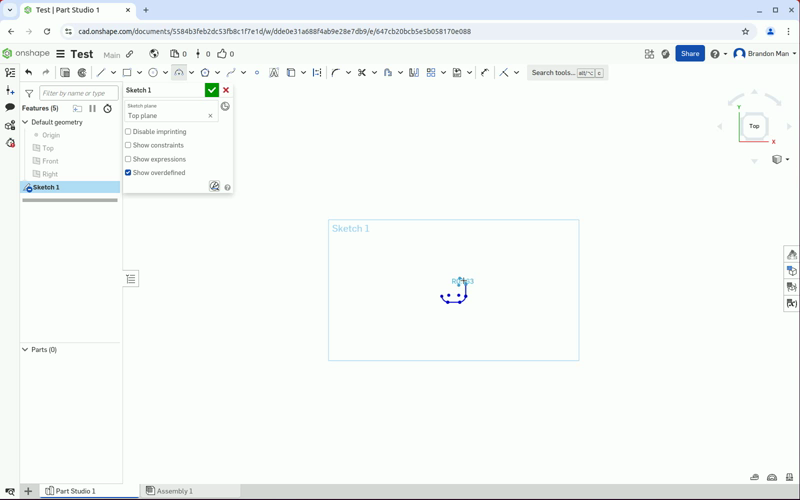
scroll(6)
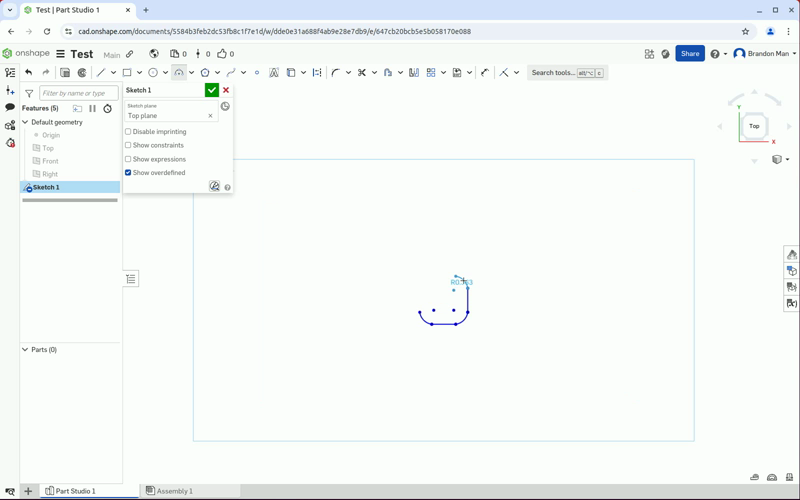
scroll(6)
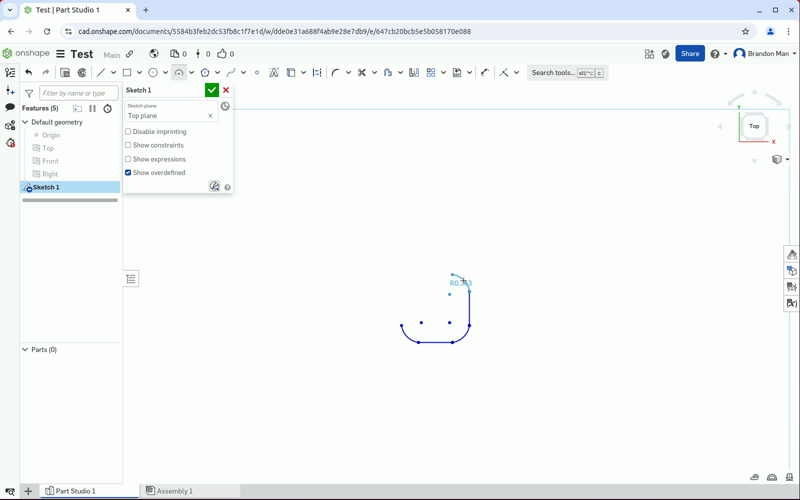
click(463, 280)
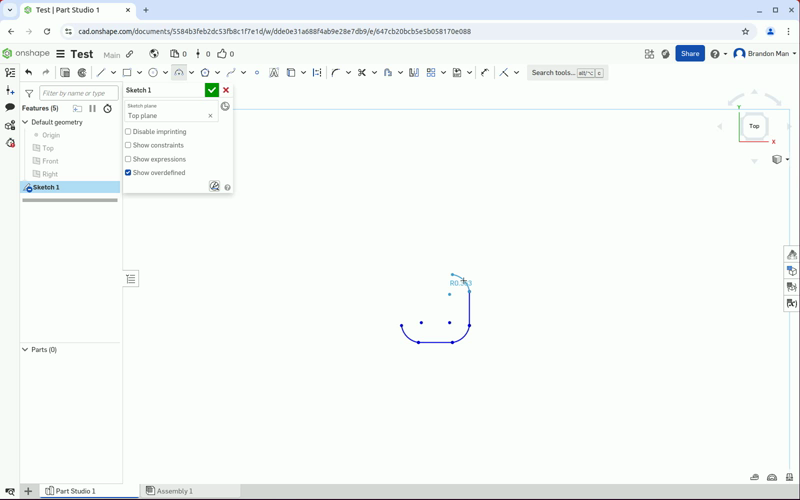
scroll(-6)
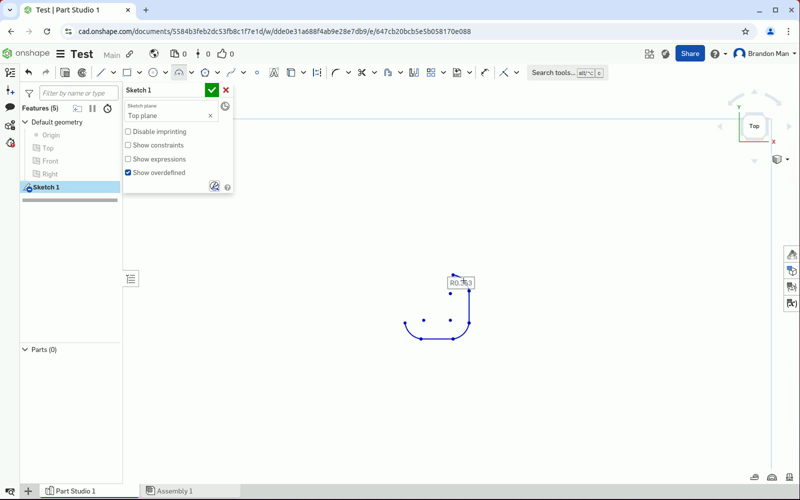
scroll(-6)
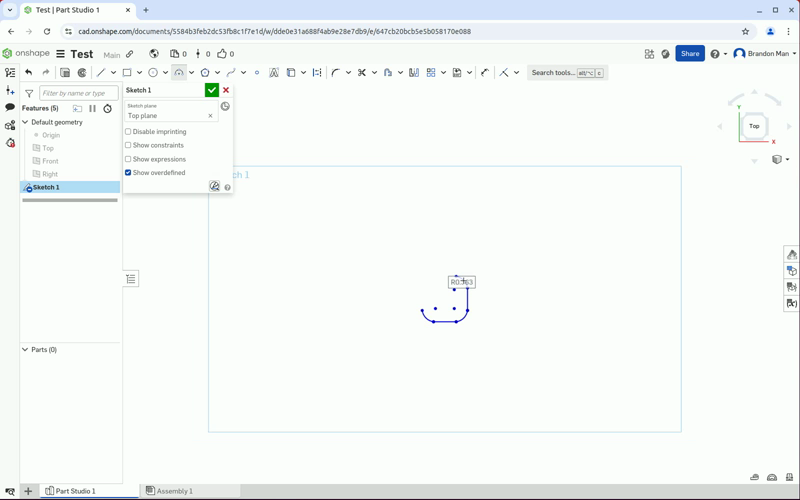
scroll(-6)
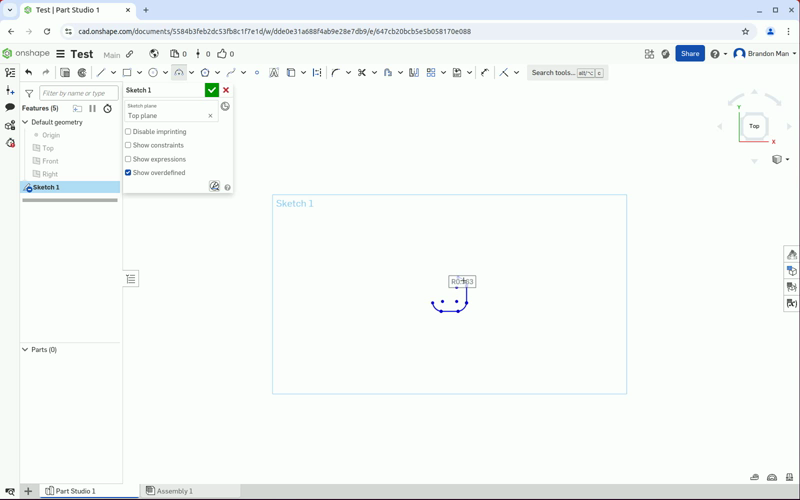
scroll(-6)
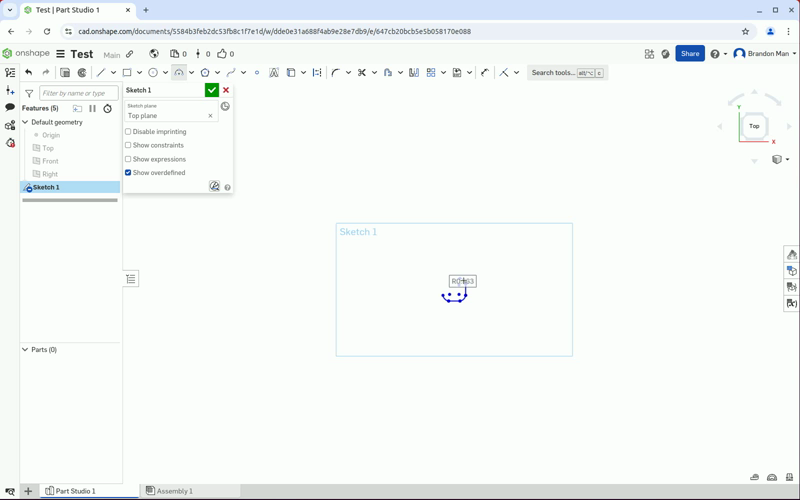
scroll(-6)
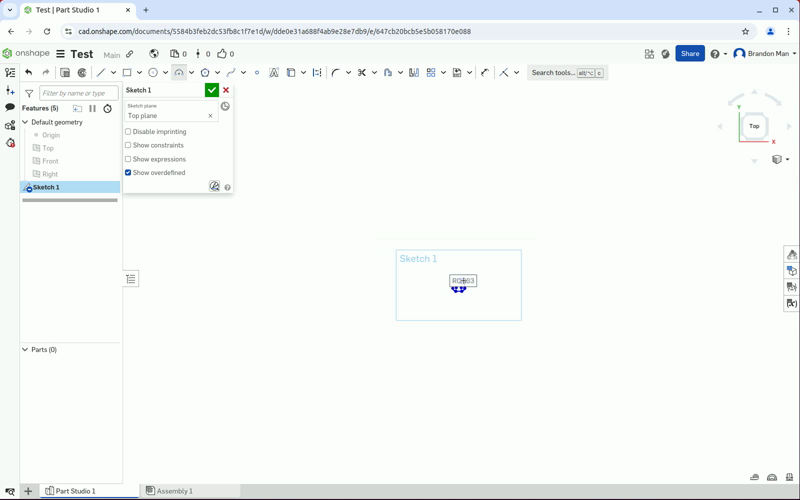
scroll(-6)
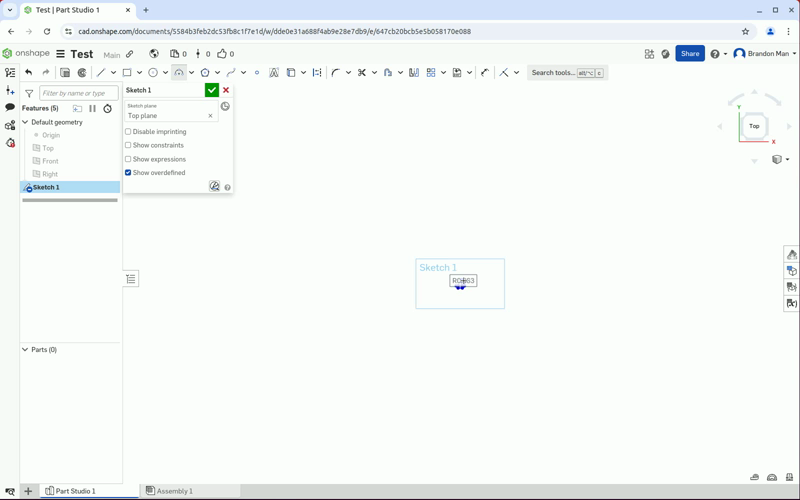
scroll(-6)
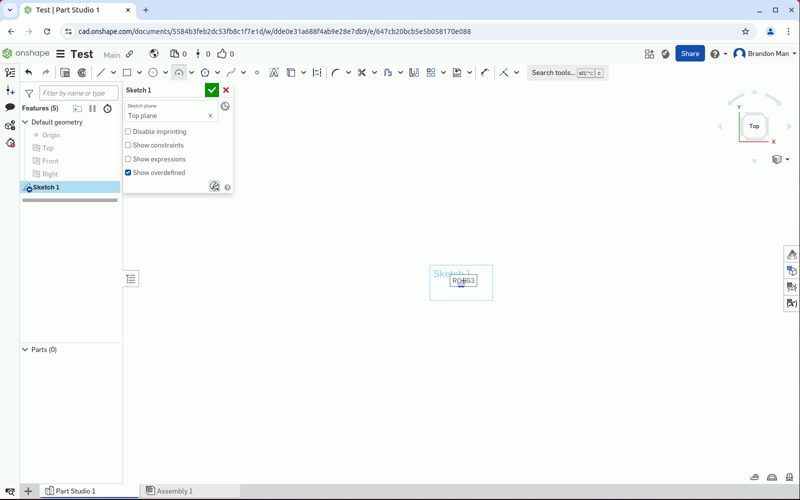
key_up(shift)
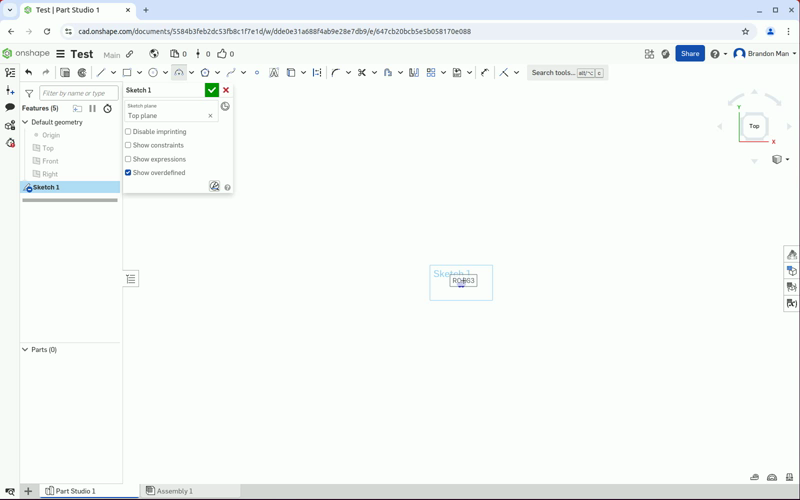
key(esc)
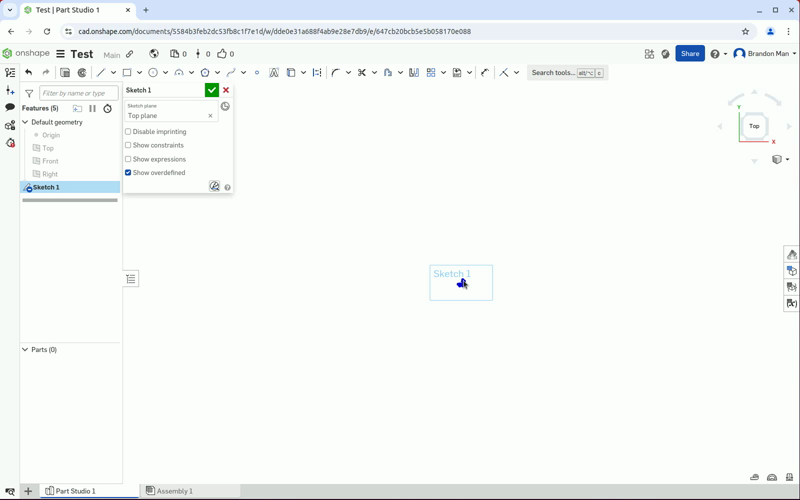
key(l)
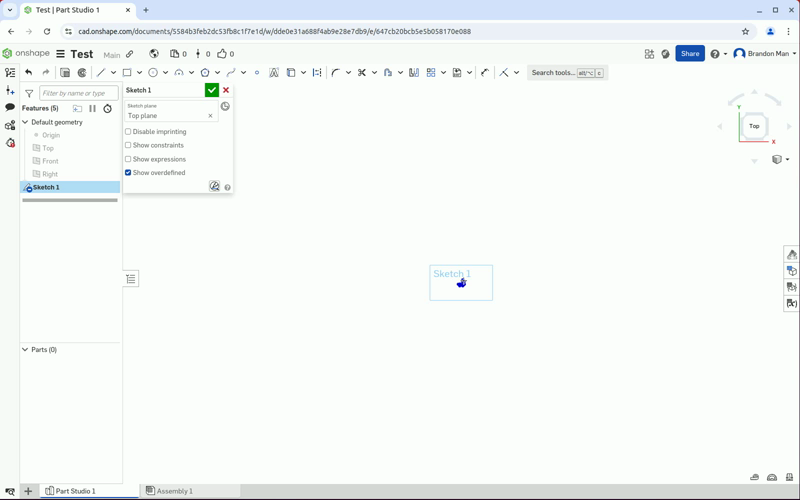
mouse_move(462, 279)
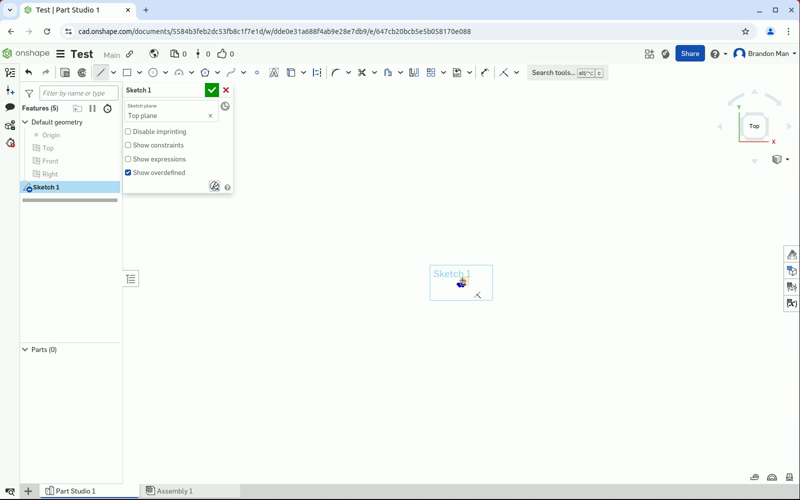
scroll(6)
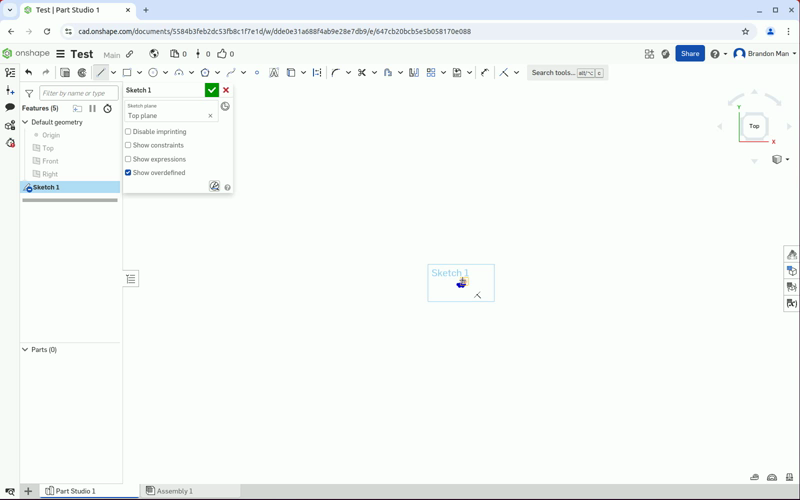
scroll(6)
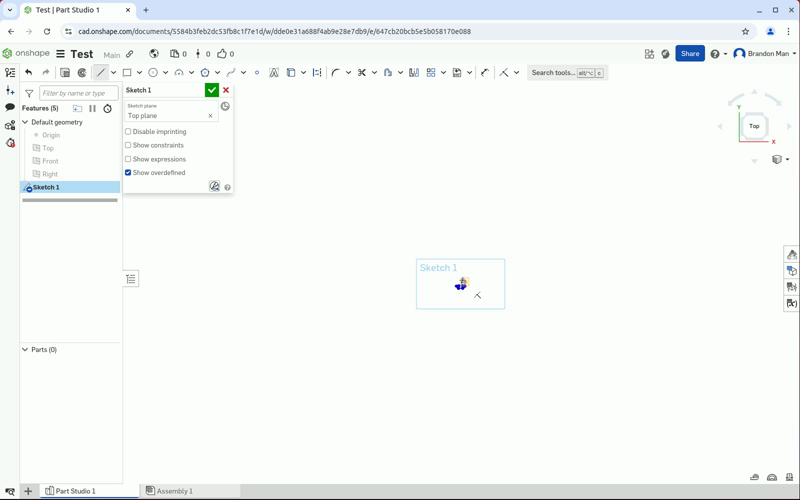
scroll(6)
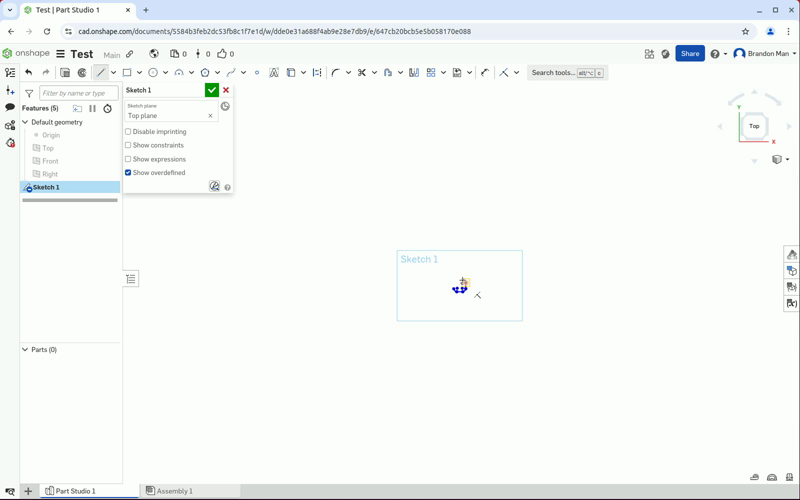
scroll(6)
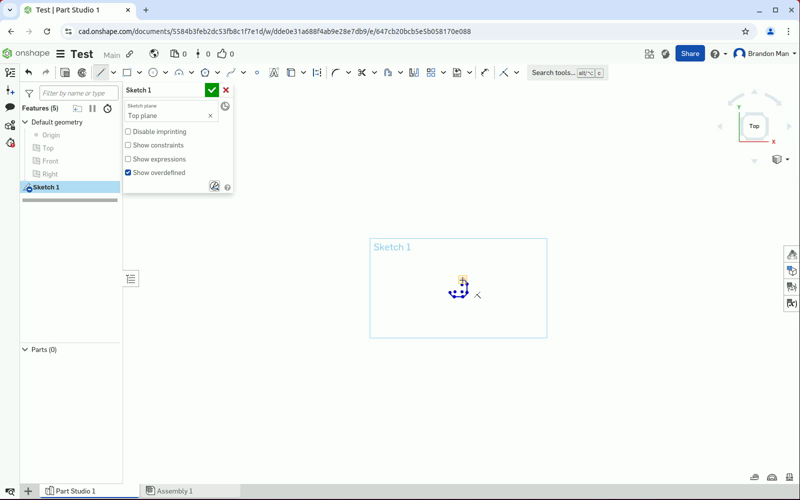
scroll(6)
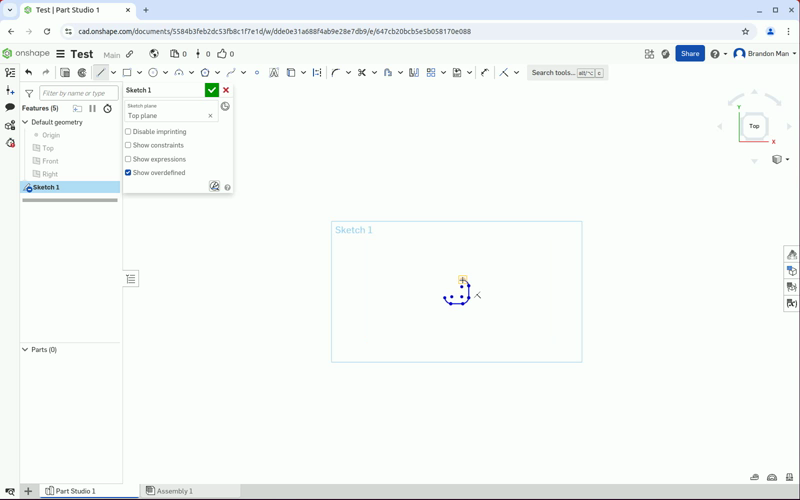
scroll(6)
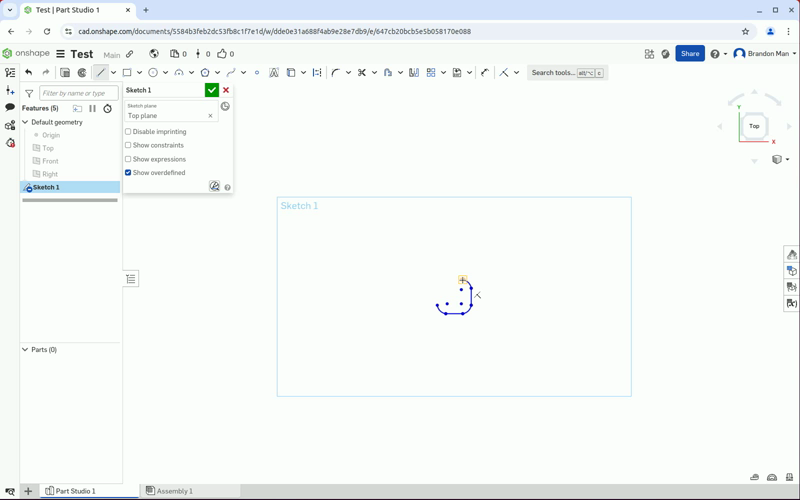
scroll(6)
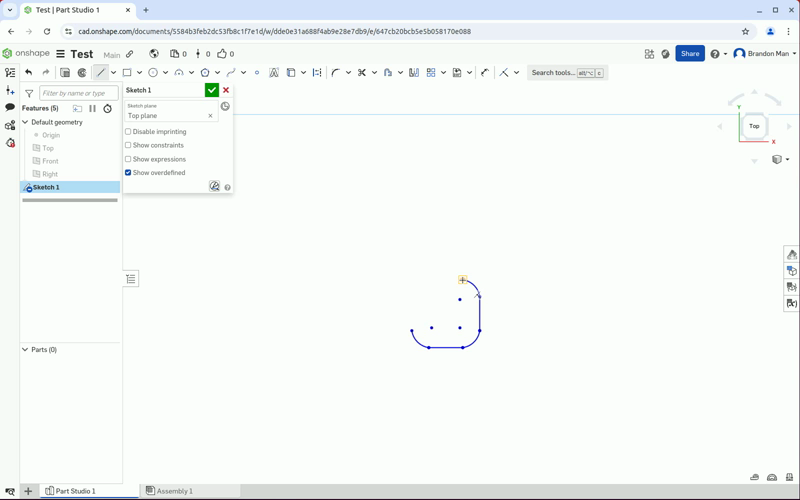
click(462, 279)
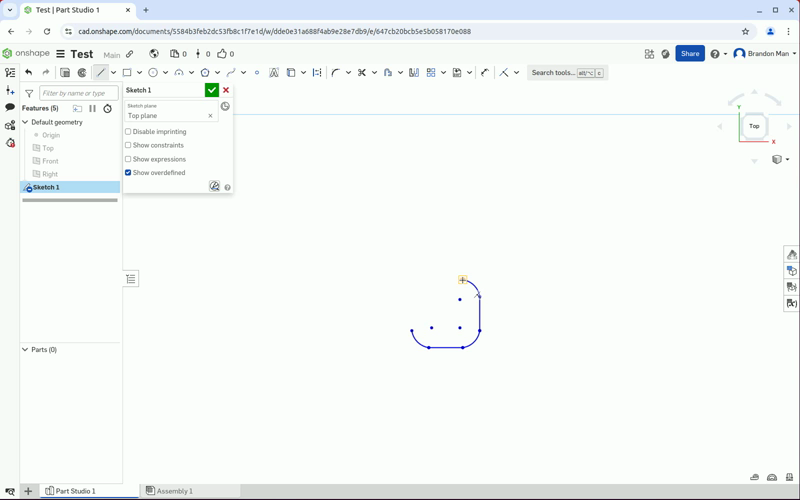
scroll(-6)
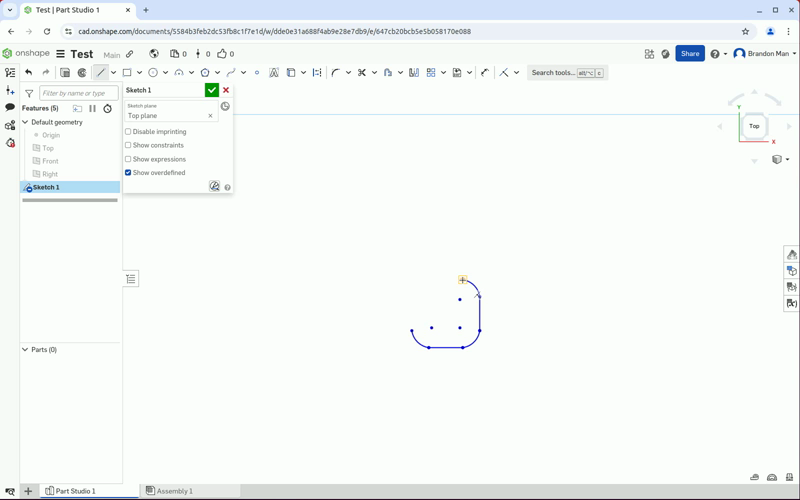
scroll(-6)
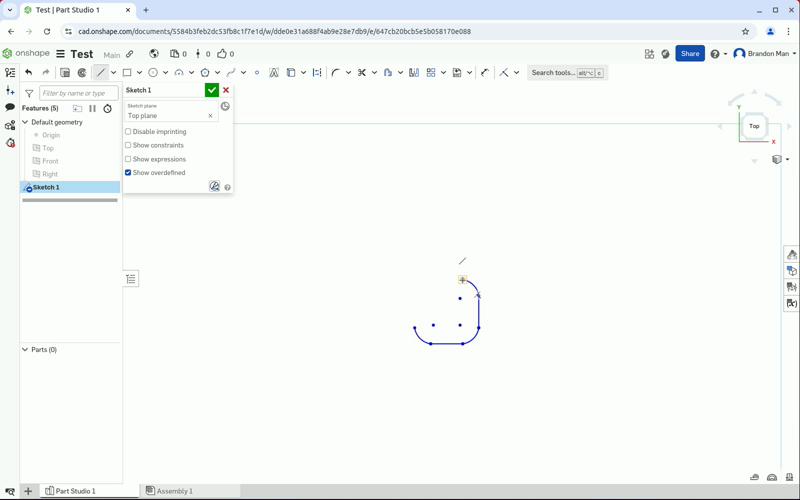
scroll(-6)
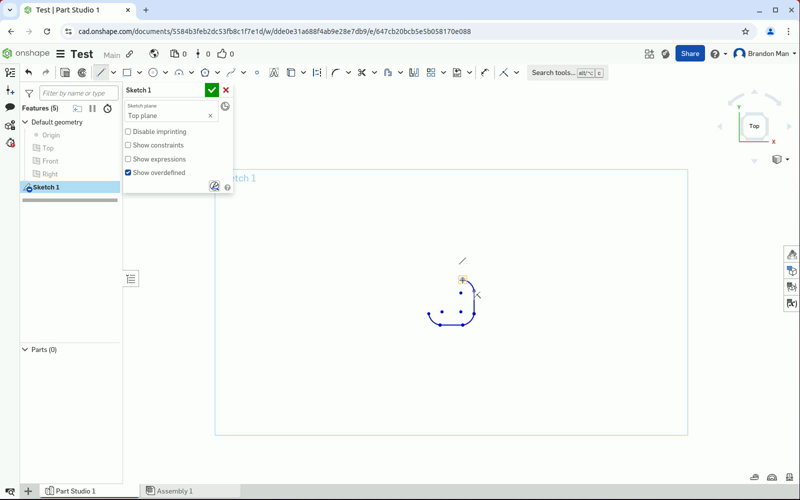
scroll(-6)
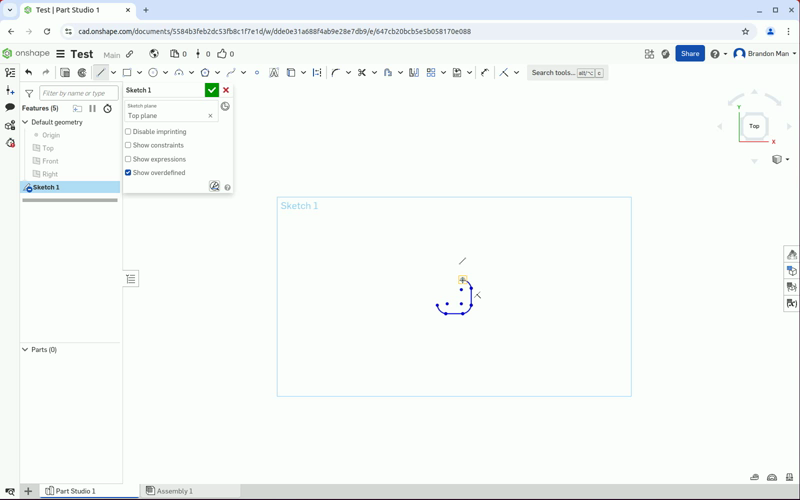
scroll(-6)
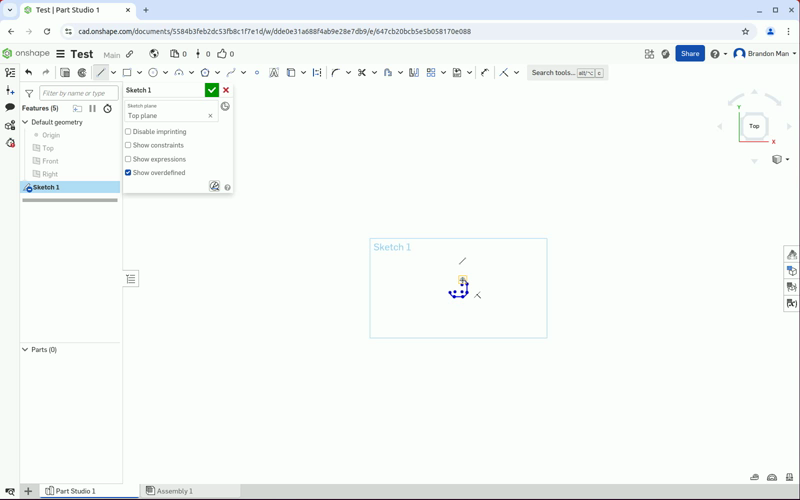
scroll(-6)
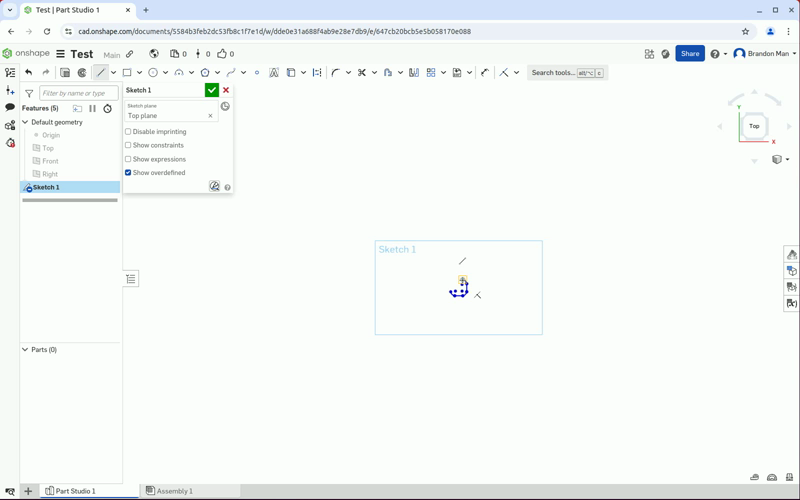
scroll(-6)
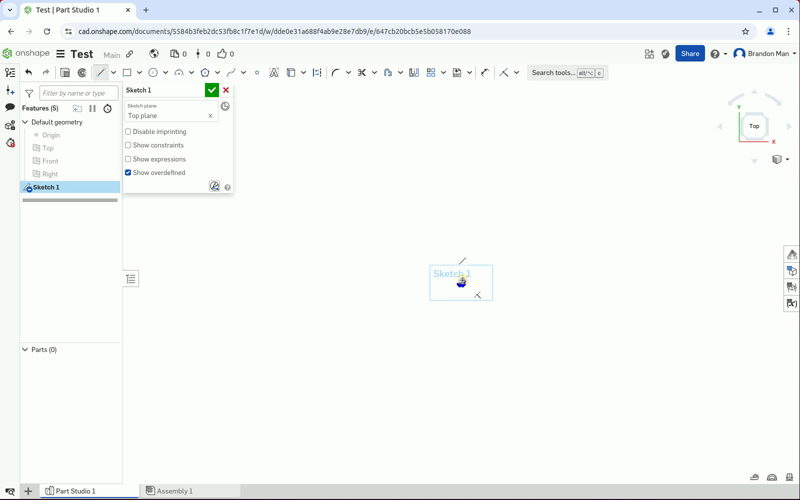
key_down(shift)
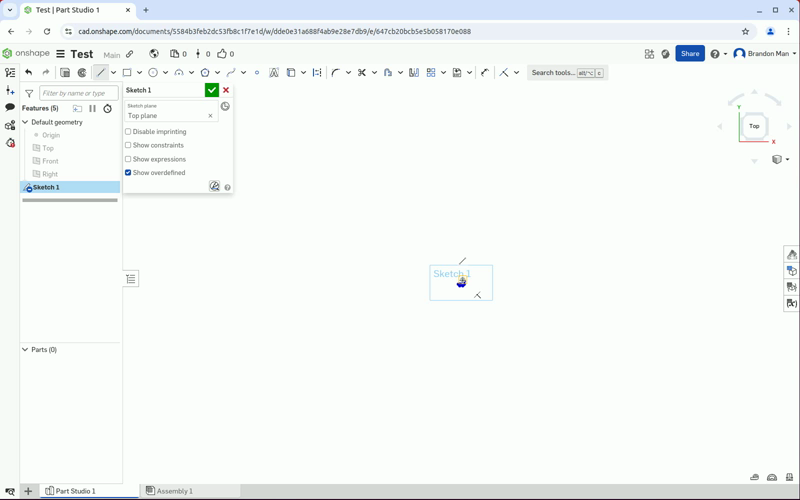
mouse_move(492, 279)
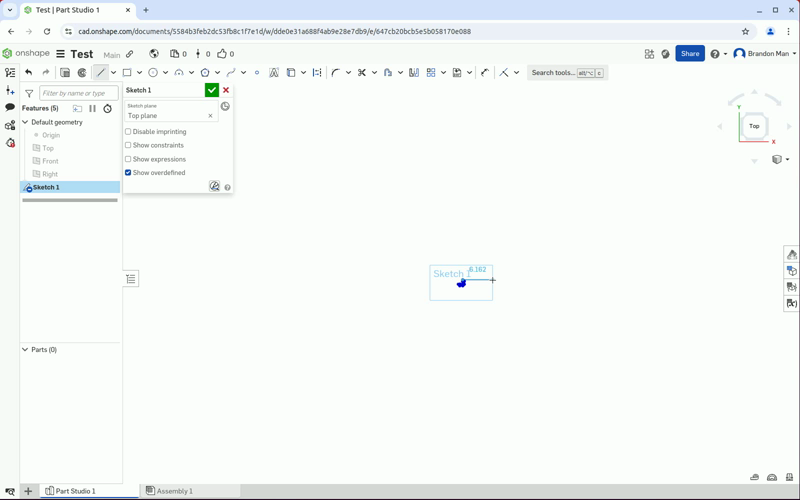
mouse_move(459, 279)
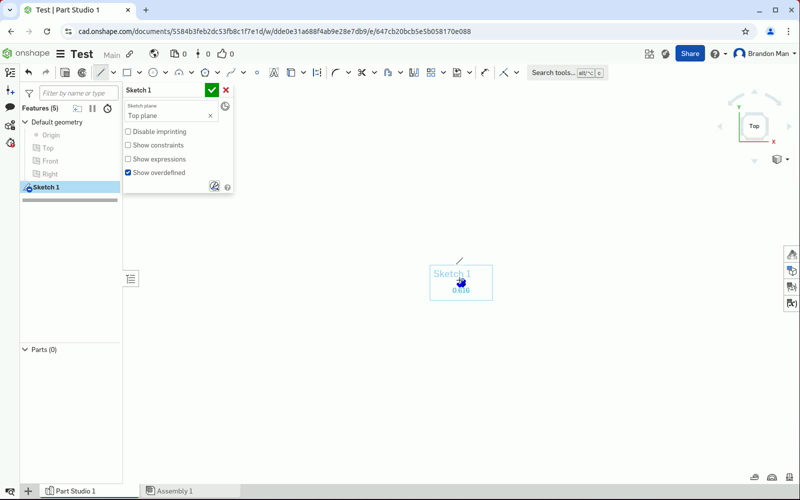
scroll(6)
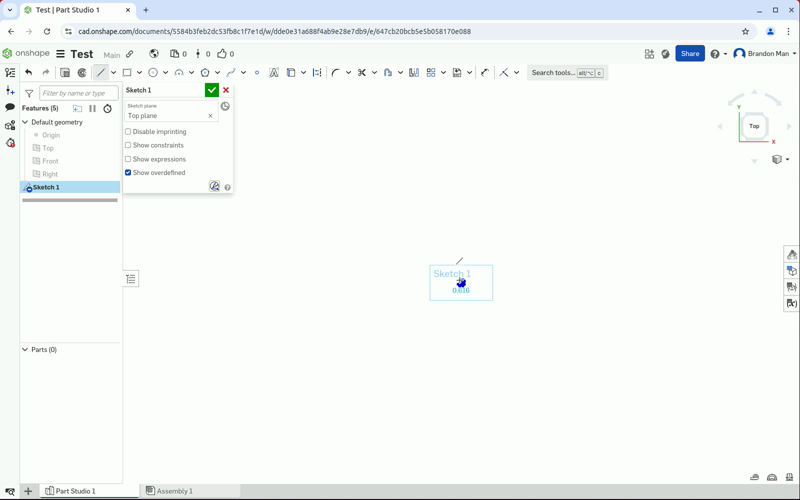
scroll(6)
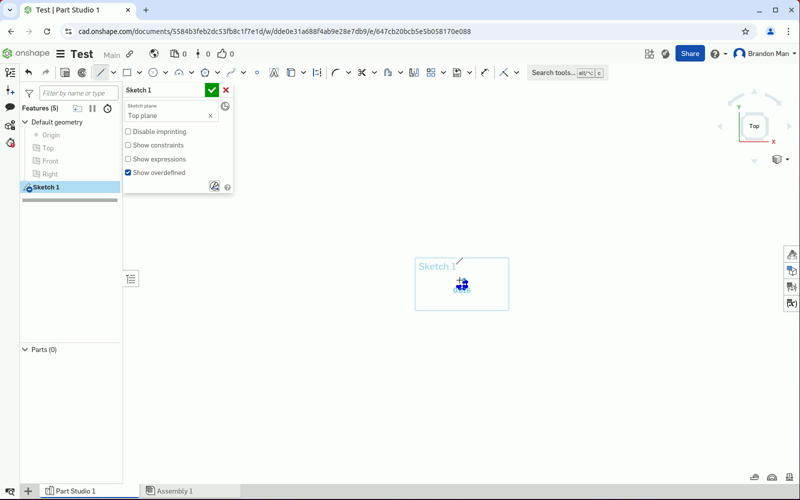
scroll(6)
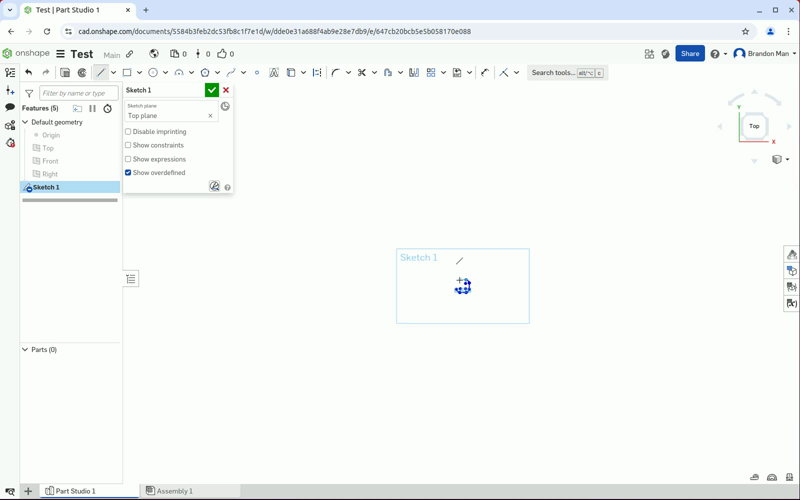
scroll(6)
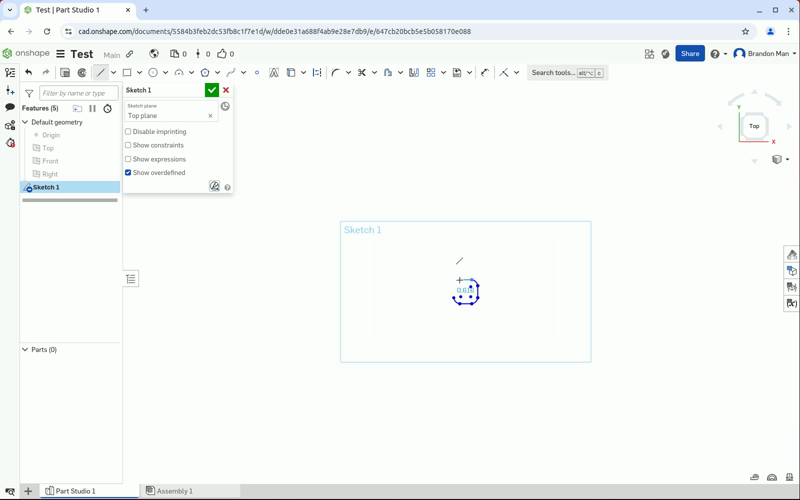
scroll(6)
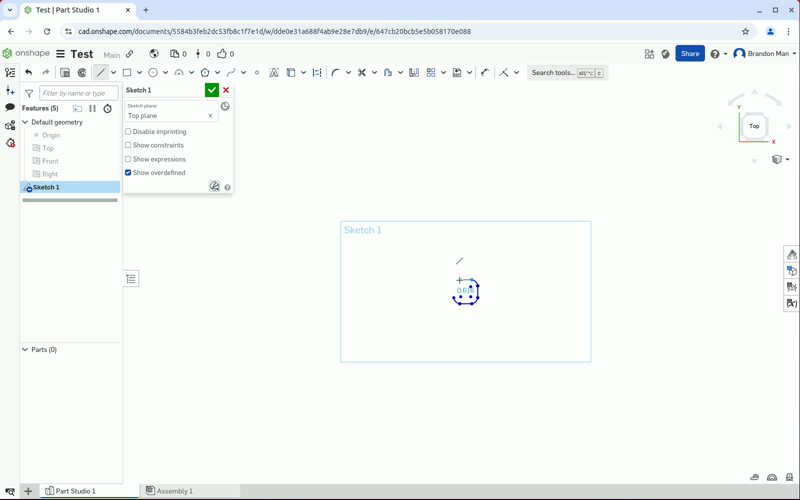
scroll(6)
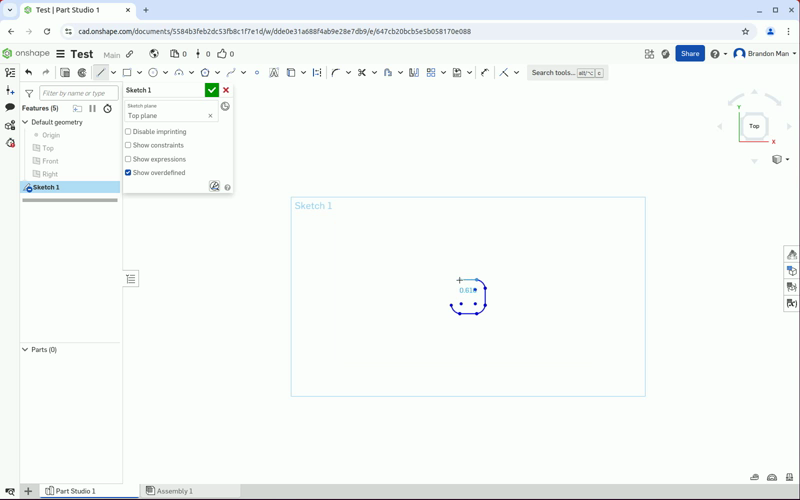
scroll(6)
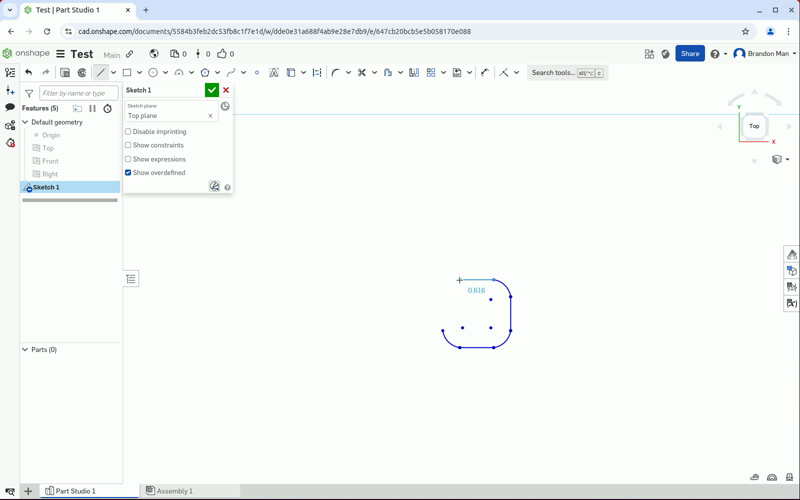
click(459, 279)
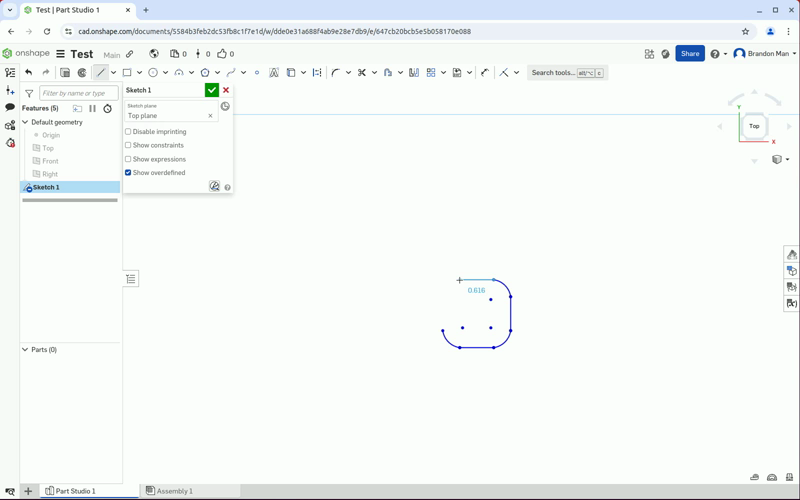
scroll(-6)
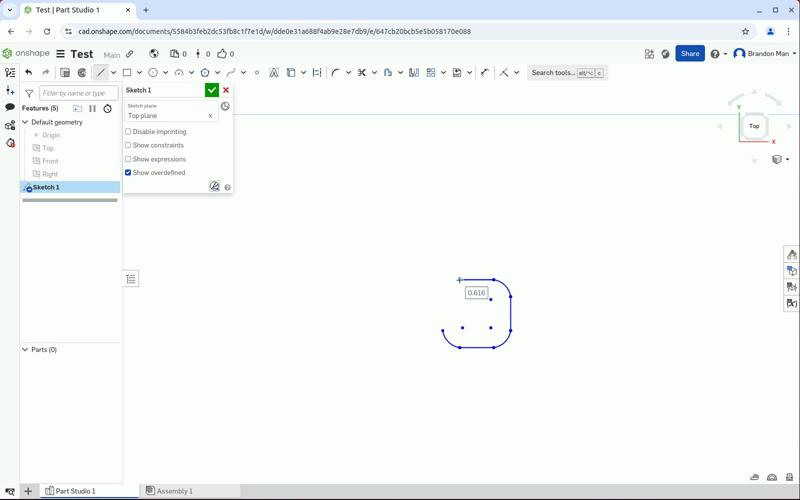
scroll(-6)
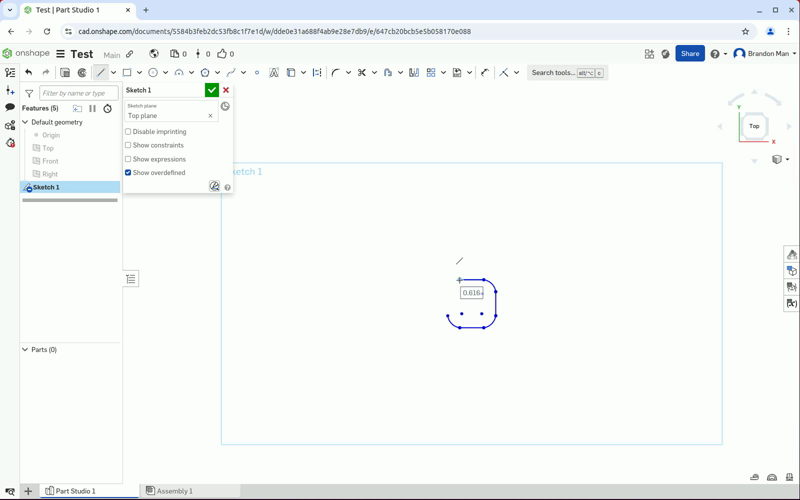
scroll(-6)
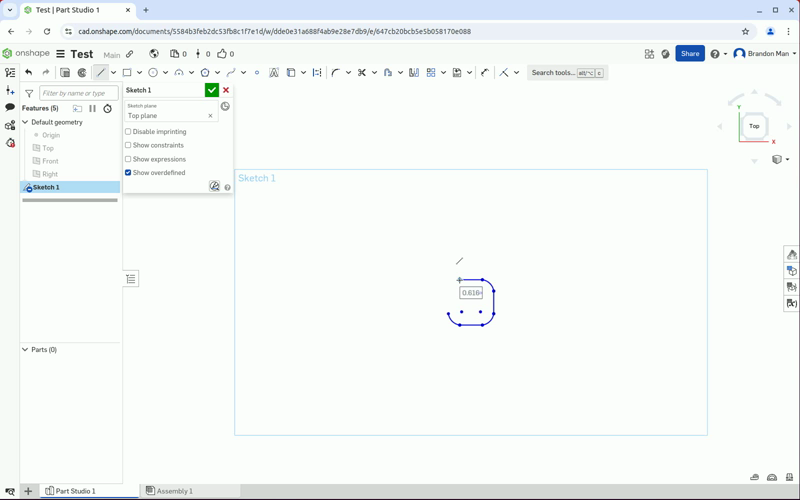
scroll(-6)
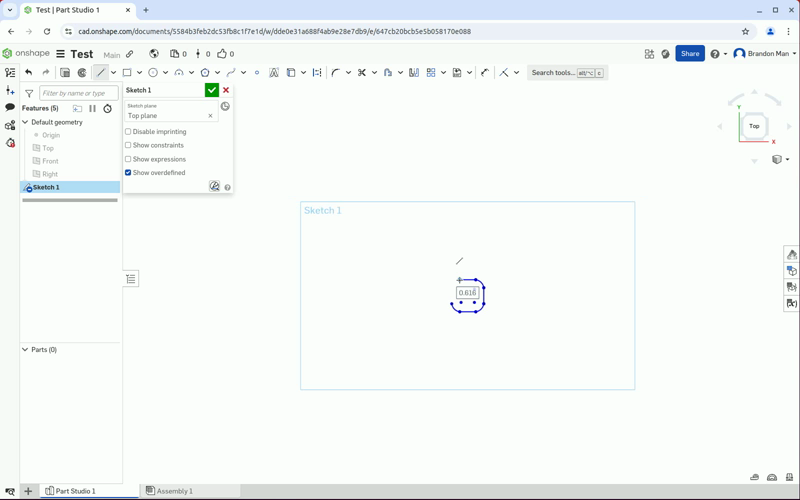
scroll(-6)
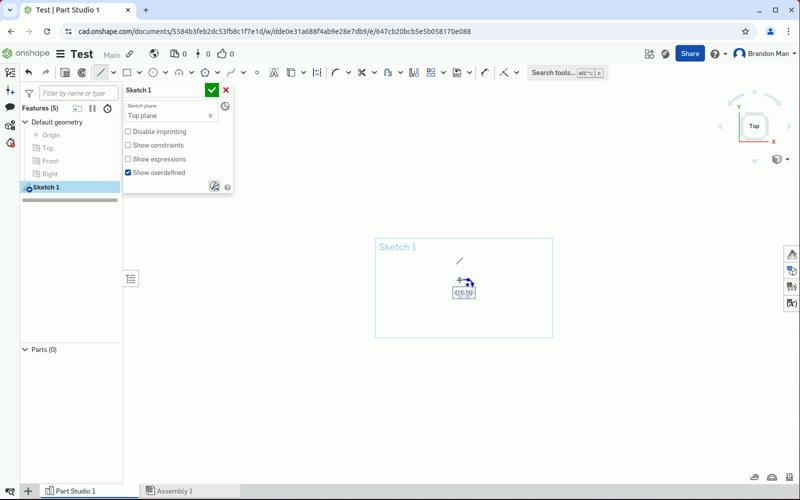
scroll(-6)
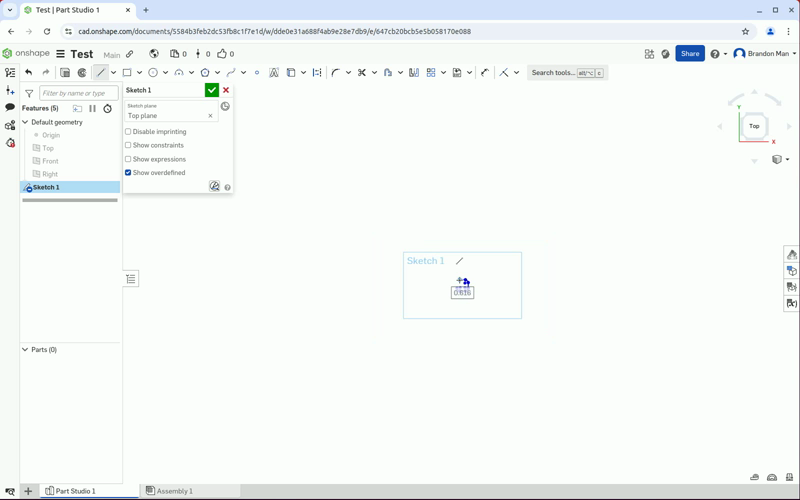
scroll(-6)
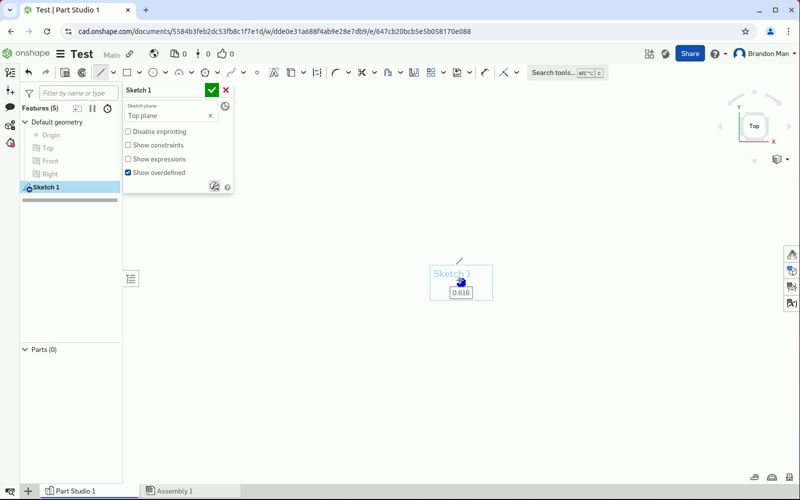
key_up(shift)
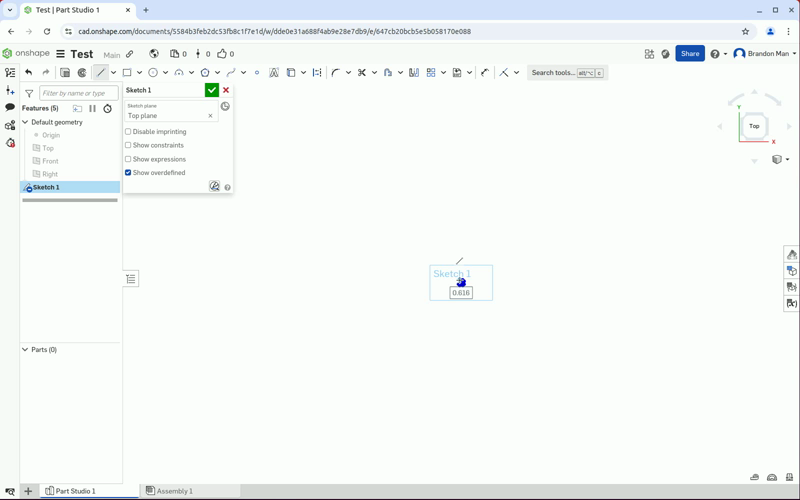
key(esc)
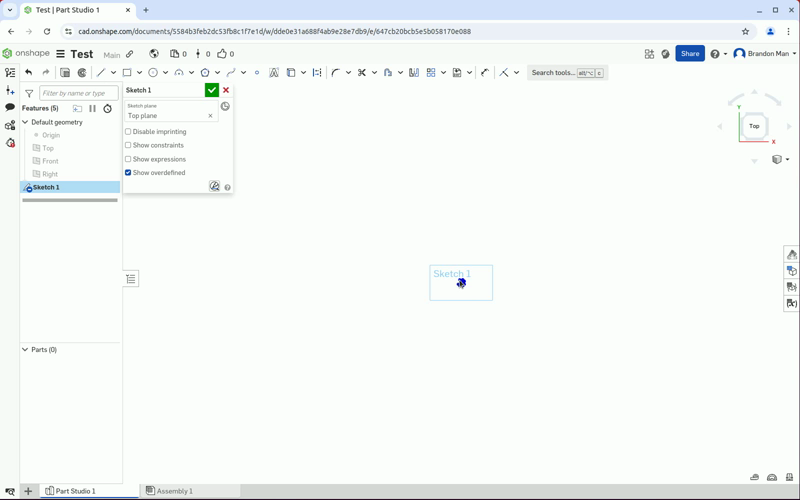
key(a)
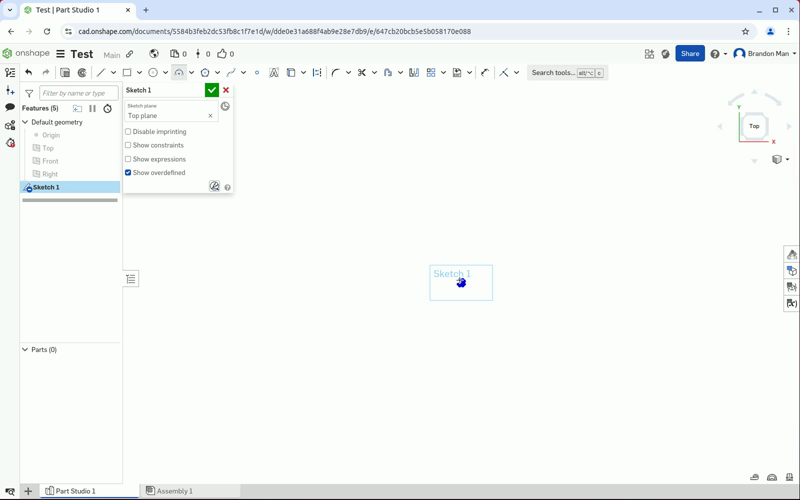
mouse_move(459, 279)
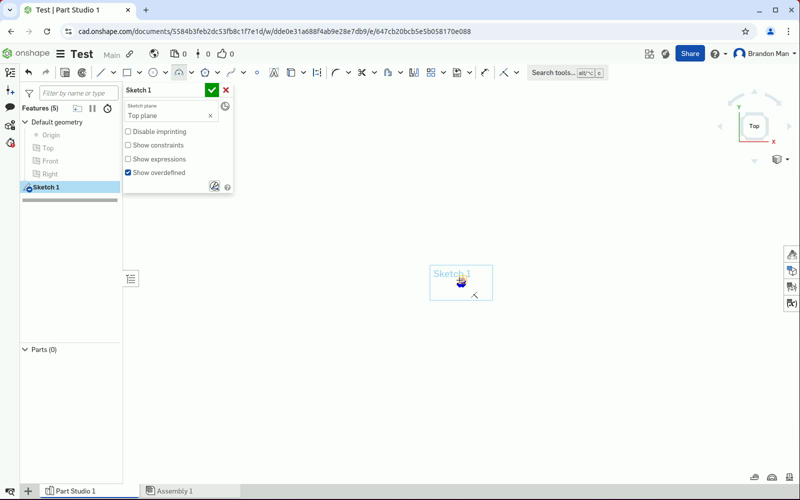
scroll(6)
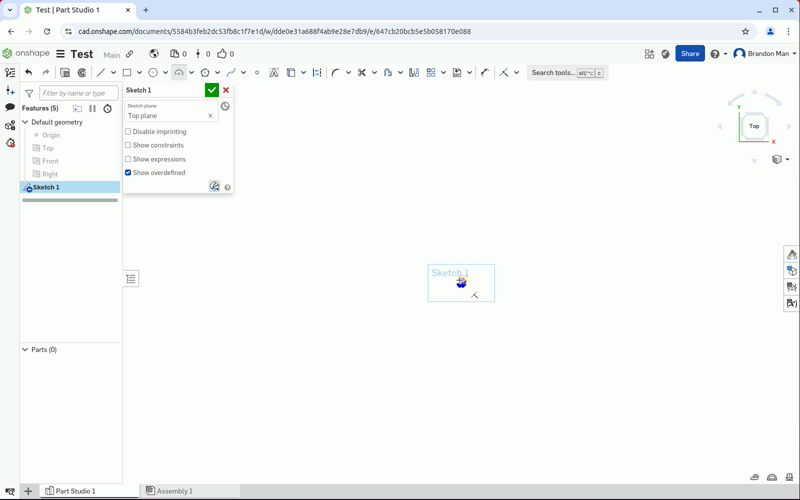
scroll(6)
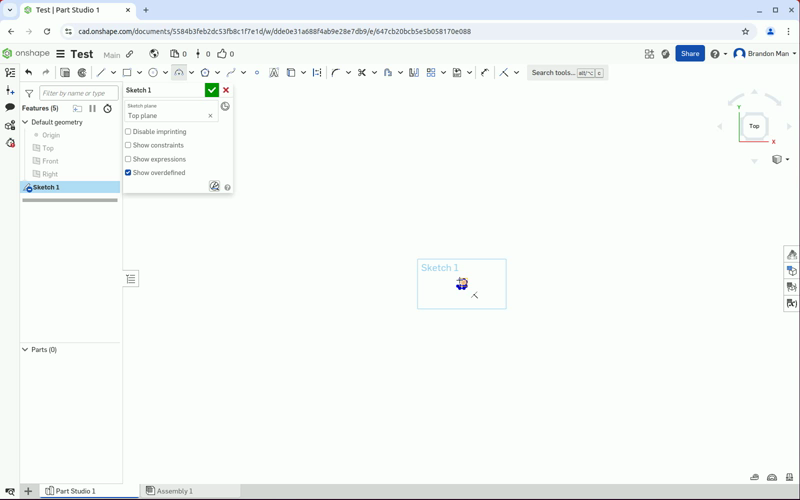
scroll(6)
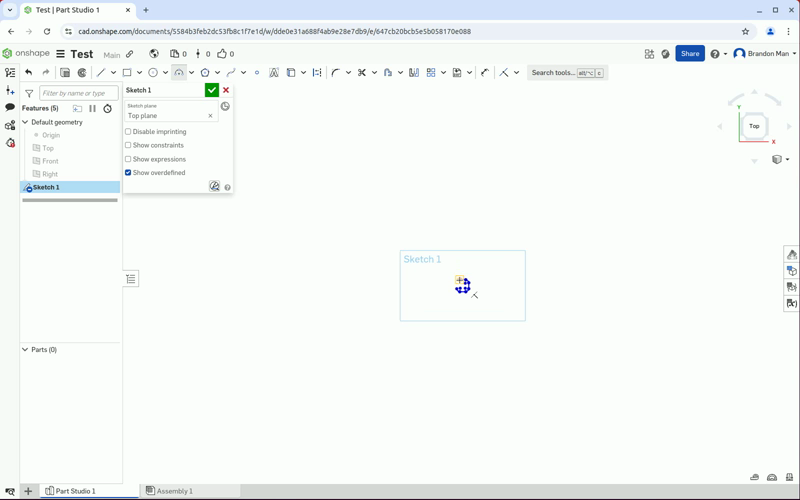
scroll(6)
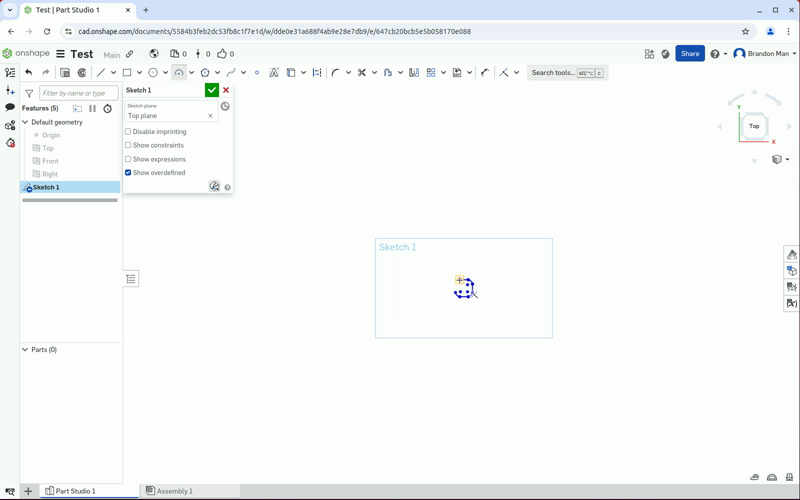
scroll(6)
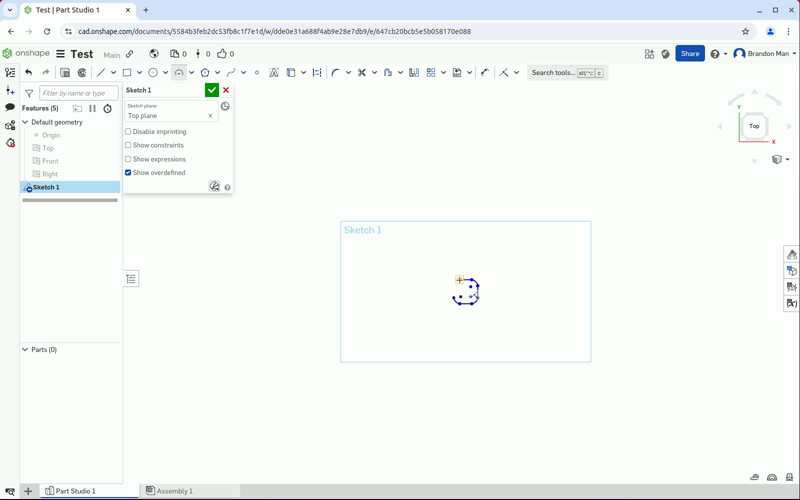
scroll(6)
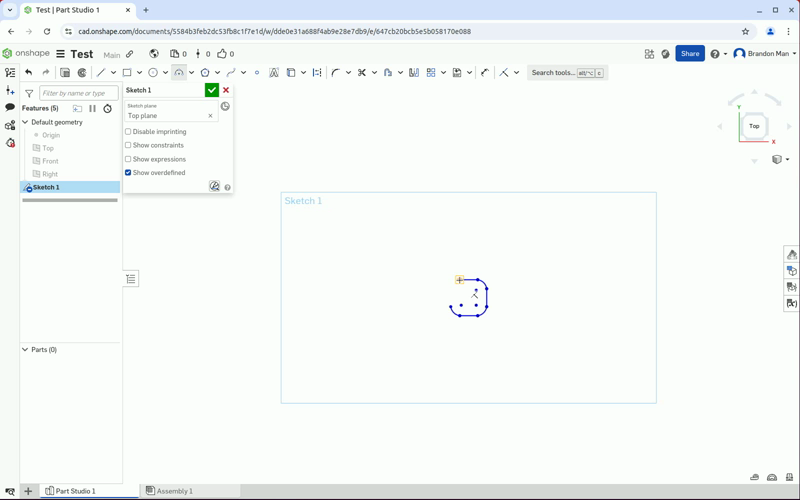
scroll(6)
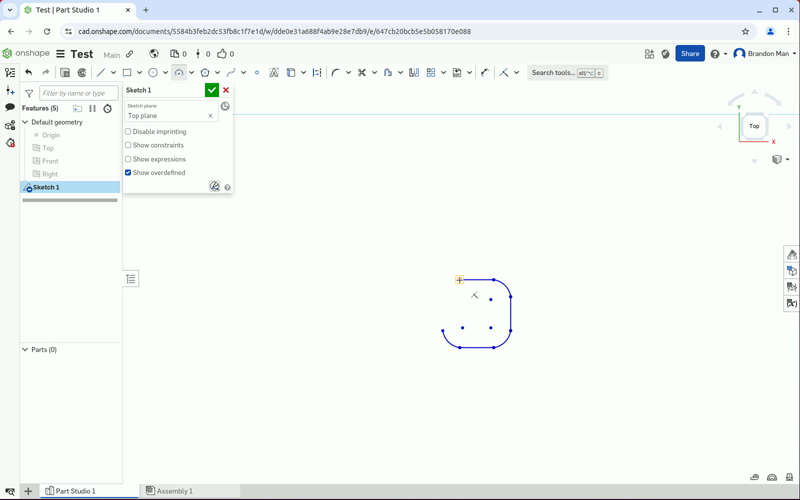
click(459, 279)
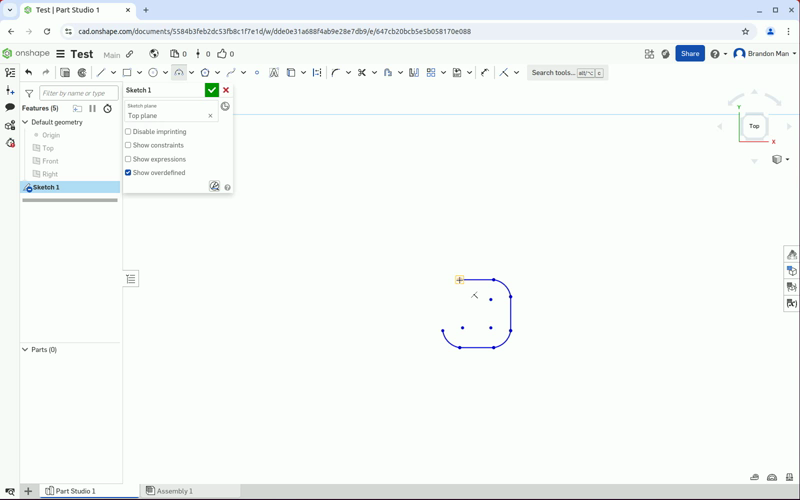
scroll(-6)
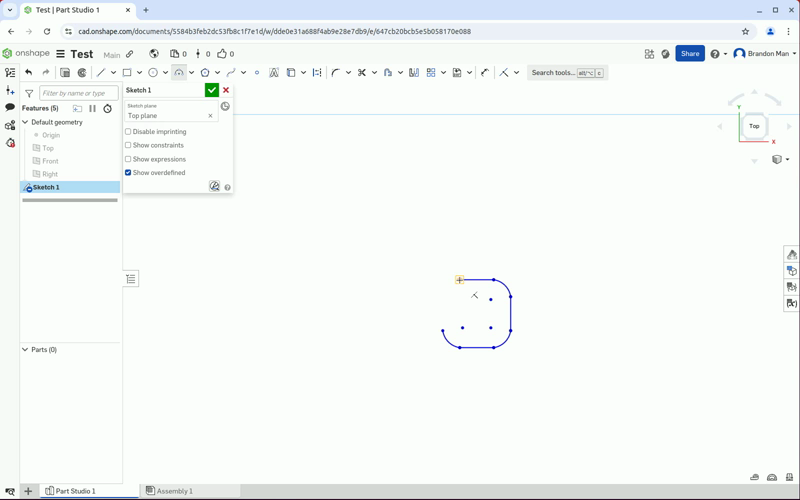
scroll(-6)
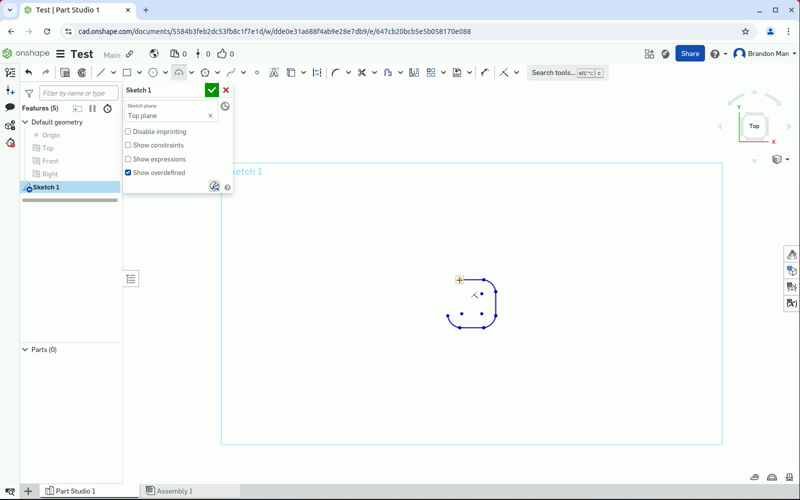
scroll(-6)
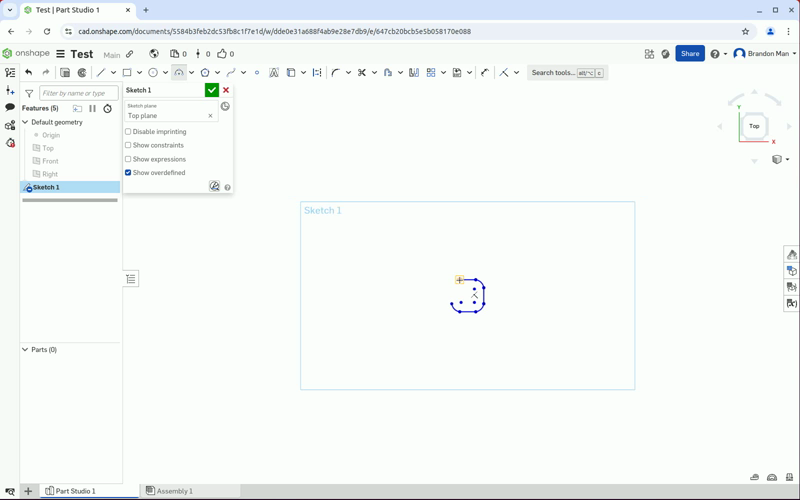
scroll(-6)
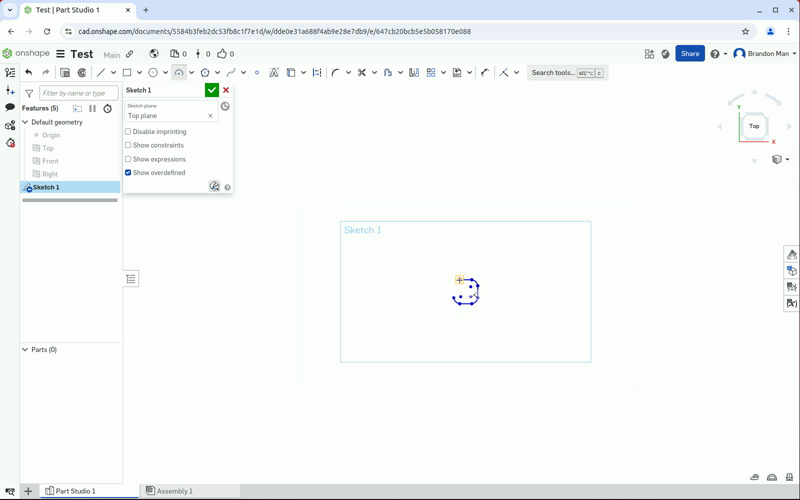
scroll(-6)
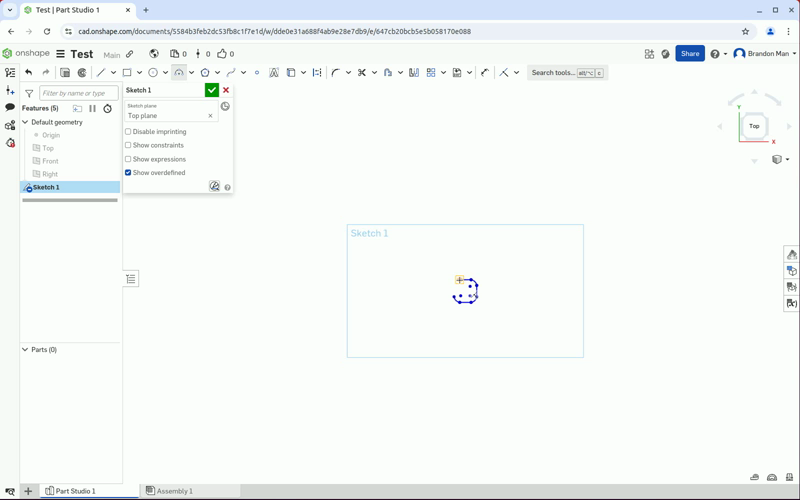
scroll(-6)
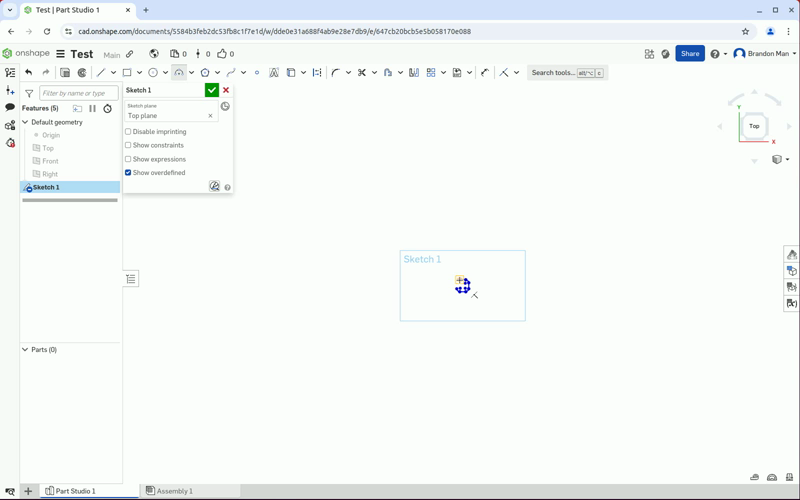
scroll(-6)
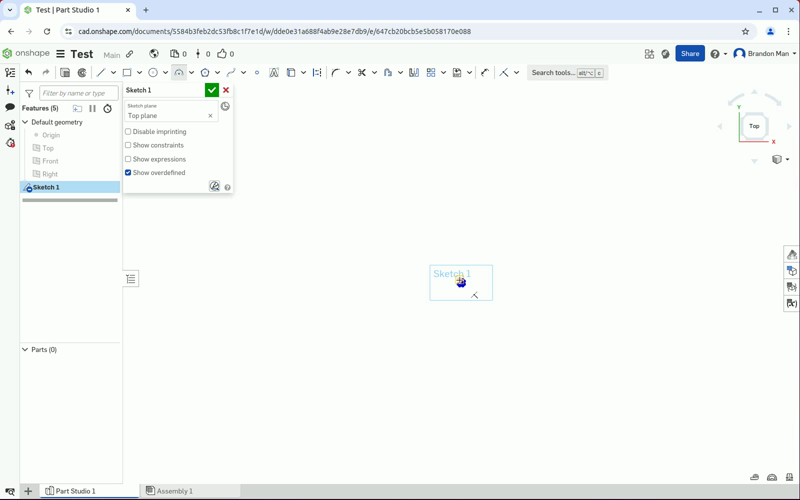
key_down(shift)
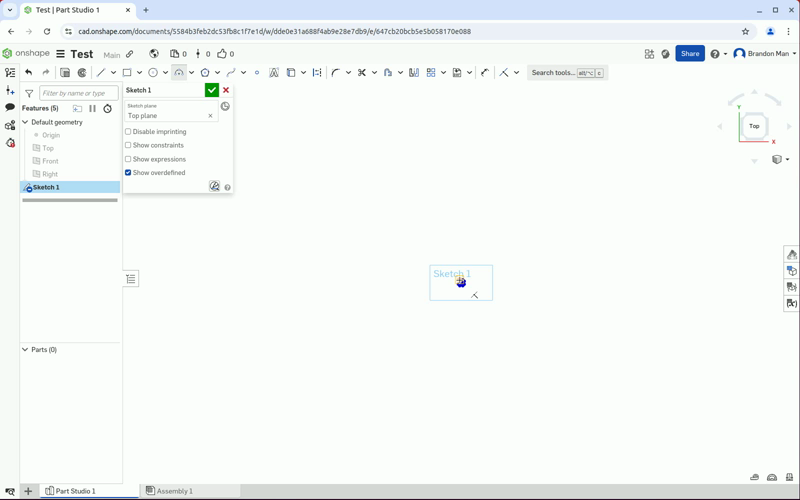
mouse_move(458, 281)
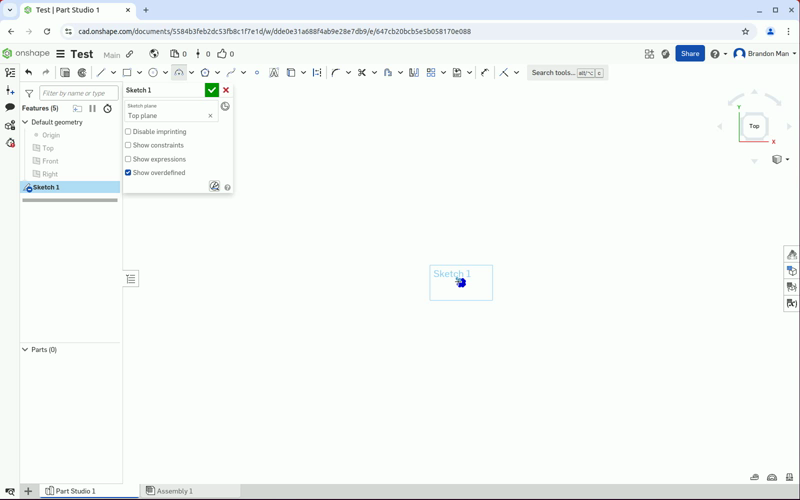
scroll(6)
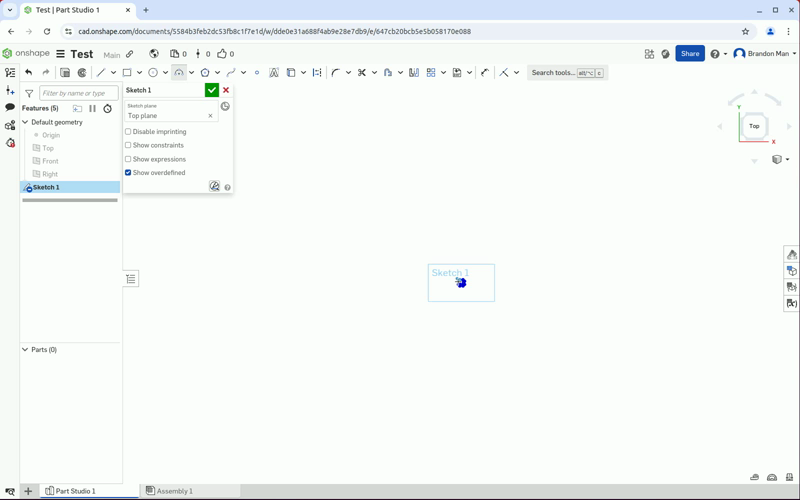
scroll(6)
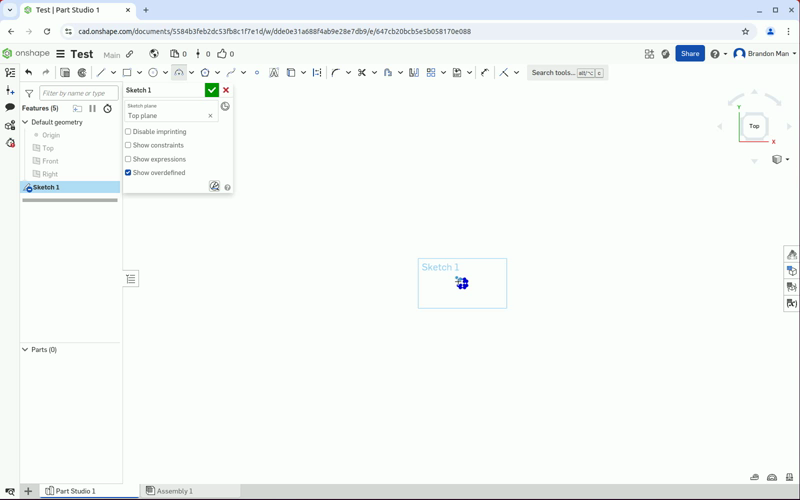
scroll(6)
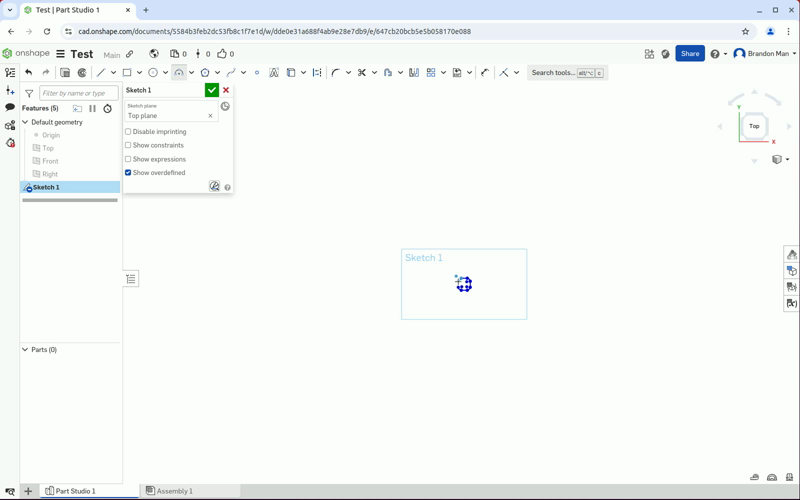
scroll(6)
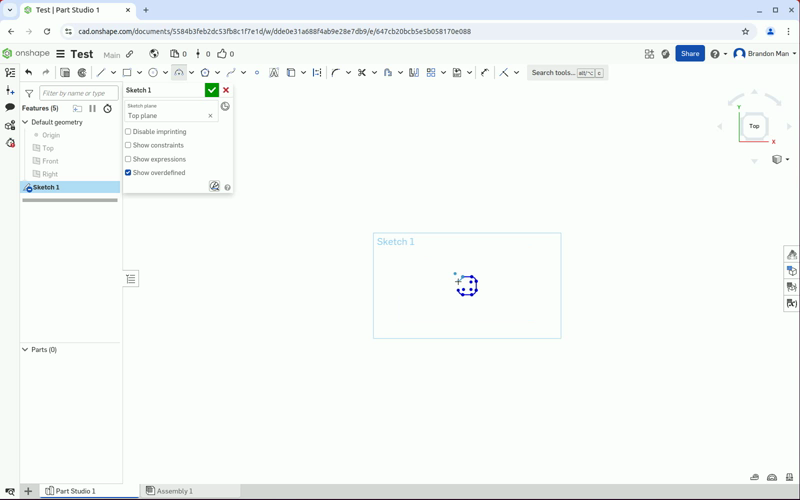
scroll(6)
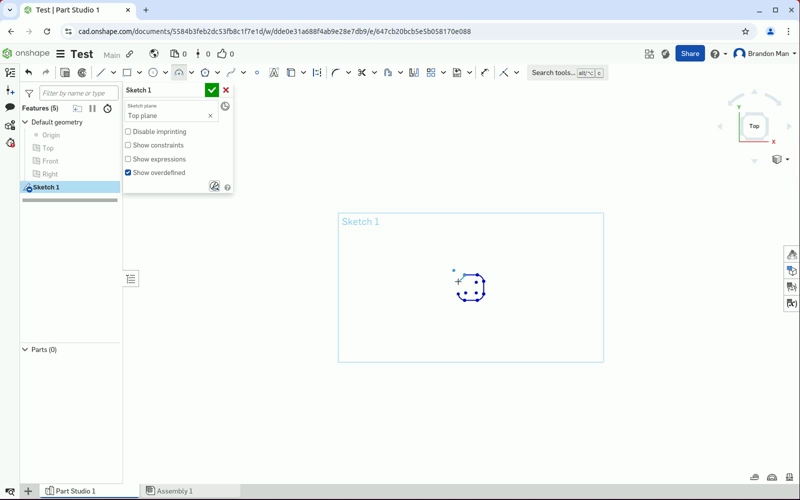
scroll(6)
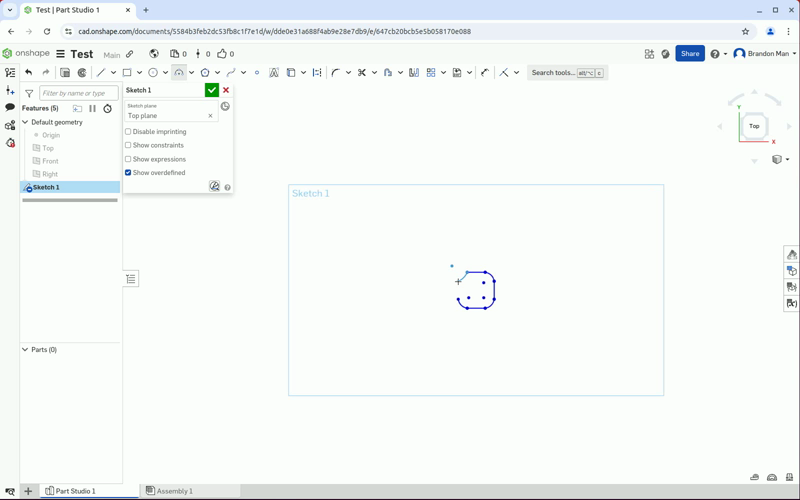
scroll(6)
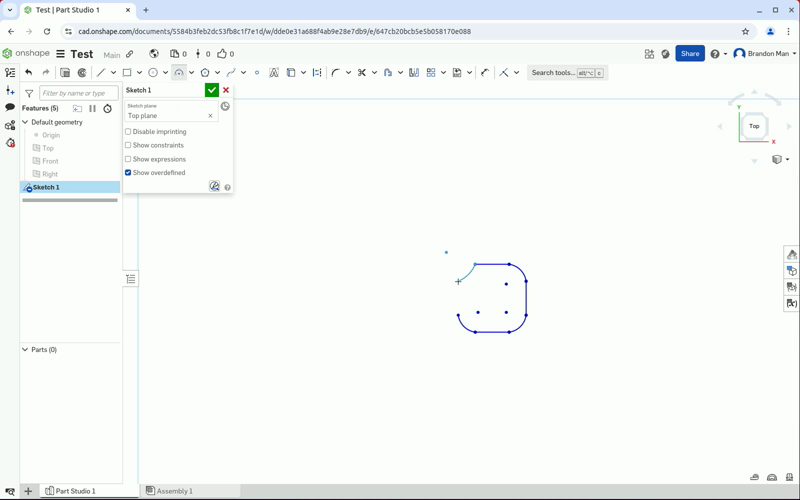
click(458, 281)
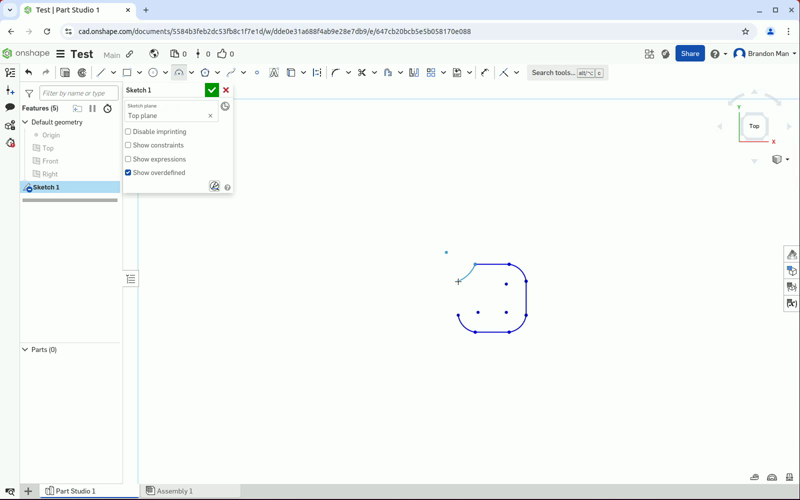
scroll(-6)
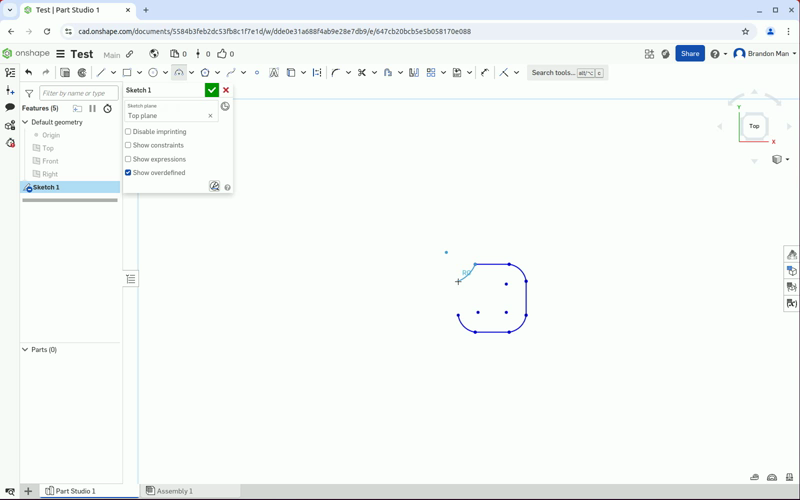
scroll(-6)
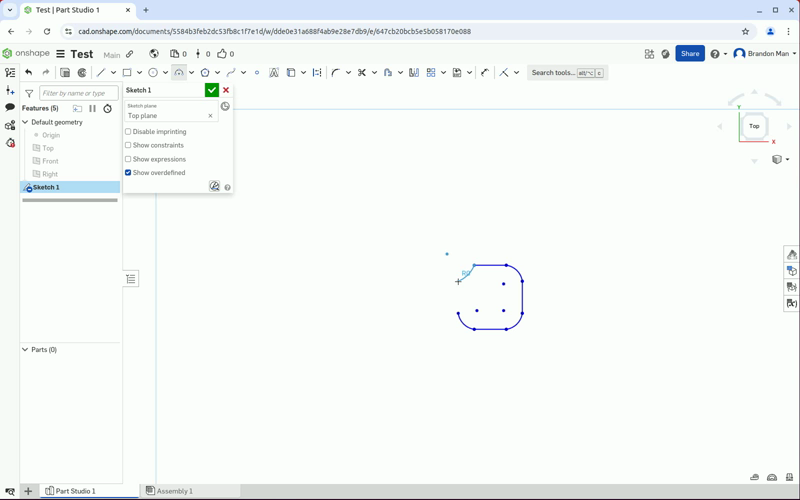
scroll(-6)
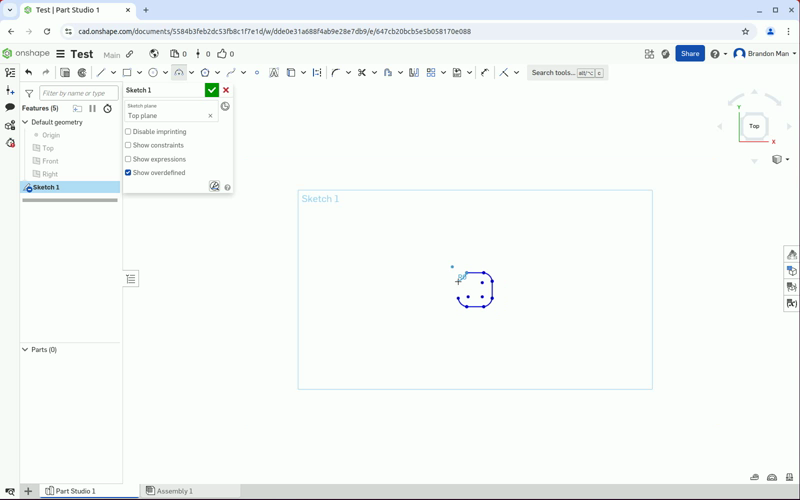
scroll(-6)
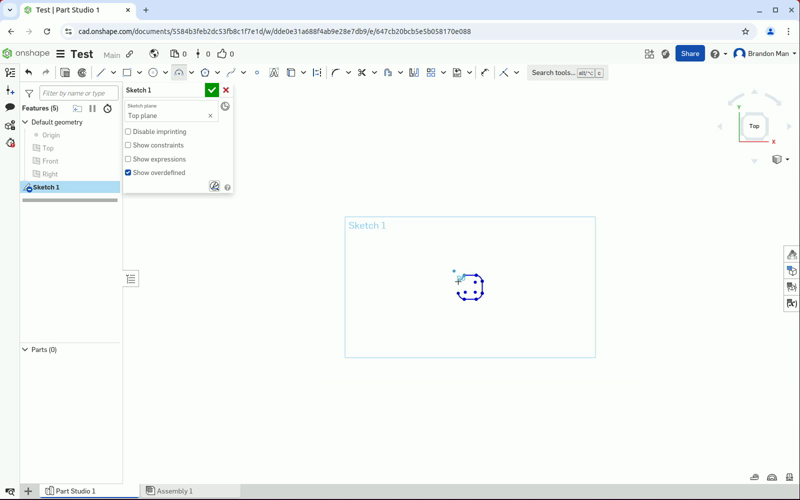
scroll(-6)
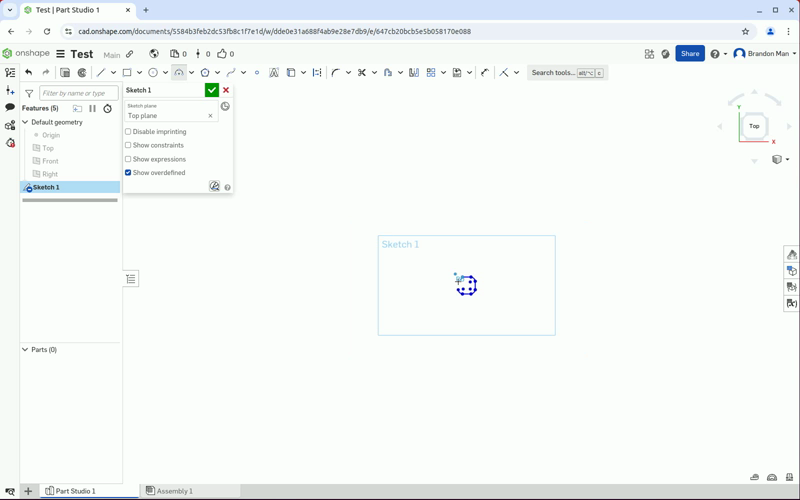
scroll(-6)
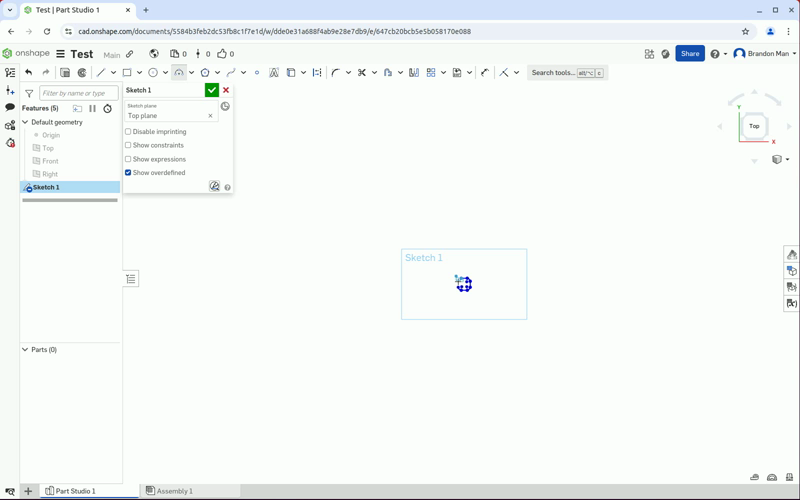
scroll(-6)
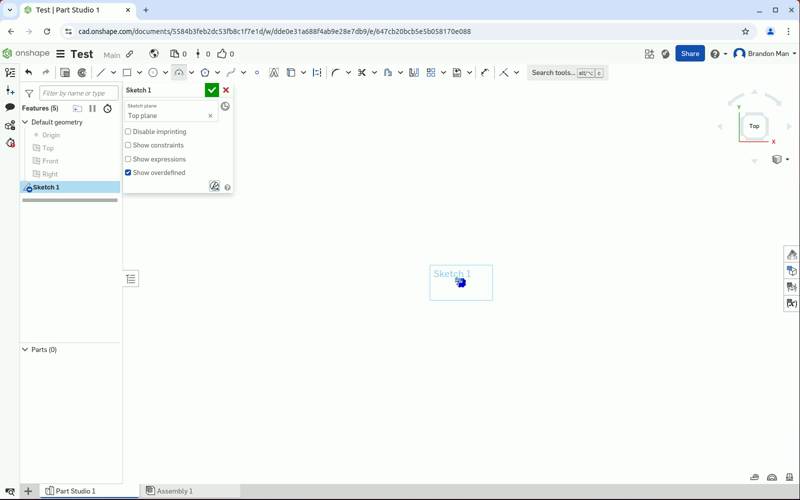
mouse_move(458, 280)
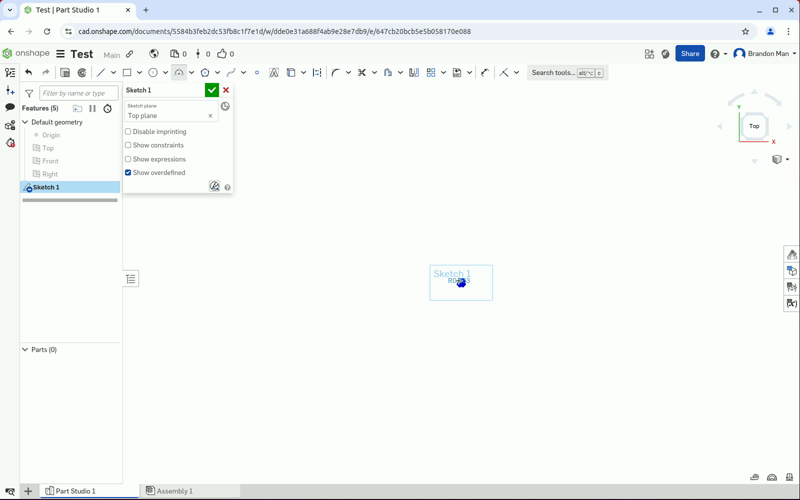
scroll(6)
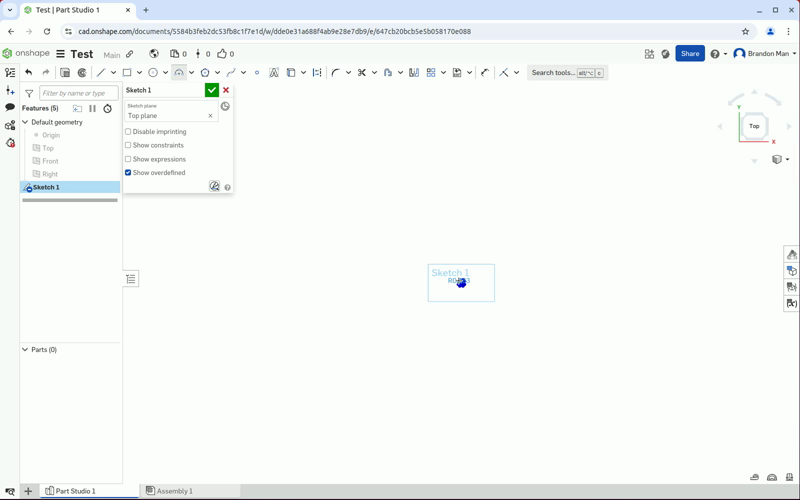
scroll(6)
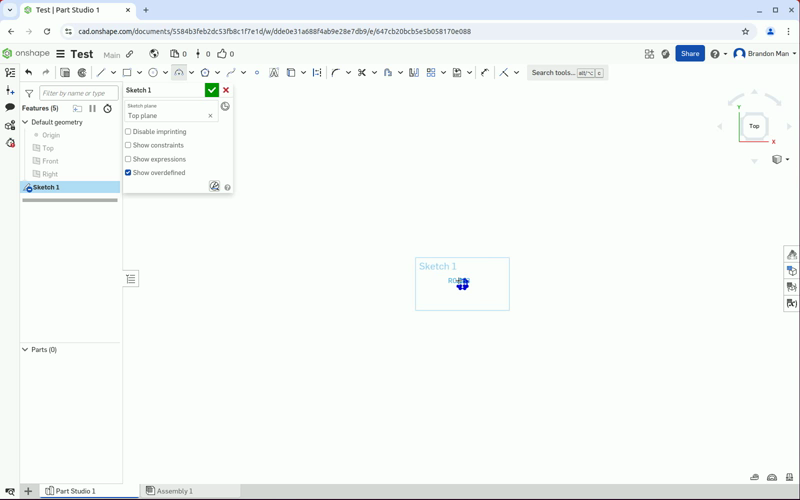
scroll(6)
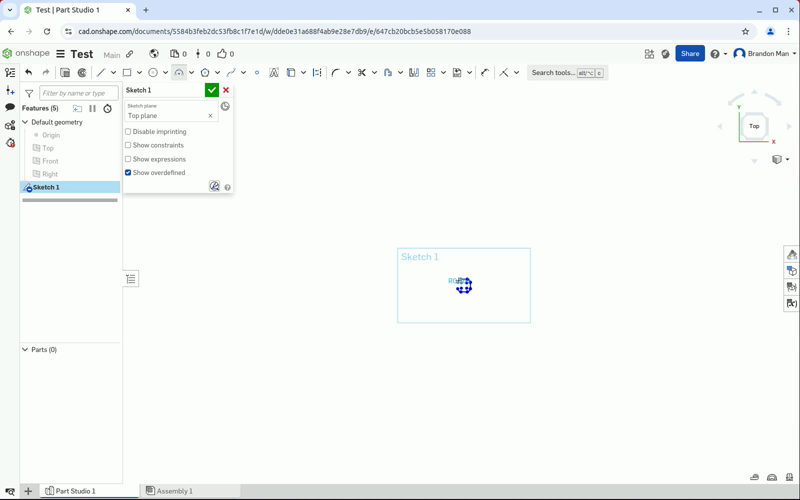
scroll(6)
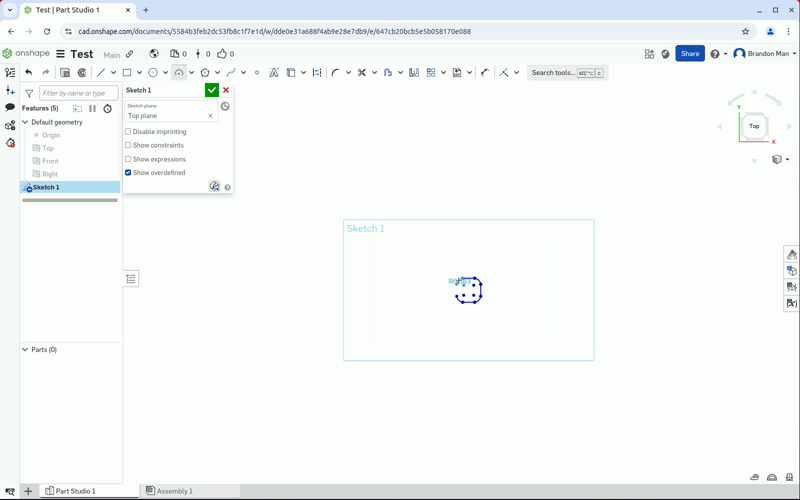
scroll(6)
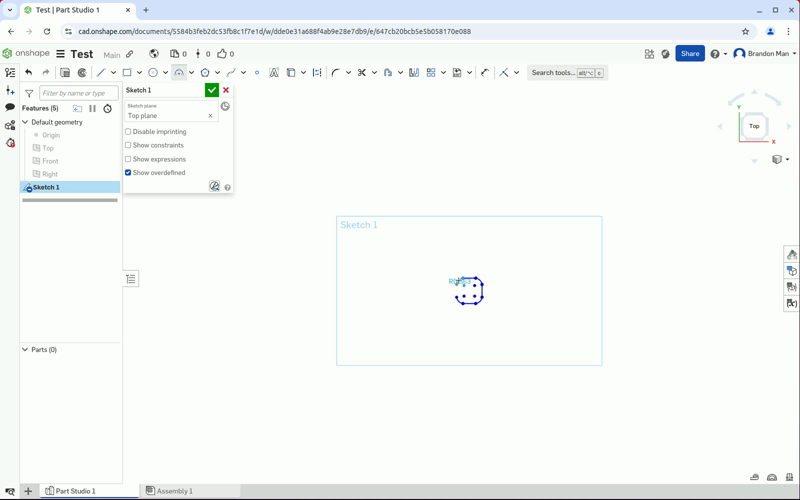
scroll(6)
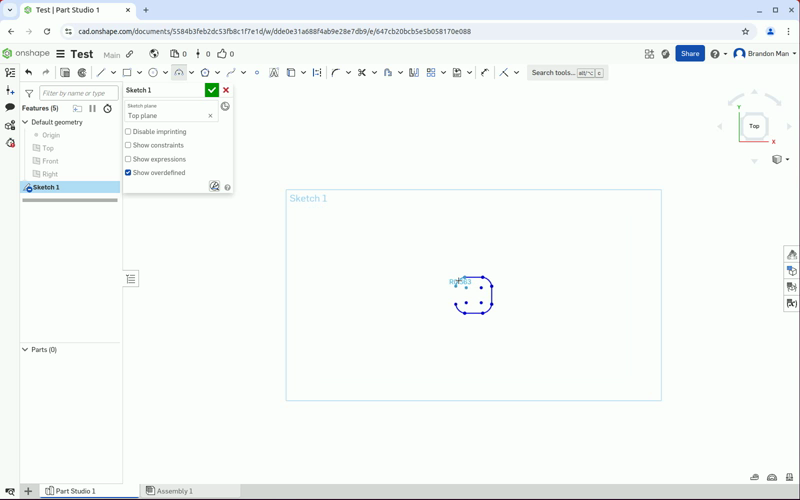
scroll(6)
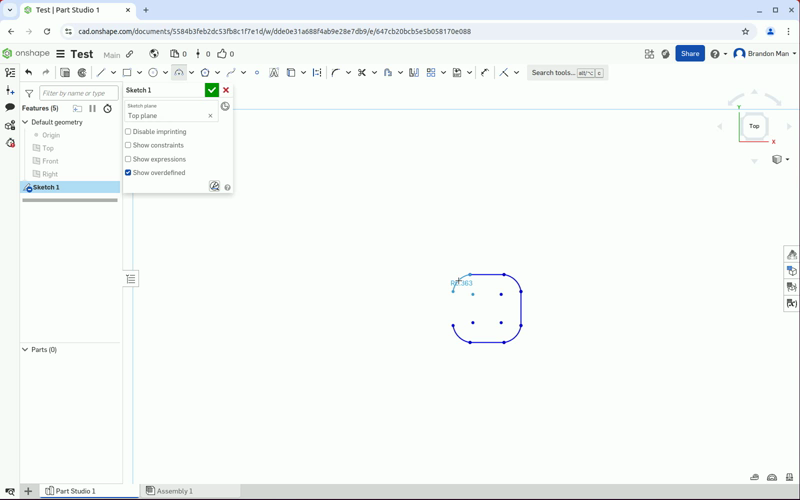
click(458, 280)
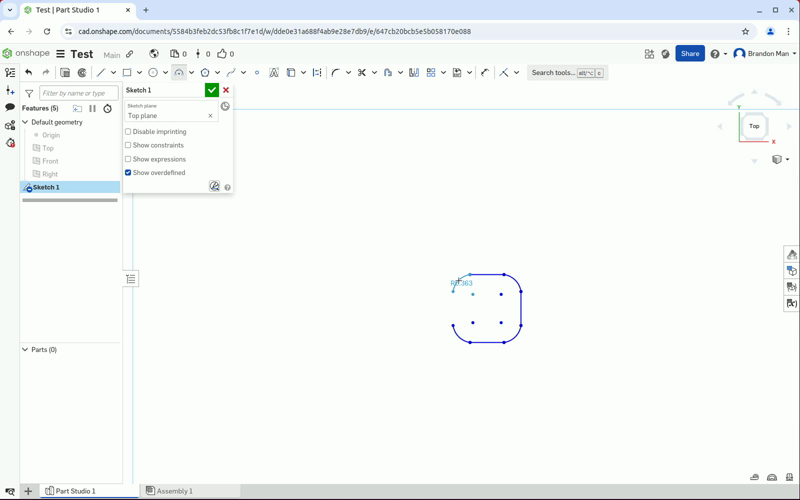
scroll(-6)
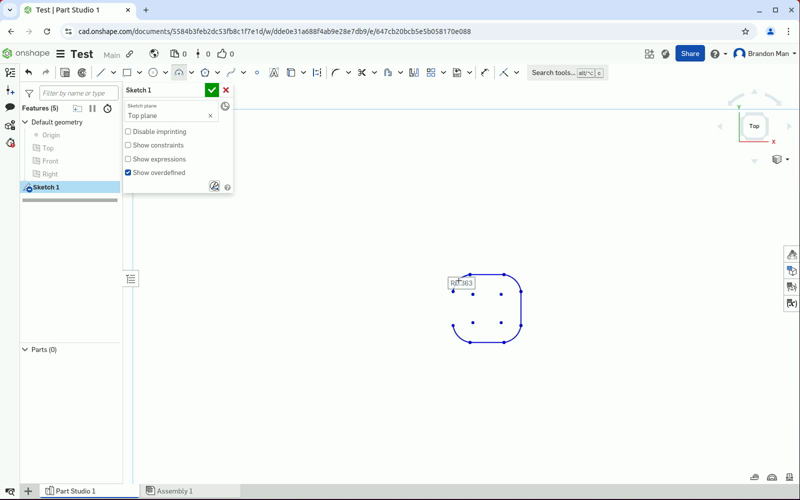
scroll(-6)
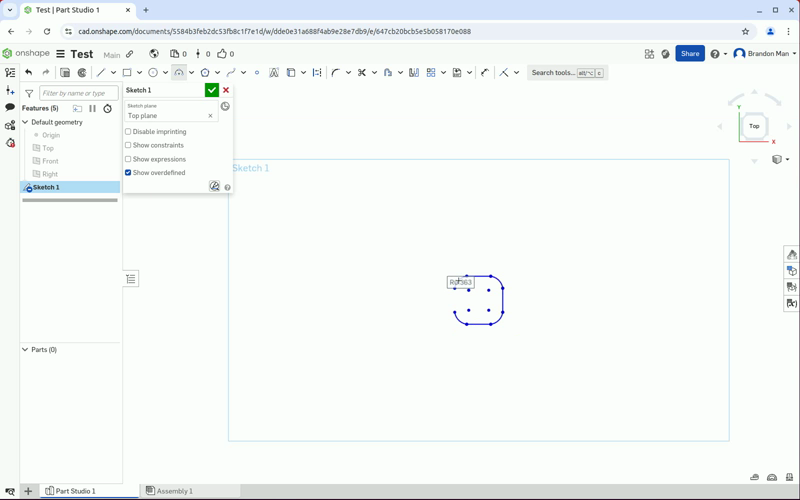
scroll(-6)
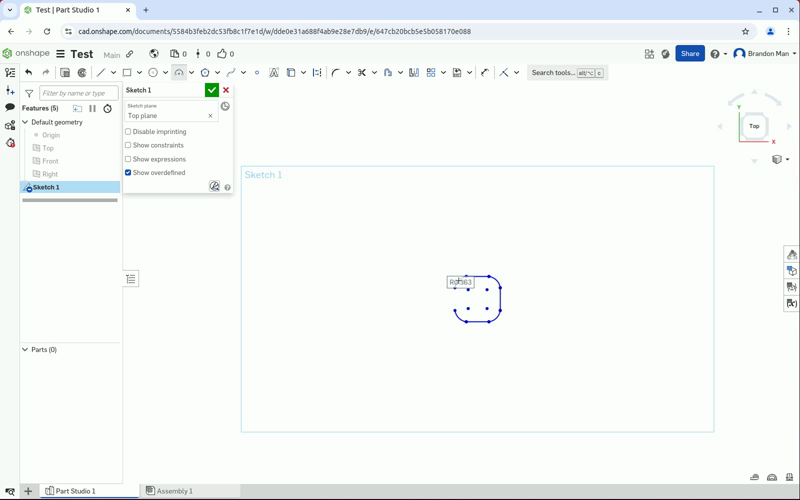
scroll(-6)
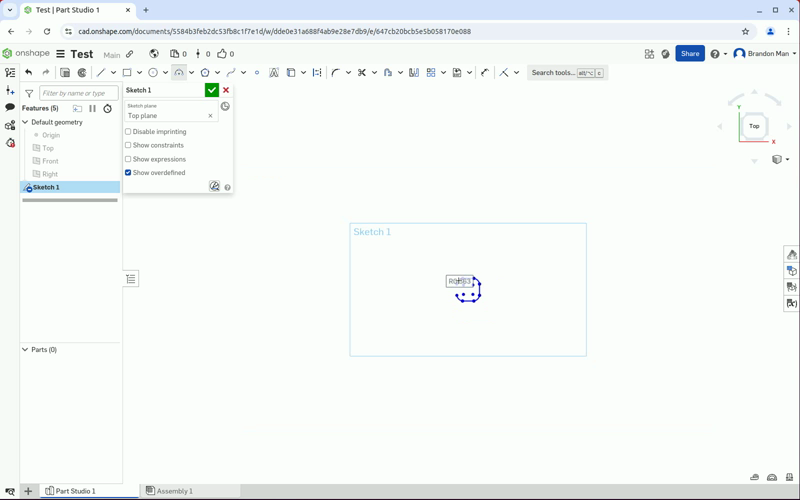
scroll(-6)
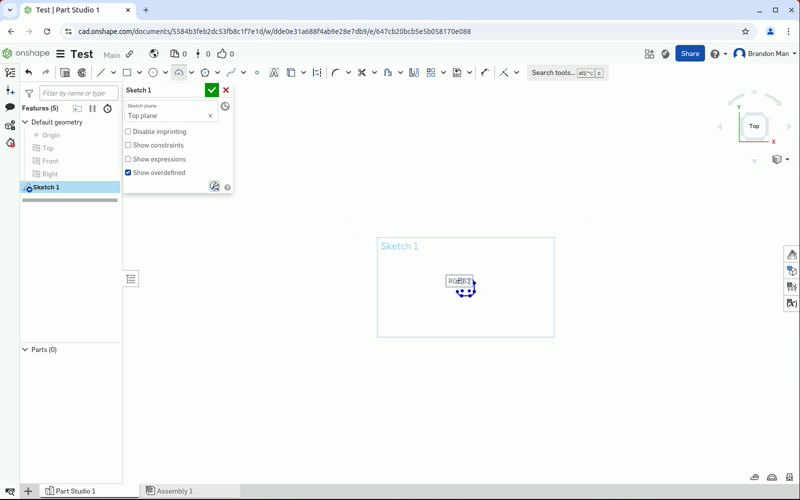
scroll(-6)
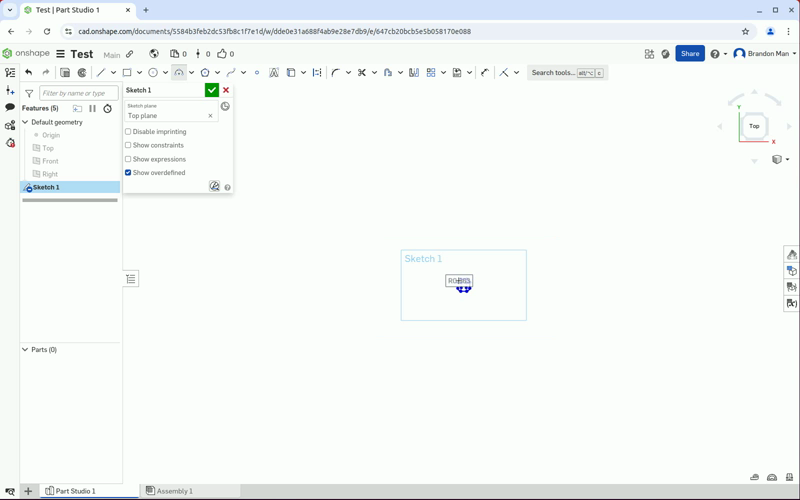
scroll(-6)
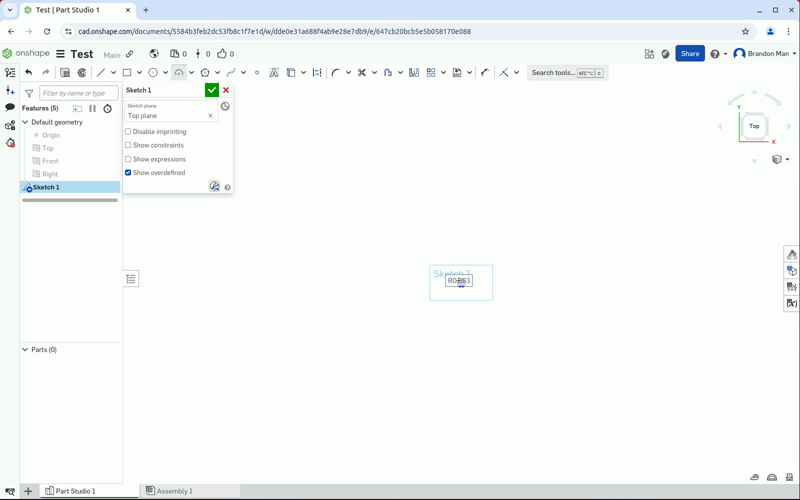
key_up(shift)
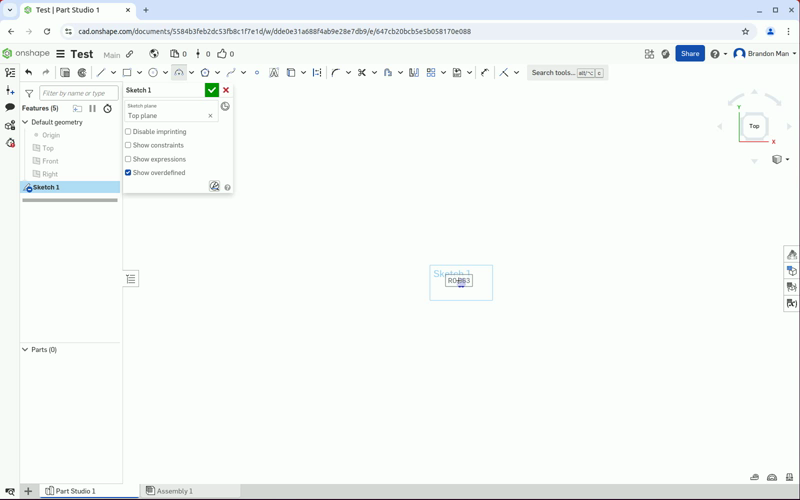
key(esc)
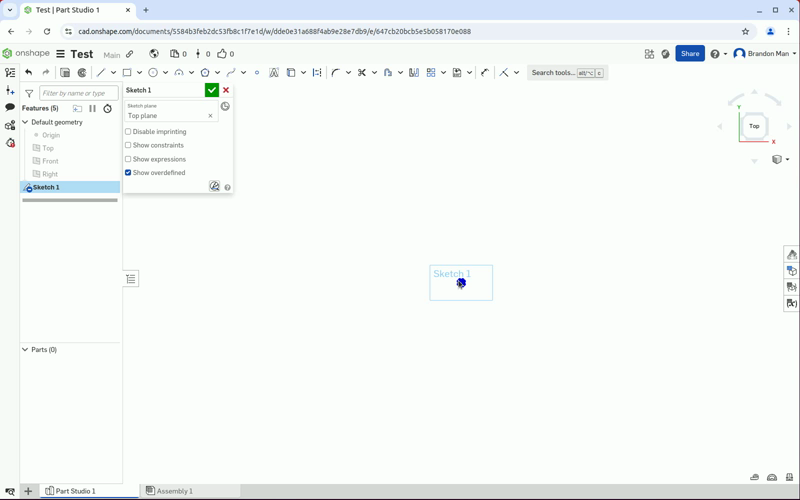
key(l)
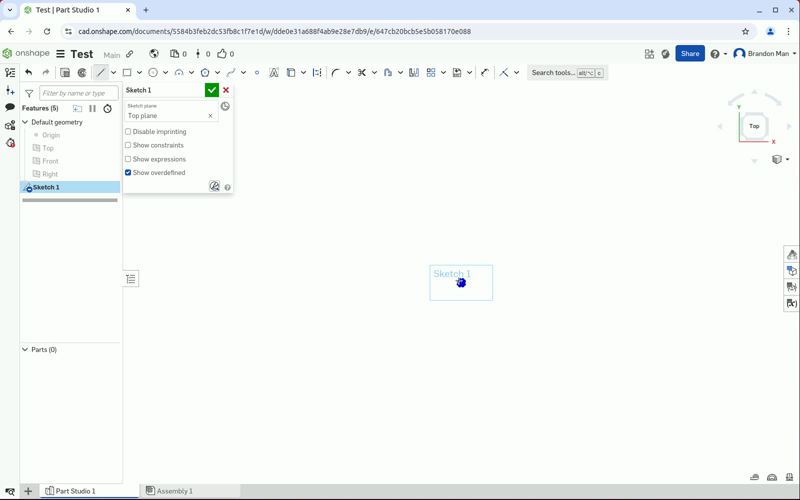
mouse_move(458, 281)
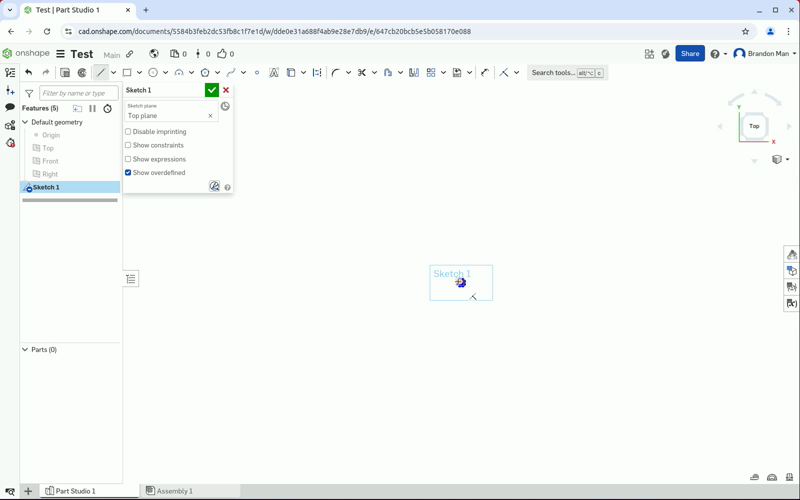
scroll(6)
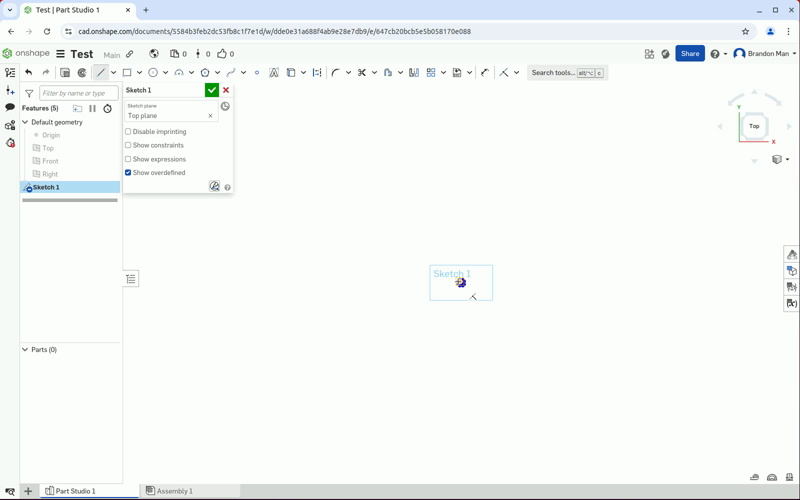
scroll(6)
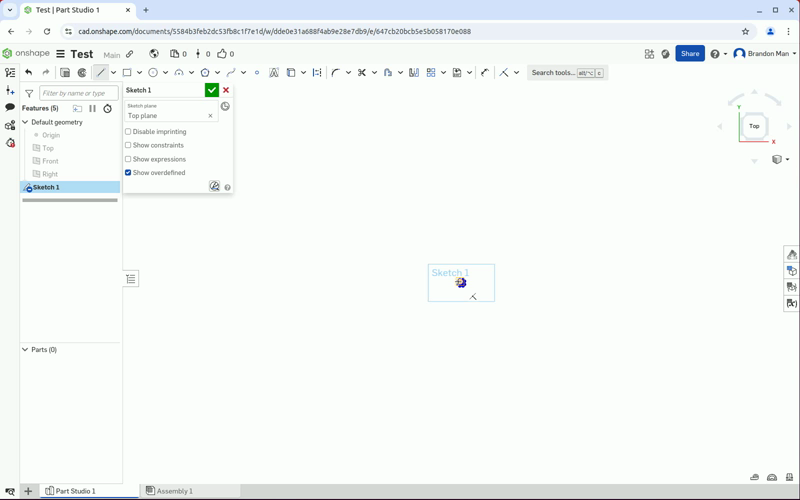
scroll(6)
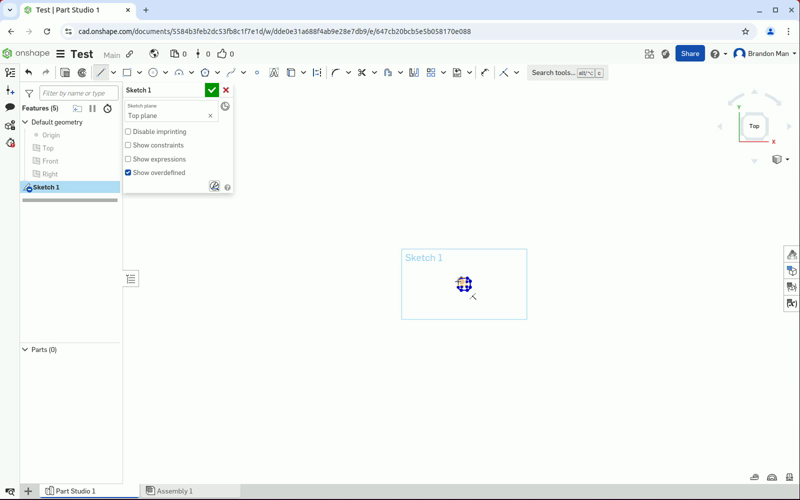
scroll(6)
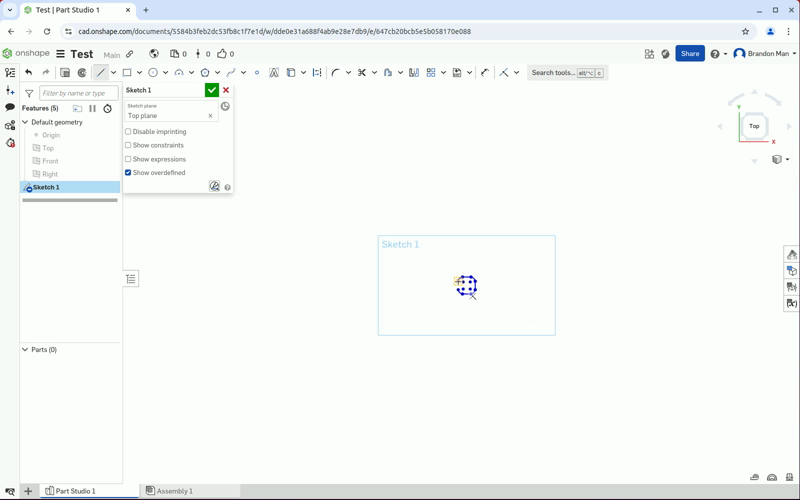
scroll(6)
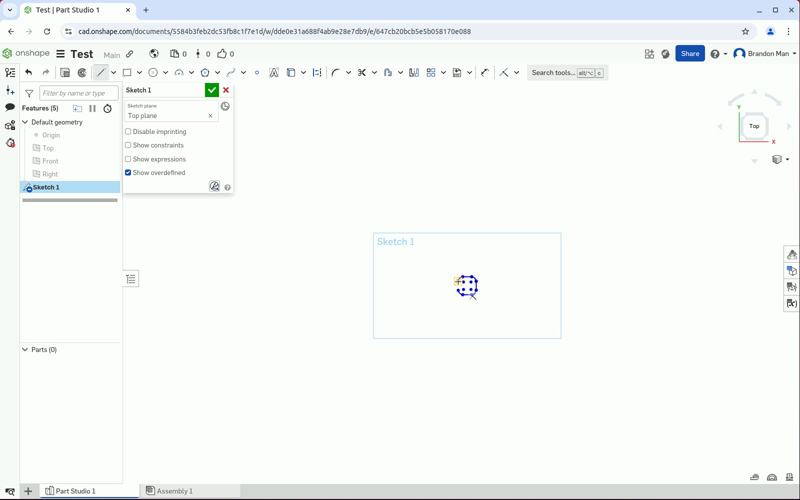
scroll(6)
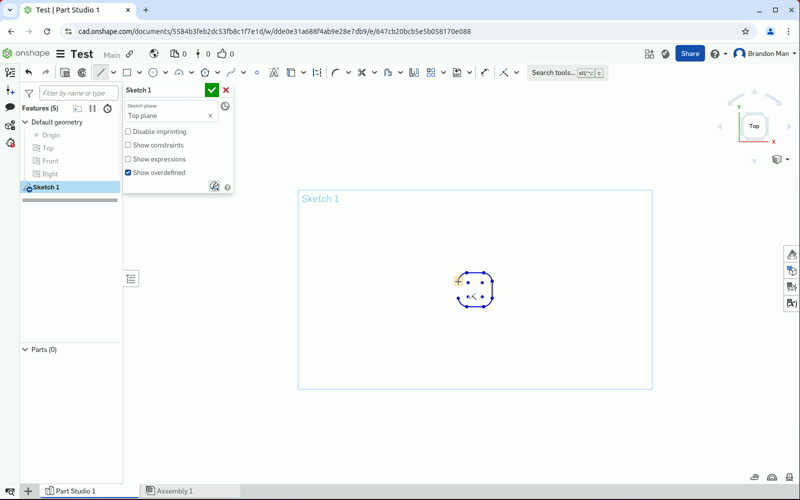
scroll(6)
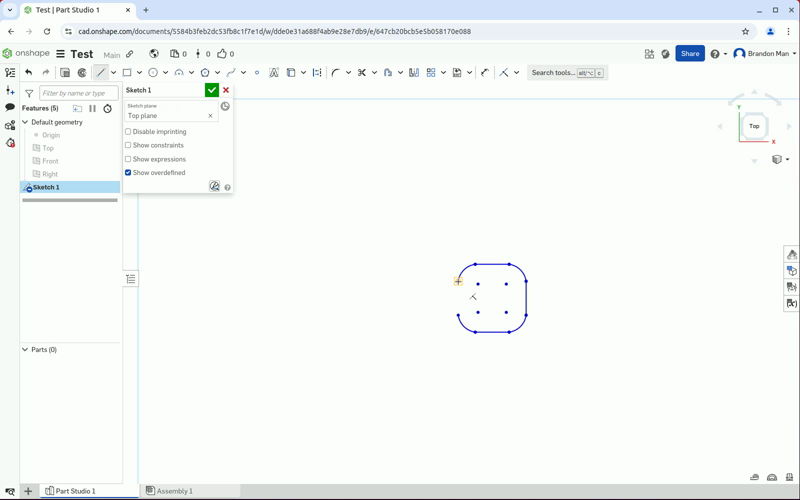
click(458, 281)
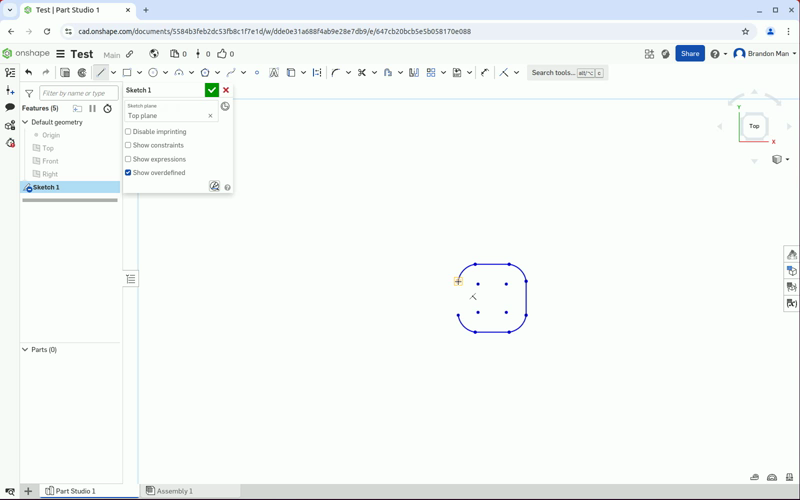
scroll(-6)
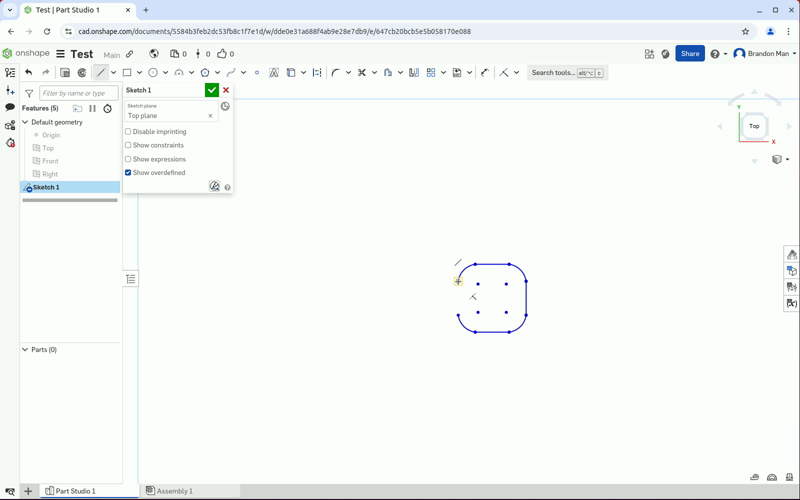
scroll(-6)
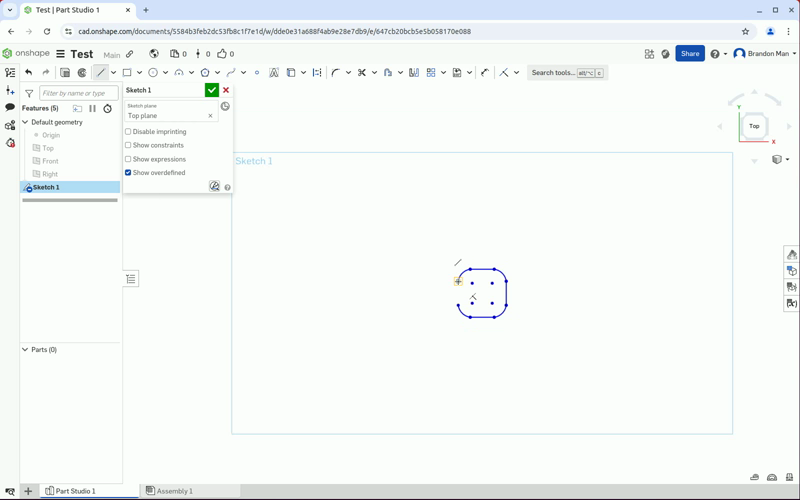
scroll(-6)
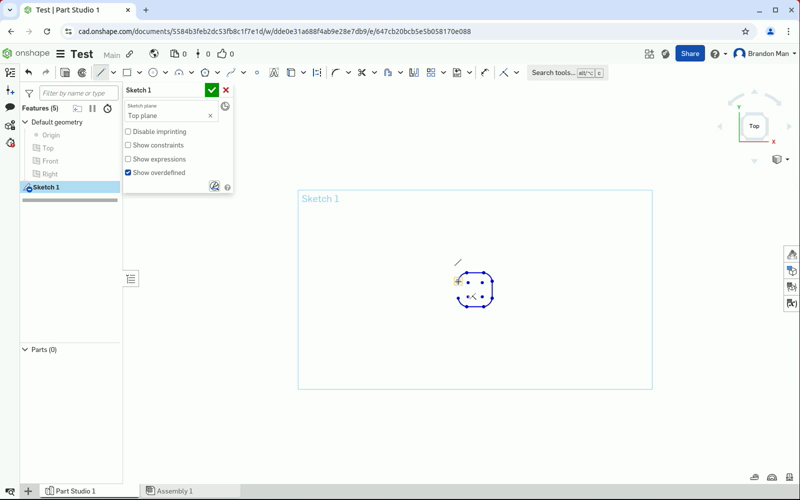
scroll(-6)
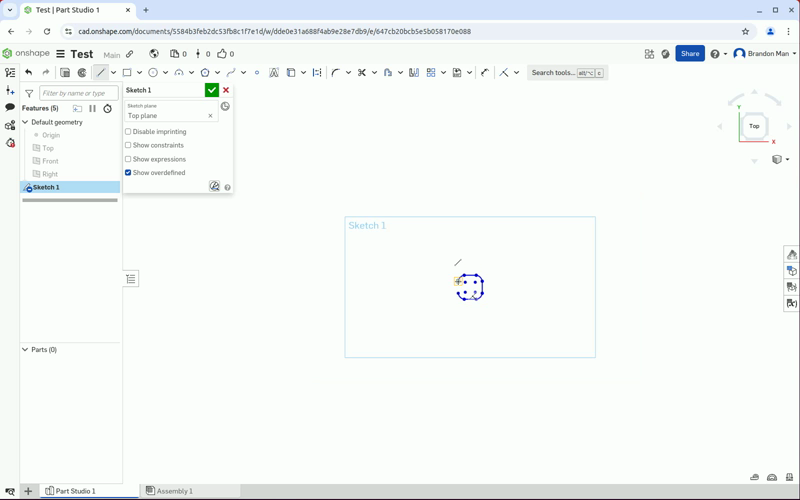
scroll(-6)
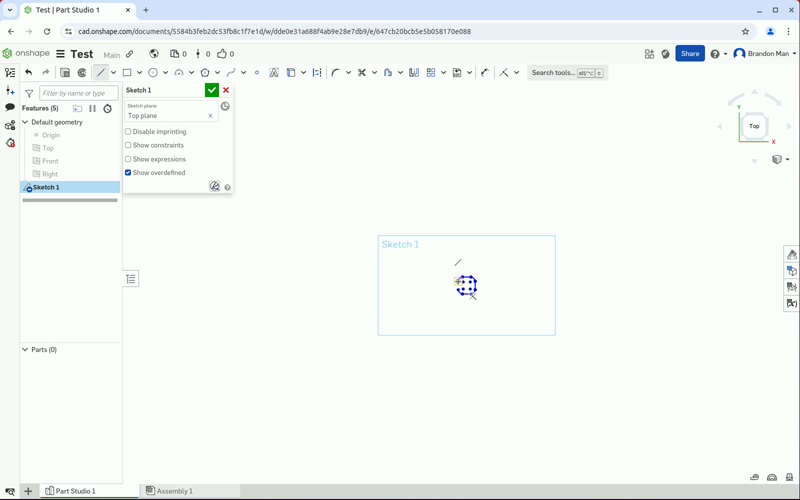
scroll(-6)
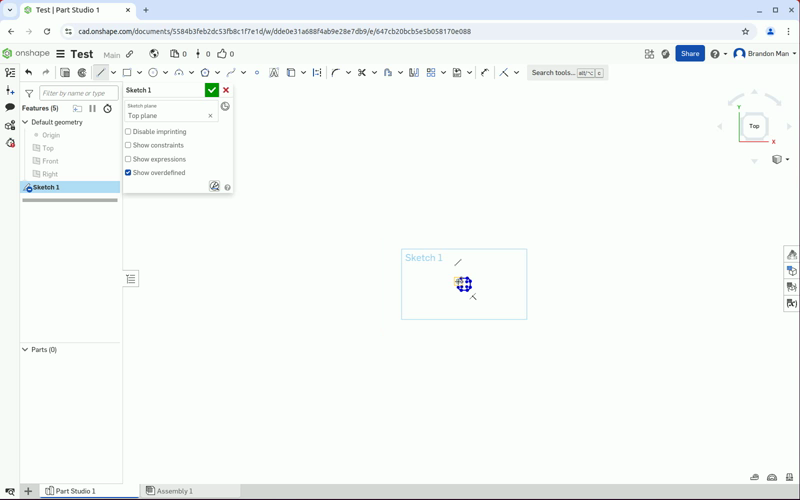
scroll(-6)
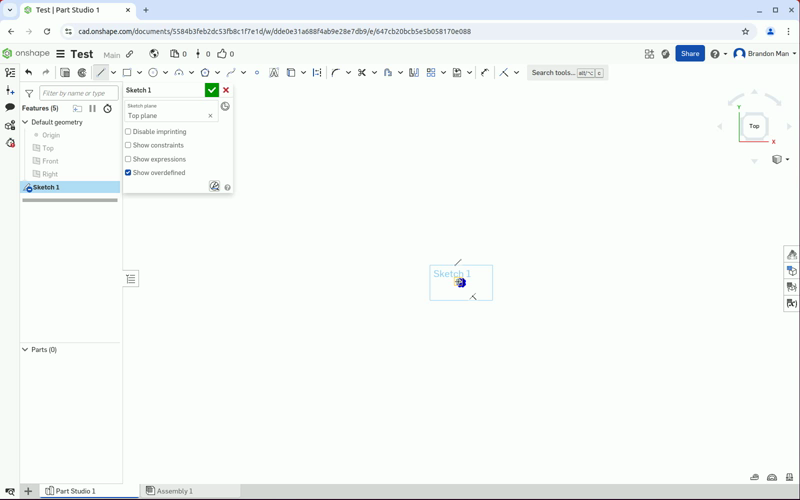
mouse_move(488, 281)
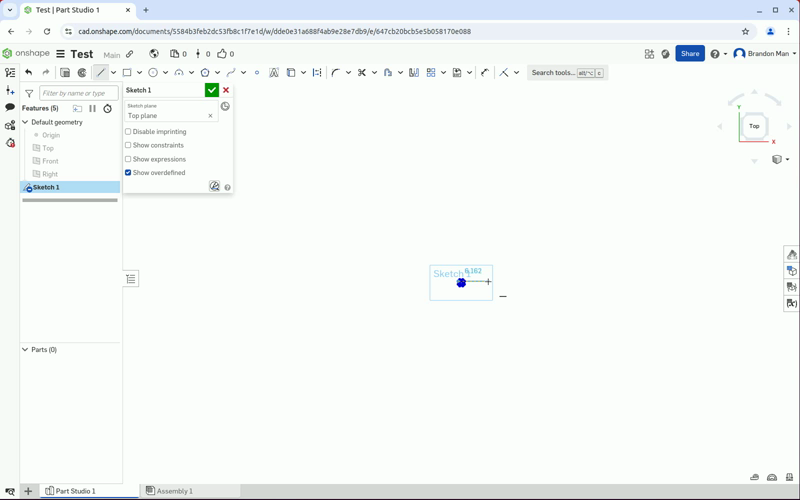
key_down(shift)
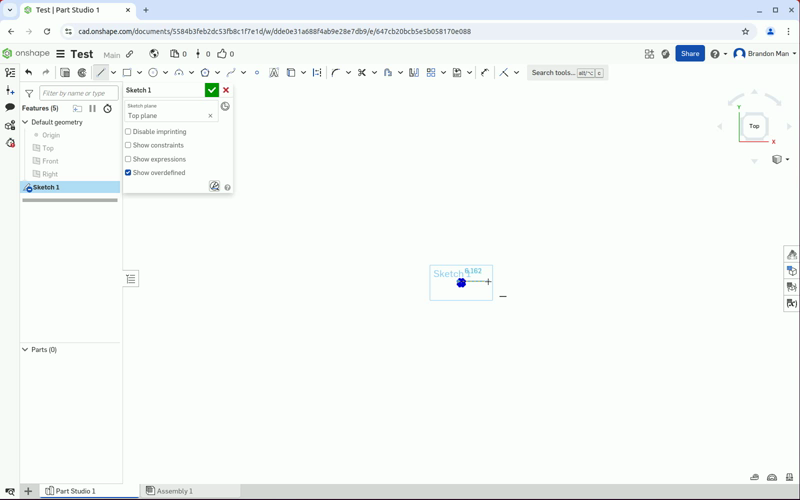
mouse_move(458, 284)
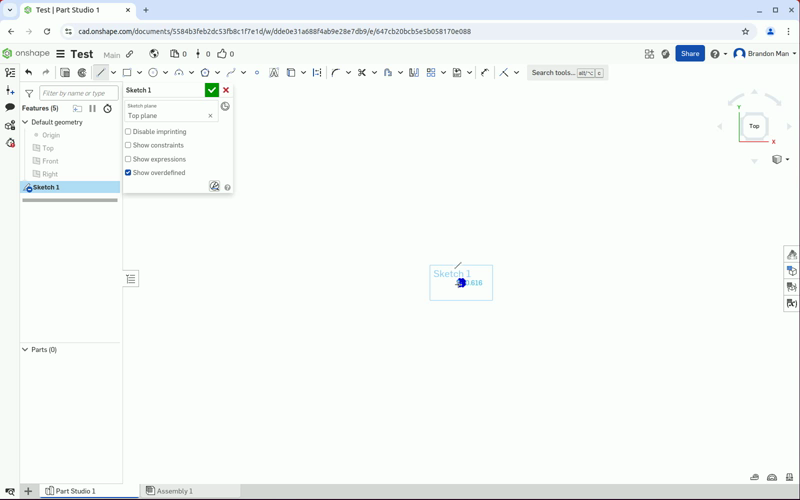
scroll(6)
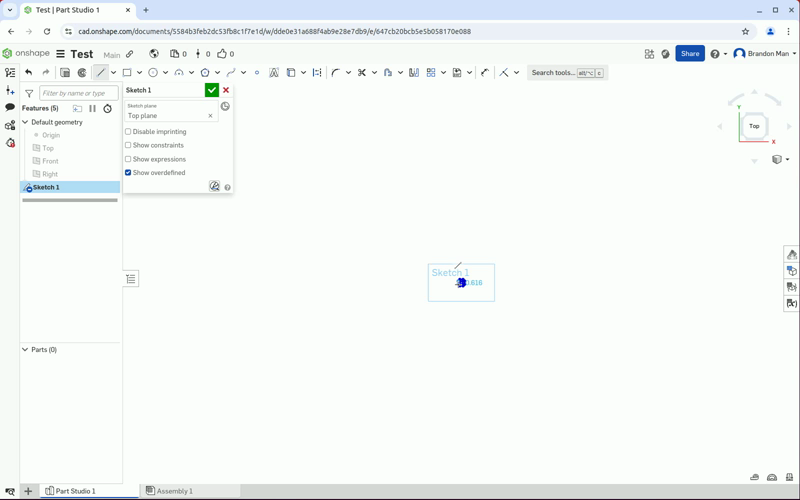
scroll(6)
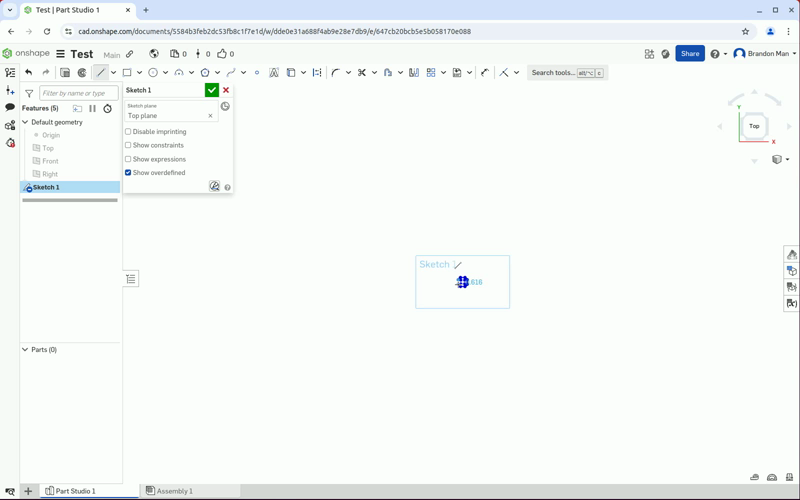
scroll(6)
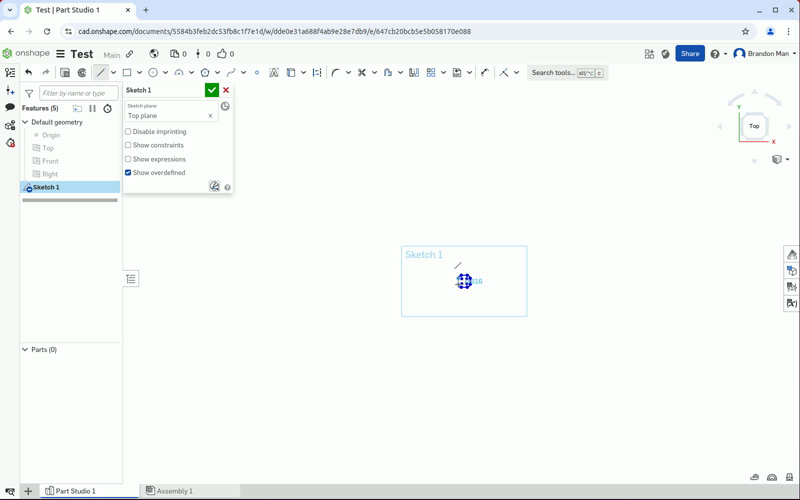
scroll(6)
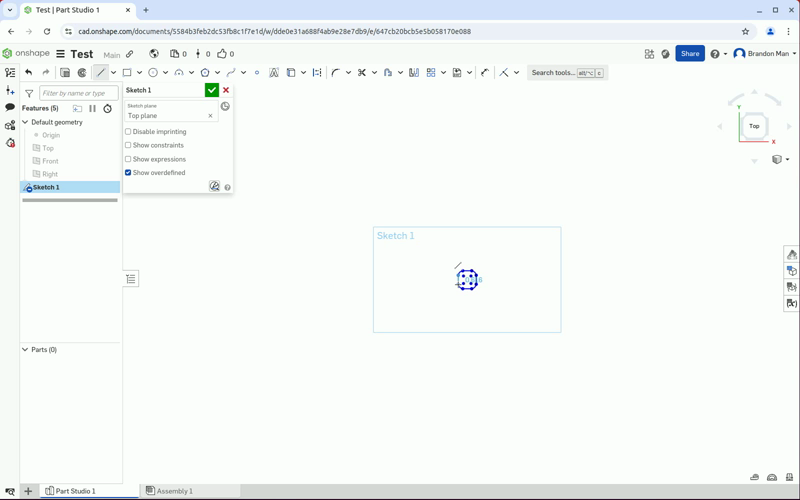
scroll(6)
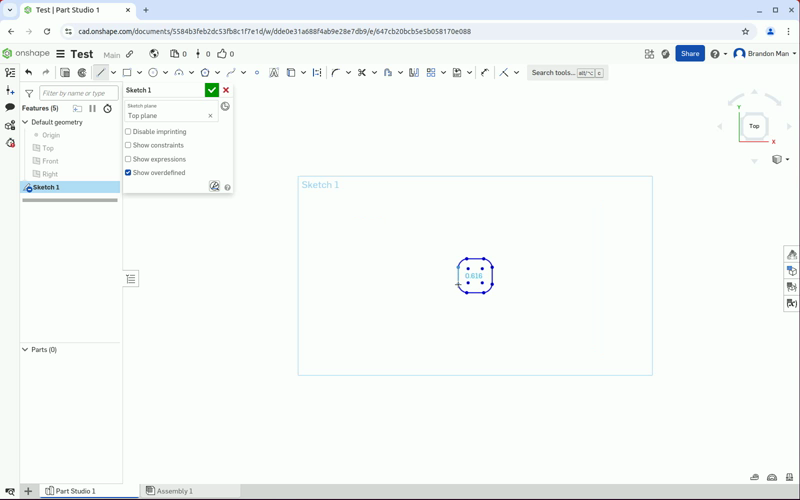
scroll(6)
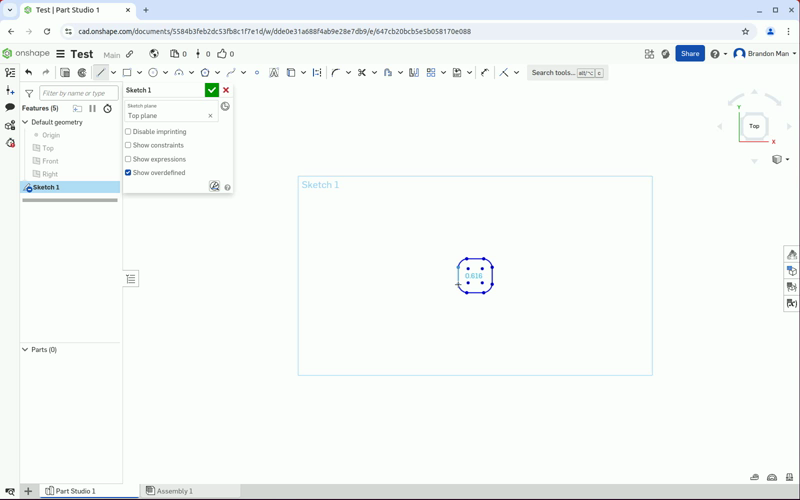
scroll(6)
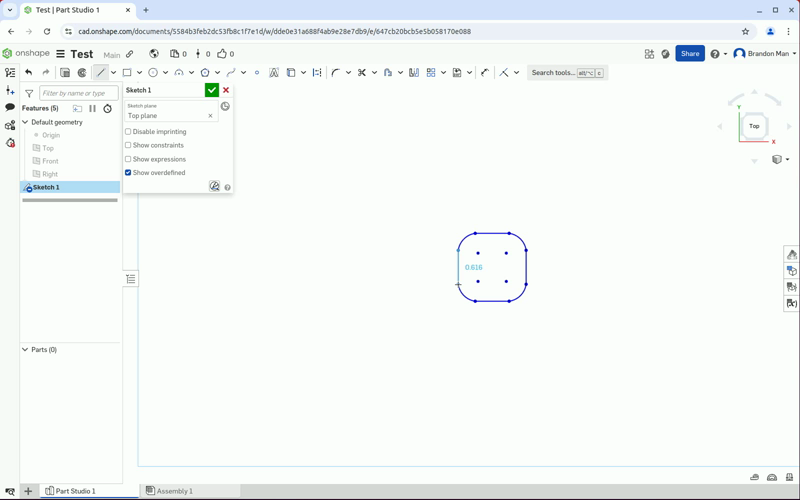
key_up(shift)
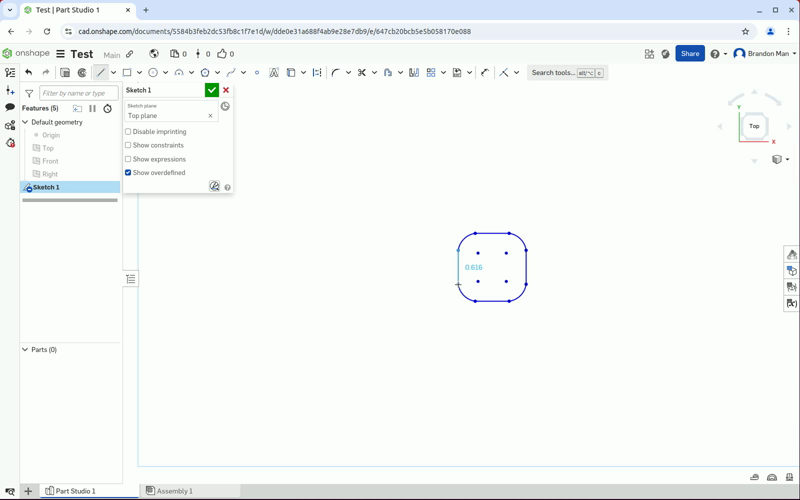
click(458, 284)
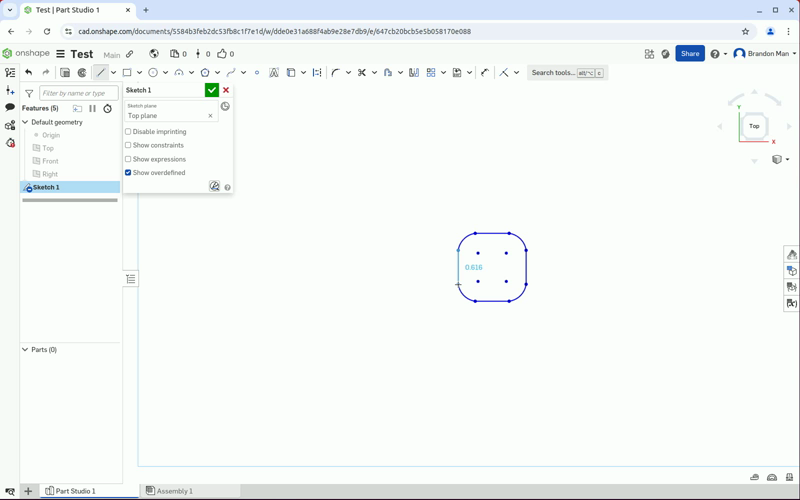
scroll(-6)
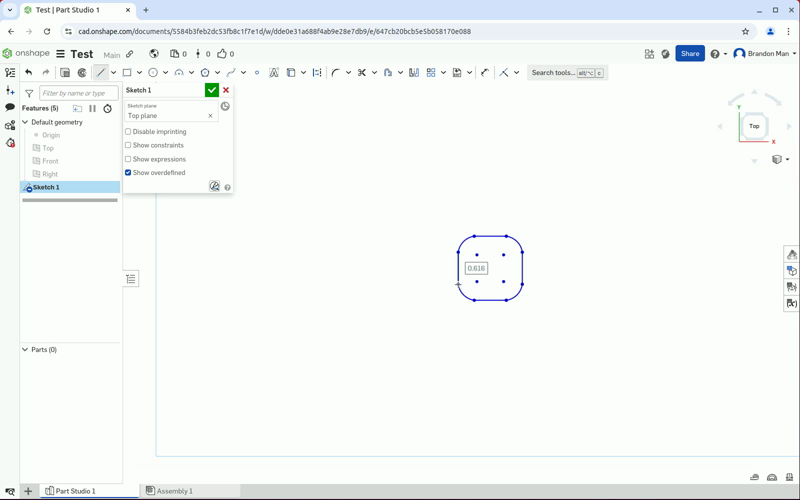
scroll(-6)
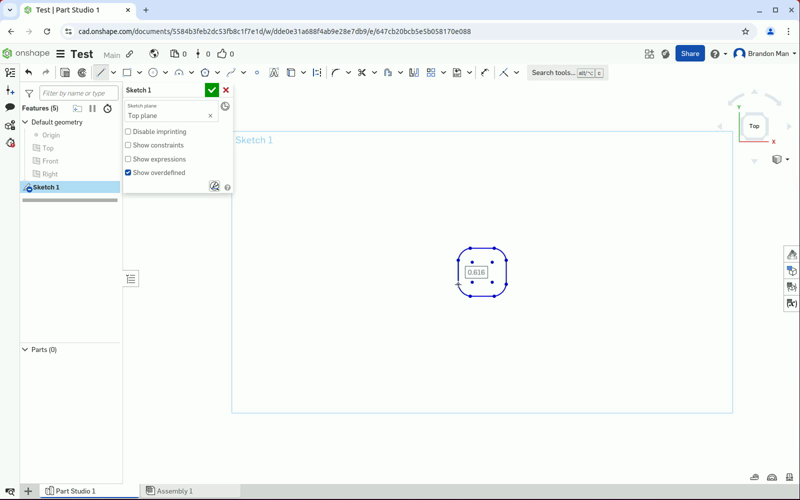
scroll(-6)
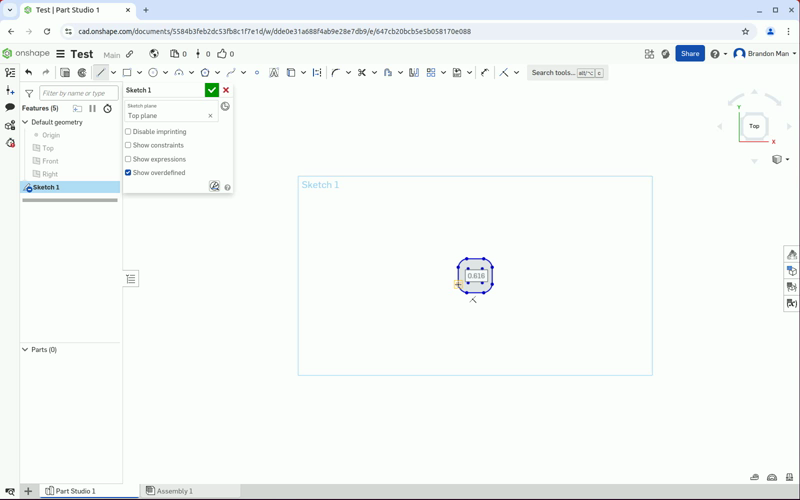
scroll(-6)
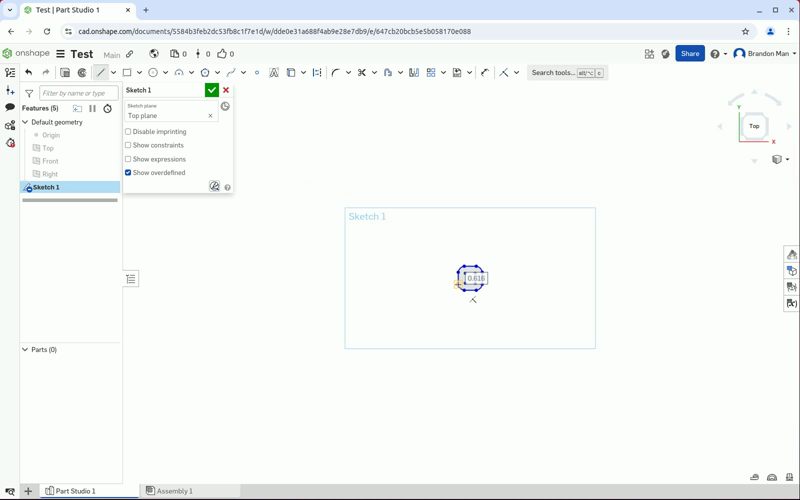
scroll(-6)
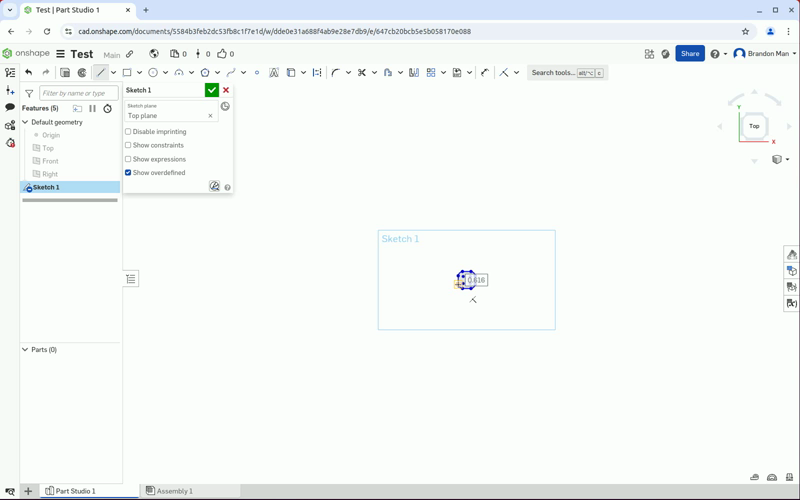
scroll(-6)
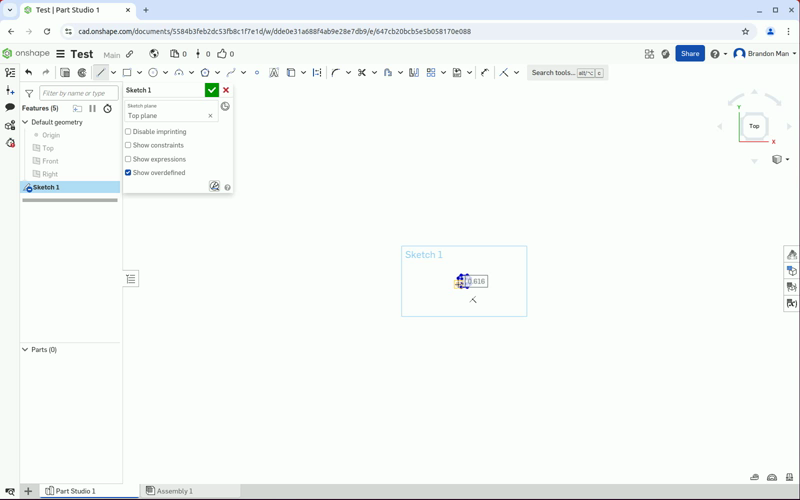
scroll(-6)
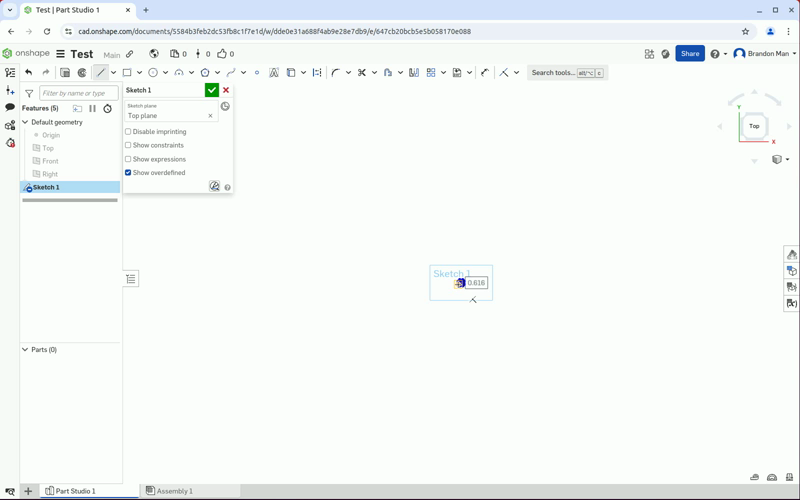
key(esc)
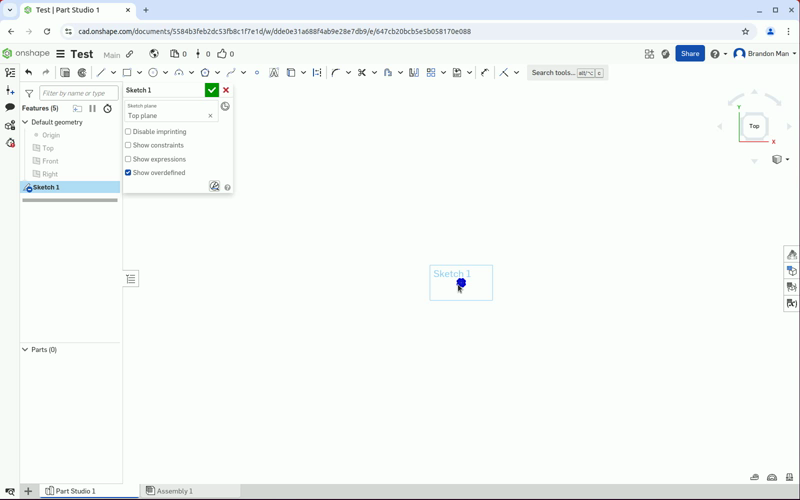
mouse_move(460, 284)
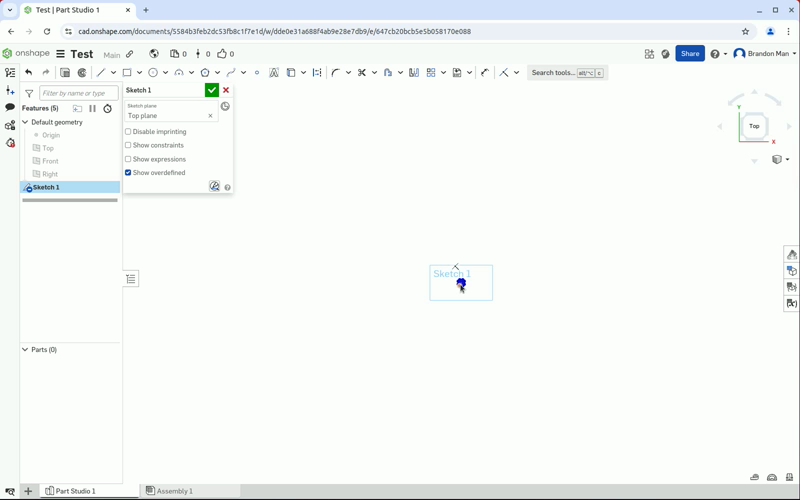
scroll(6)
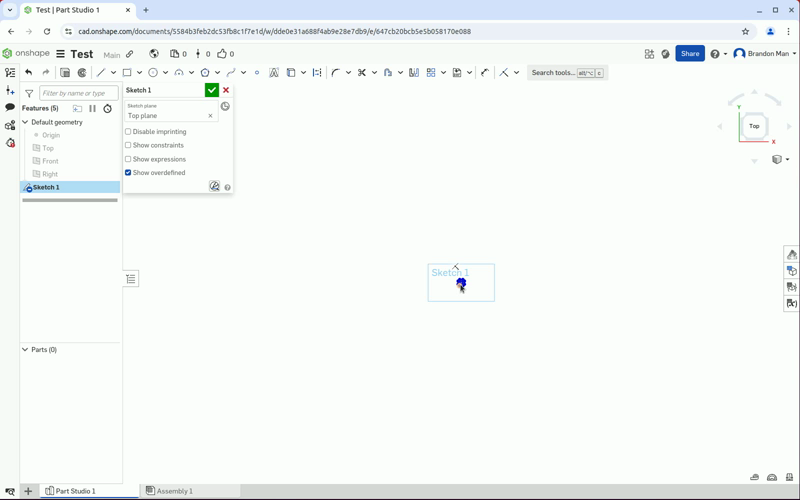
scroll(6)
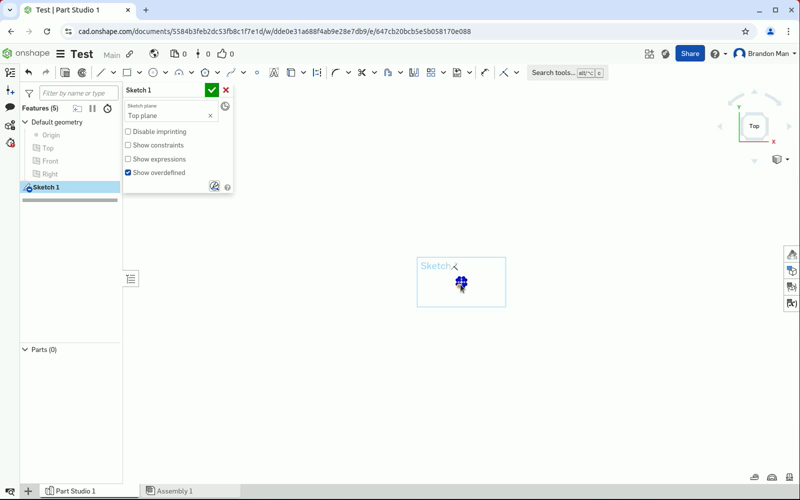
scroll(6)
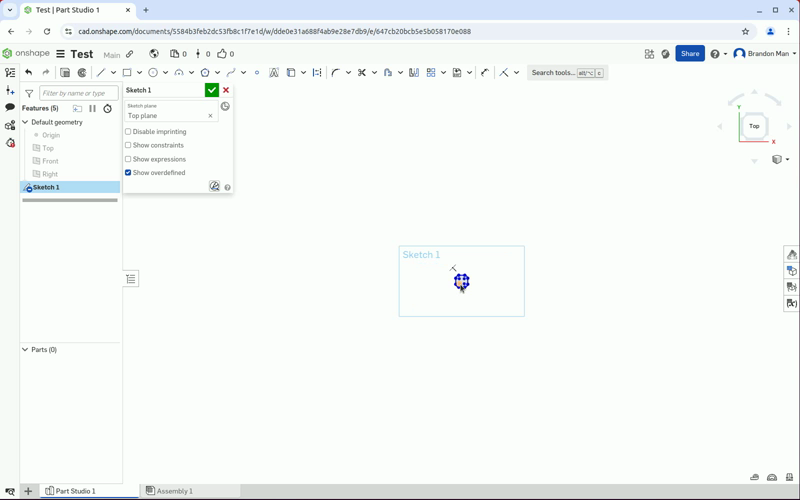
scroll(6)
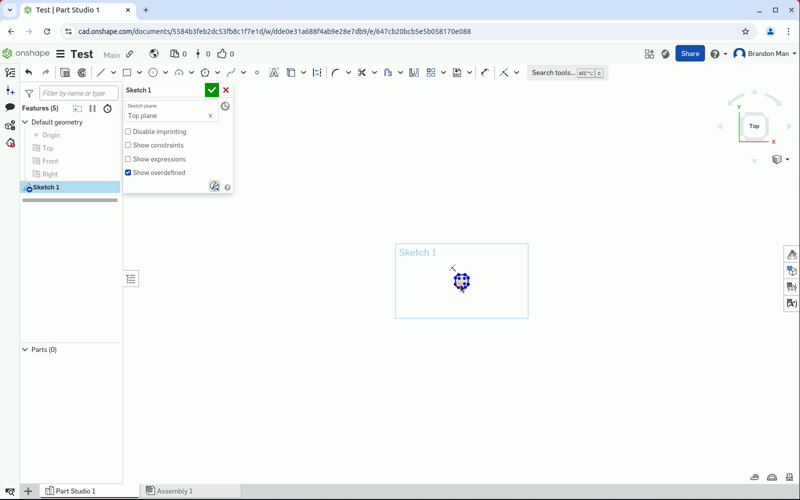
scroll(6)
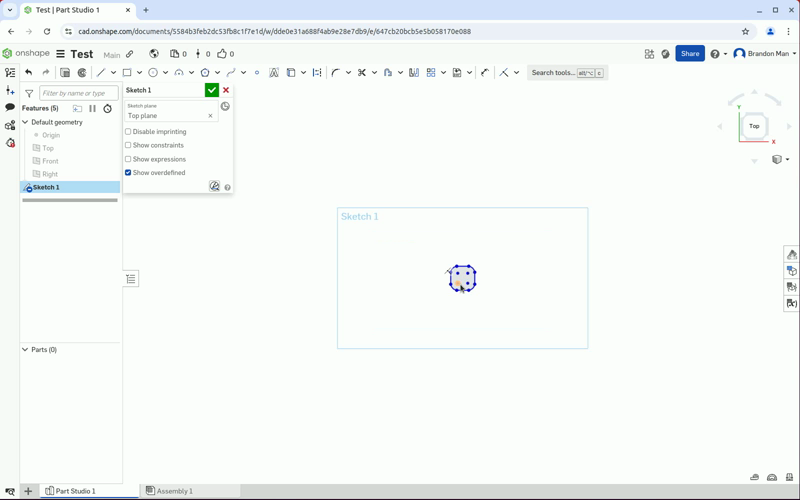
scroll(6)
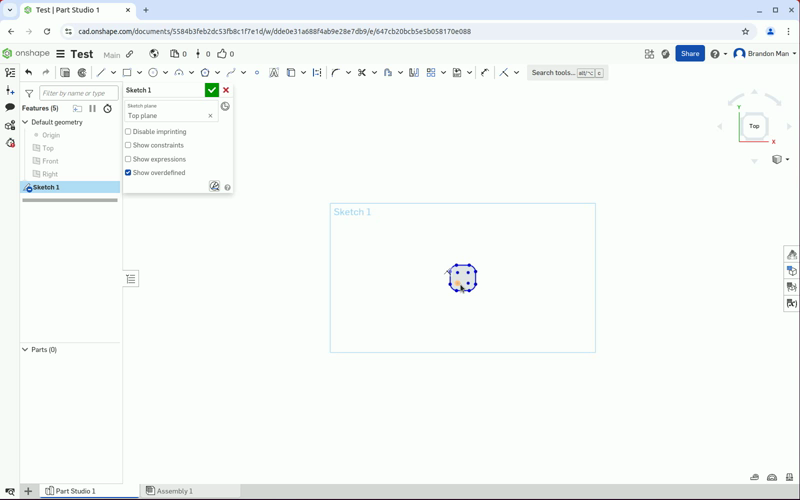
scroll(6)
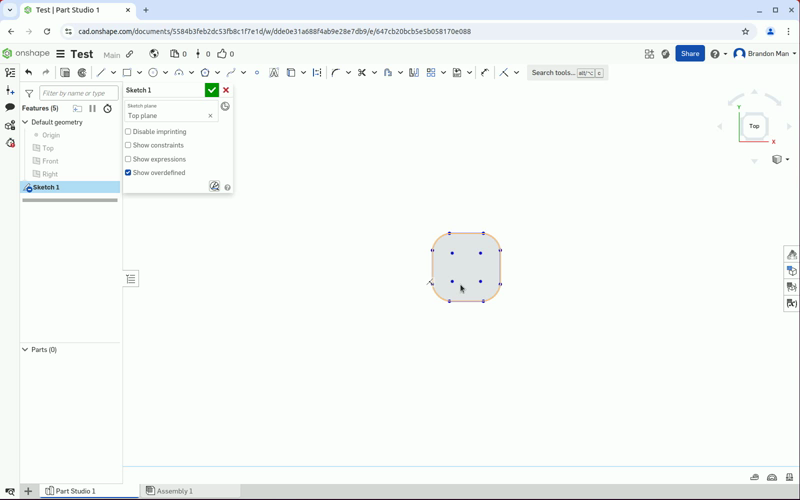
click(460, 284)
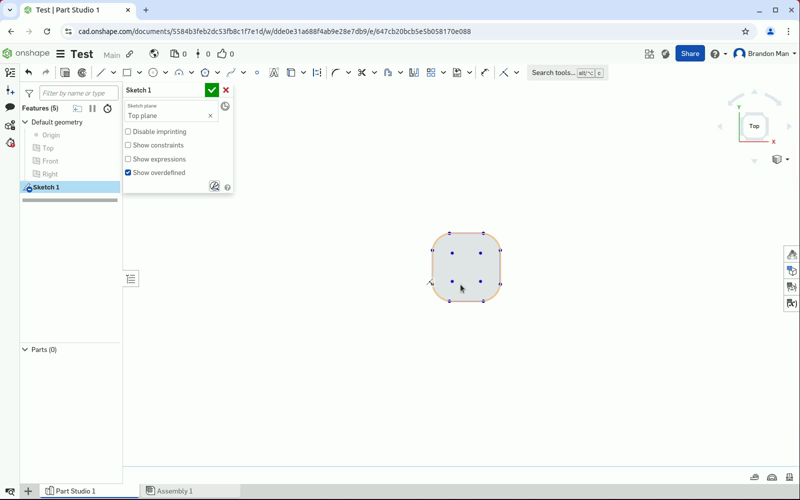
scroll(-6)
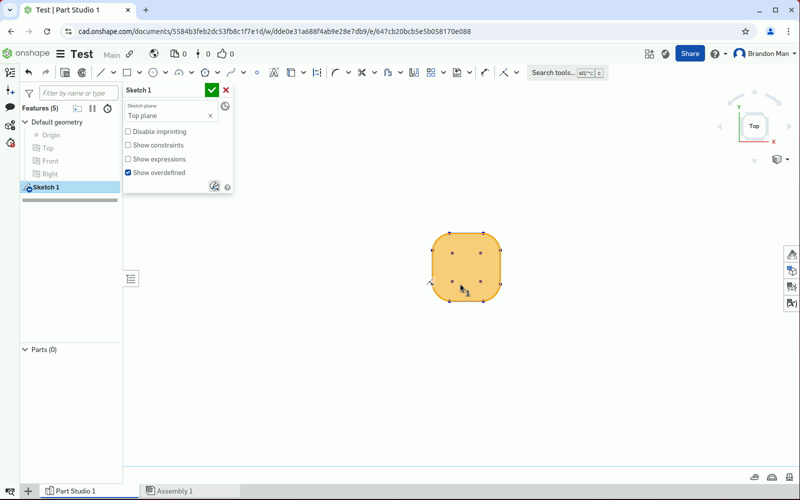
scroll(-6)
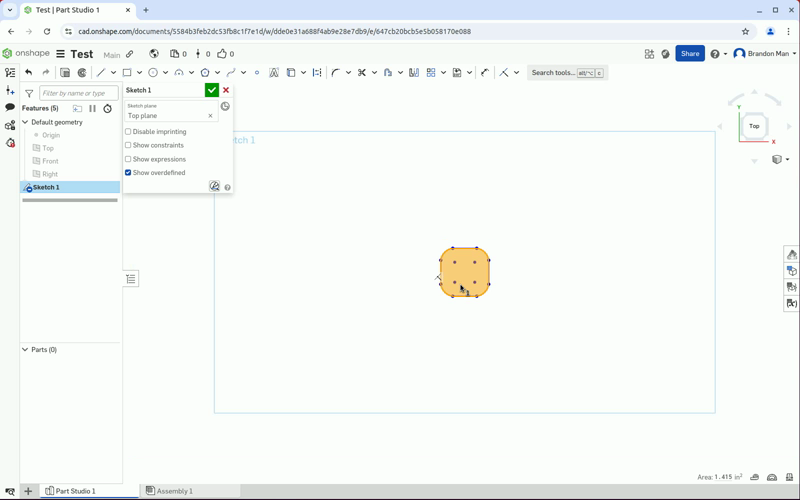
scroll(-6)
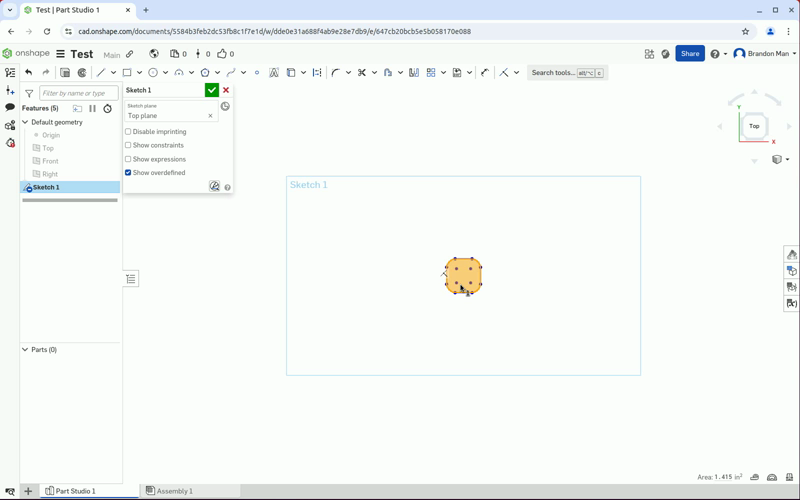
scroll(-6)
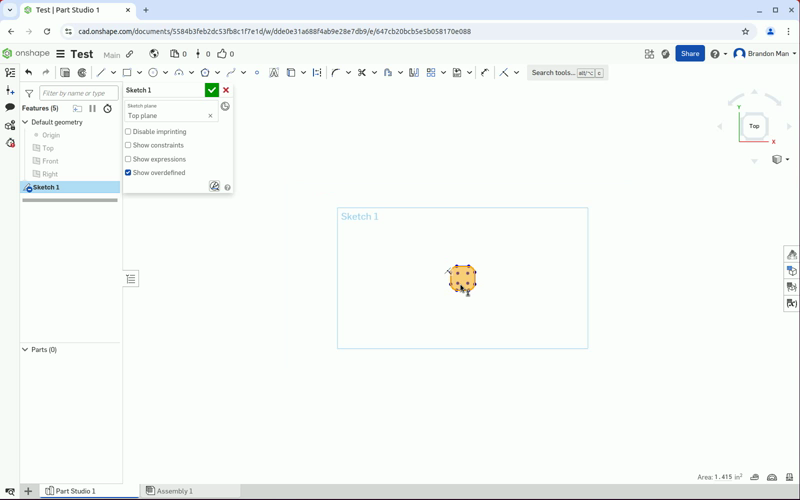
scroll(-6)
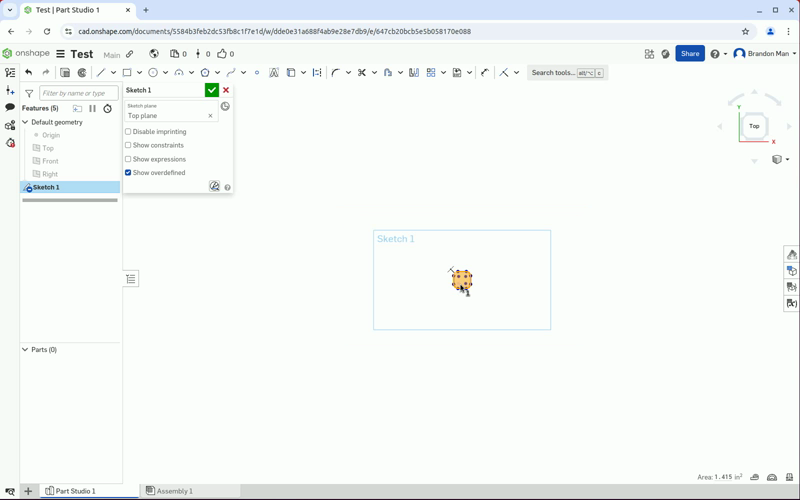
scroll(-6)
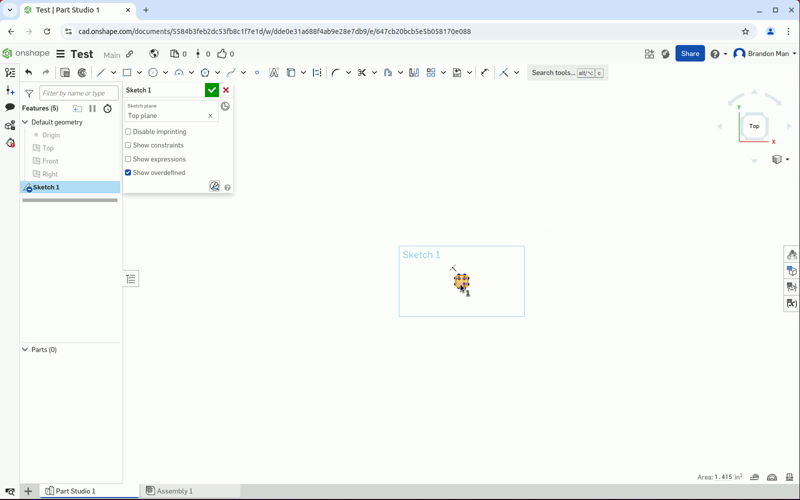
scroll(-6)
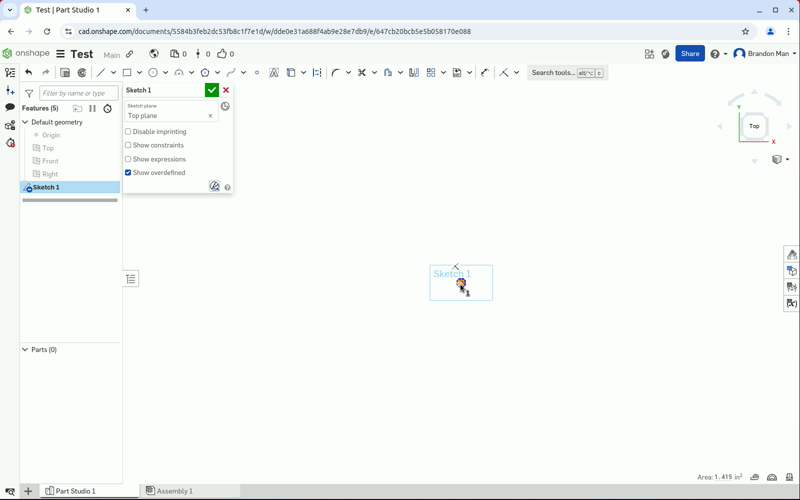
mouse_move(73, 352)
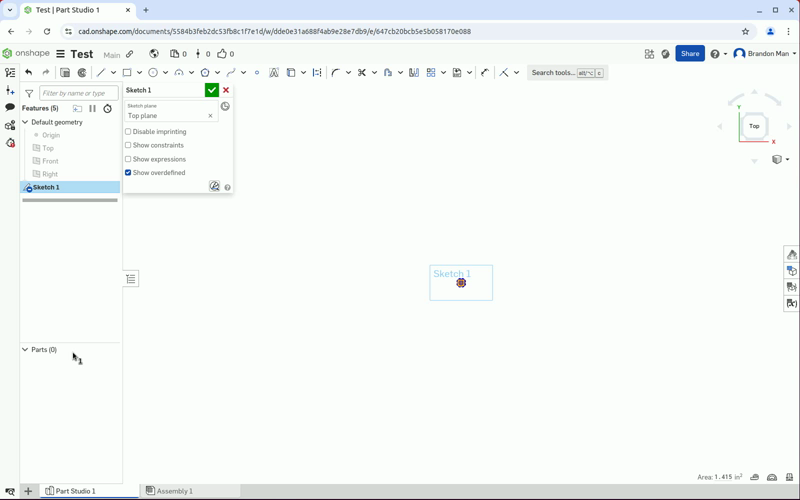
key(shift+y)
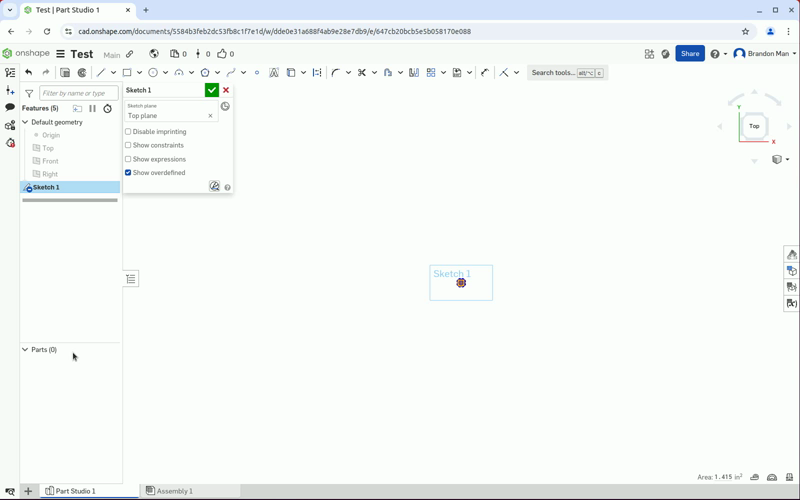
key(shift+e)
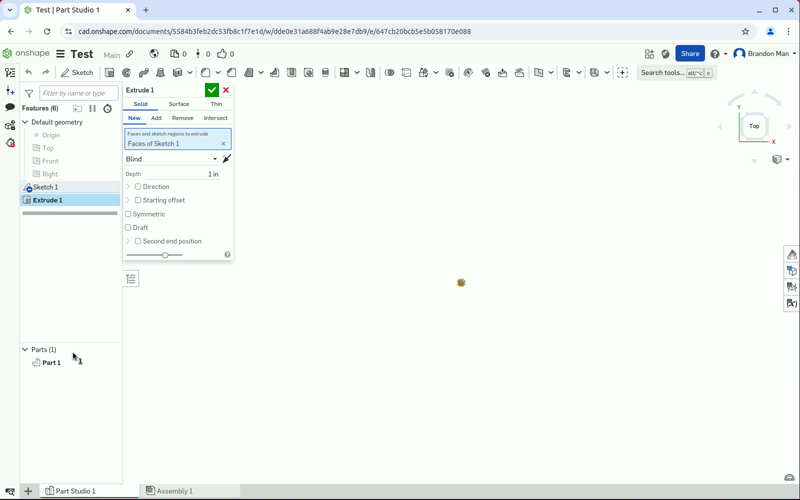
mouse_move(143, 106)
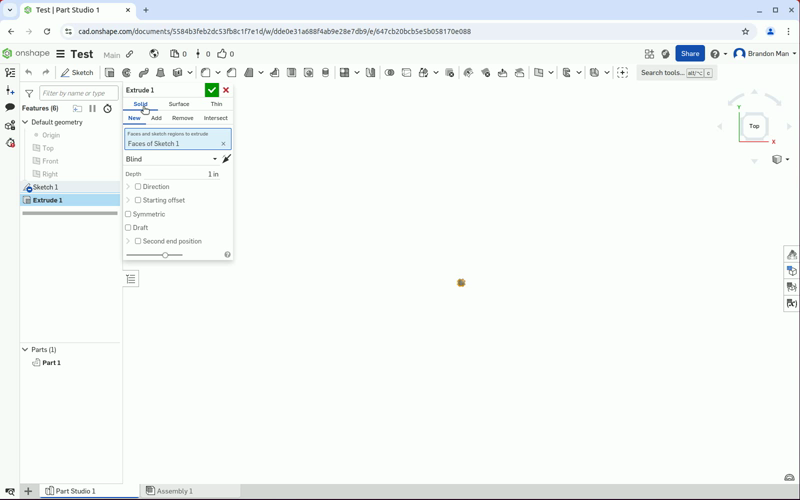
click(143, 106)
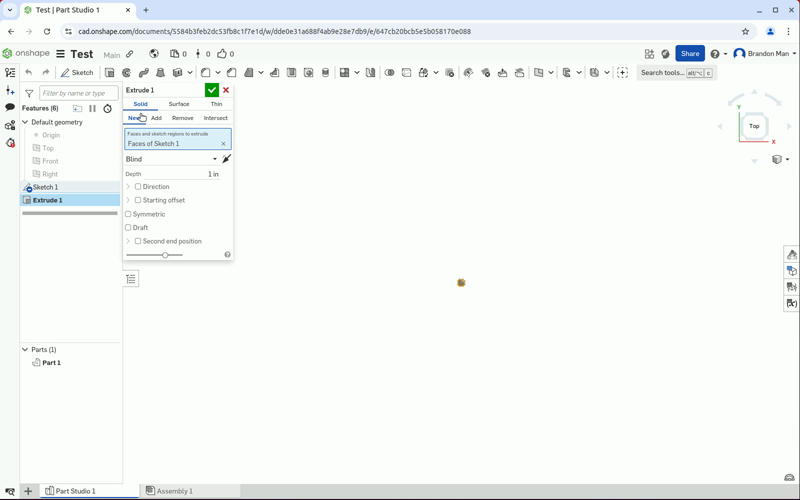
mouse_move(137, 120)
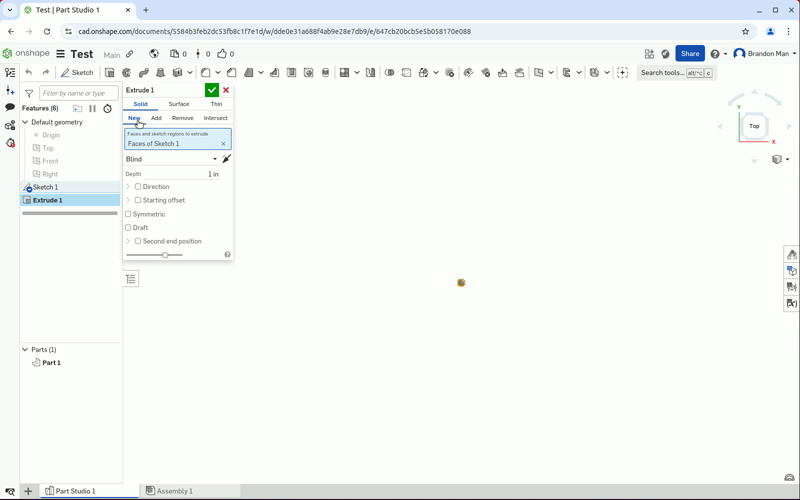
click(137, 120)
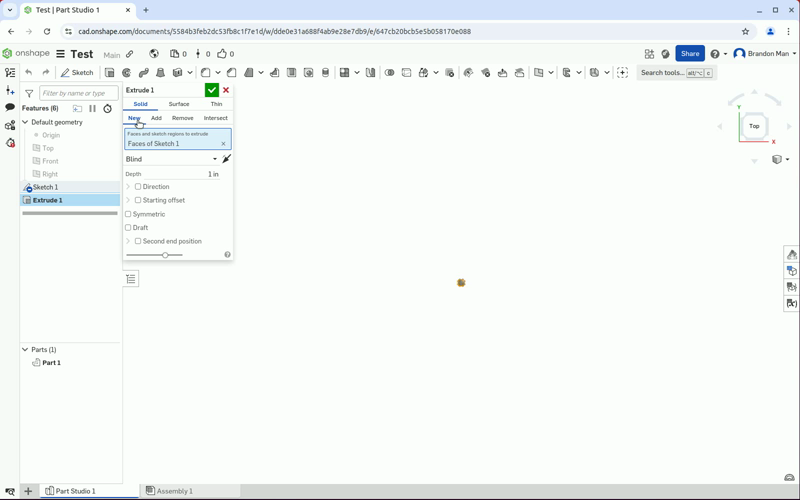
key(tab, 4)
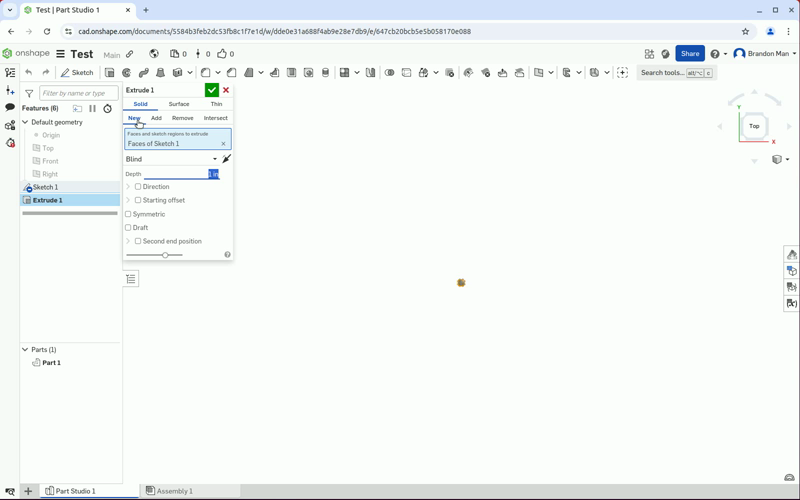
text(23.108)
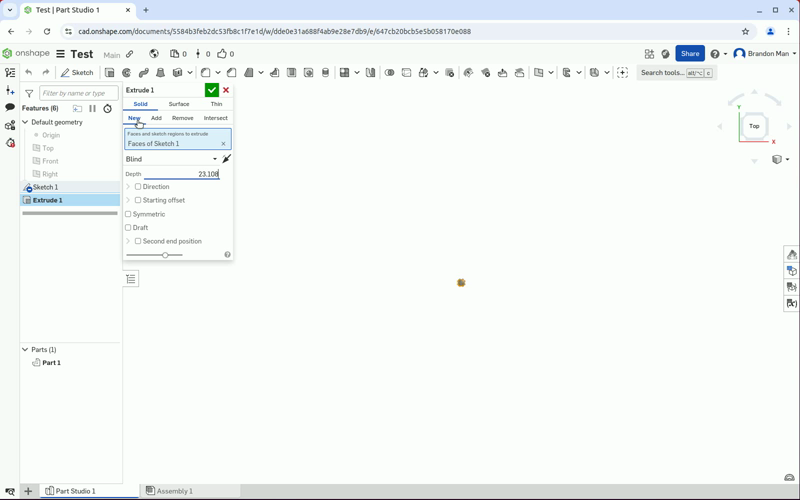
key(enter)
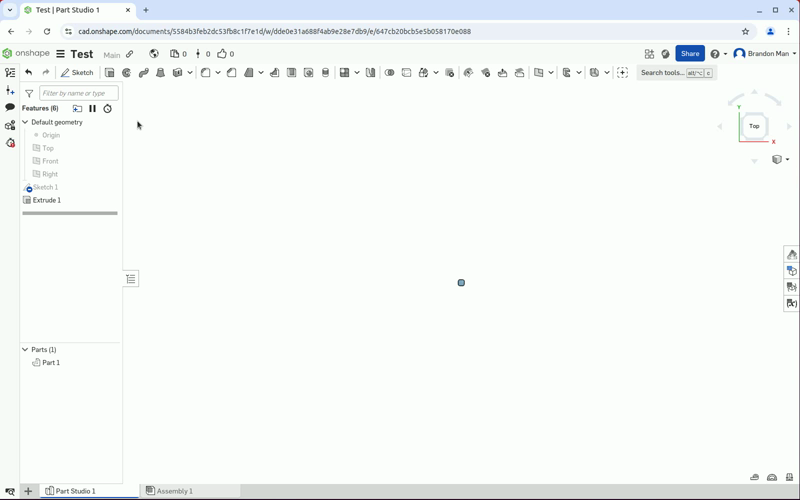
key(shift+h)
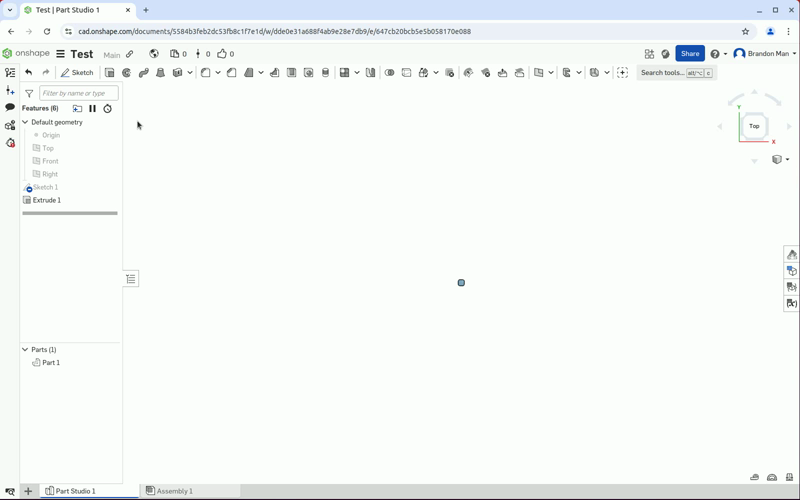
key(shift+h)
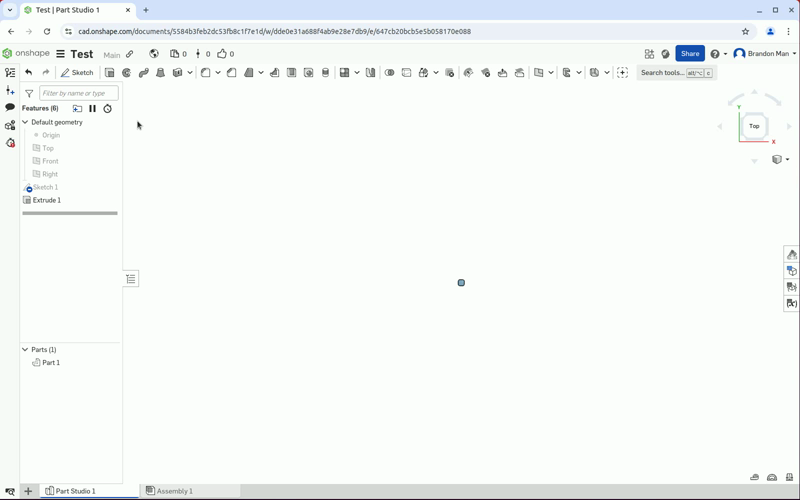
mouse_move(73, 189)
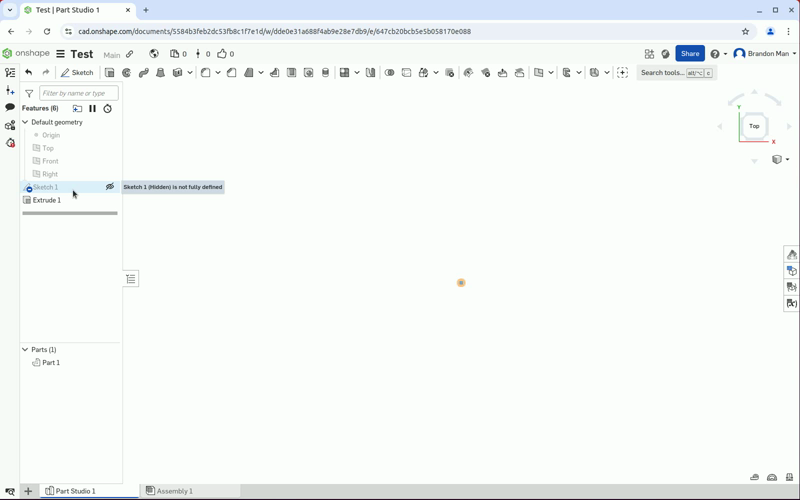
click(73, 189)
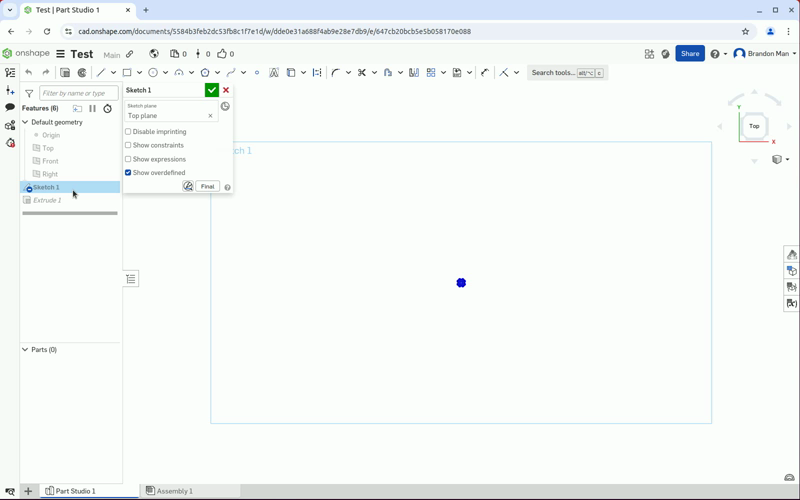
mouse_move(229, 92)
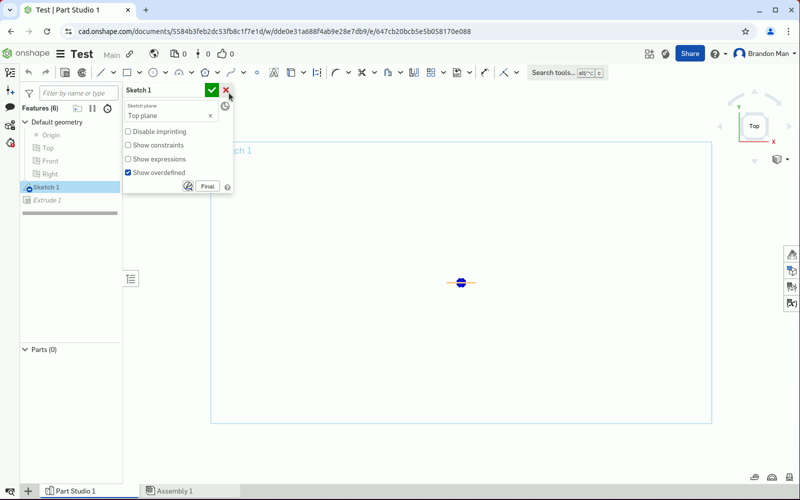
click(229, 92)
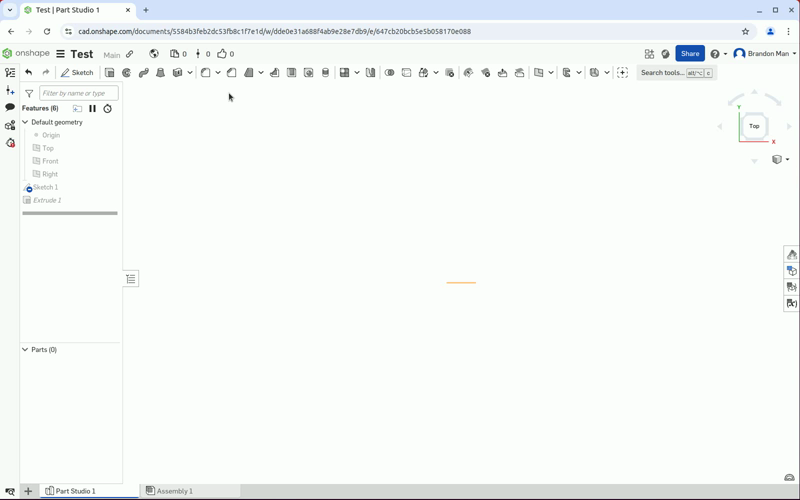
mouse_move(73, 352)
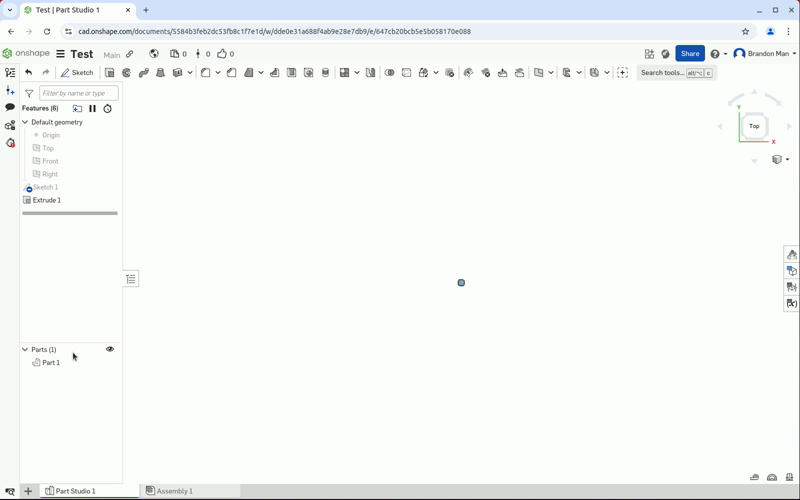
key(y)
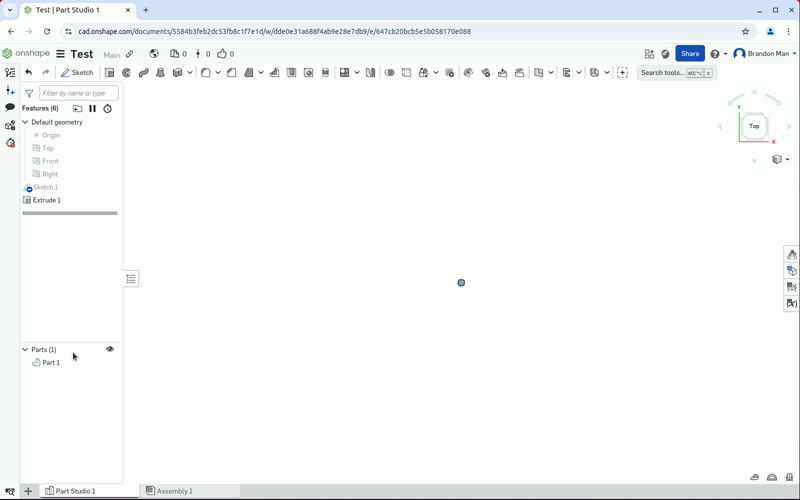
key(shift+p)
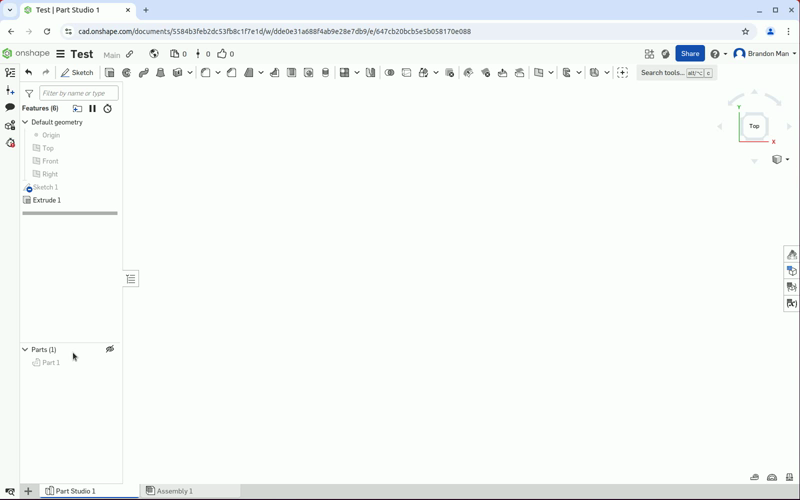
key(space)
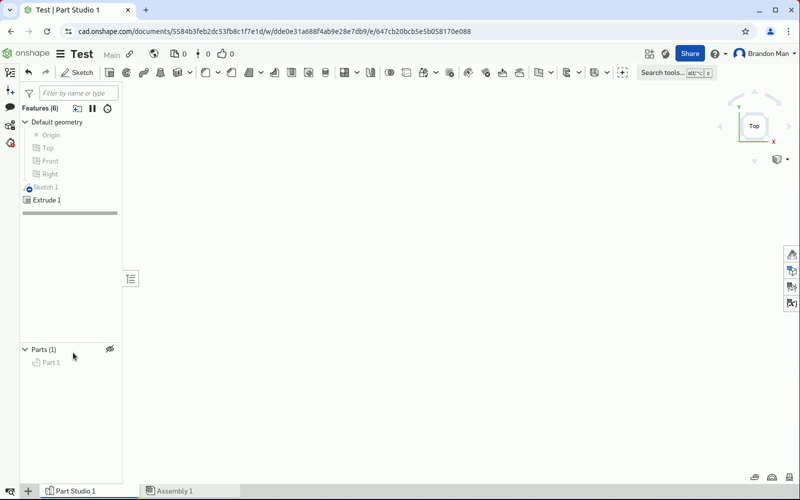
key_down(shift)
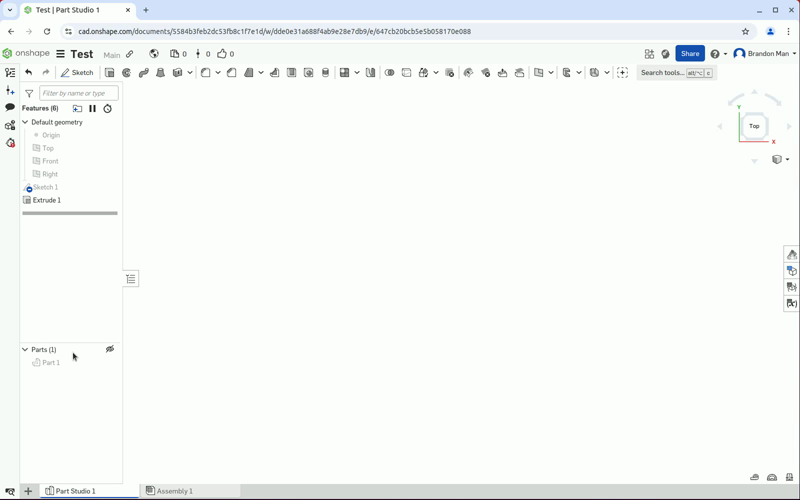
key(up)
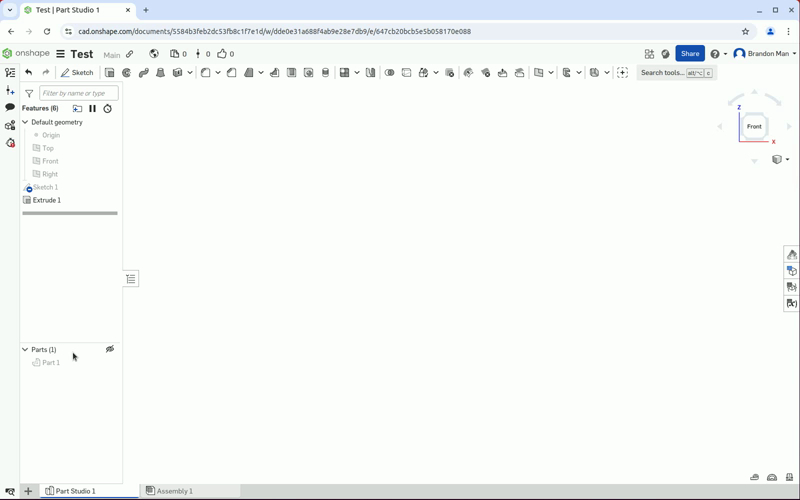
key_up(shift)
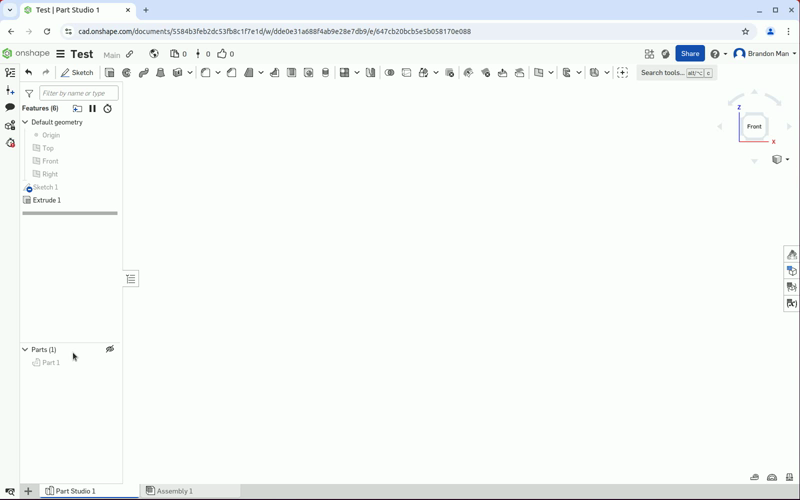
key(space)
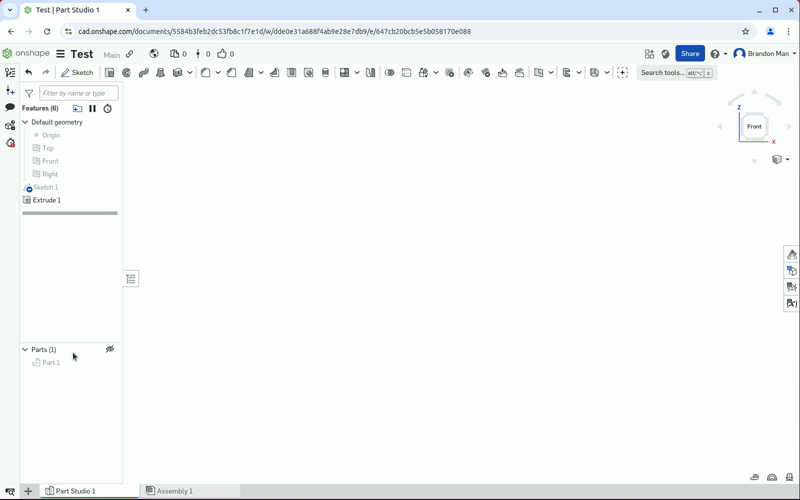
key_down(shift)
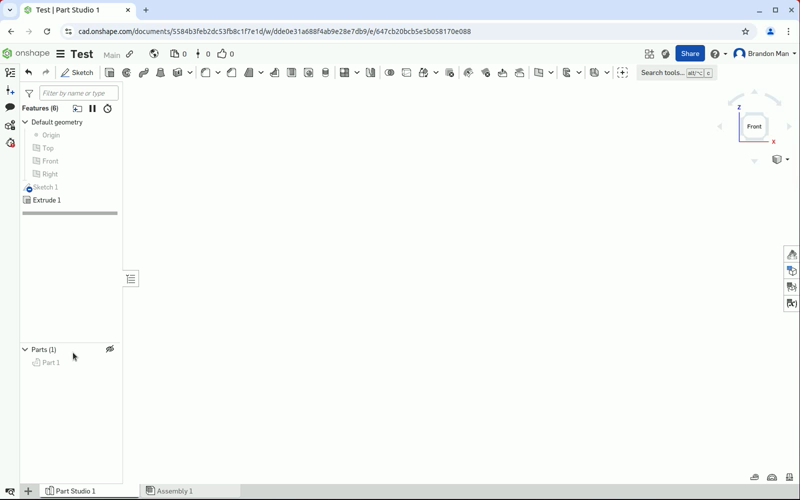
key(left)
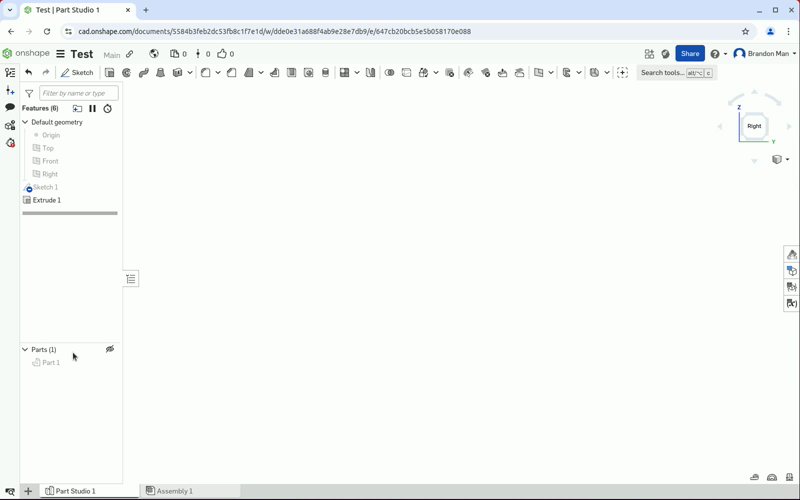
key_up(shift)
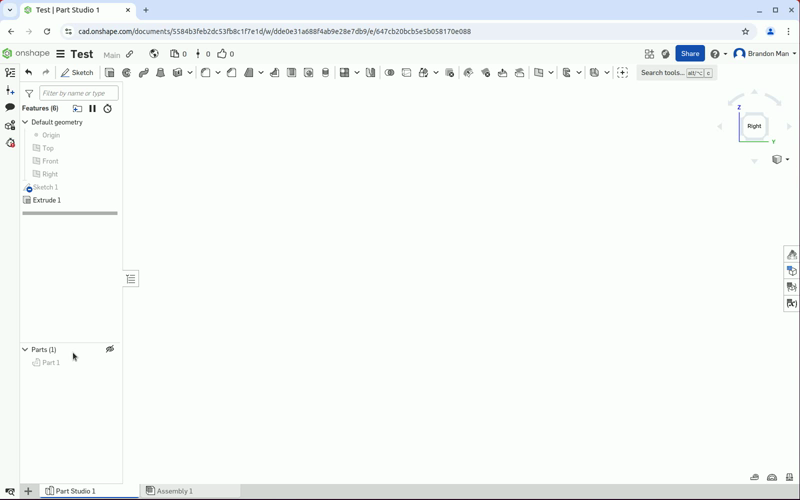
mouse_move(73, 352)
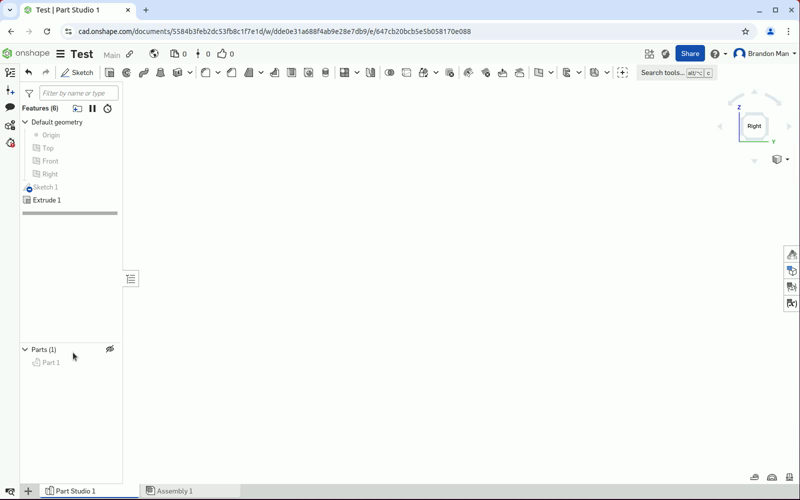
key(shift+y)
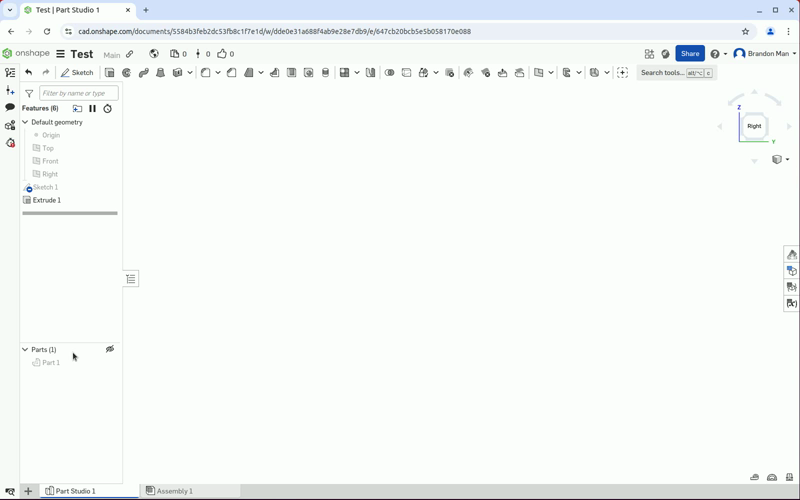
key(shift+s)
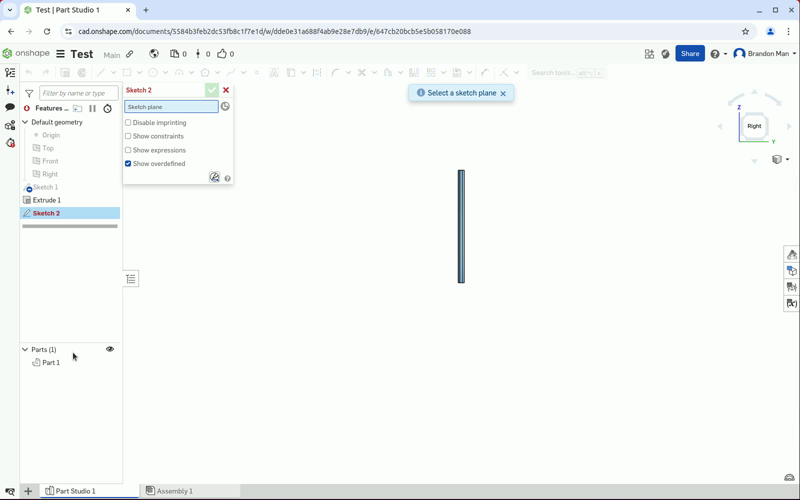
mouse_move(73, 176)
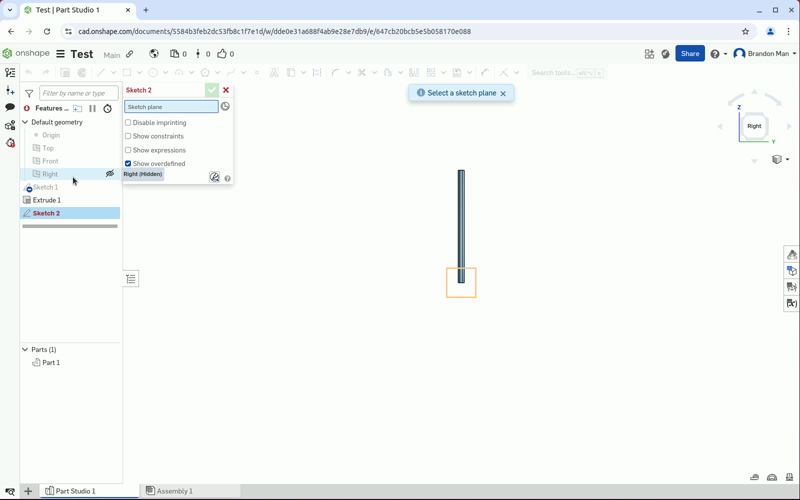
click(73, 176)
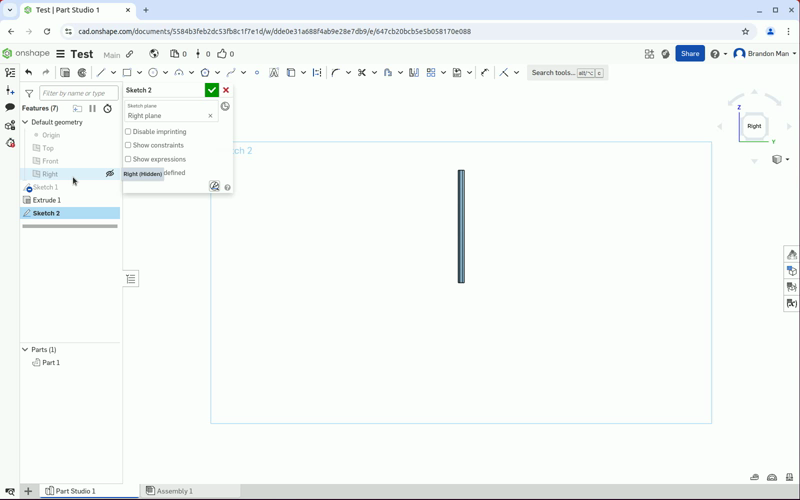
mouse_move(73, 352)
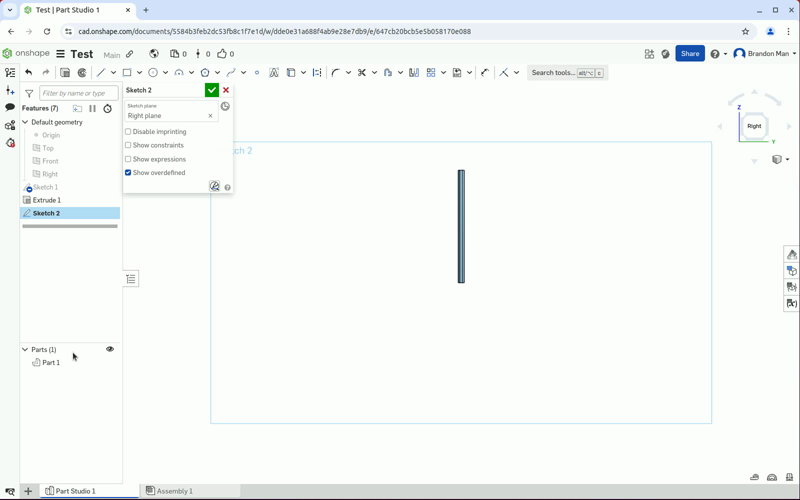
key(y)
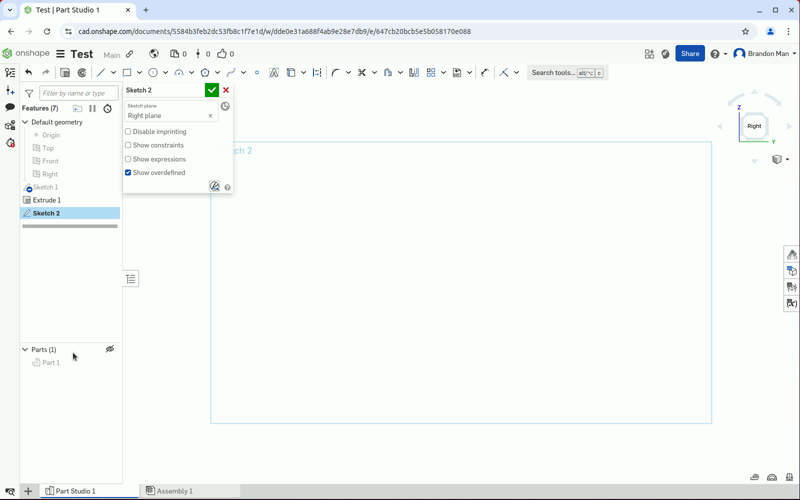
key(l)
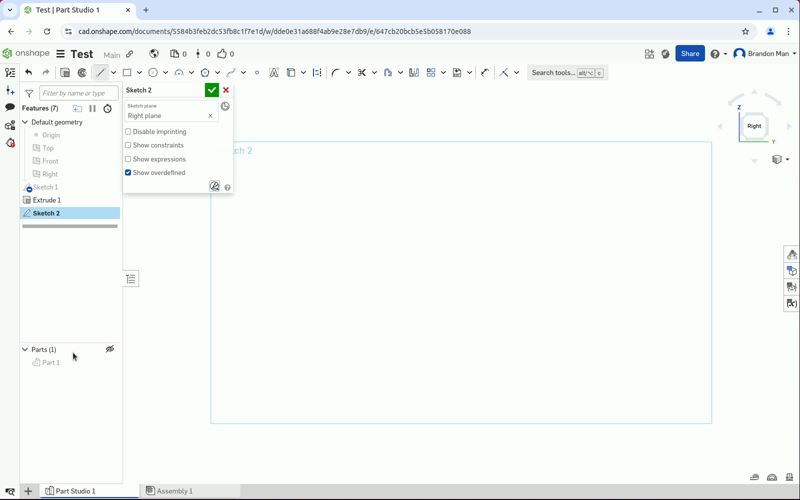
key_down(shift)
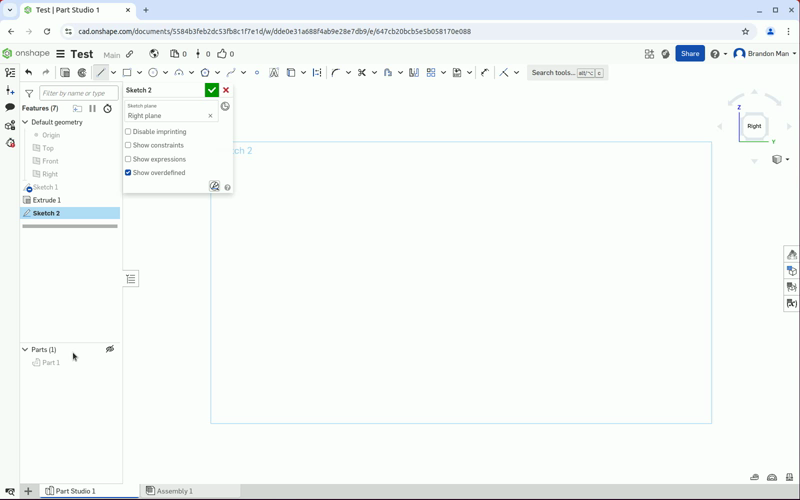
mouse_move(406, 341)
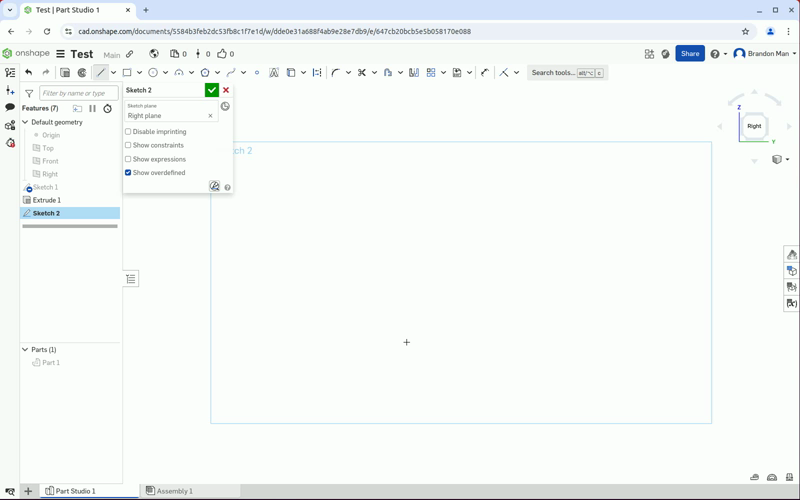
click(406, 341)
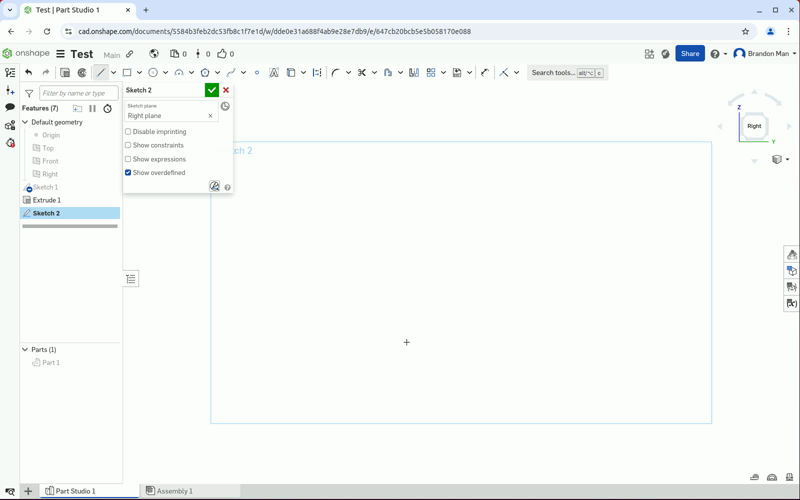
key_up(shift)
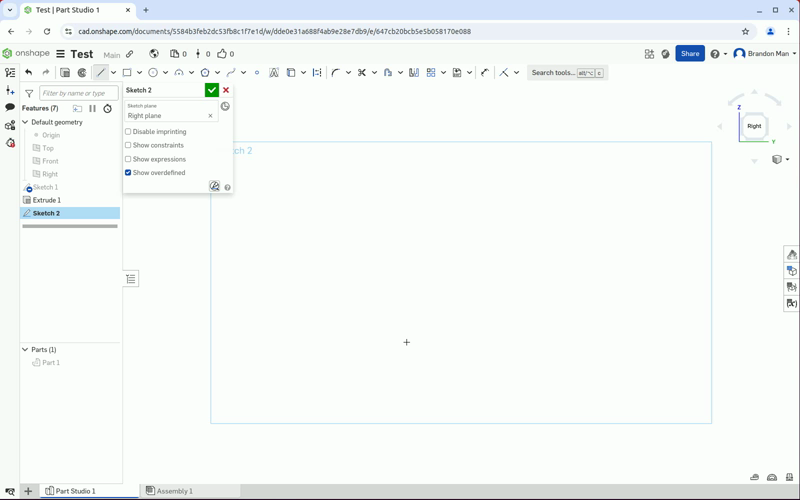
key_down(shift)
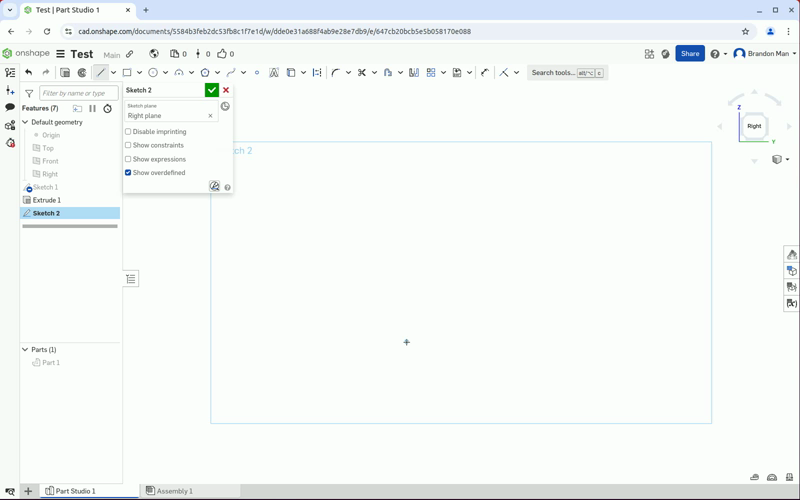
mouse_move(436, 341)
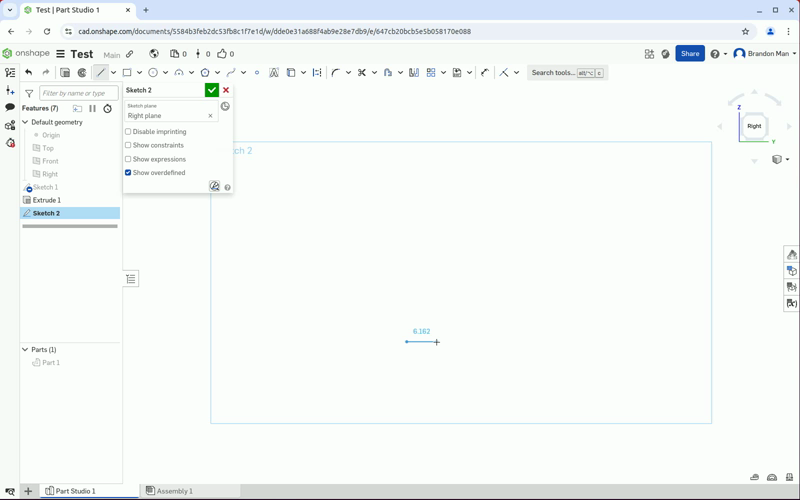
mouse_move(407, 341)
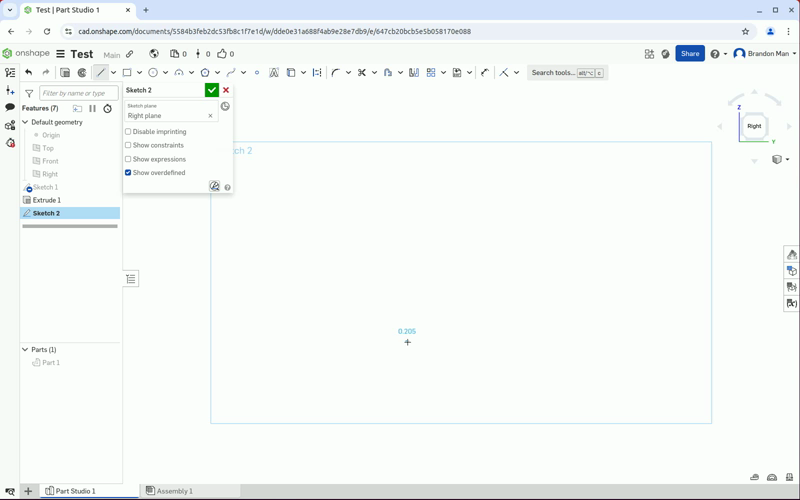
scroll(6)
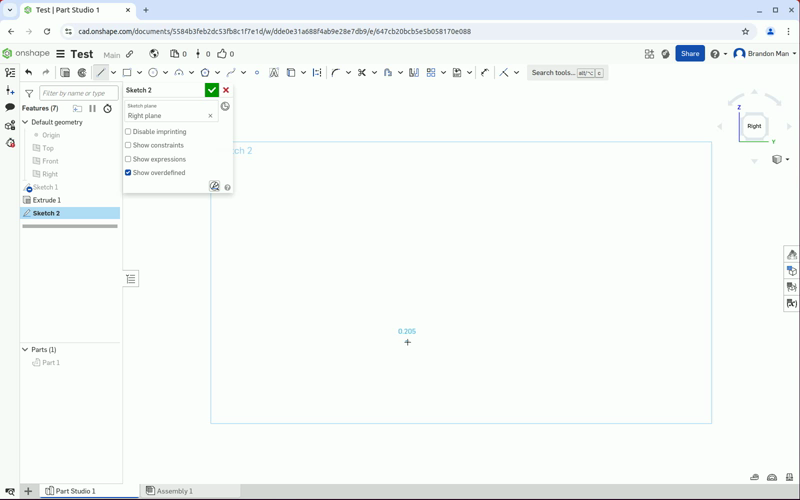
scroll(6)
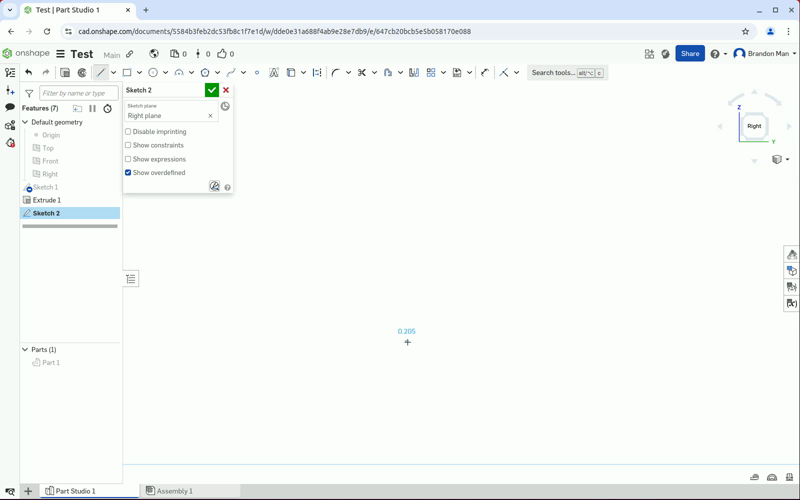
scroll(6)
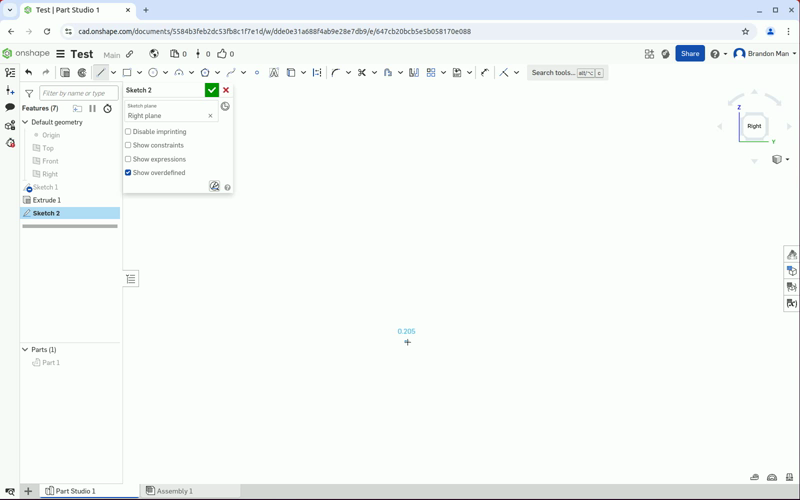
scroll(6)
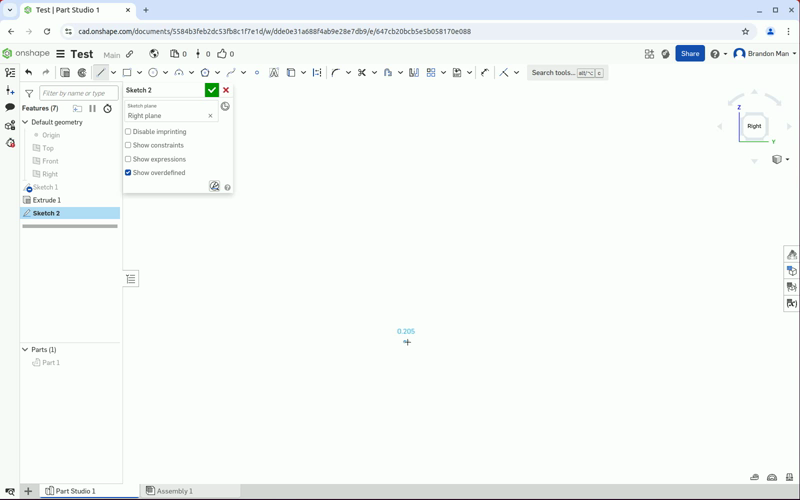
scroll(6)
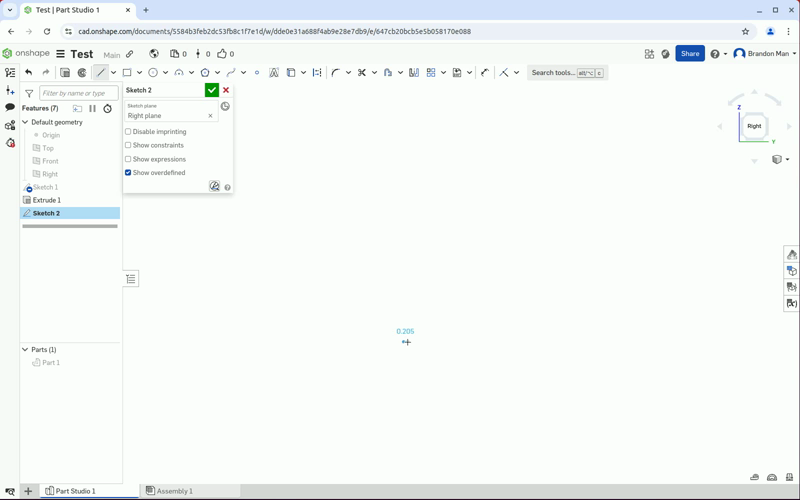
scroll(6)
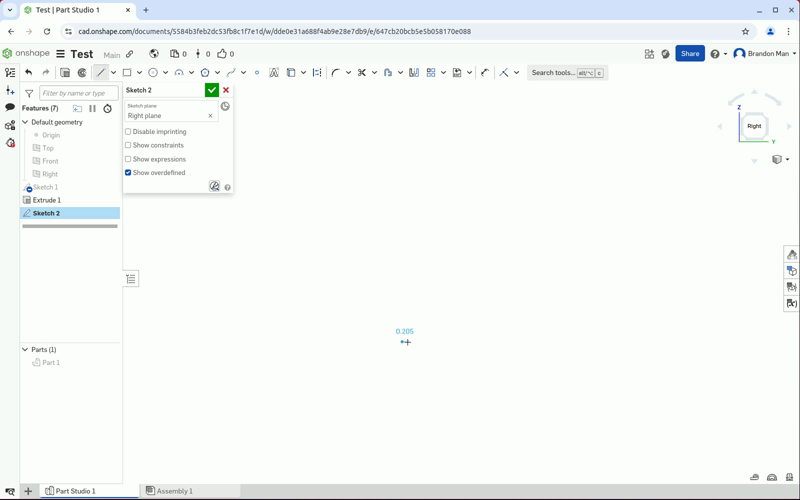
scroll(6)
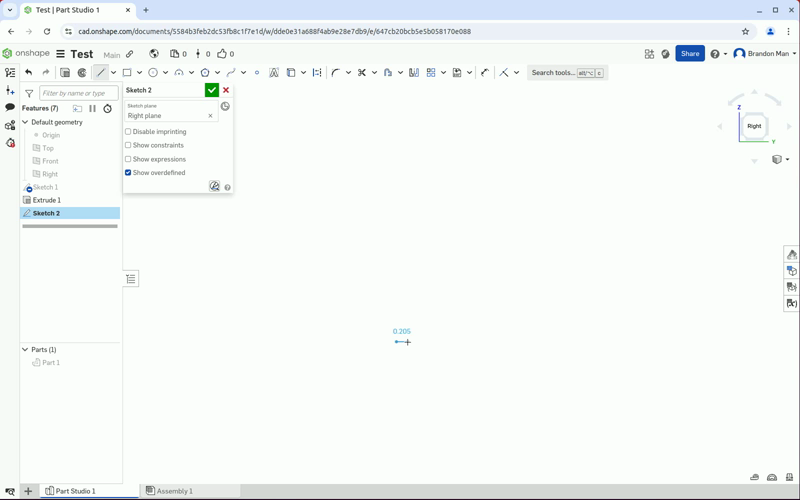
click(407, 341)
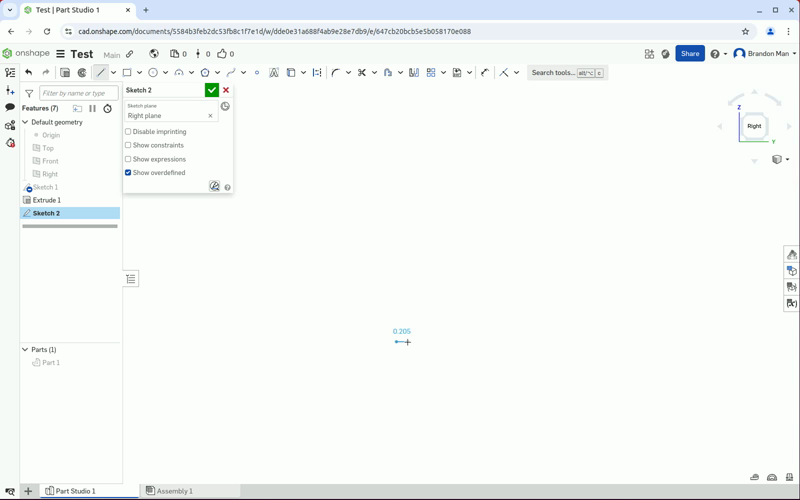
scroll(-6)
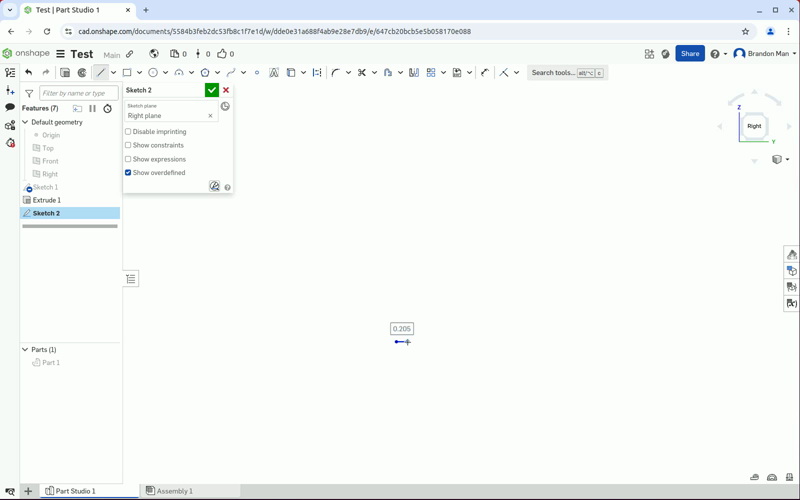
scroll(-6)
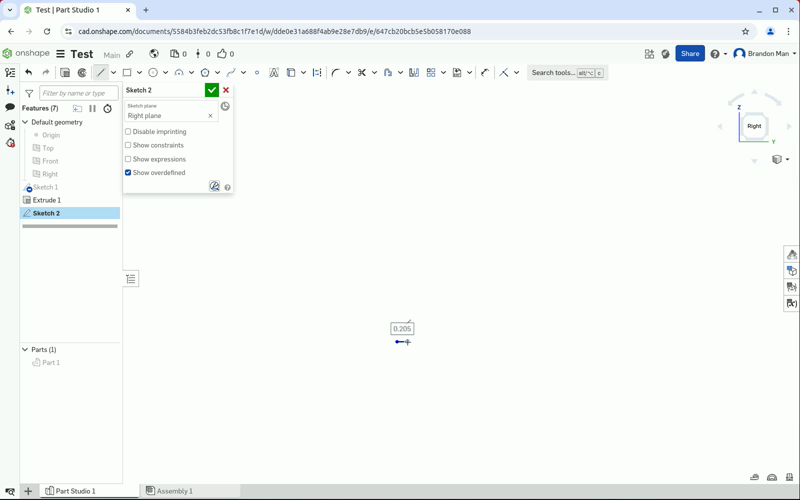
scroll(-6)
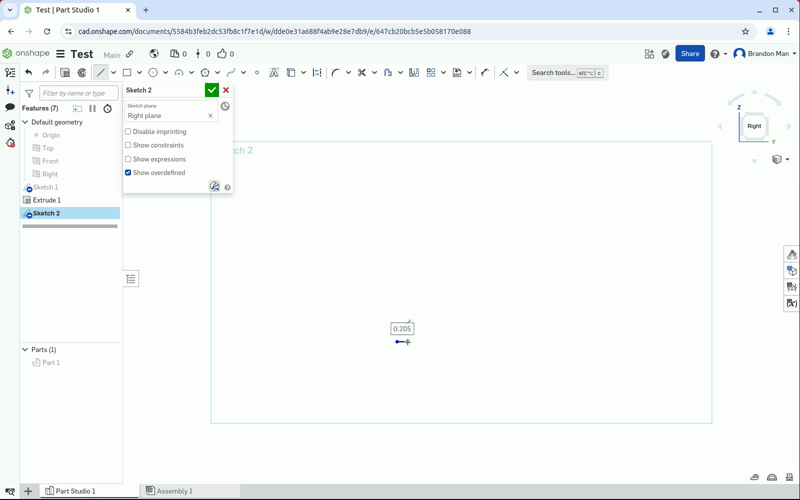
scroll(-6)
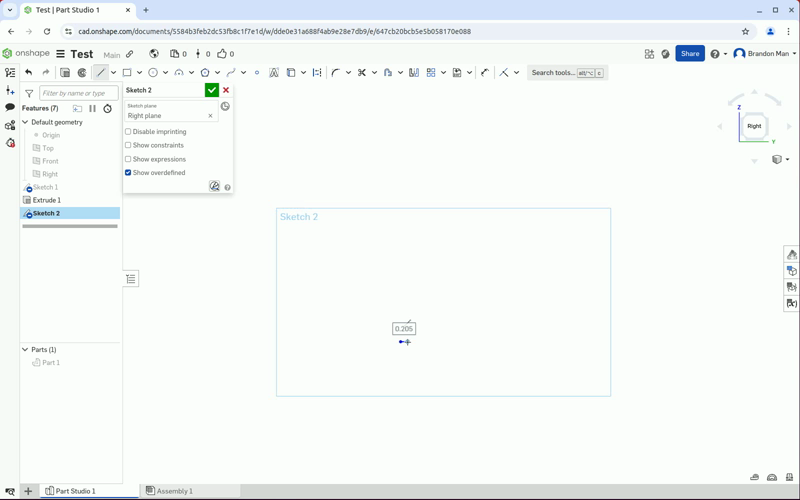
scroll(-6)
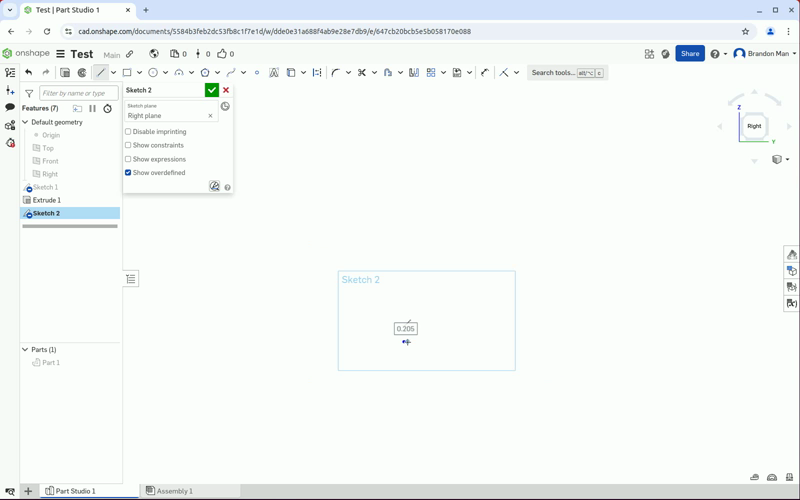
scroll(-6)
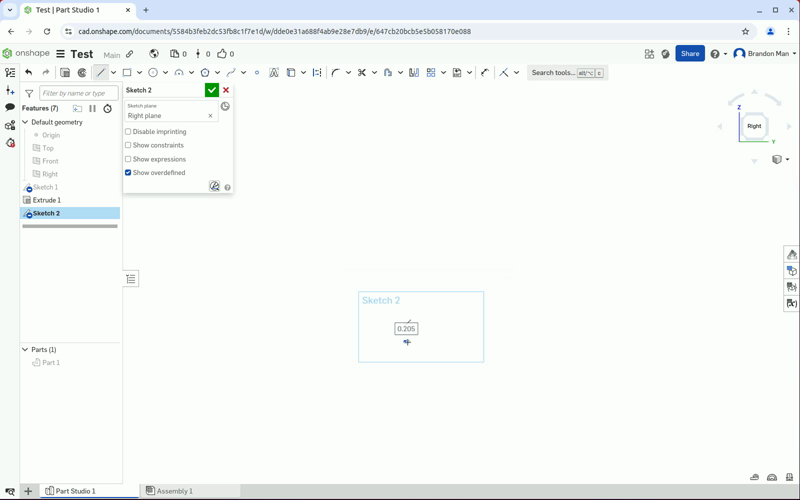
scroll(-6)
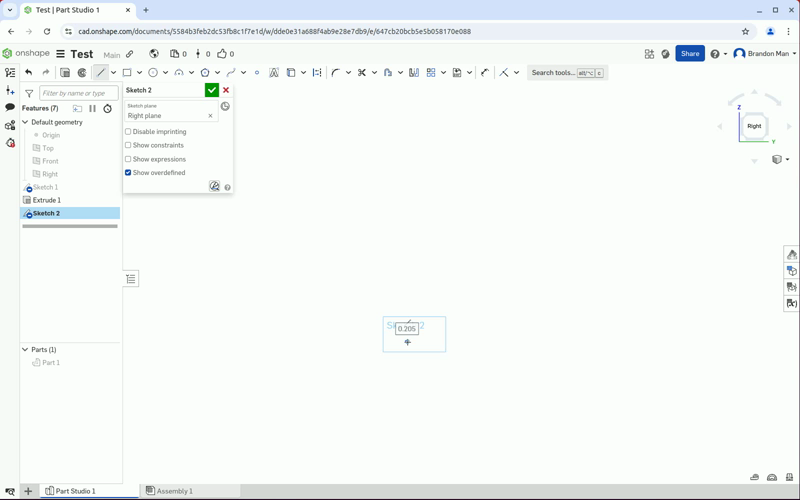
key_up(shift)
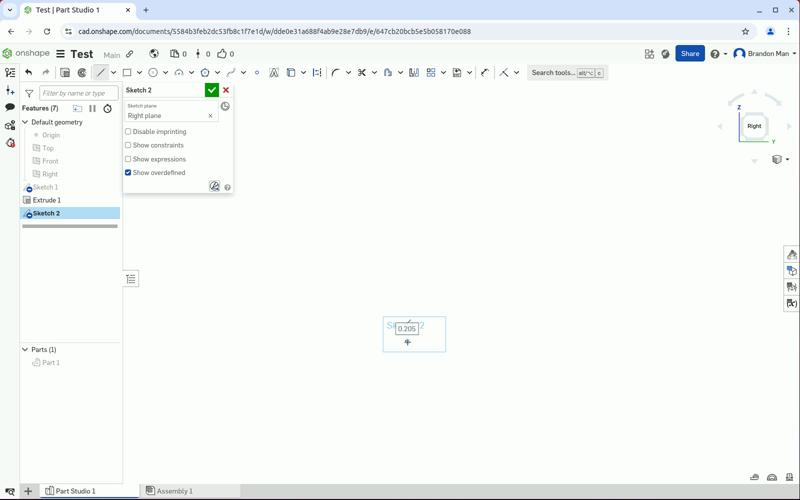
key_down(shift)
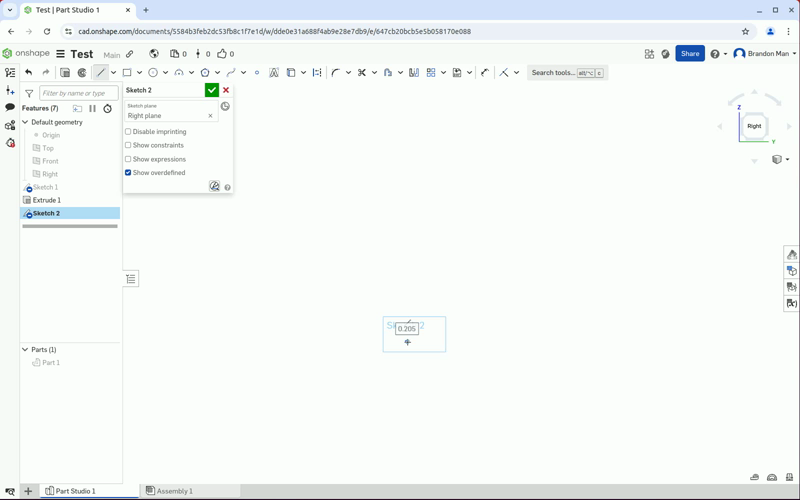
mouse_move(407, 229)
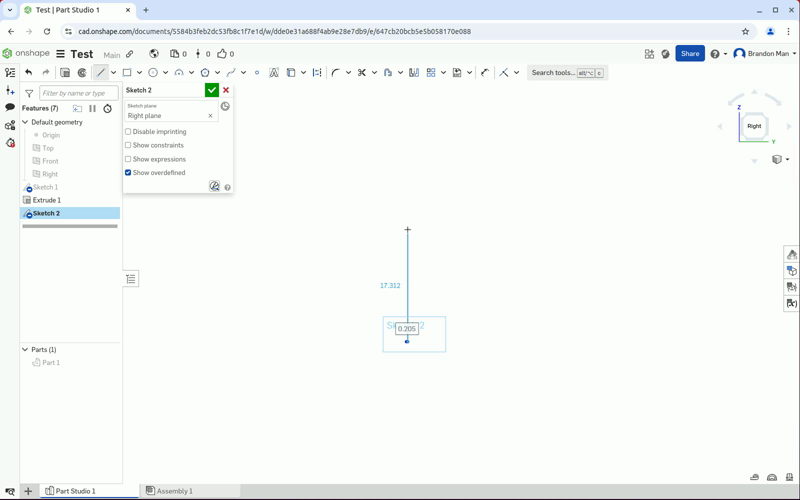
click(407, 229)
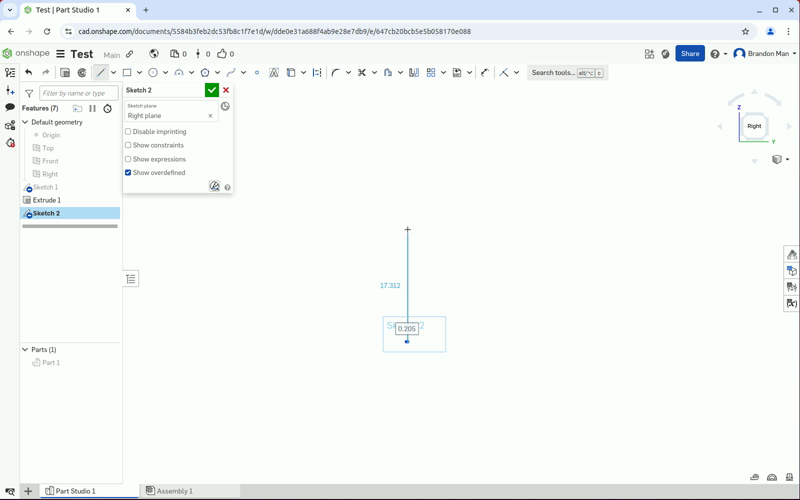
key_up(shift)
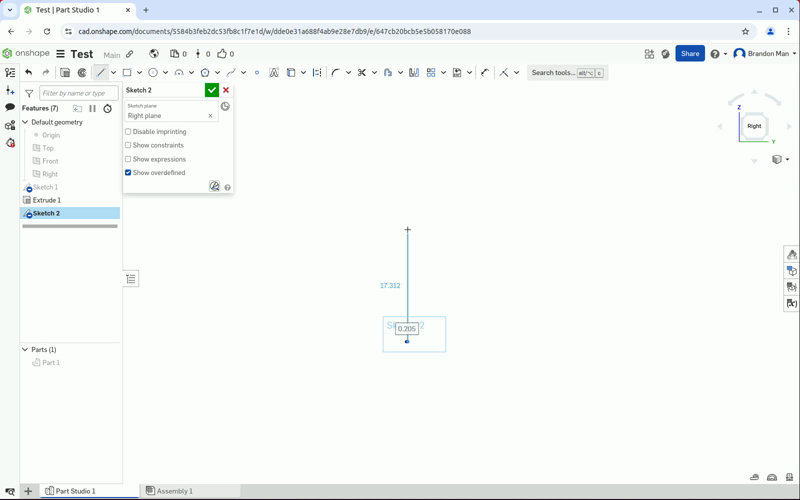
key_down(shift)
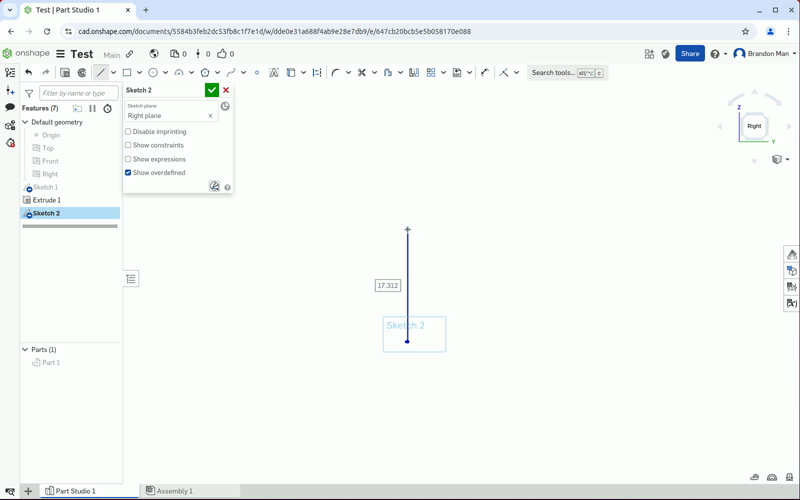
mouse_move(437, 229)
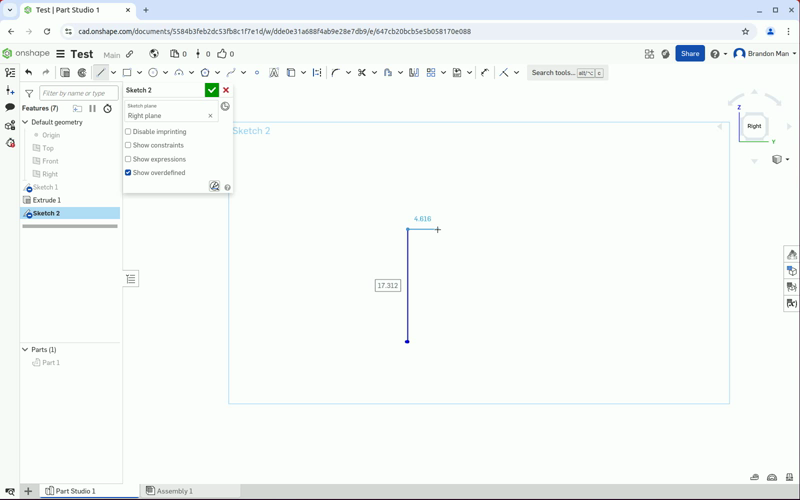
mouse_move(406, 229)
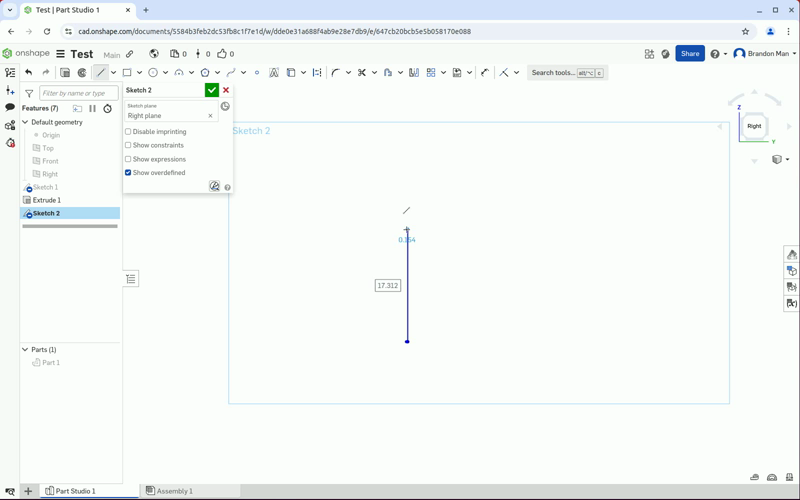
scroll(6)
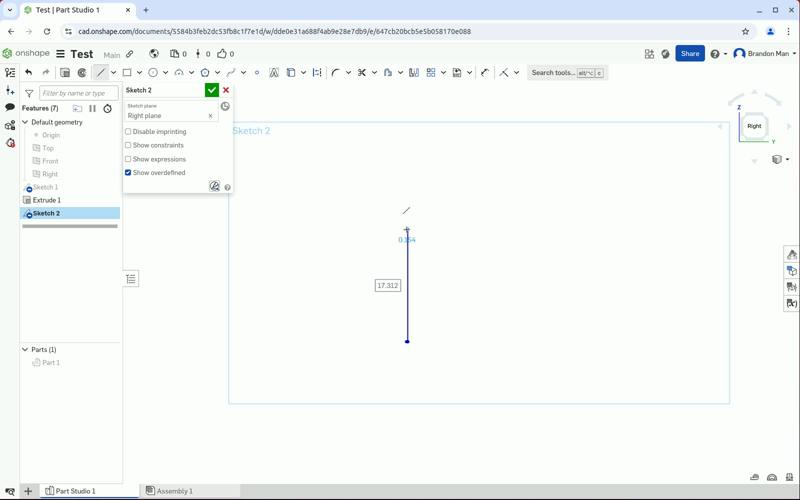
scroll(6)
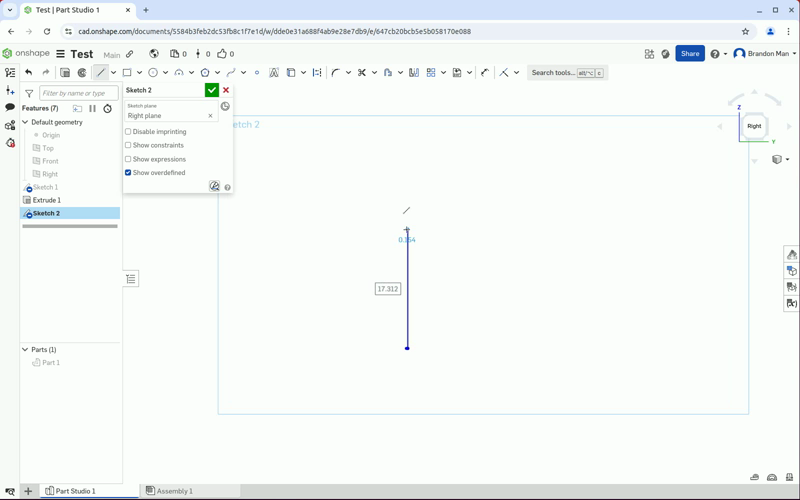
scroll(6)
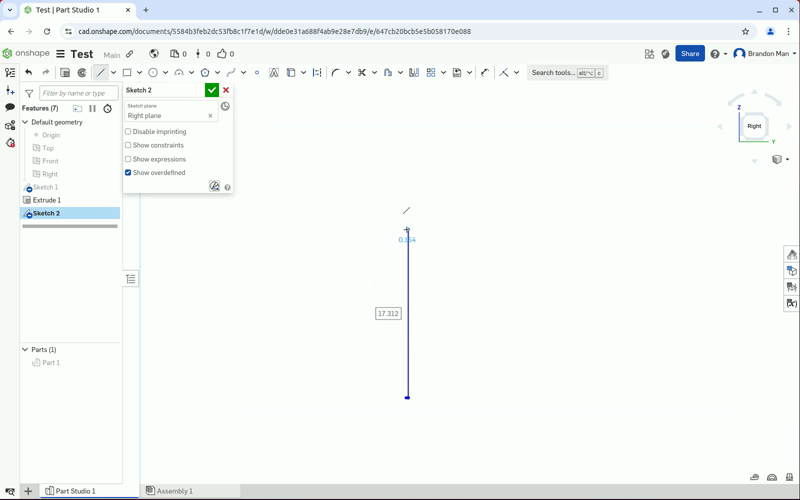
scroll(6)
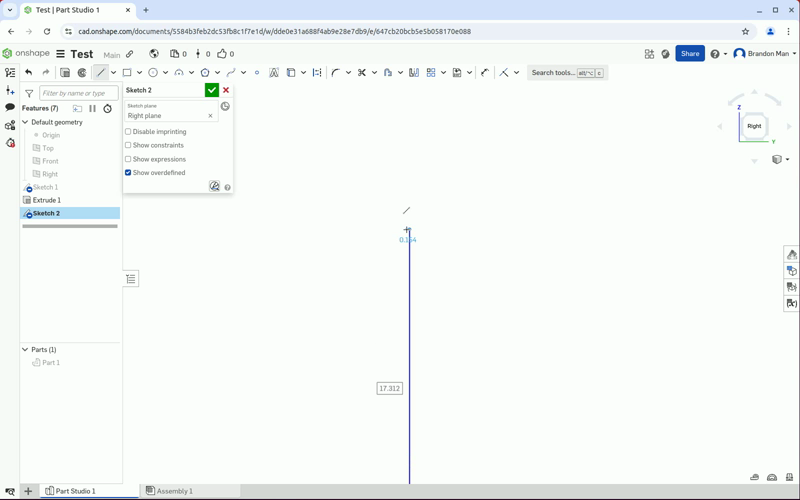
scroll(6)
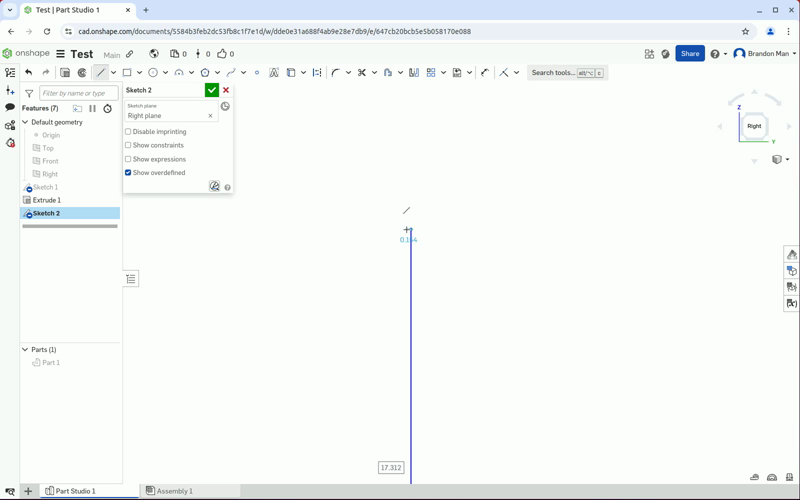
scroll(6)
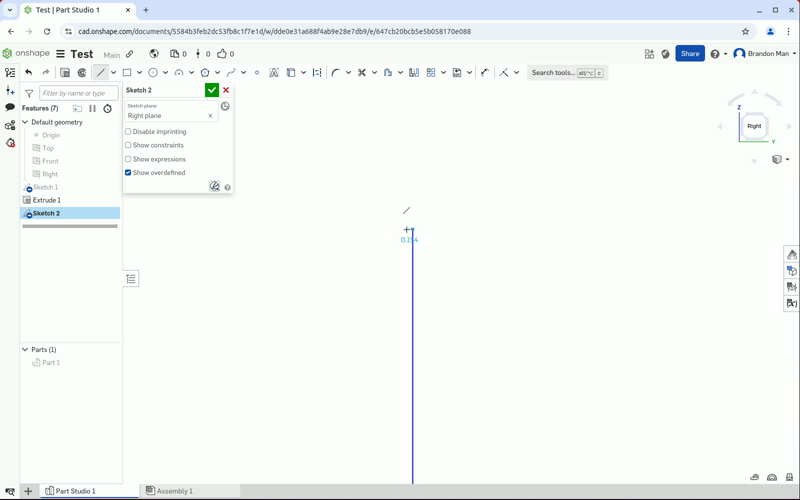
scroll(6)
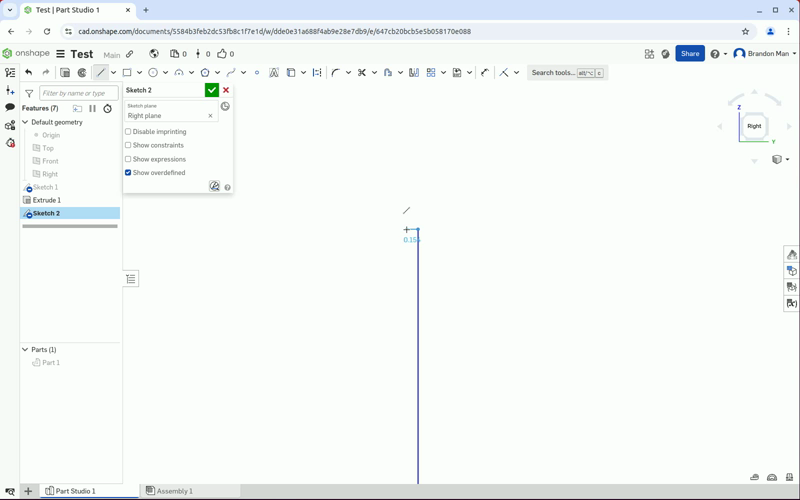
click(406, 229)
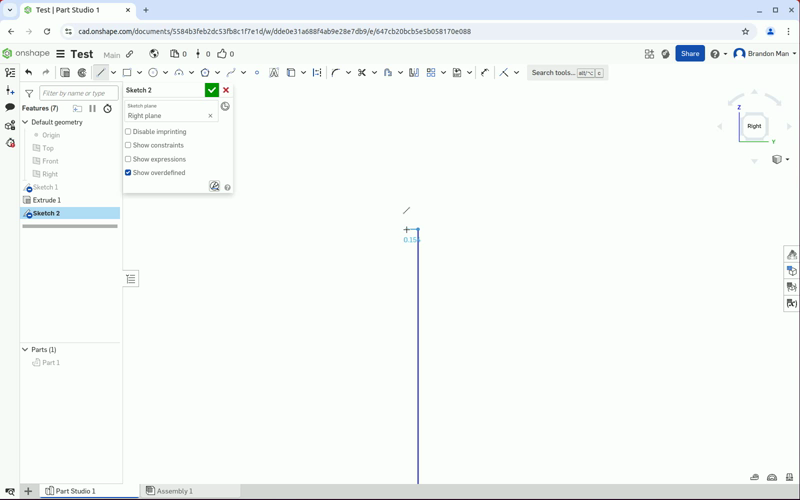
scroll(-6)
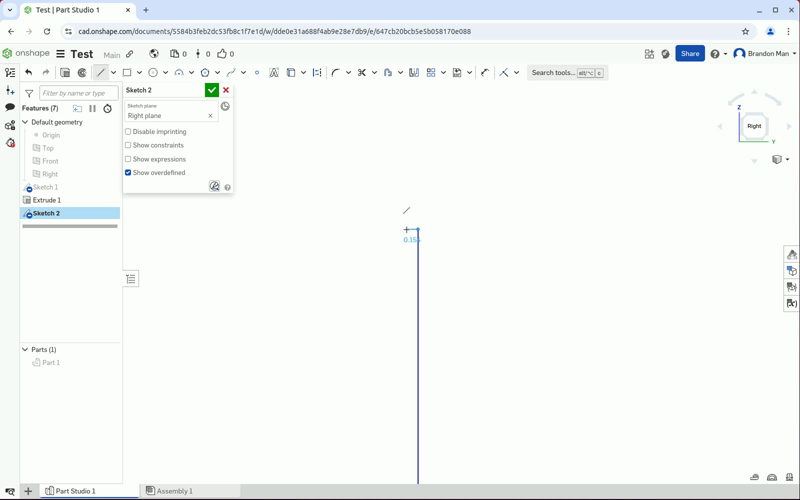
scroll(-6)
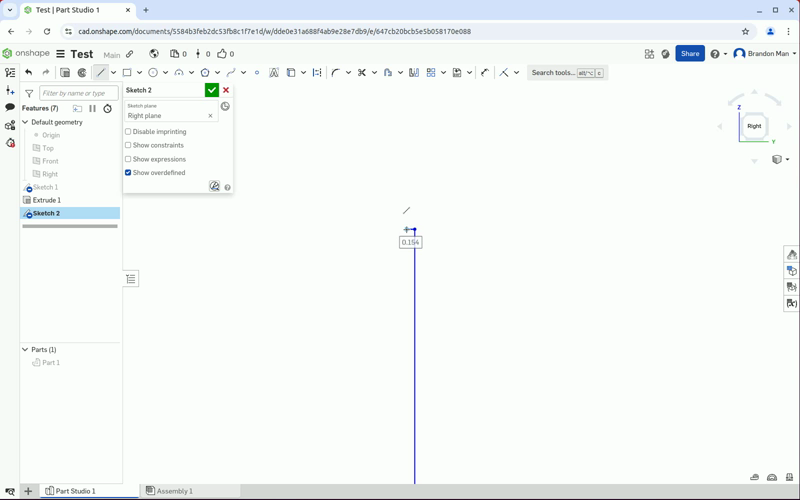
scroll(-6)
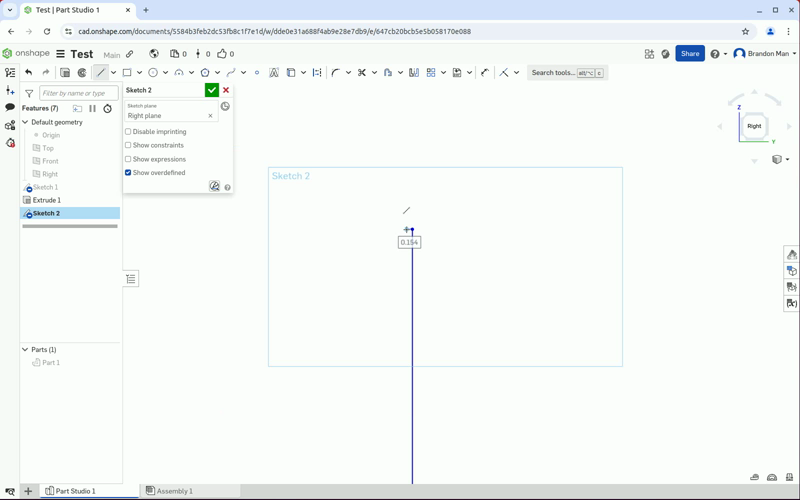
scroll(-6)
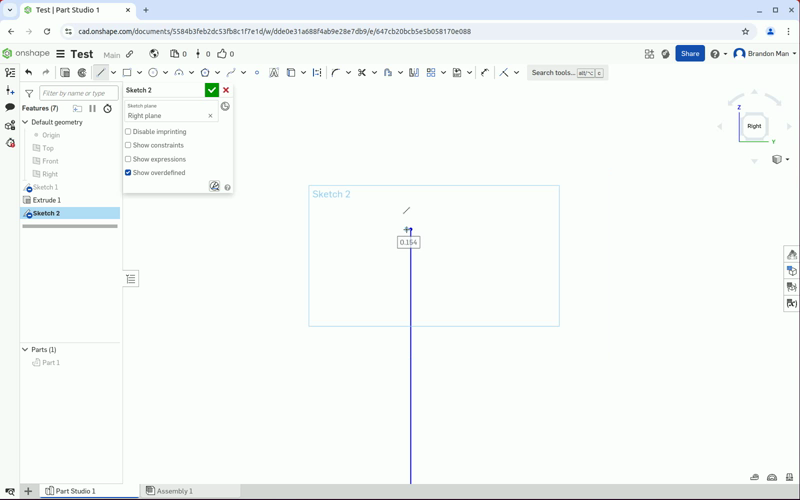
scroll(-6)
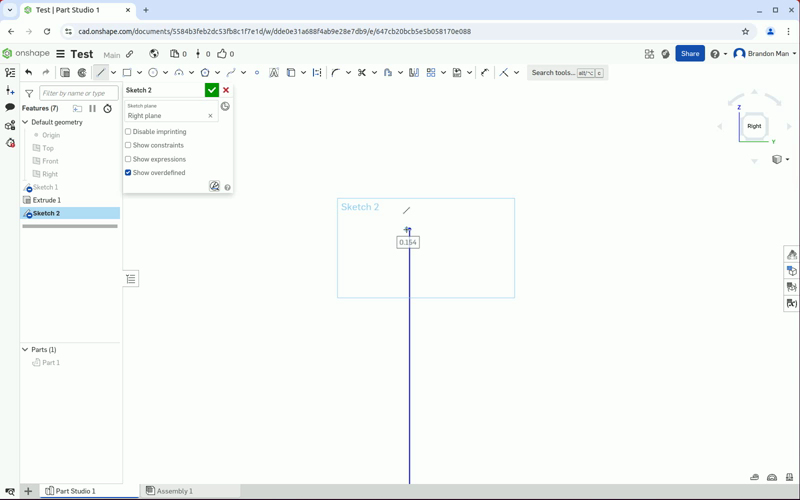
scroll(-6)
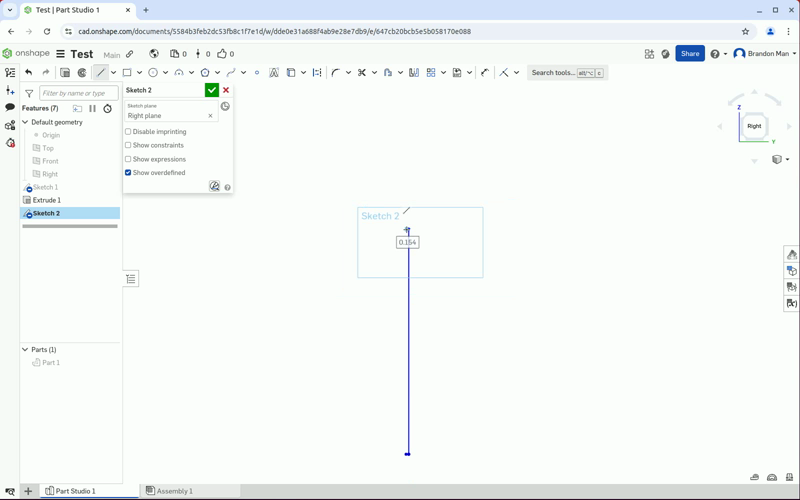
scroll(-6)
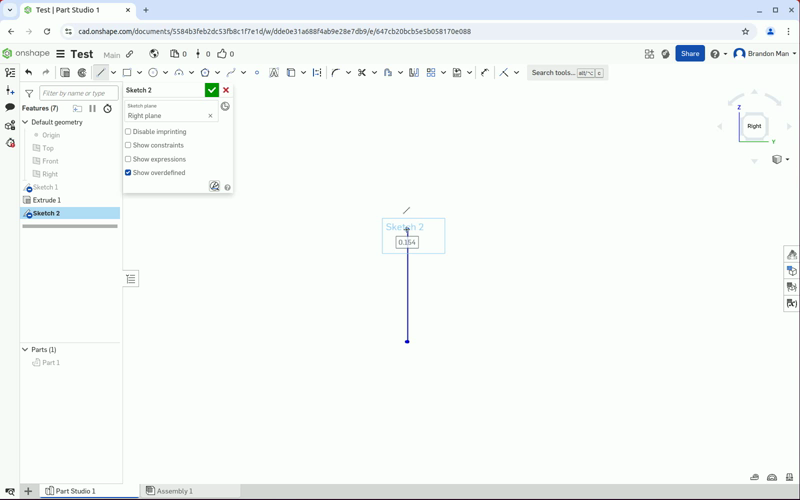
key_up(shift)
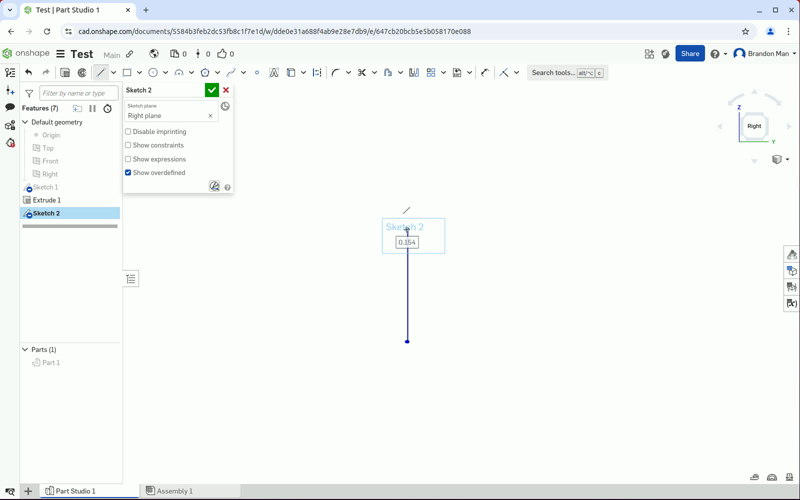
key_down(shift)
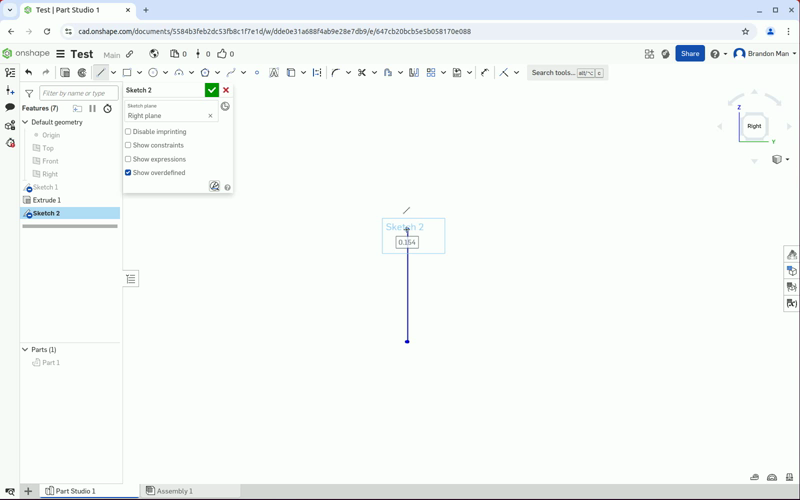
mouse_move(406, 341)
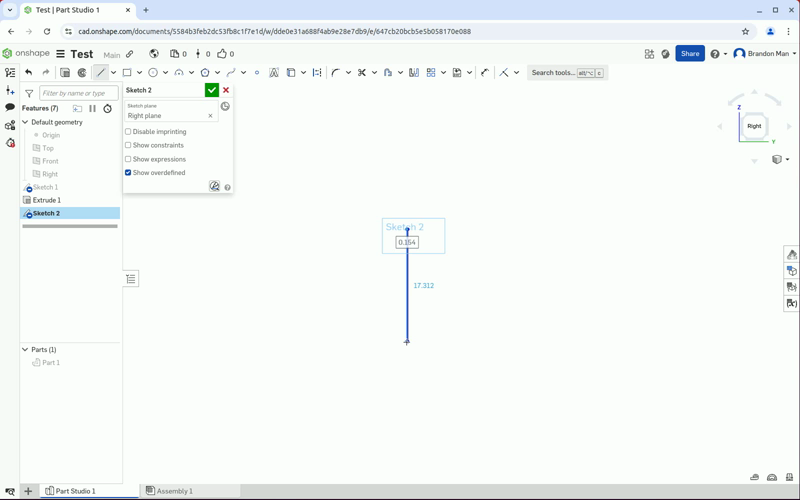
scroll(6)
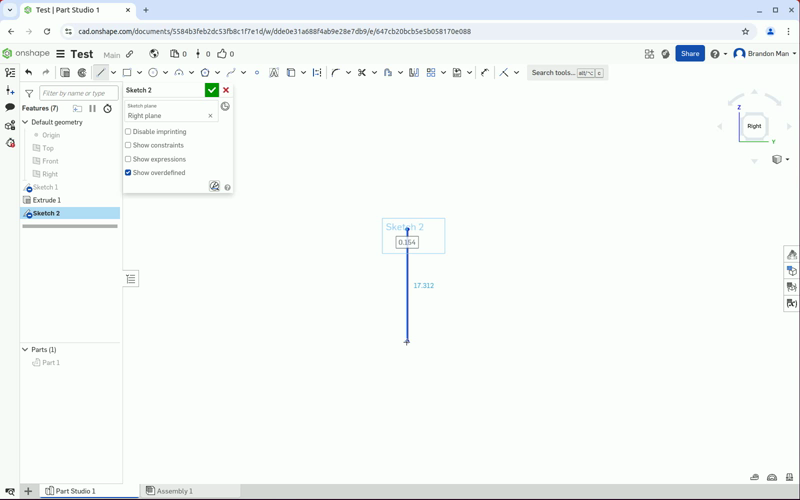
scroll(6)
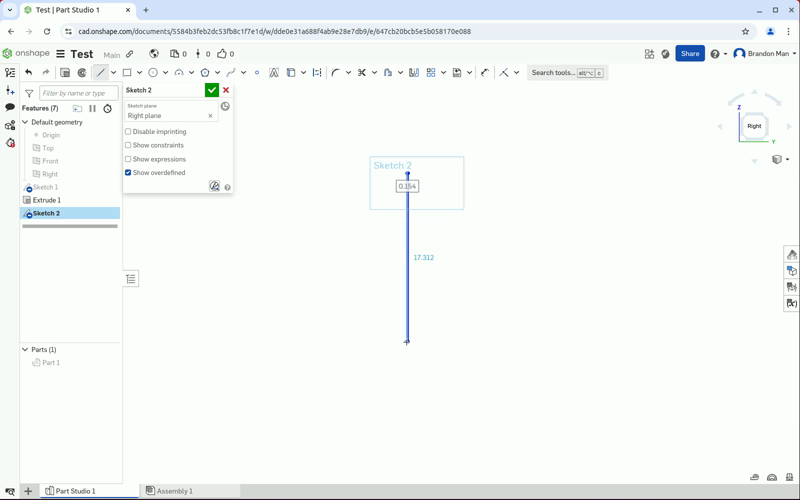
scroll(6)
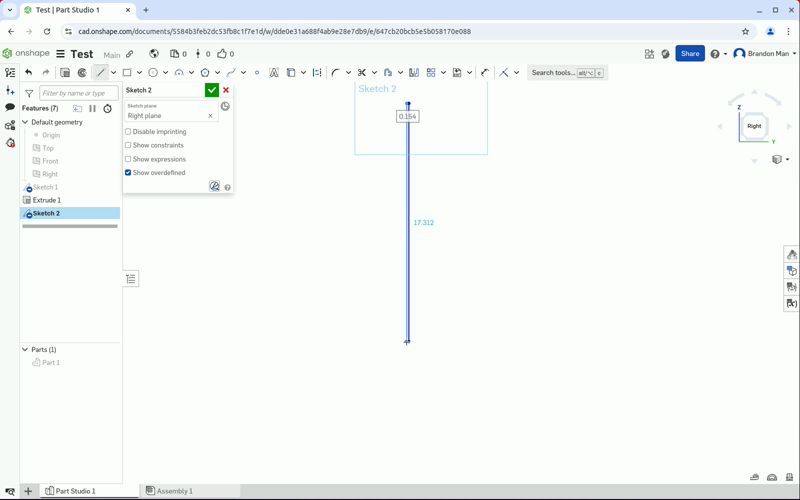
scroll(6)
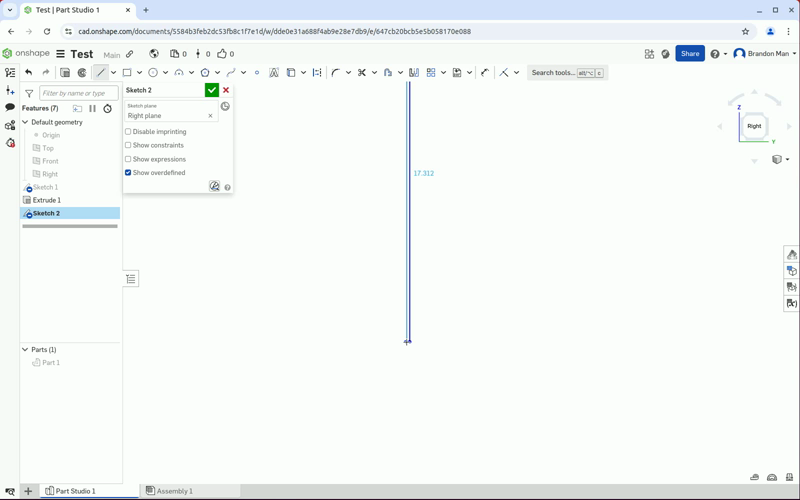
scroll(6)
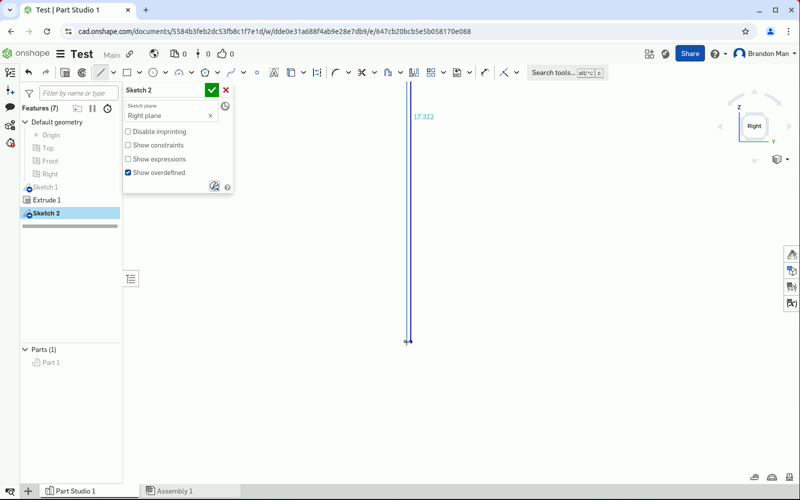
scroll(6)
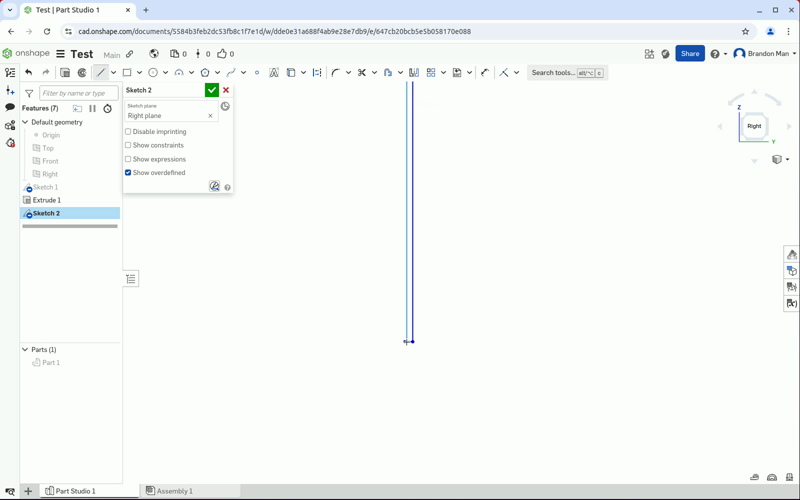
scroll(6)
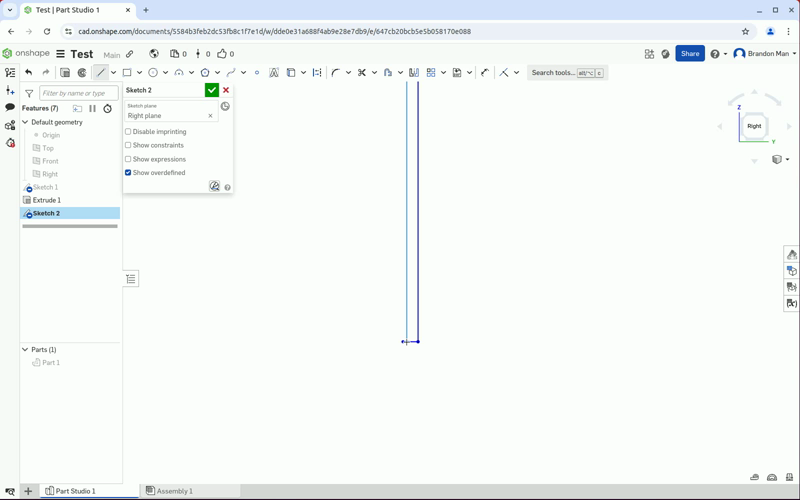
key_up(shift)
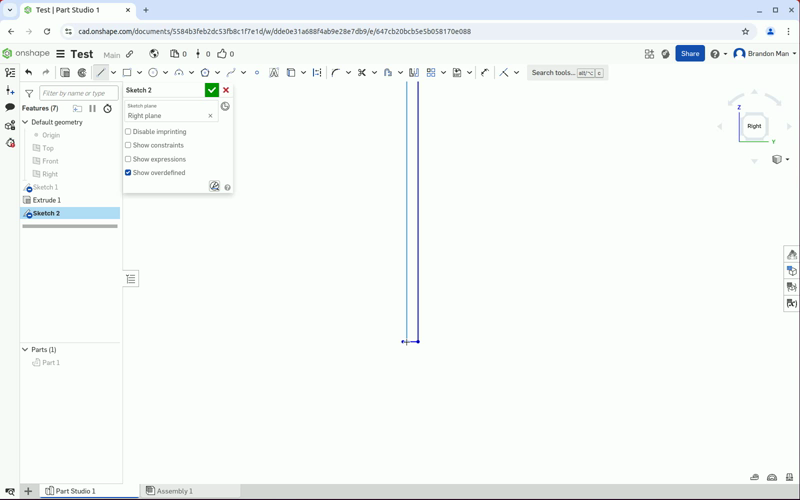
click(406, 341)
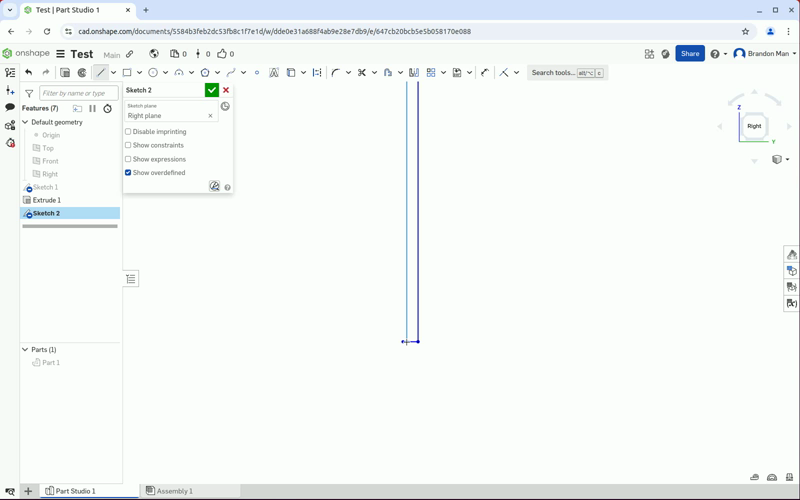
scroll(-6)
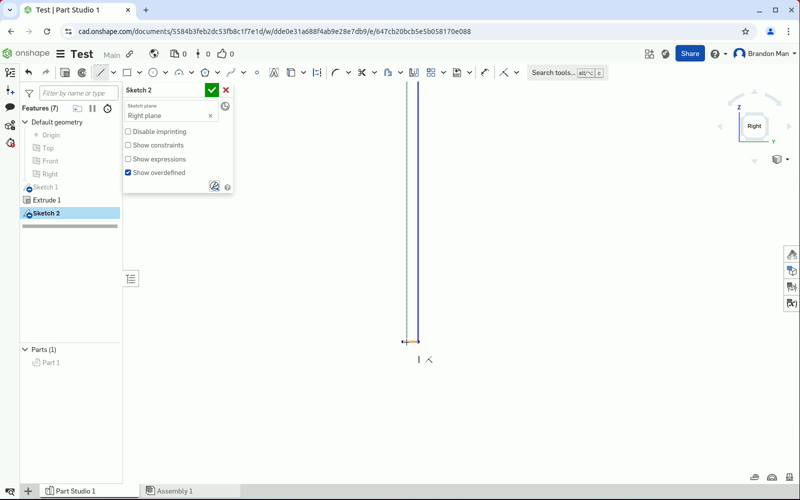
scroll(-6)
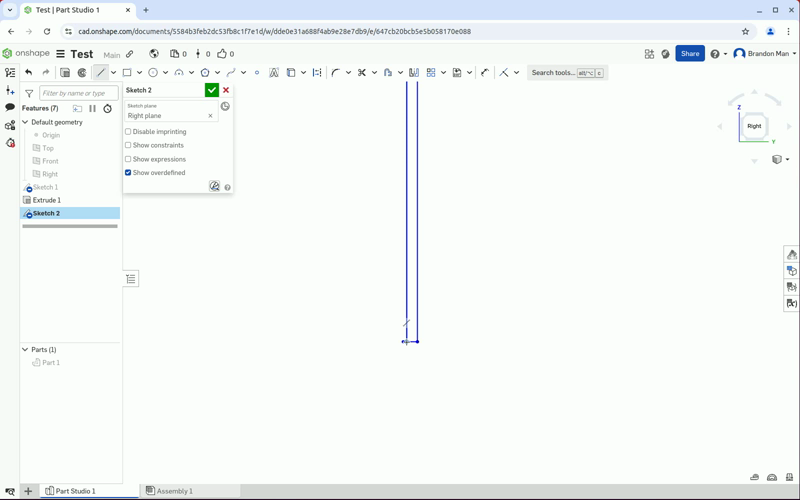
scroll(-6)
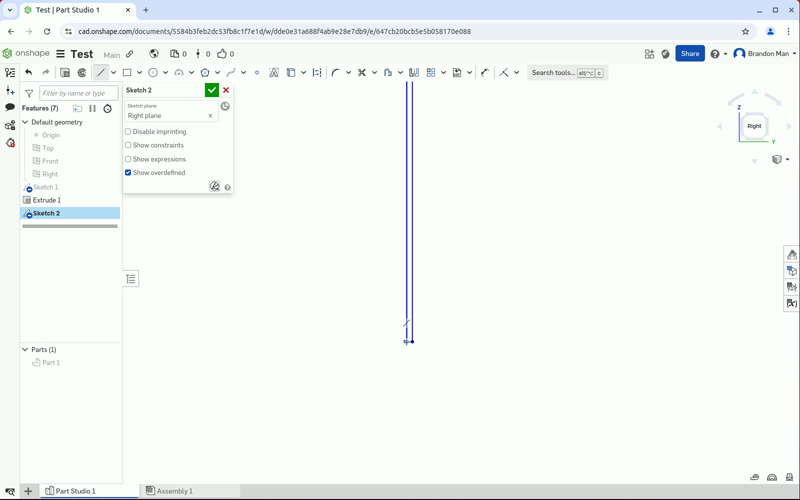
scroll(-6)
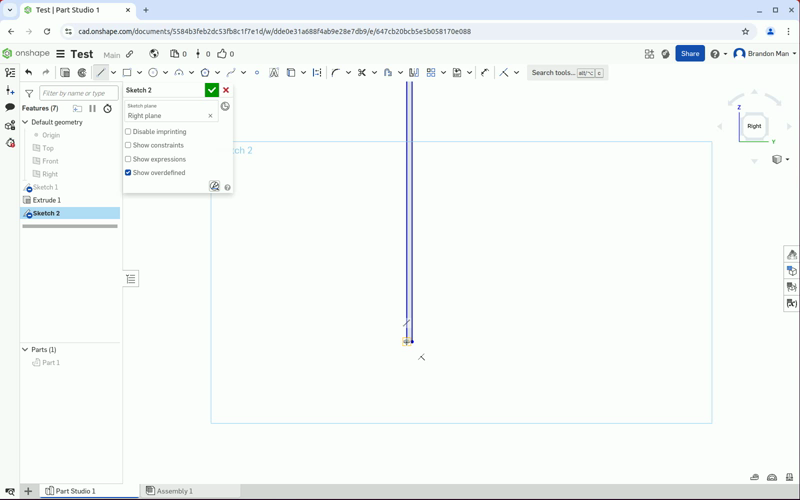
scroll(-6)
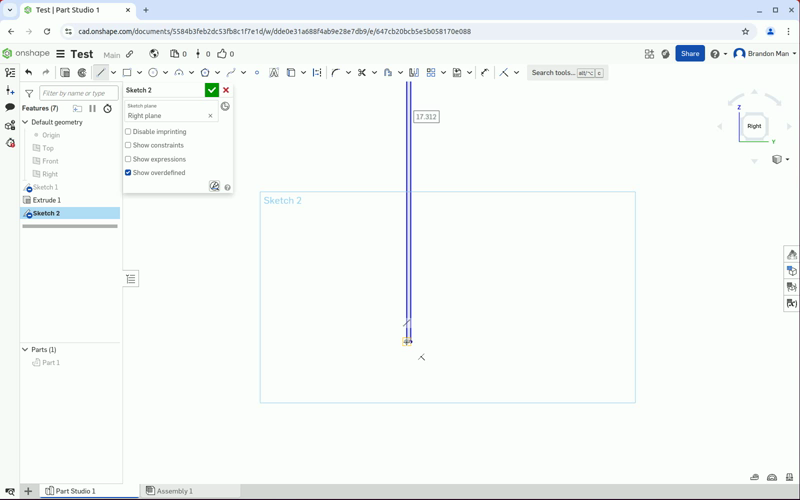
scroll(-6)
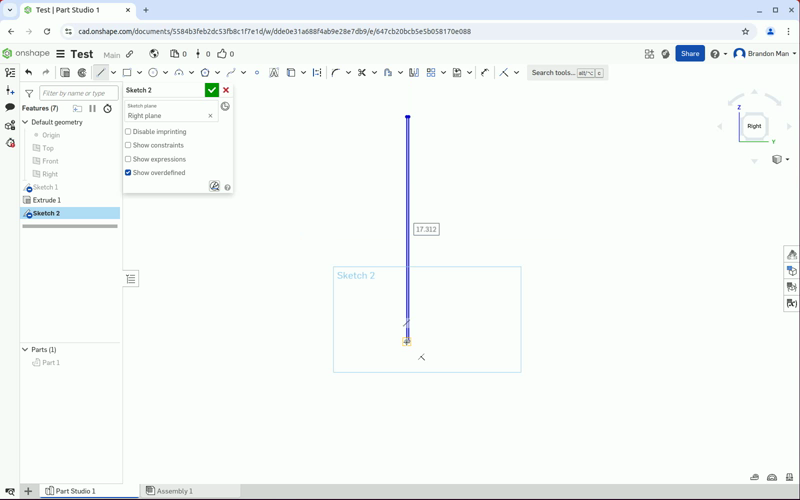
scroll(-6)
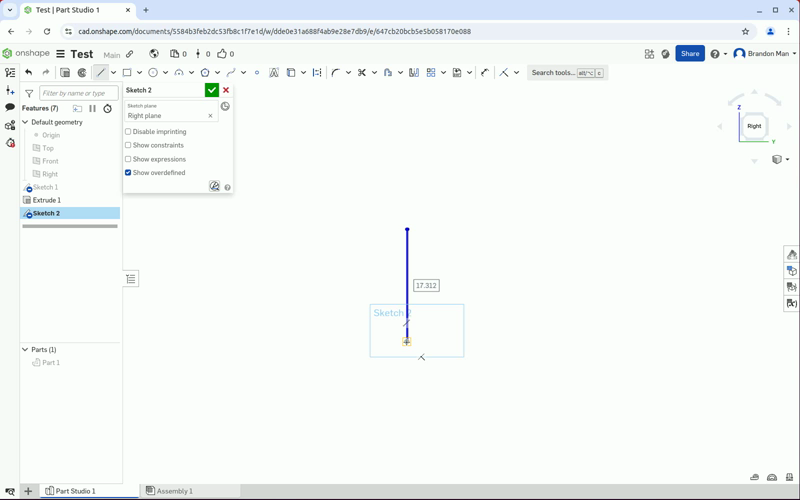
key(esc)
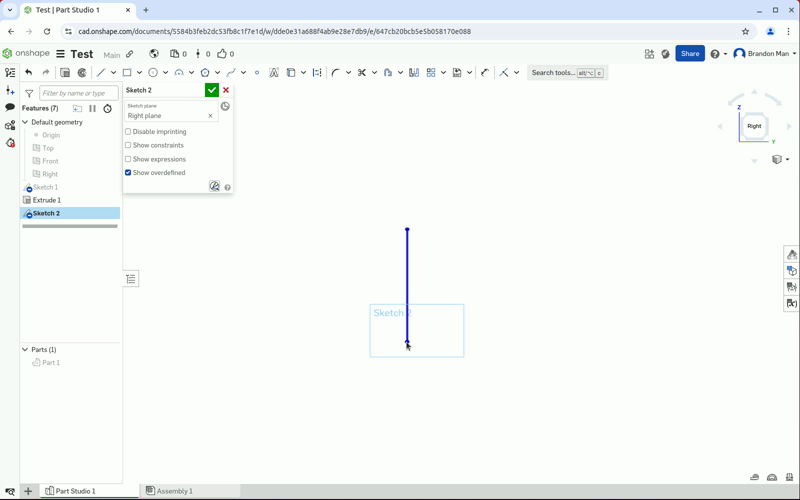
mouse_move(407, 329)
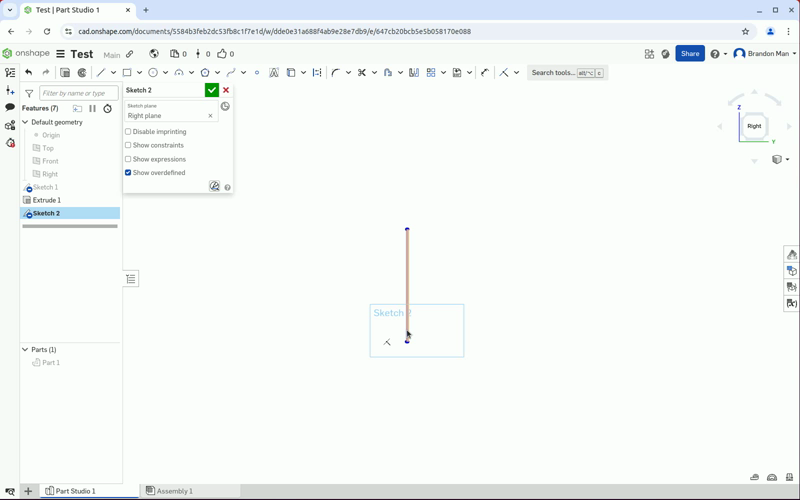
scroll(6)
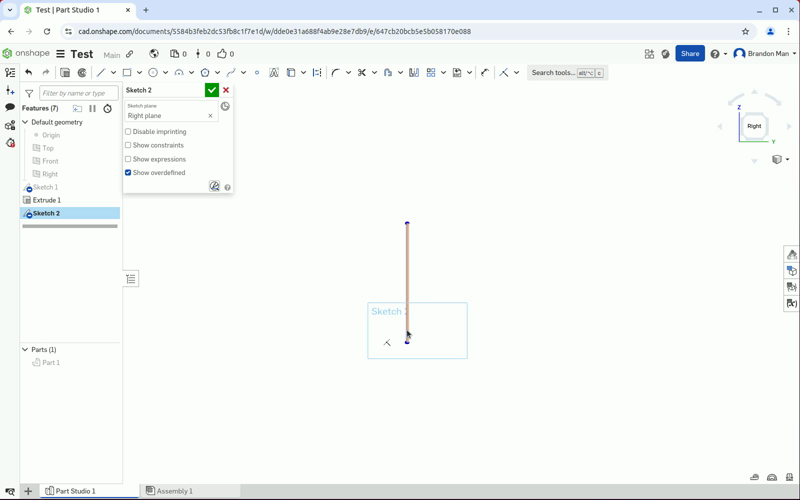
scroll(6)
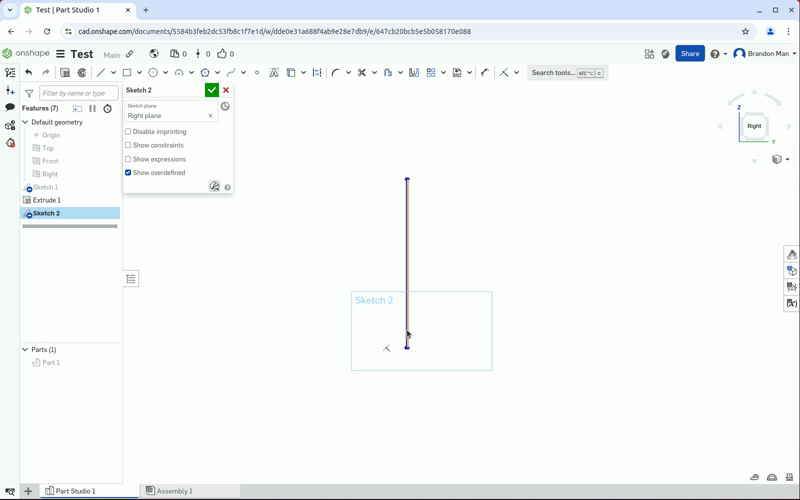
scroll(6)
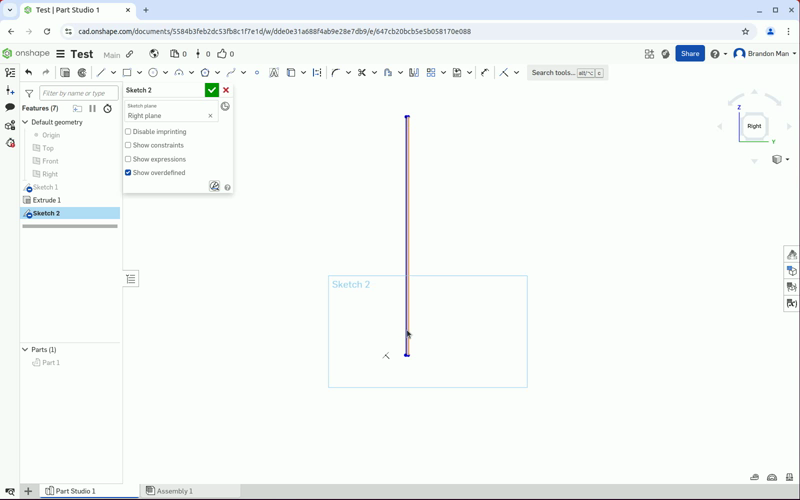
scroll(6)
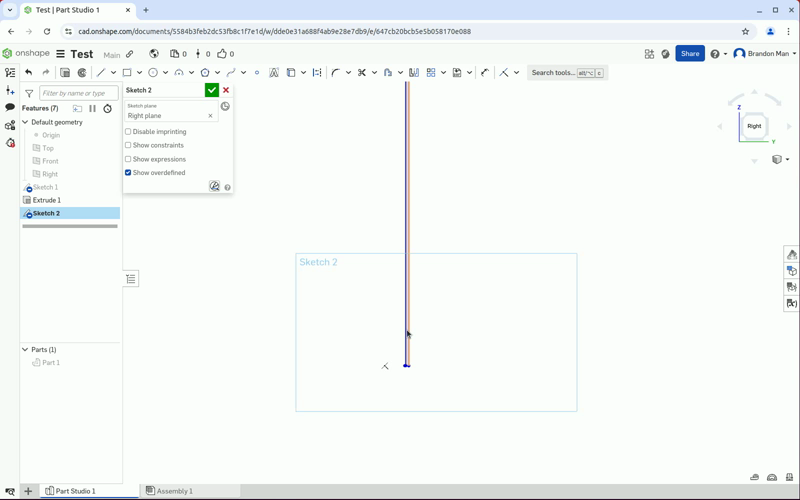
scroll(6)
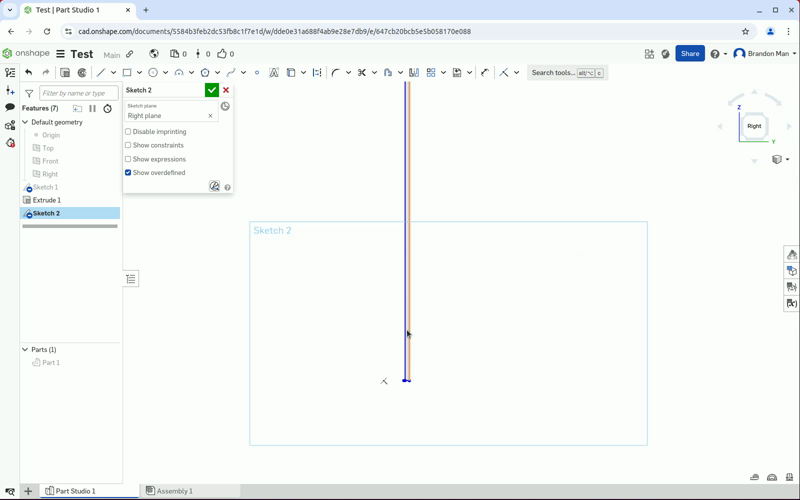
scroll(6)
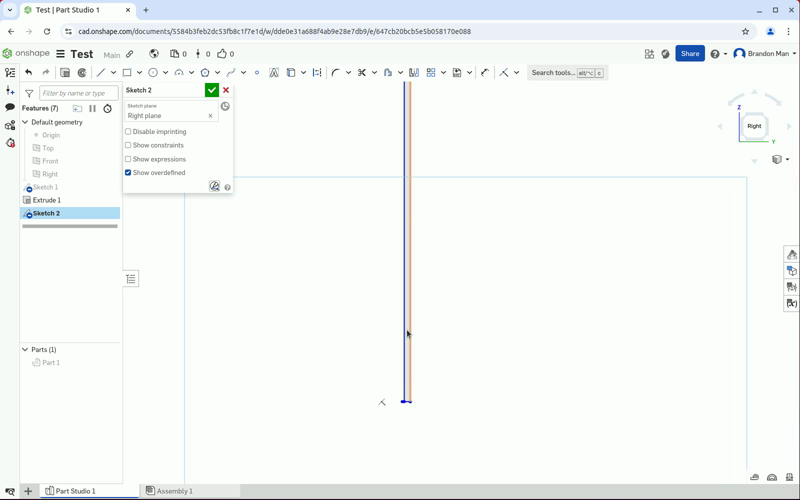
scroll(6)
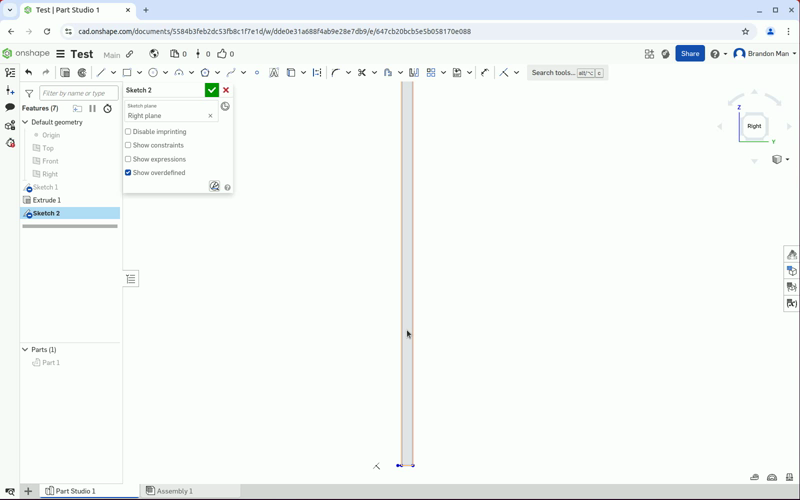
click(407, 329)
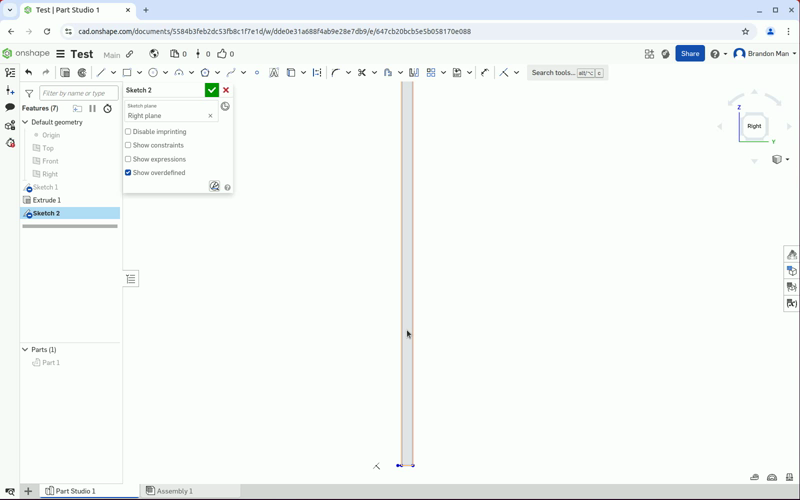
scroll(-6)
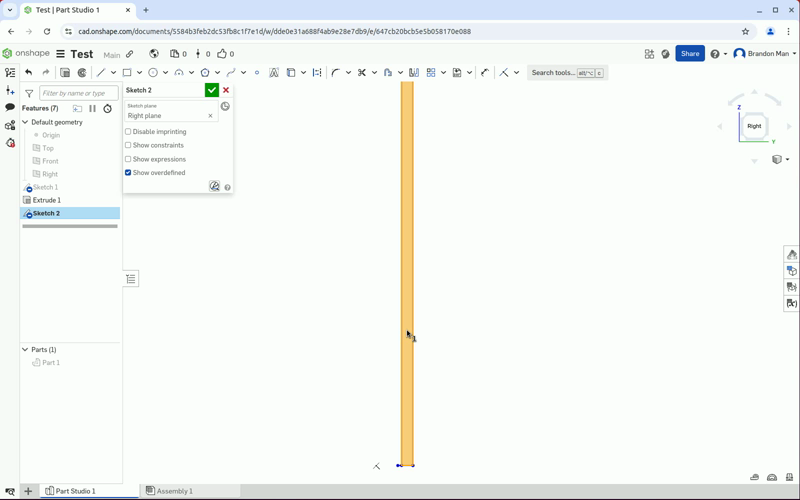
scroll(-6)
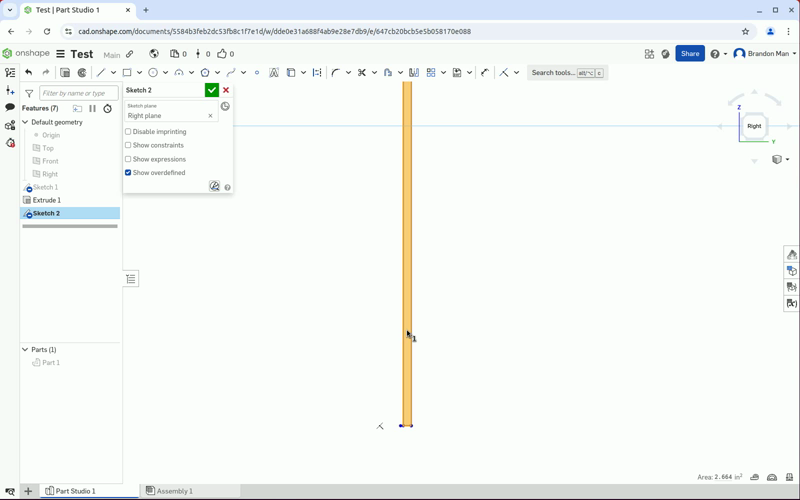
scroll(-6)
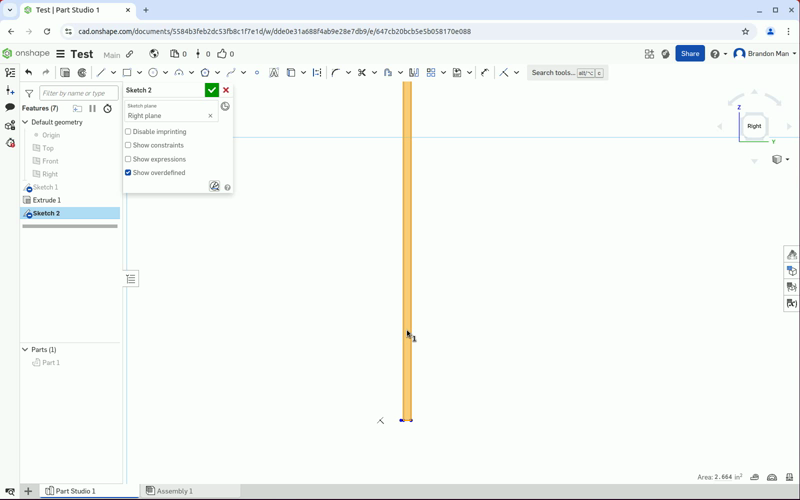
scroll(-6)
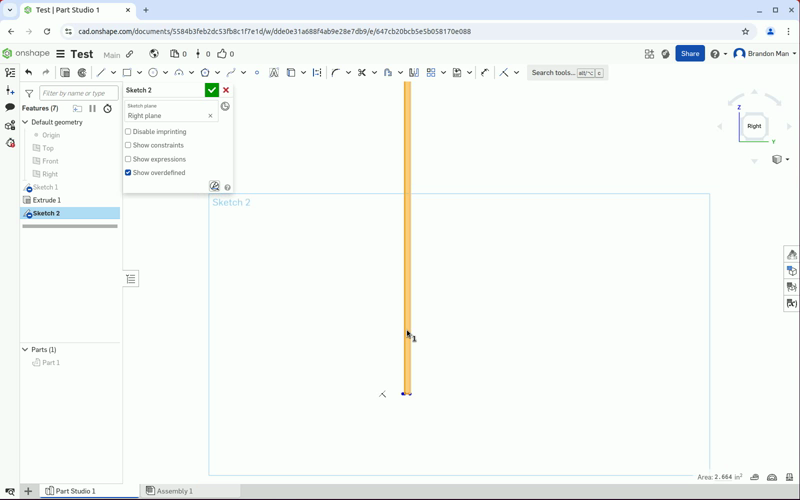
scroll(-6)
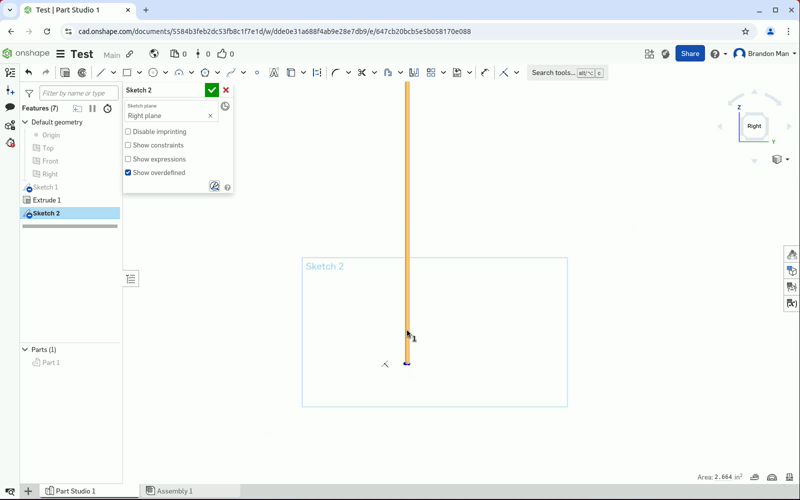
scroll(-6)
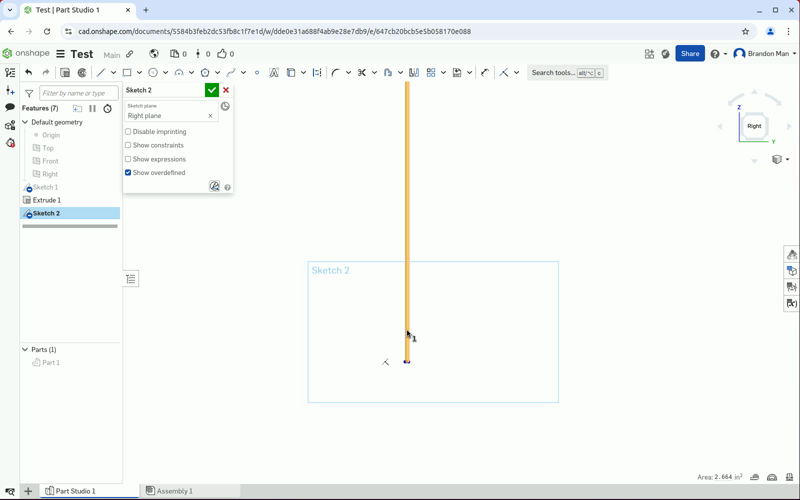
scroll(-6)
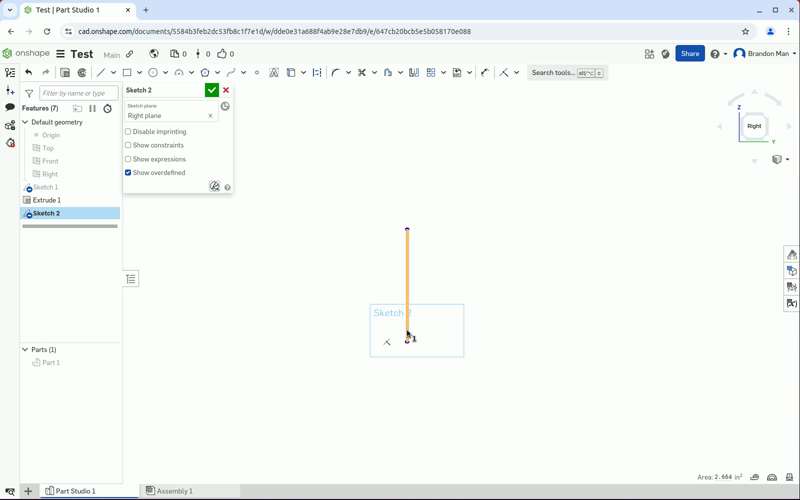
mouse_move(73, 352)
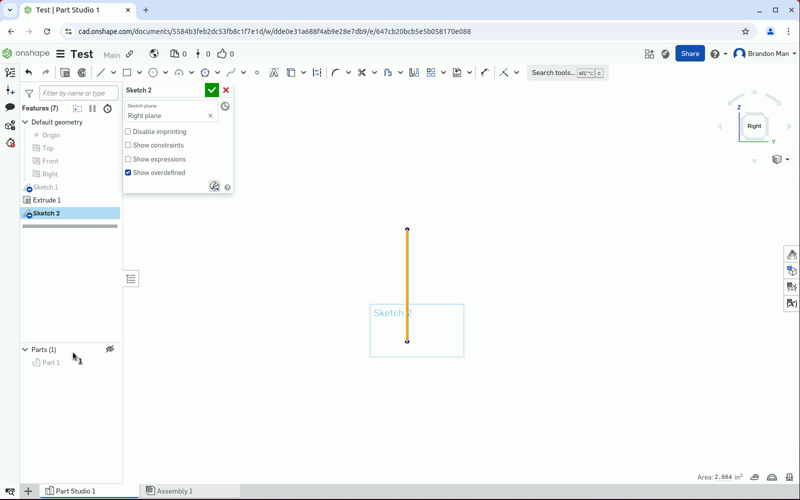
key(shift+y)
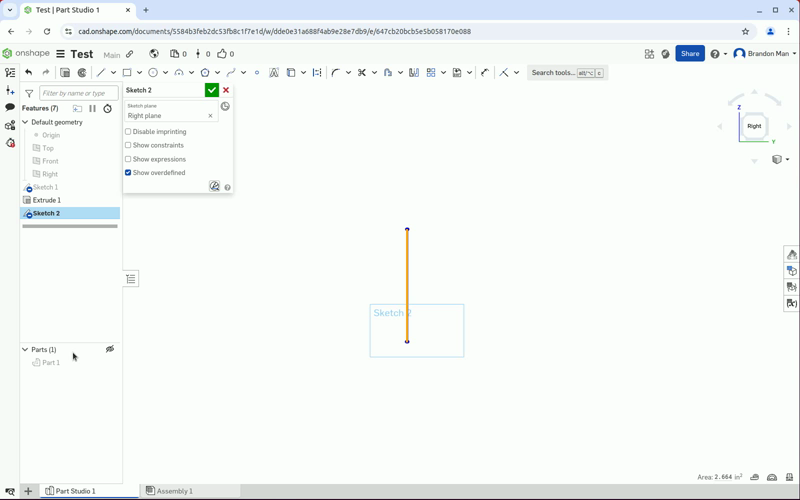
key(shift+e)
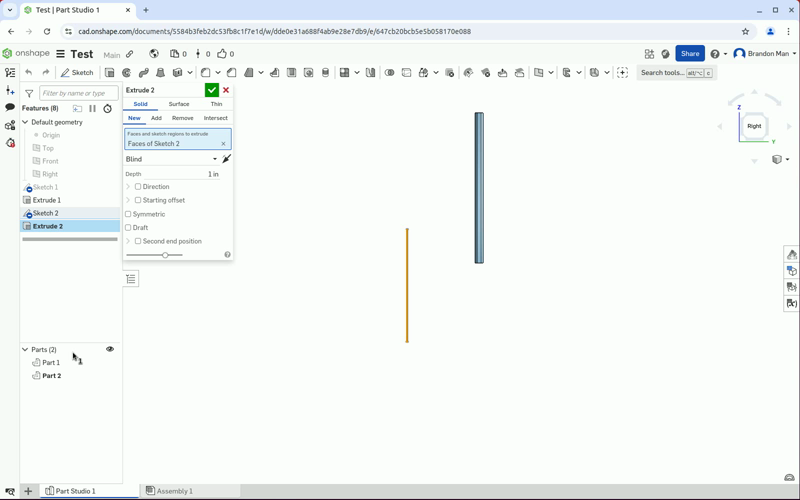
mouse_move(143, 106)
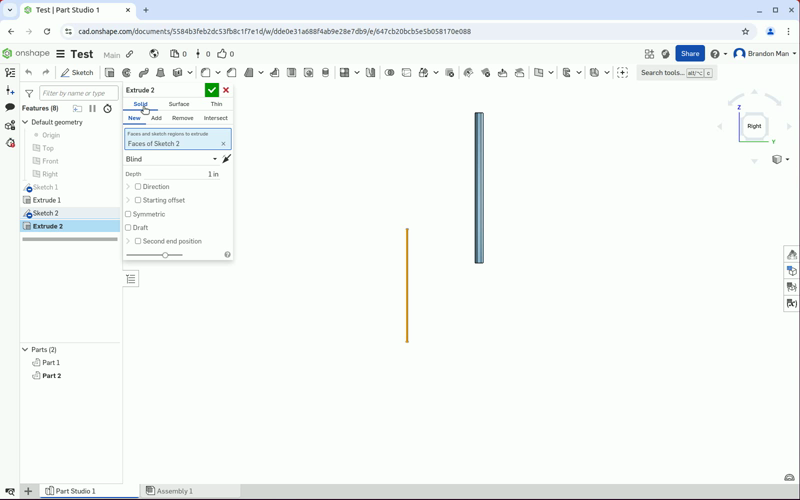
click(143, 106)
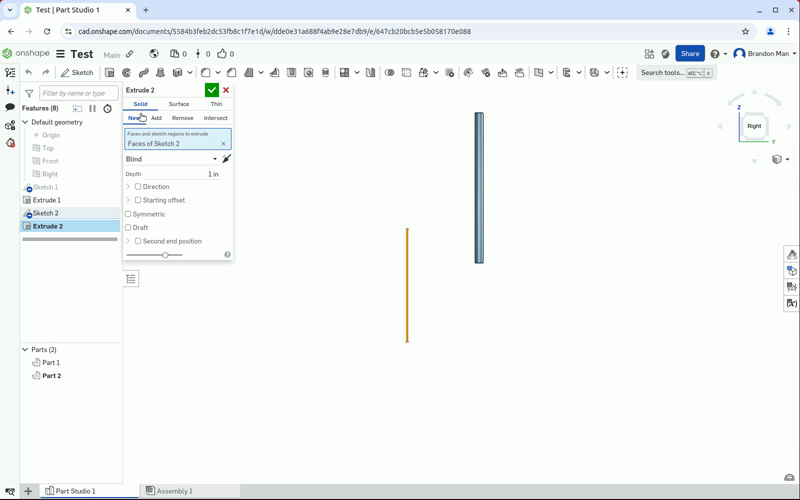
mouse_move(137, 120)
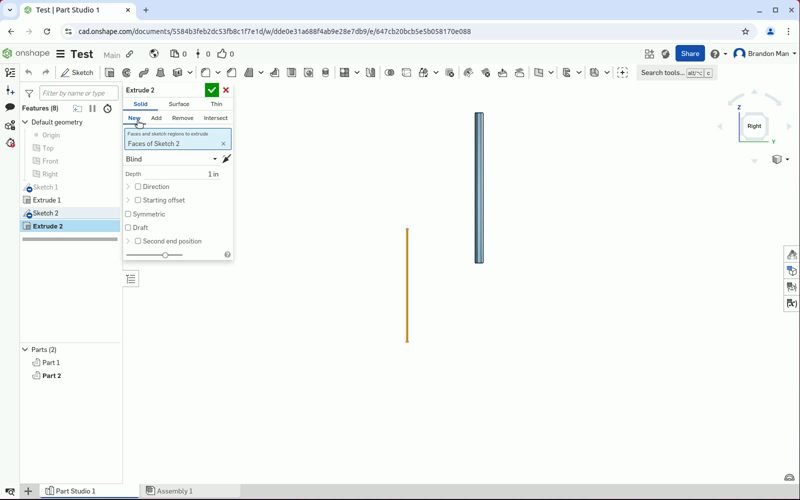
click(137, 120)
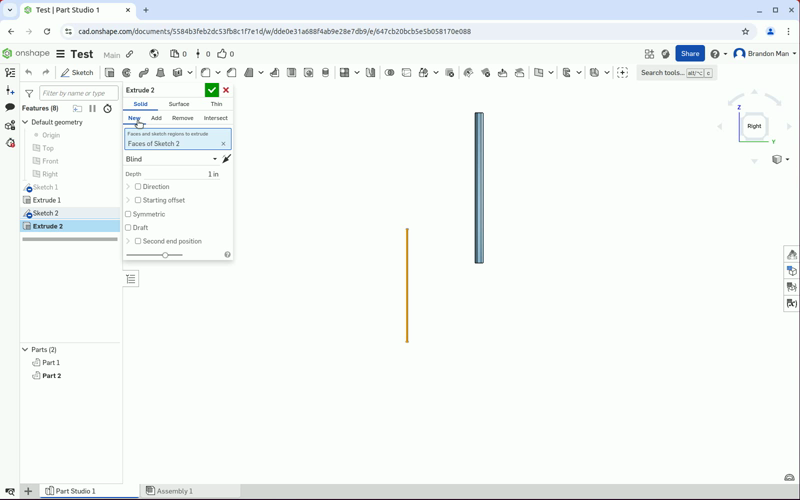
key(tab, 4)
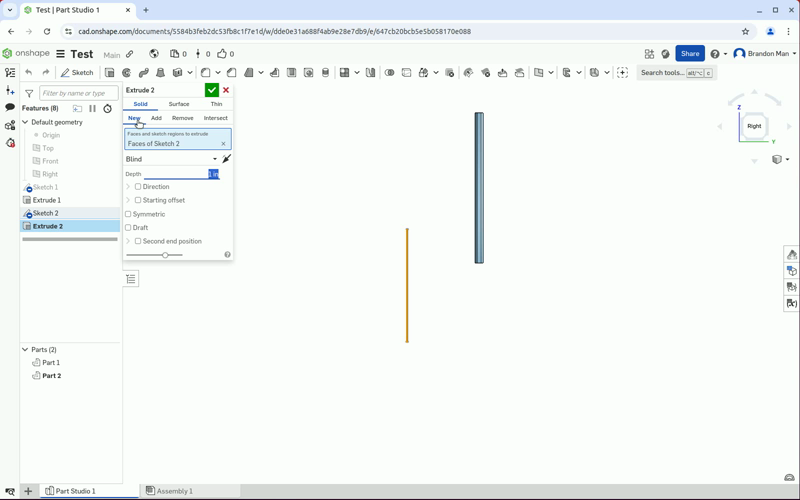
text(-0.241)
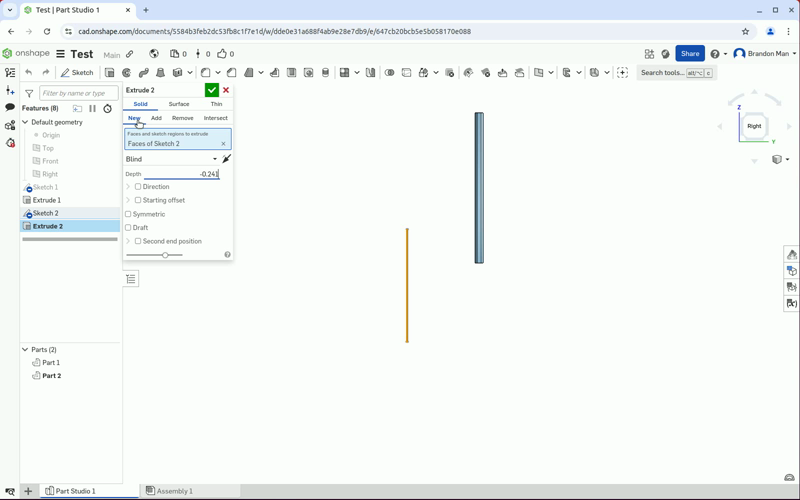
key(enter)
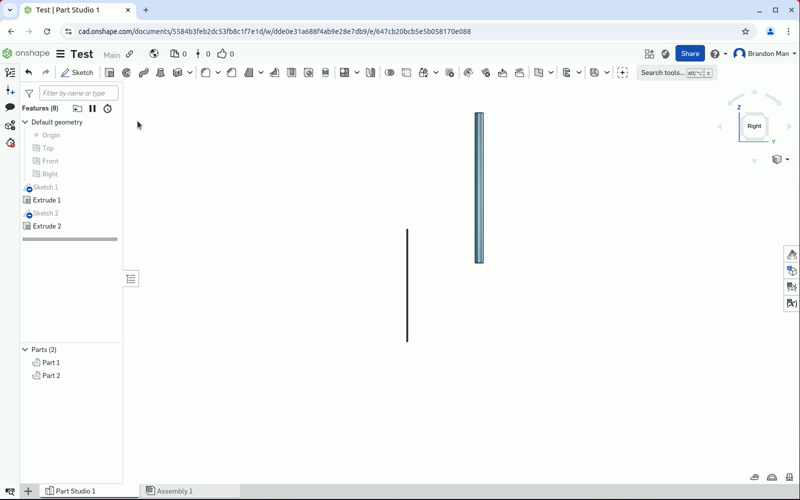
key(shift+h)
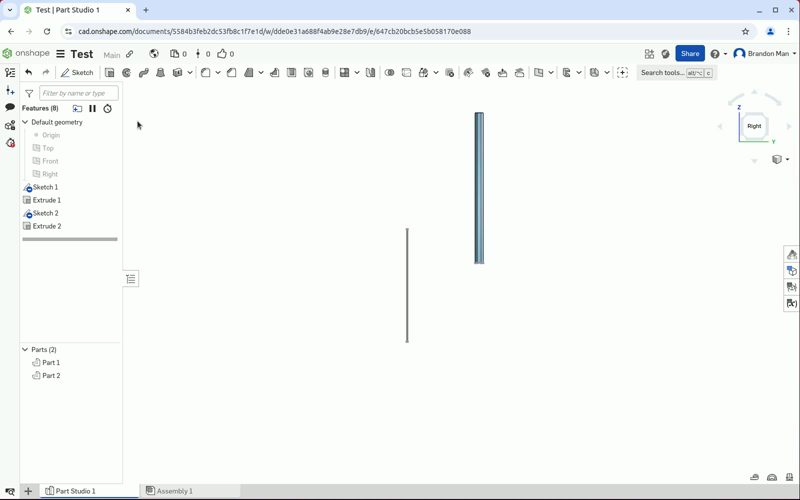
key(shift+h)
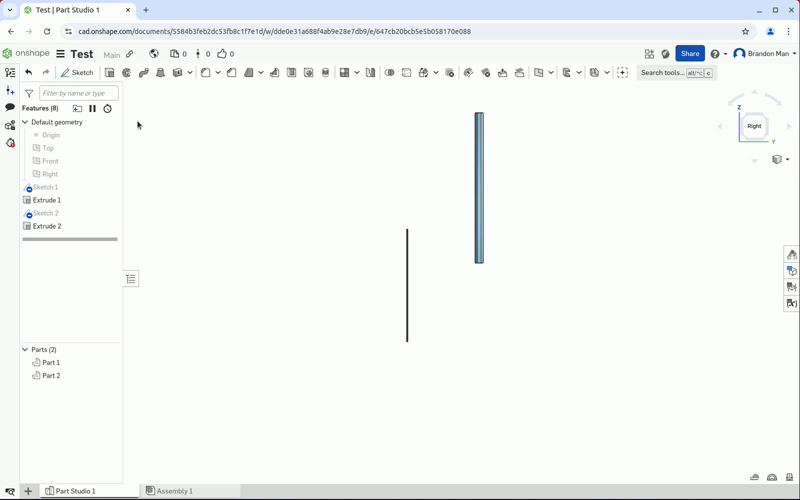
mouse_move(73, 189)
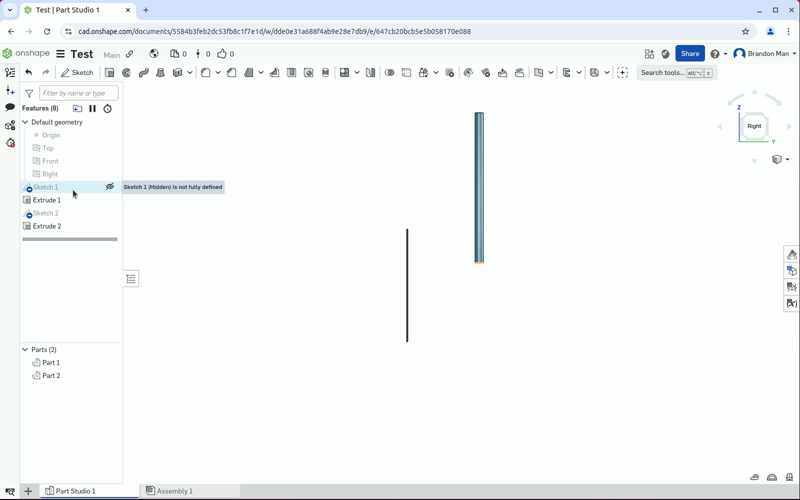
click(73, 189)
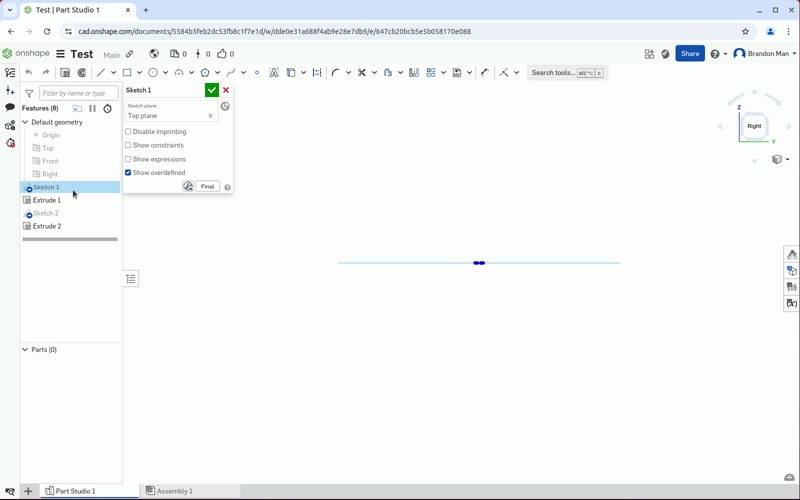
mouse_move(229, 92)
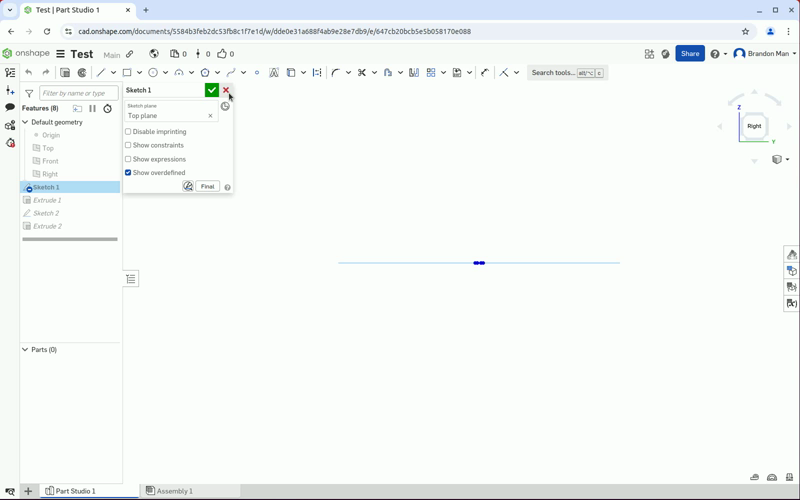
click(229, 92)
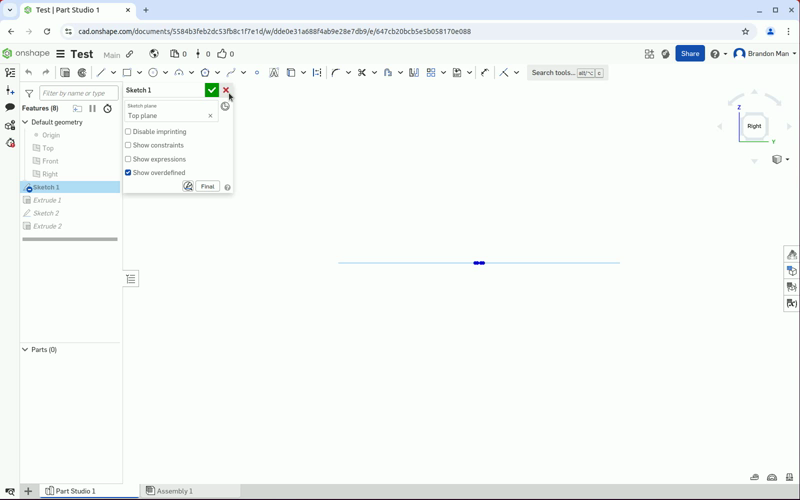
key(shift+s)
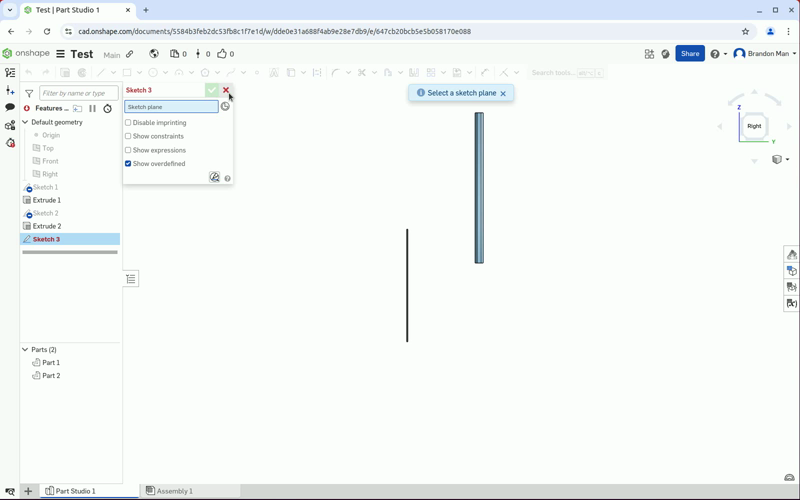
mouse_move(73, 176)
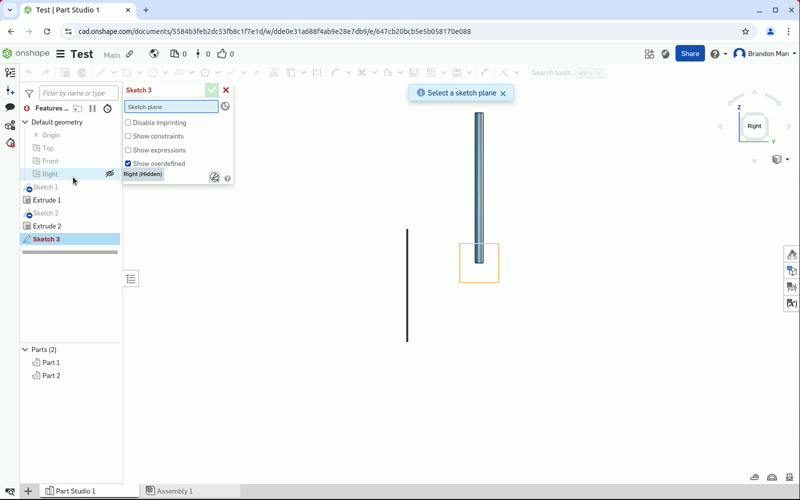
click(73, 176)
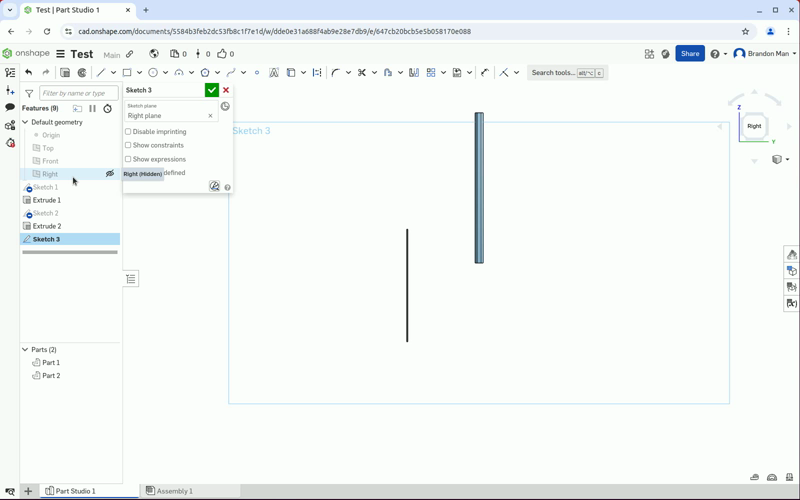
mouse_move(73, 352)
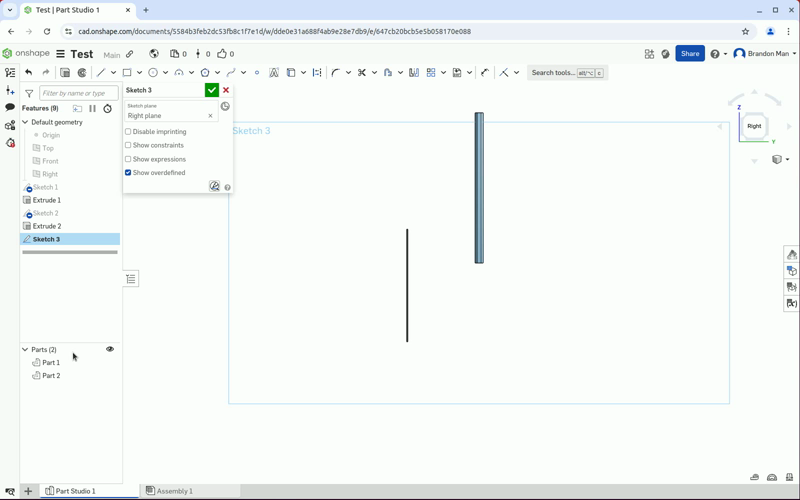
key(y)
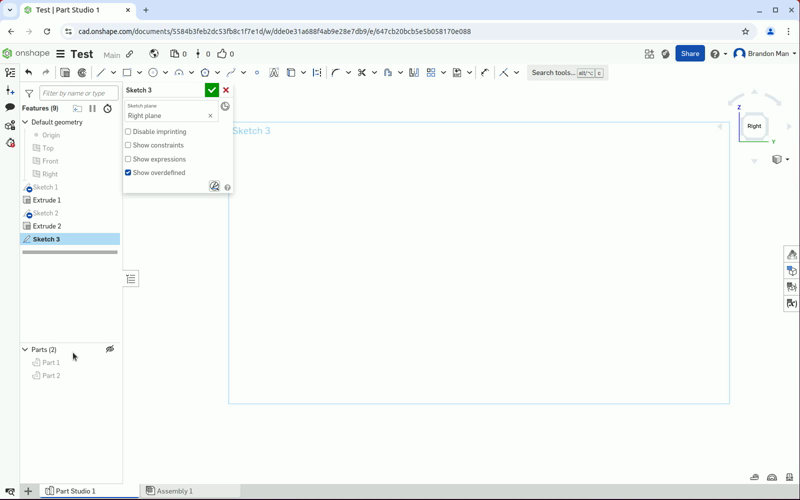
key(l)
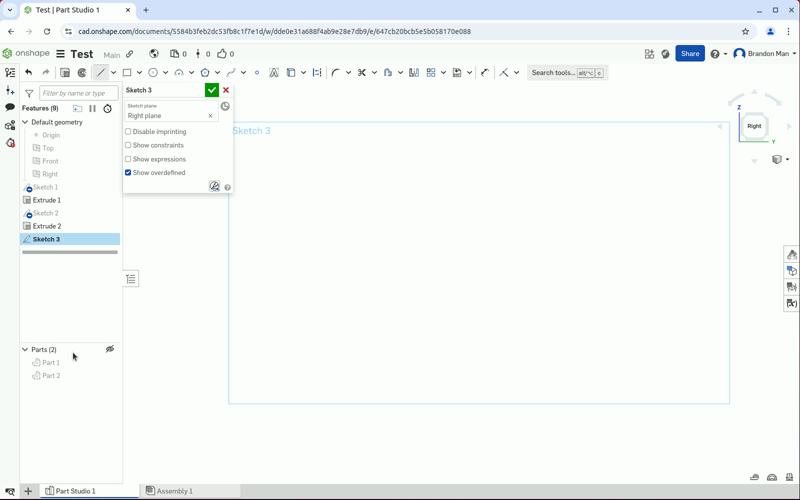
key_down(shift)
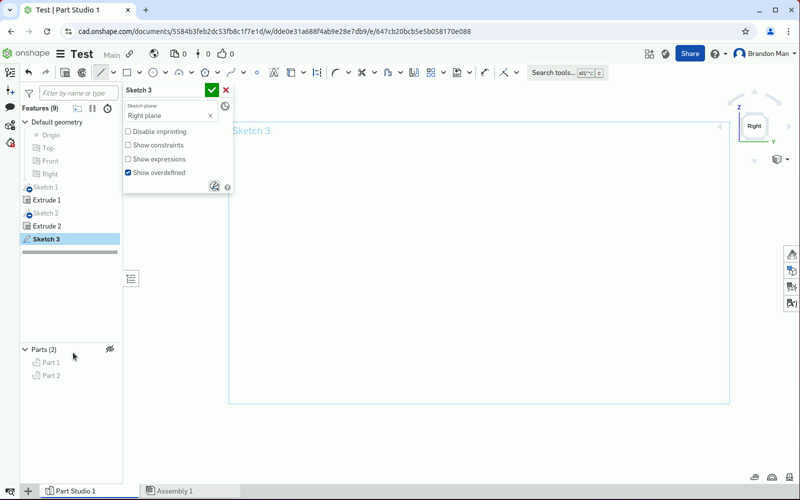
mouse_move(500, 333)
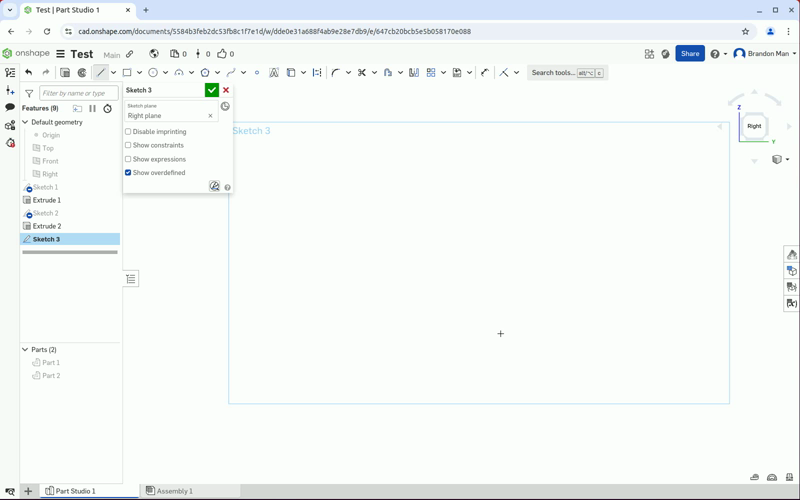
click(500, 333)
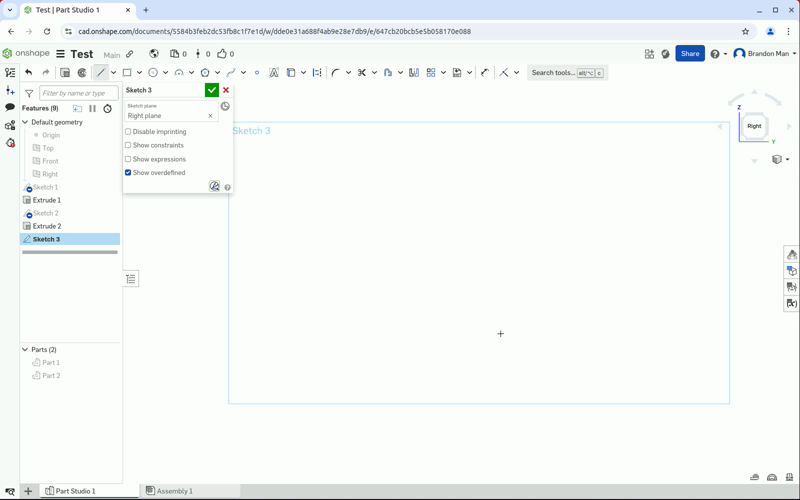
key_up(shift)
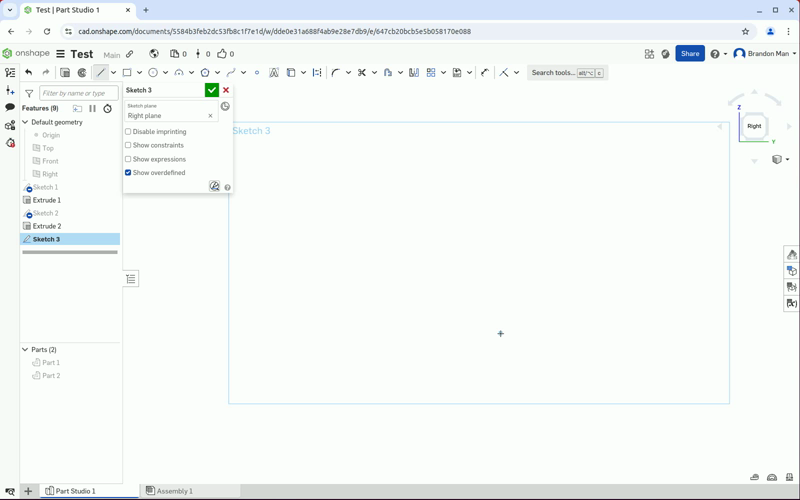
key_down(shift)
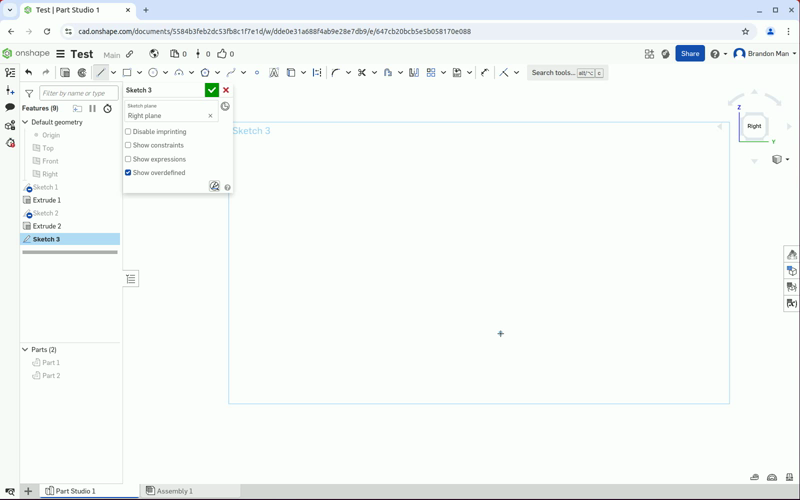
mouse_move(530, 333)
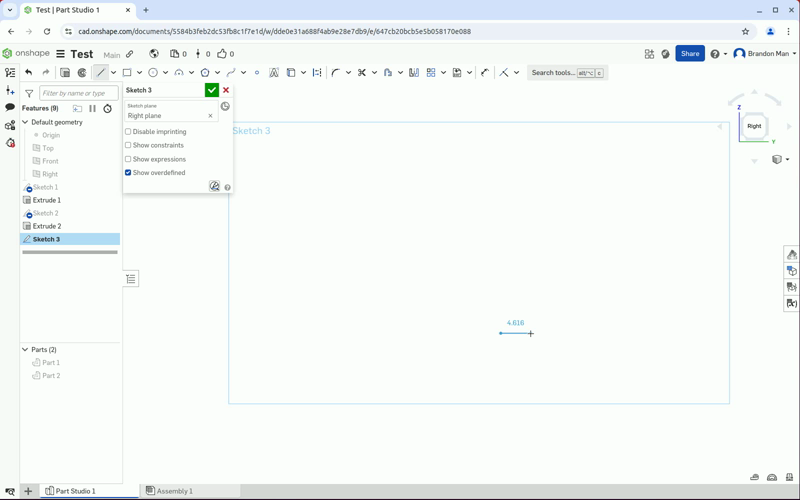
mouse_move(501, 333)
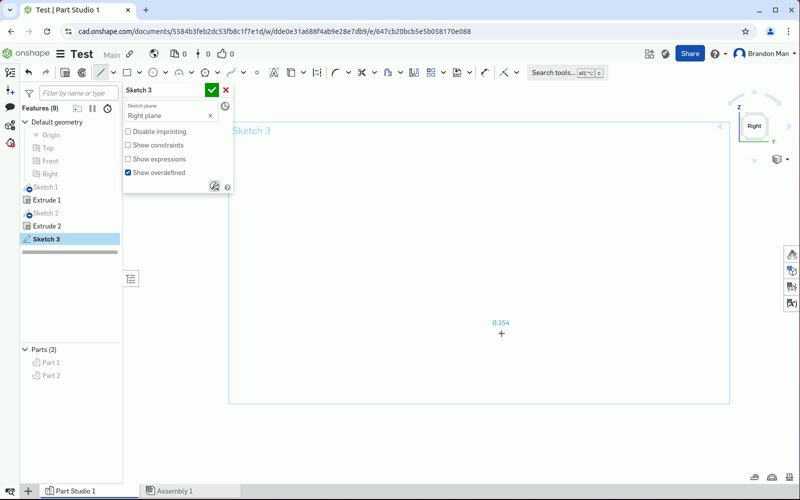
scroll(6)
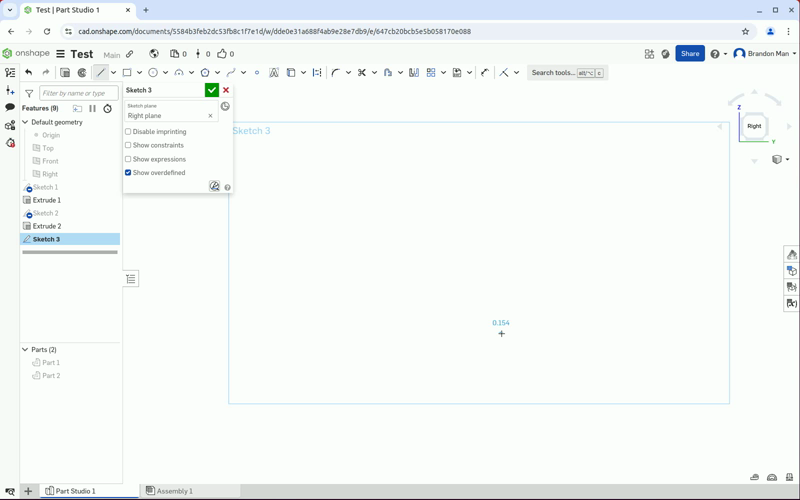
scroll(6)
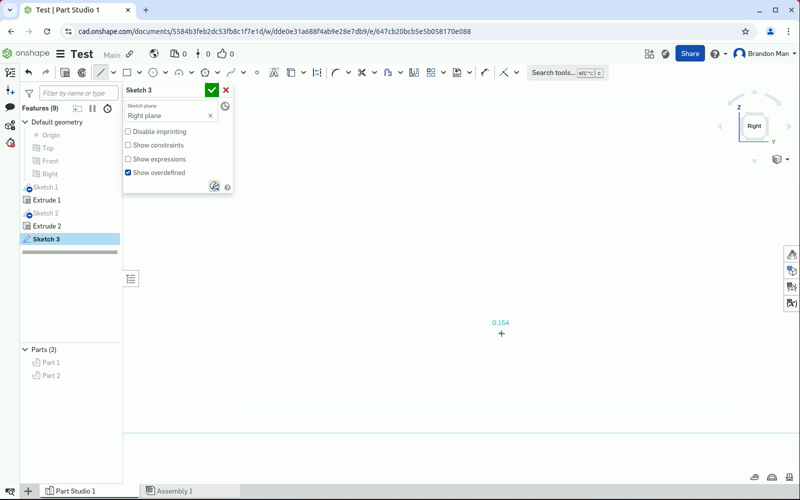
scroll(6)
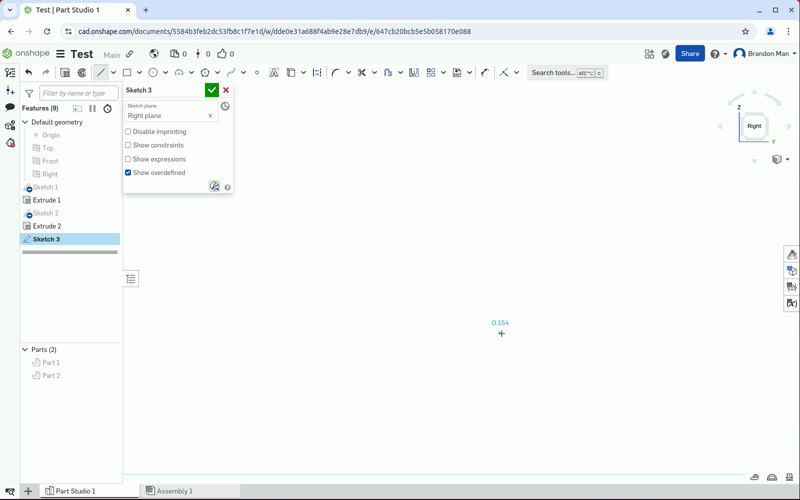
scroll(6)
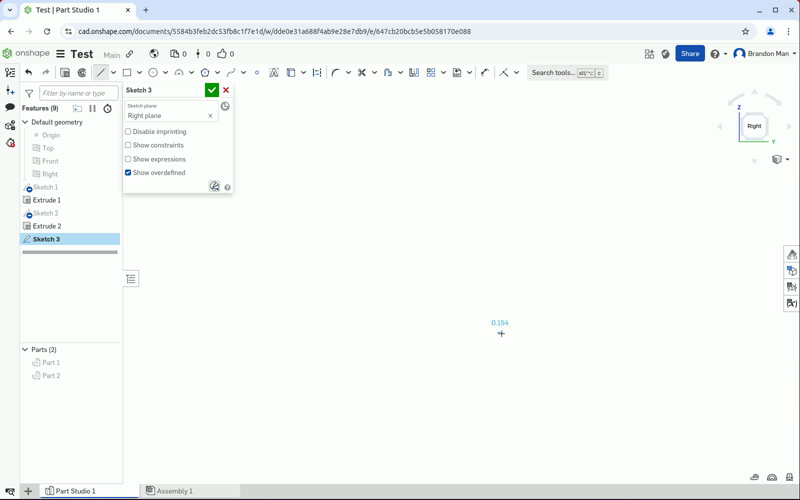
scroll(6)
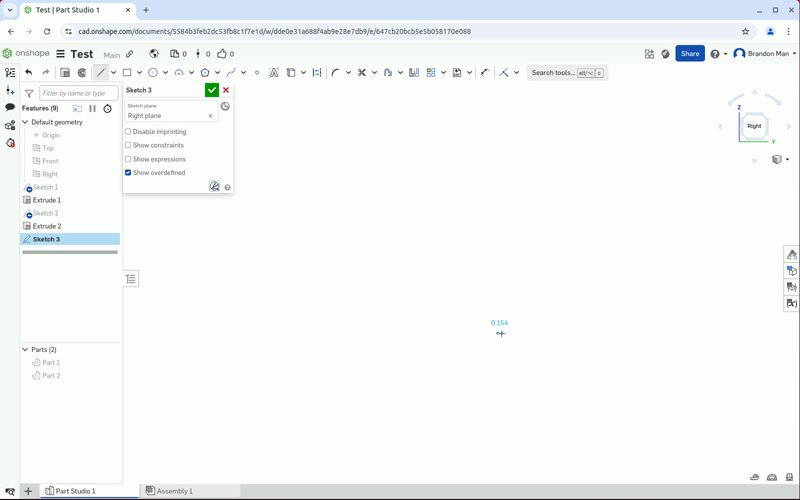
scroll(6)
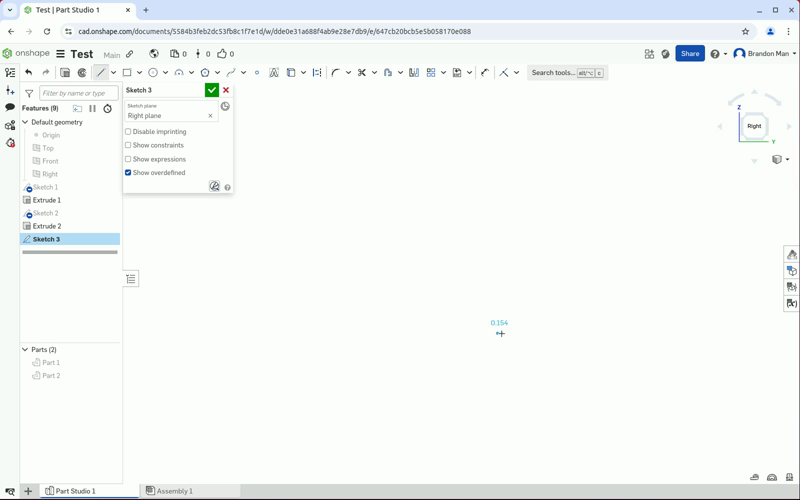
scroll(6)
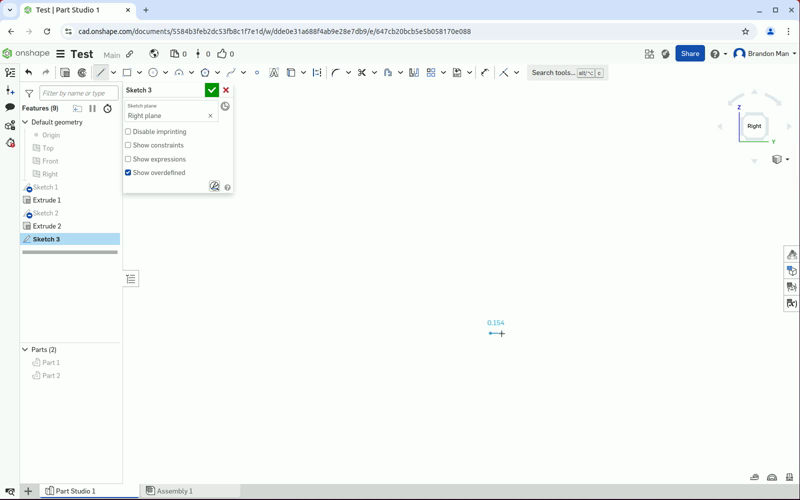
click(501, 333)
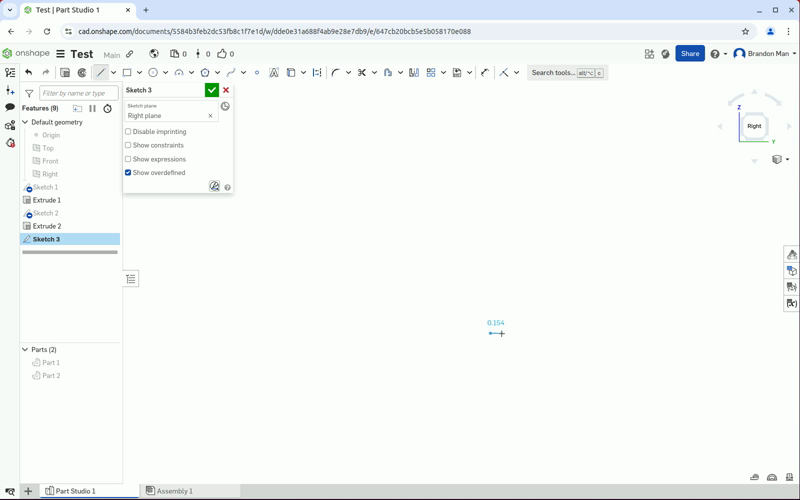
scroll(-6)
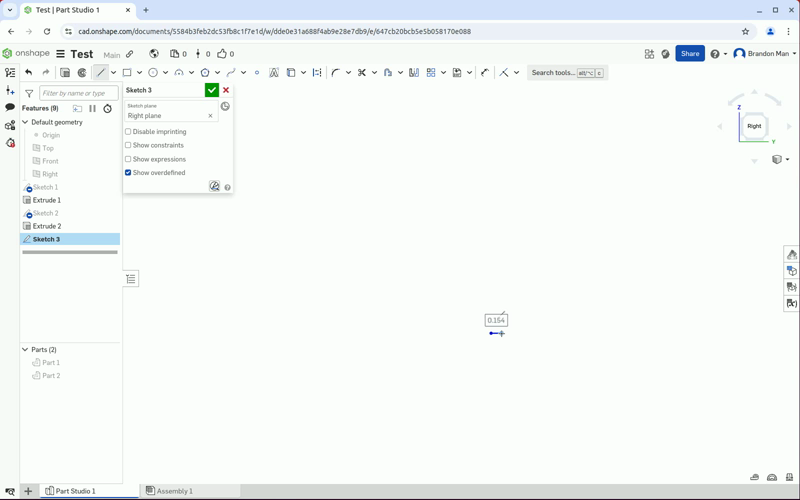
scroll(-6)
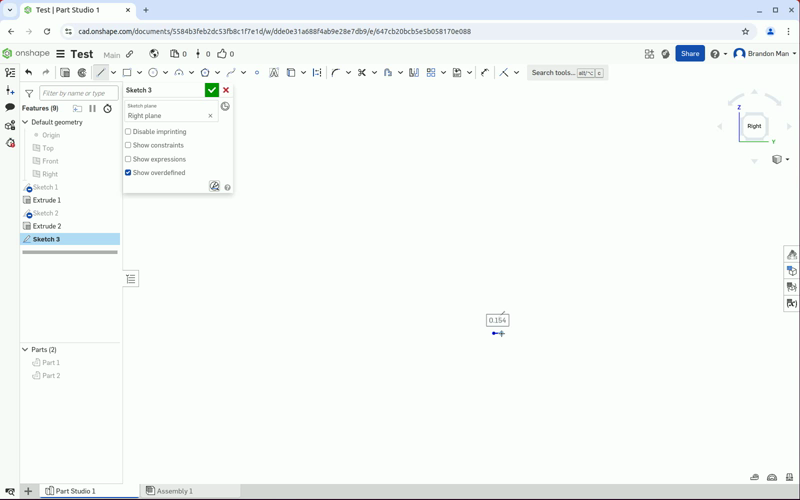
scroll(-6)
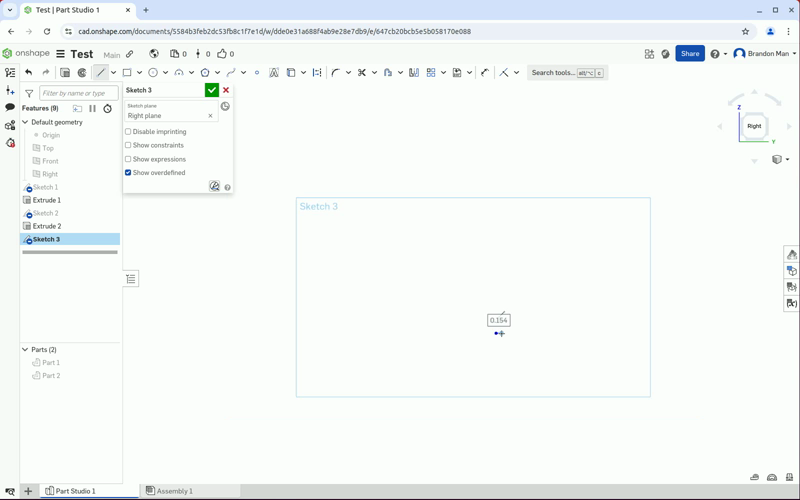
scroll(-6)
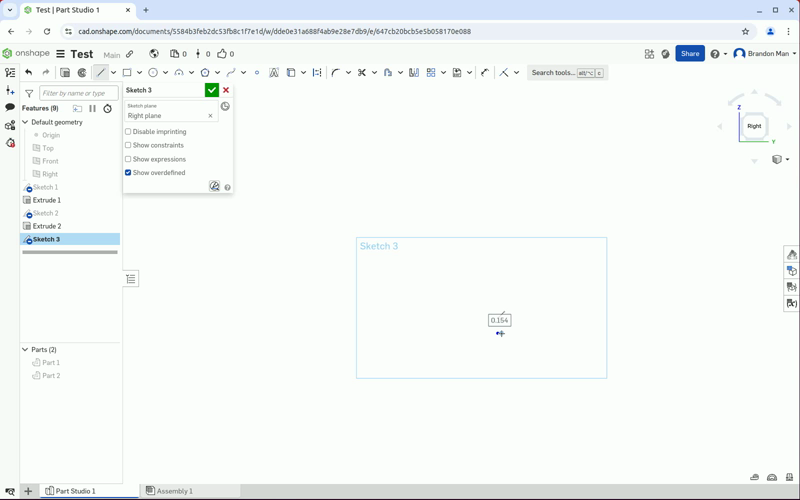
scroll(-6)
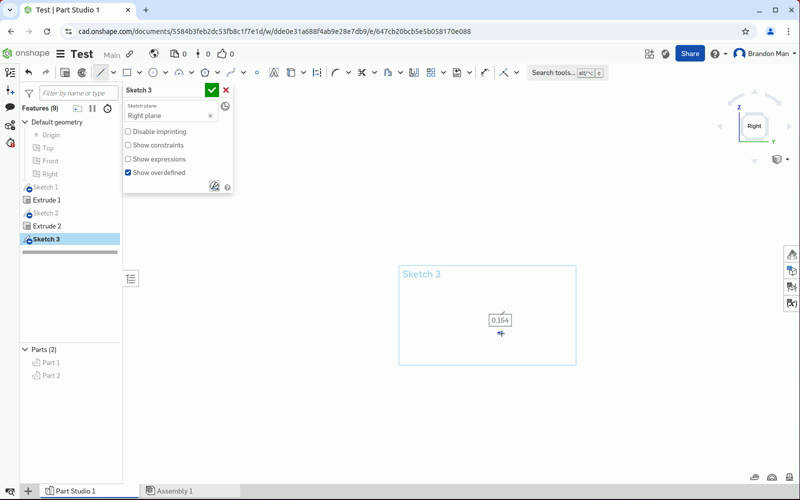
scroll(-6)
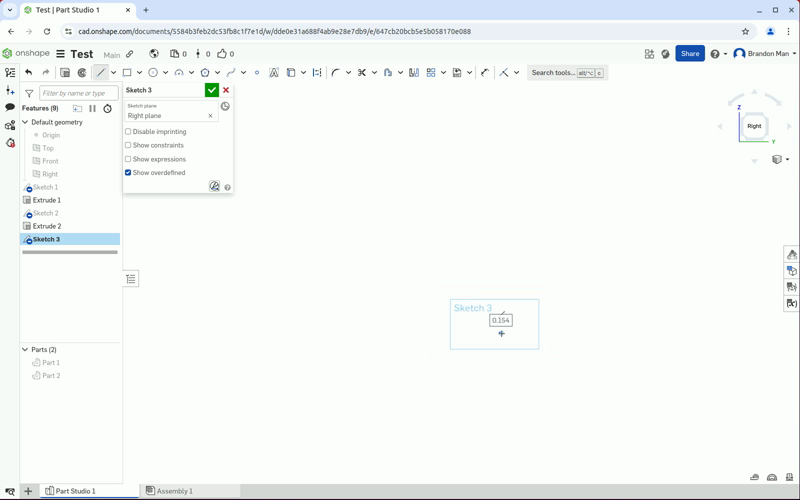
scroll(-6)
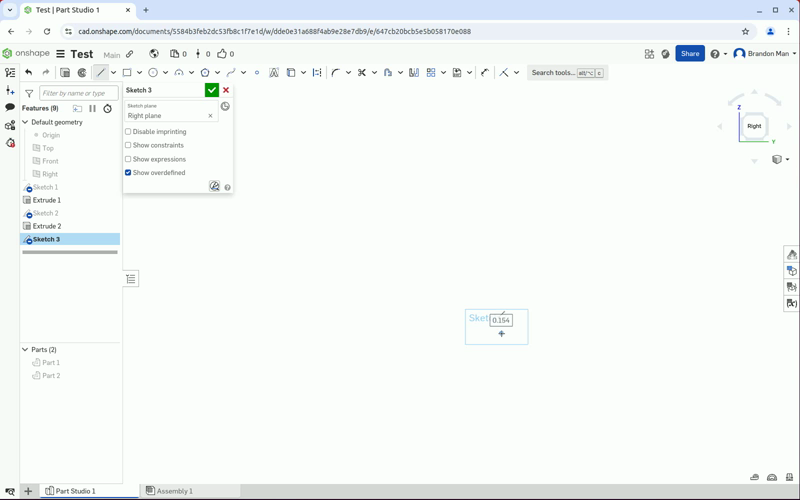
key_up(shift)
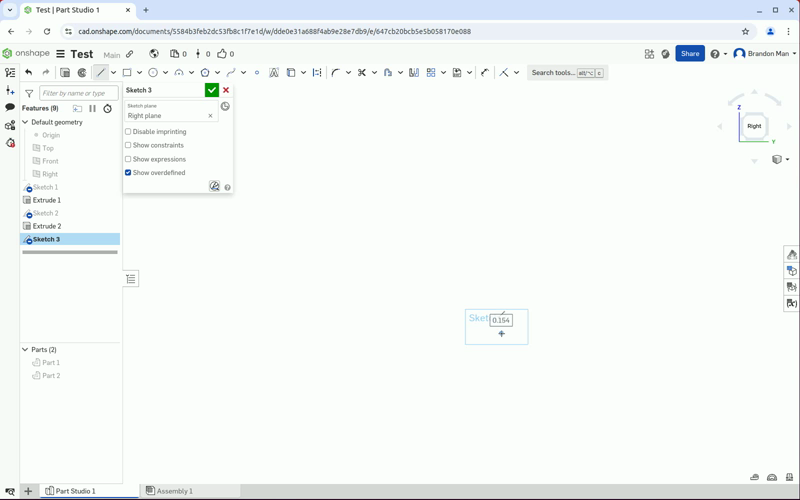
key_down(shift)
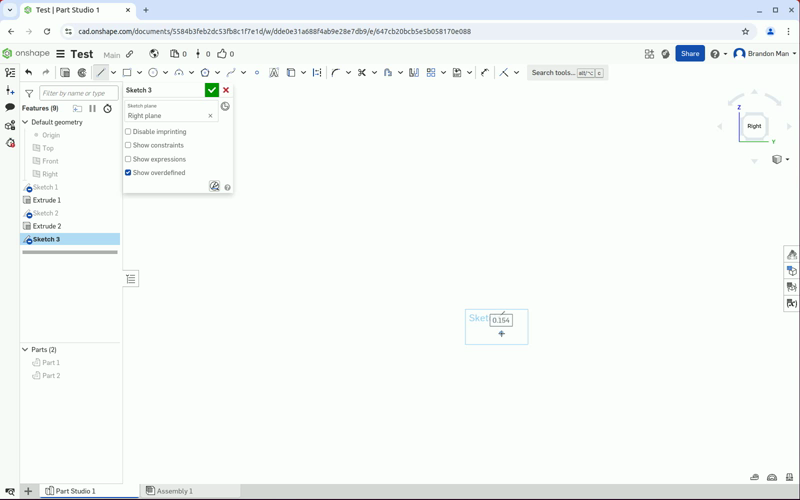
mouse_move(501, 220)
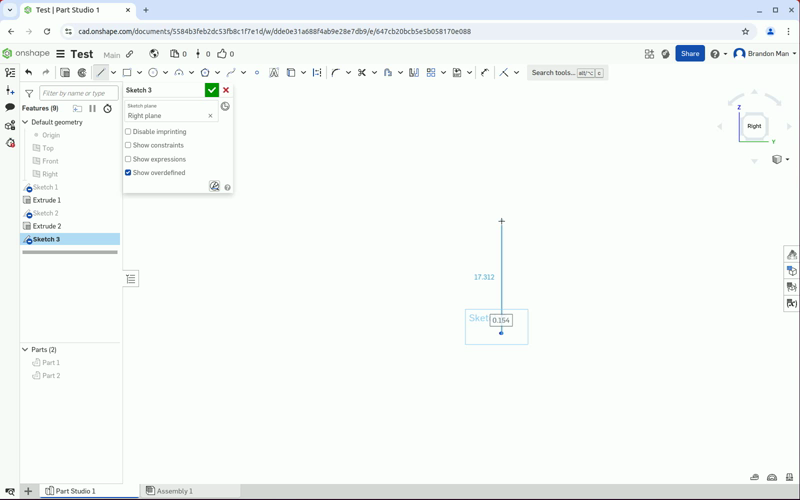
click(501, 220)
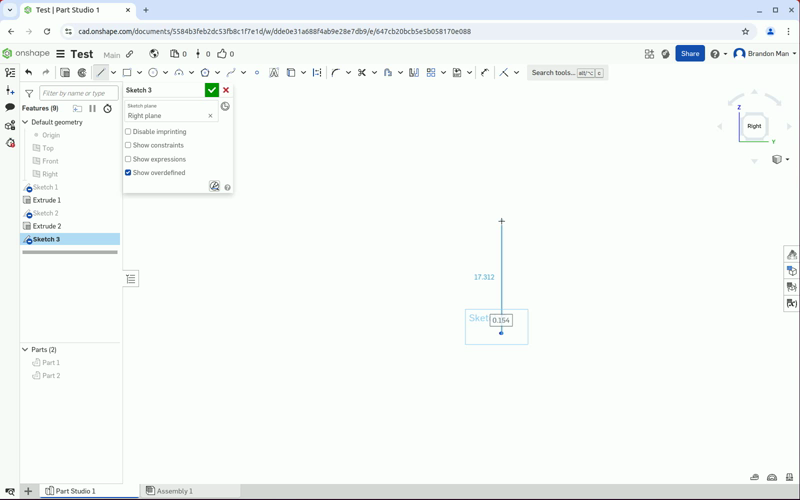
key_up(shift)
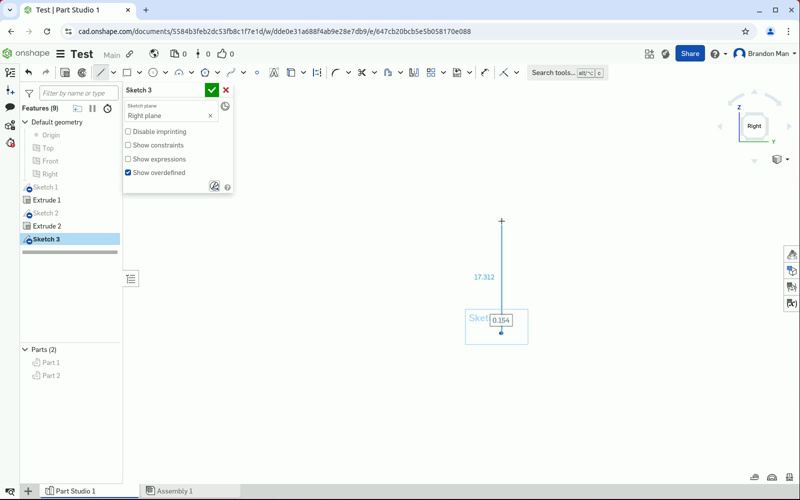
key_down(shift)
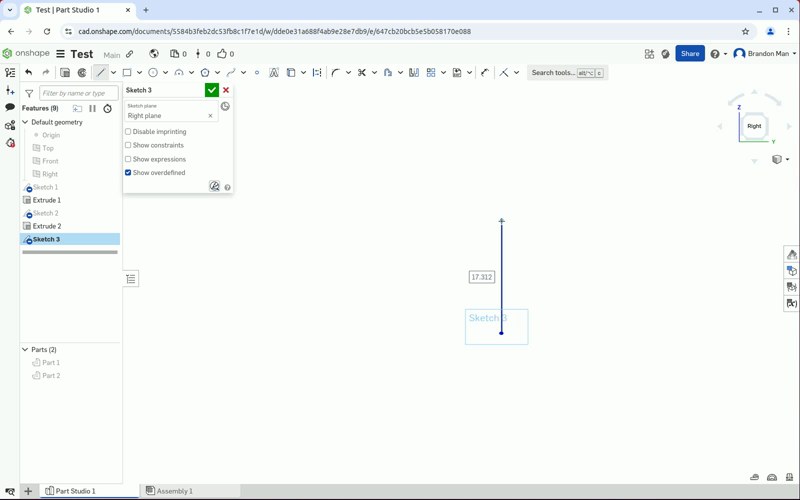
mouse_move(531, 220)
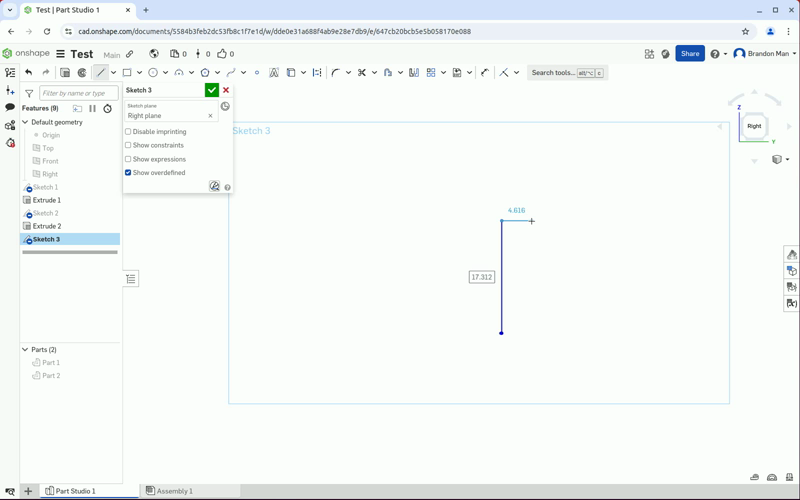
mouse_move(500, 220)
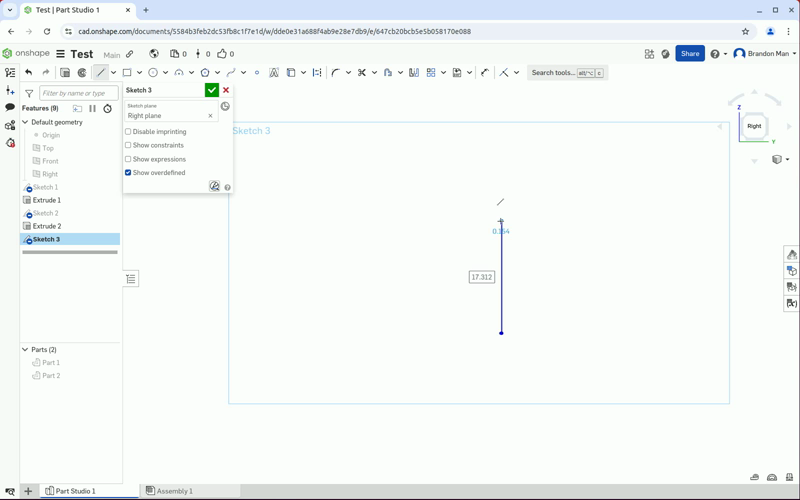
scroll(6)
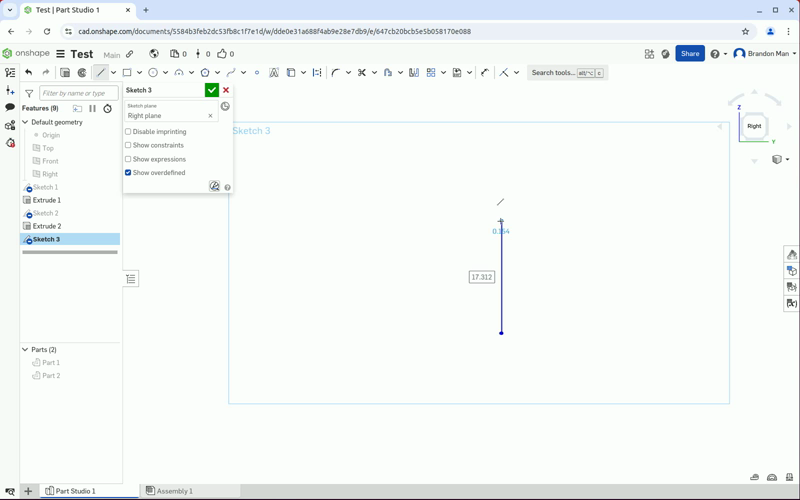
scroll(6)
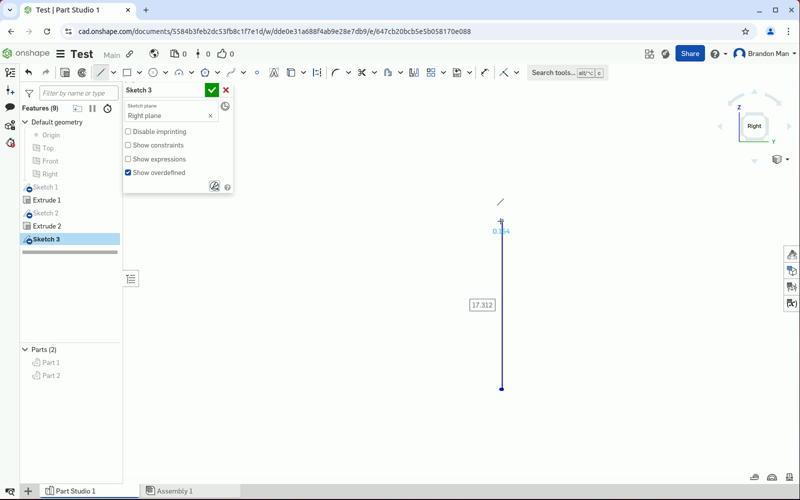
scroll(6)
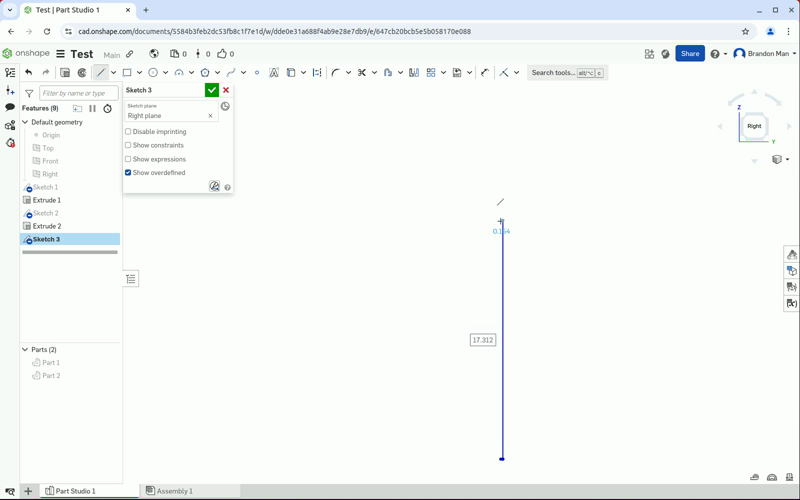
scroll(6)
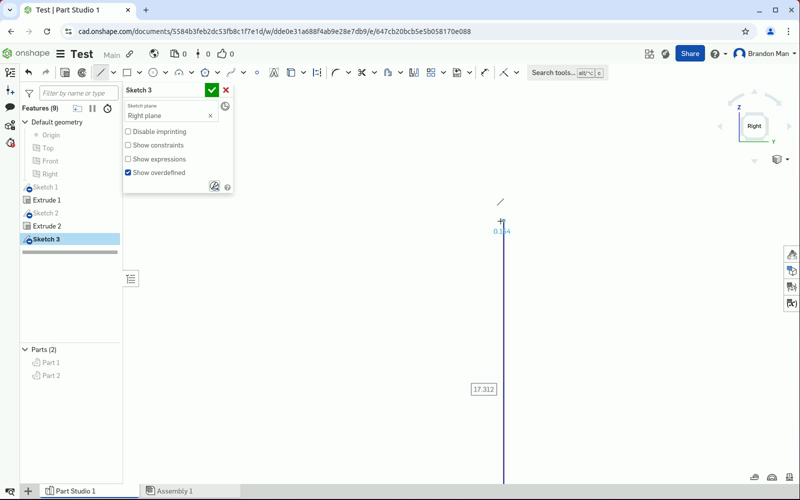
scroll(6)
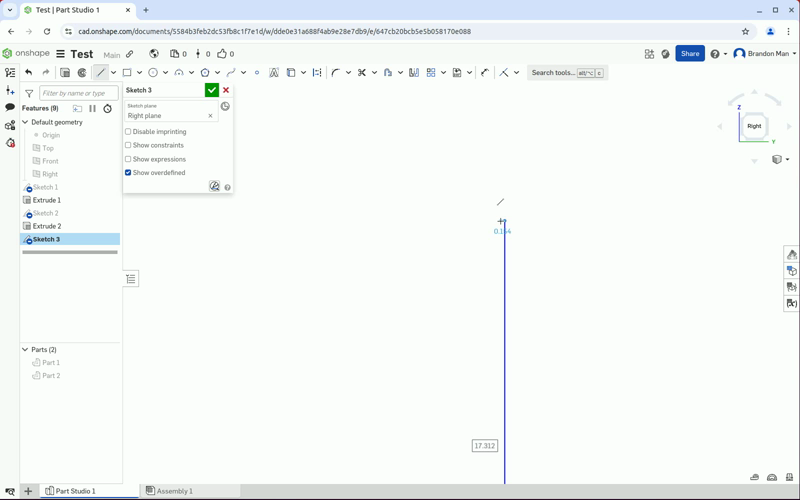
scroll(6)
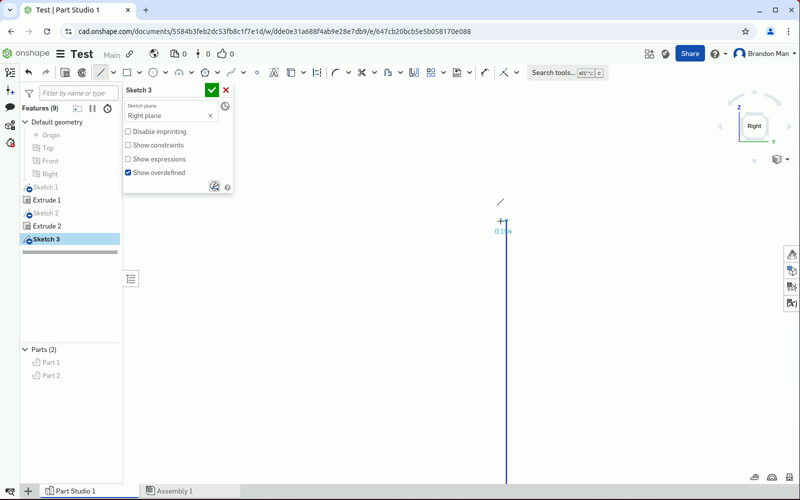
scroll(6)
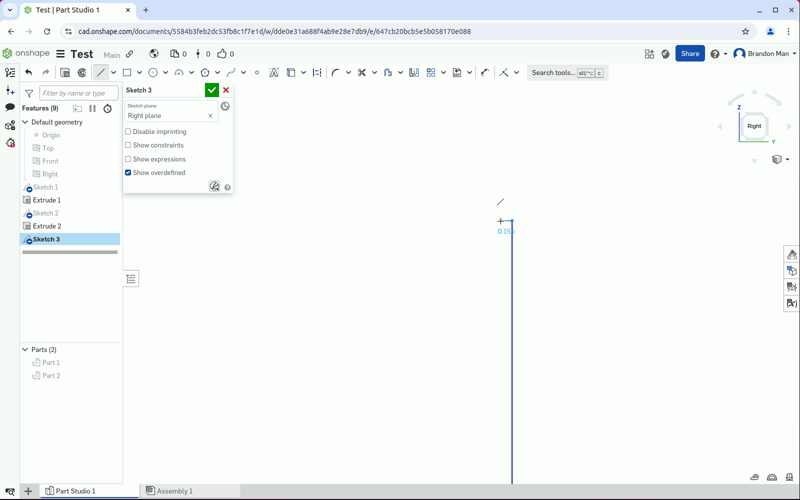
click(500, 220)
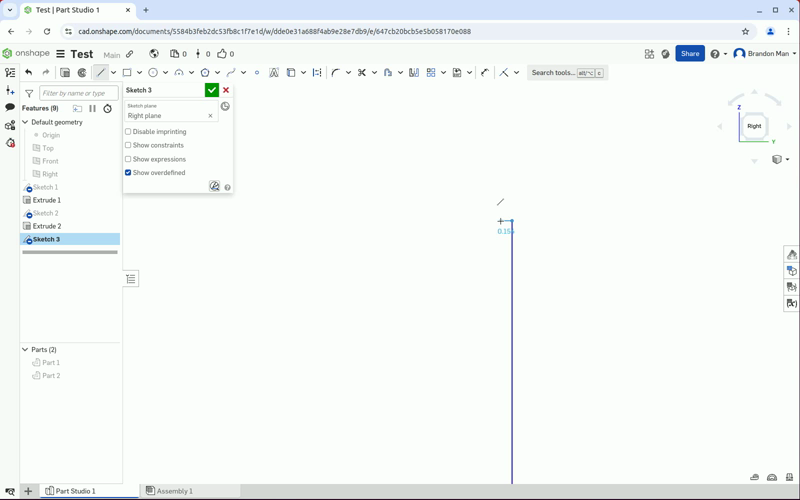
scroll(-6)
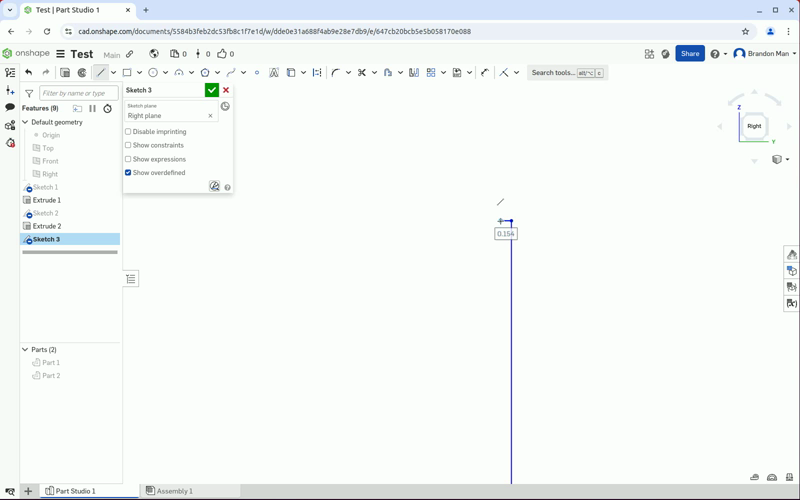
scroll(-6)
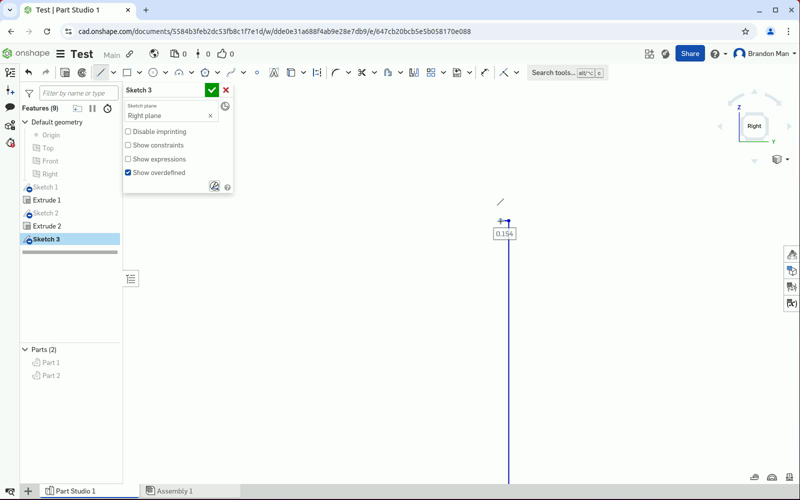
scroll(-6)
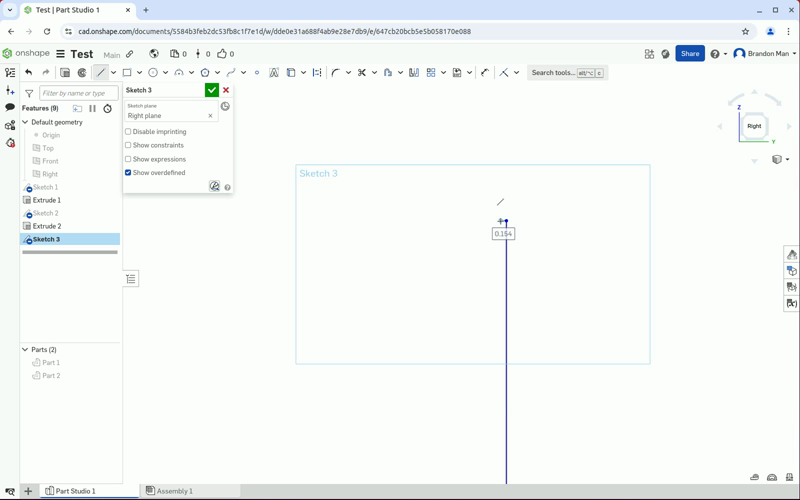
scroll(-6)
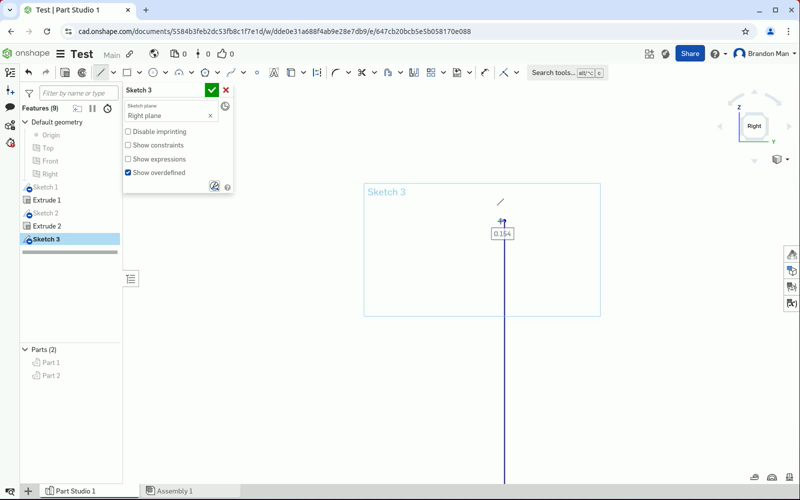
scroll(-6)
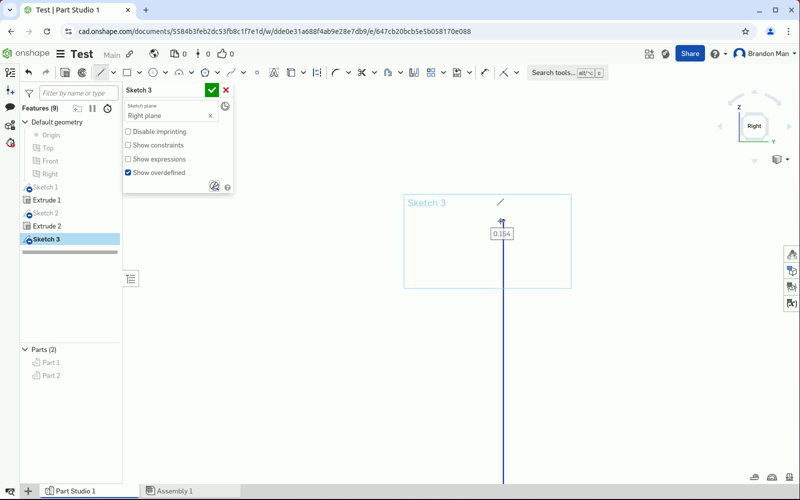
scroll(-6)
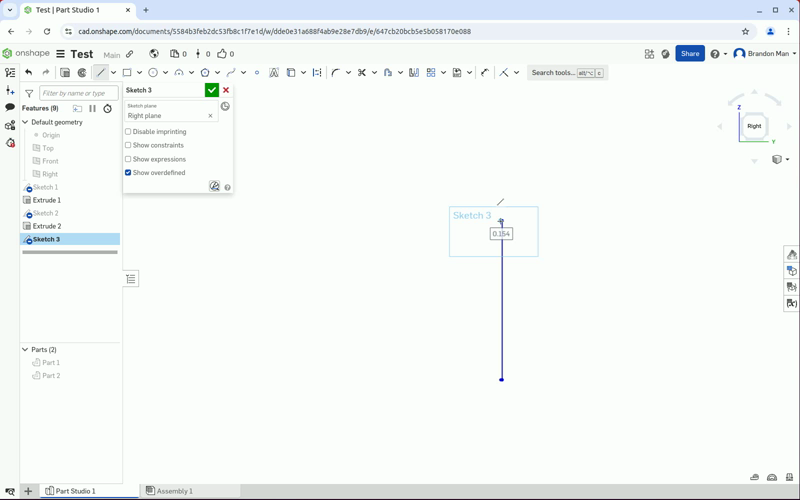
scroll(-6)
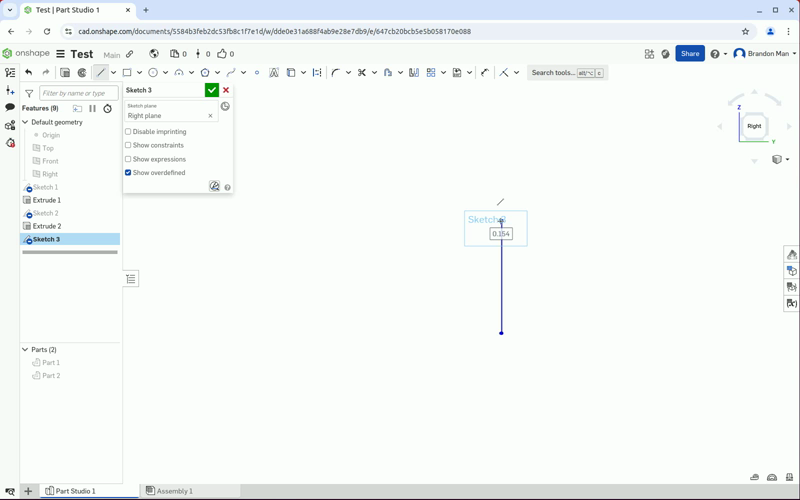
key_up(shift)
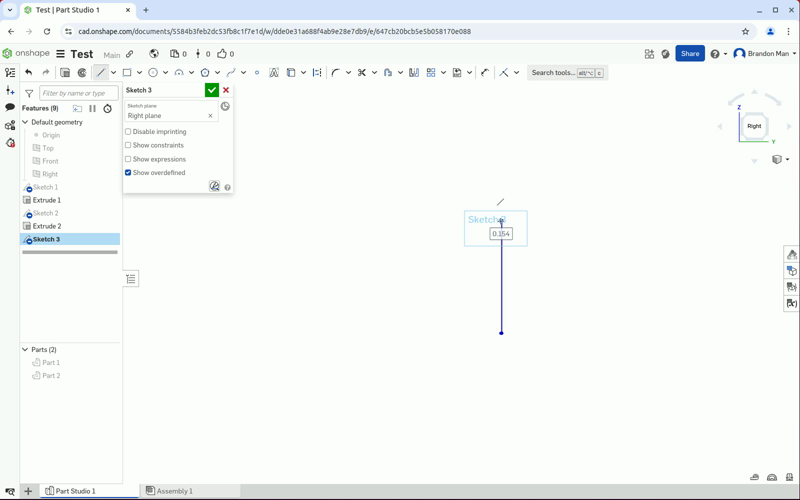
key_down(shift)
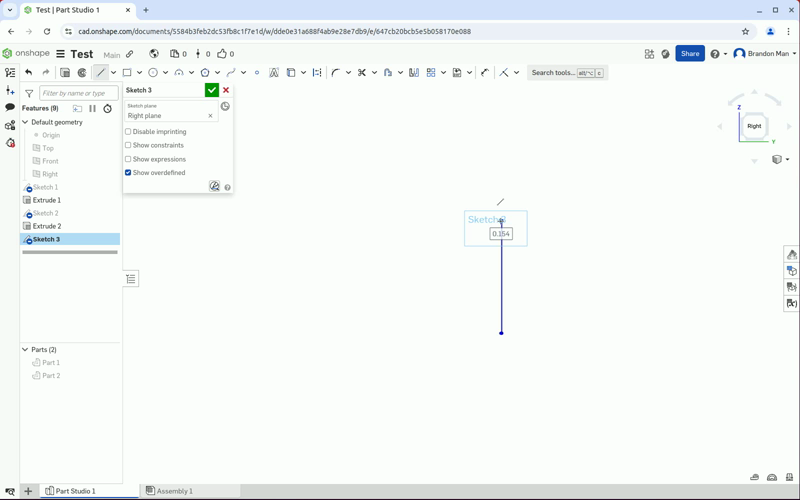
mouse_move(500, 333)
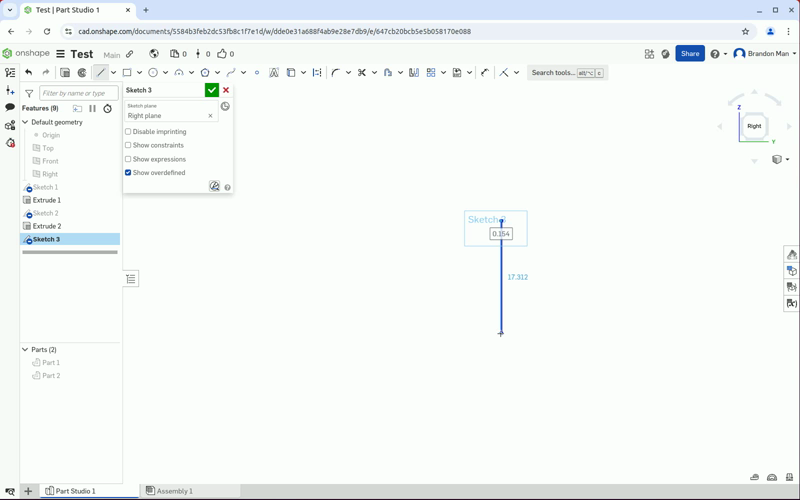
scroll(6)
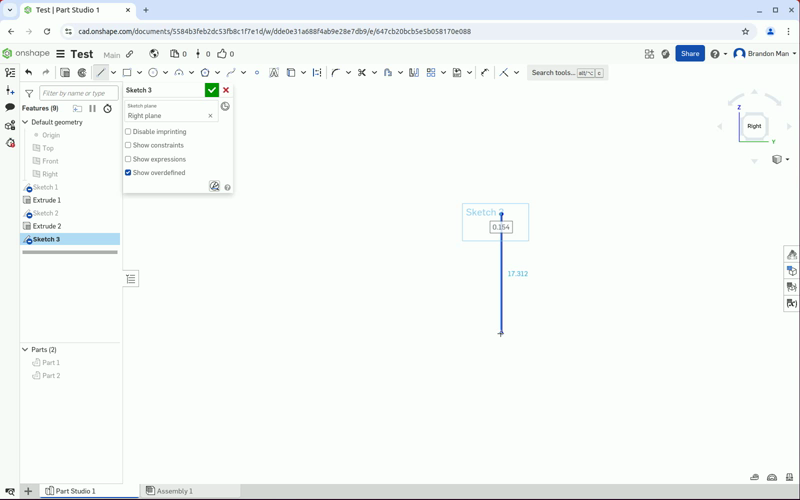
scroll(6)
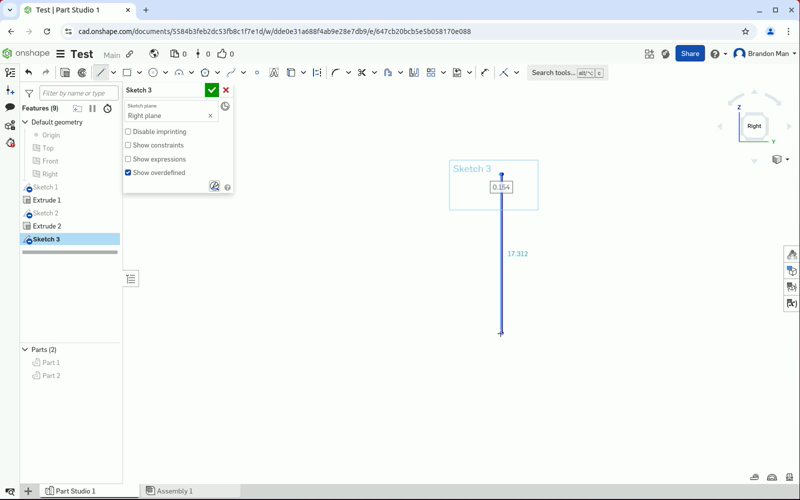
scroll(6)
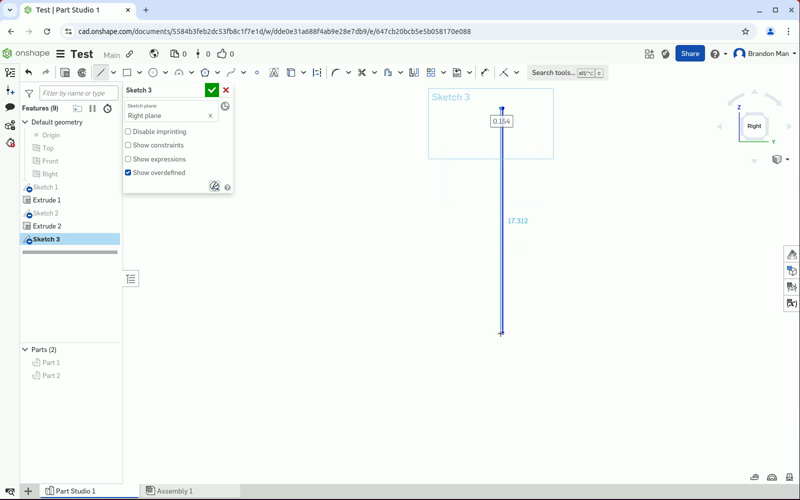
scroll(6)
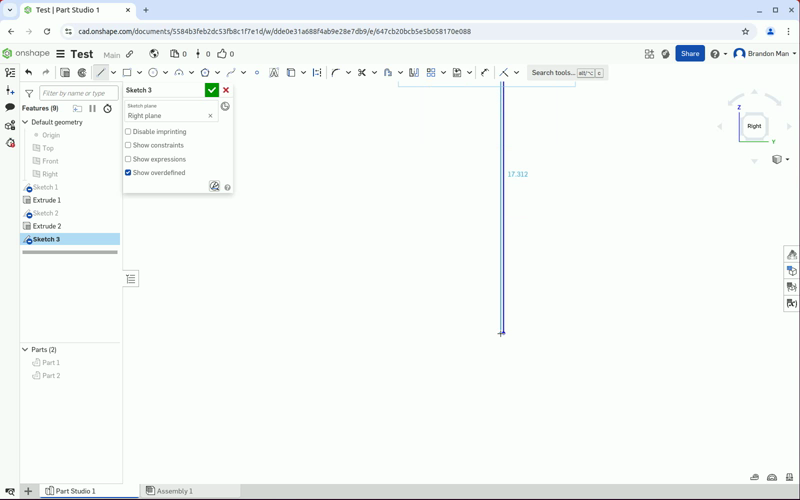
scroll(6)
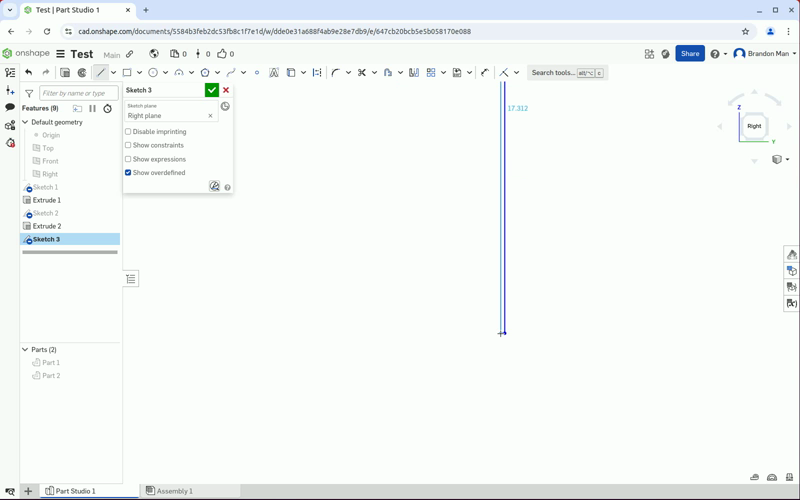
scroll(6)
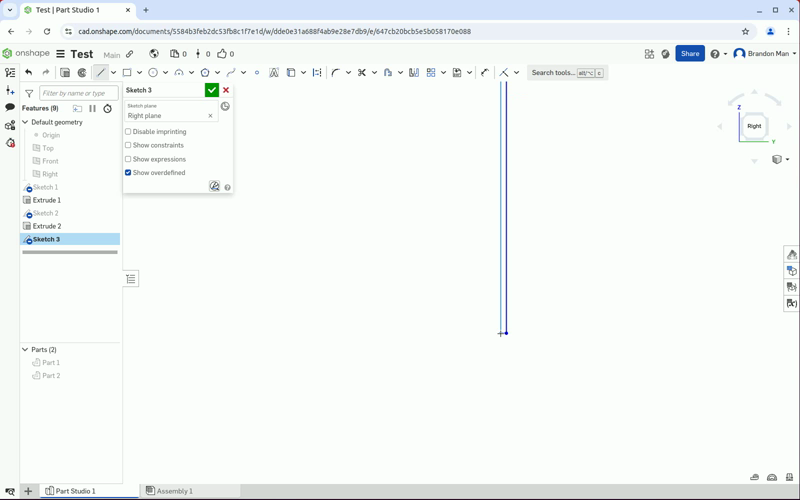
scroll(6)
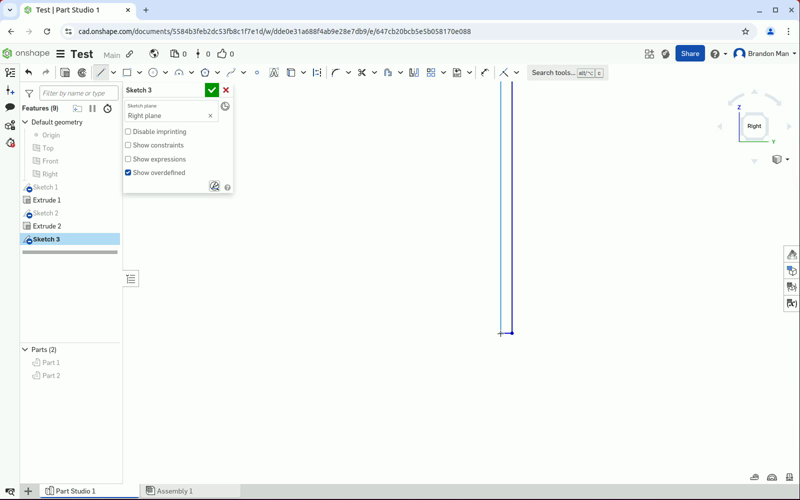
key_up(shift)
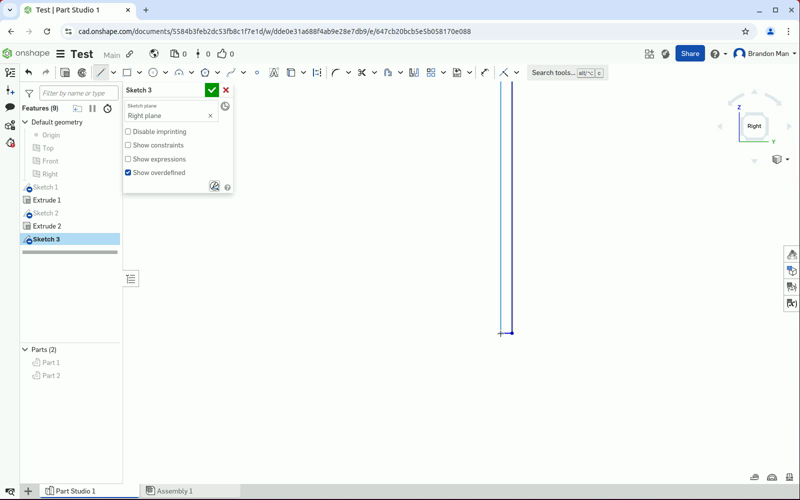
click(500, 333)
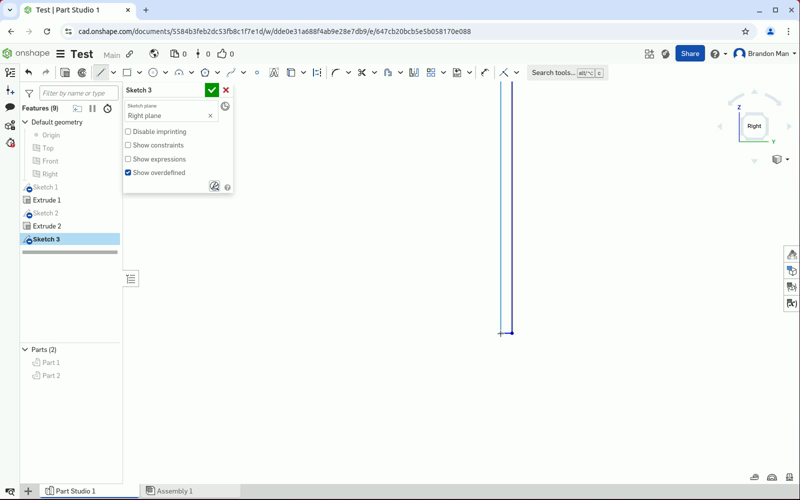
scroll(-6)
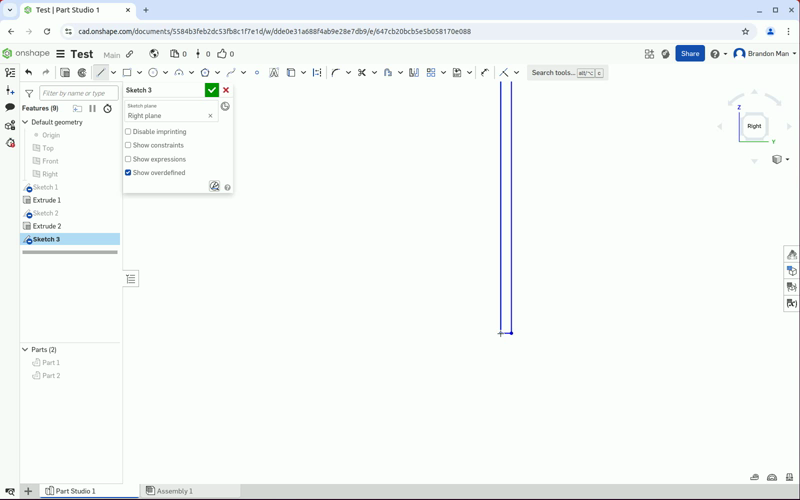
scroll(-6)
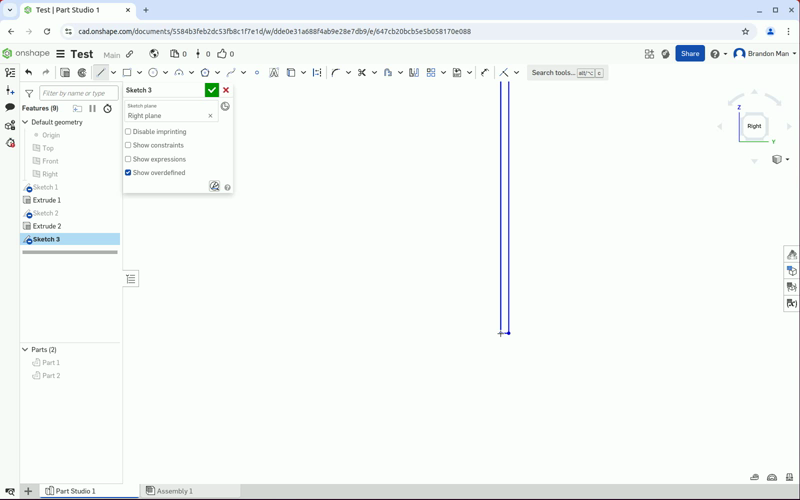
scroll(-6)
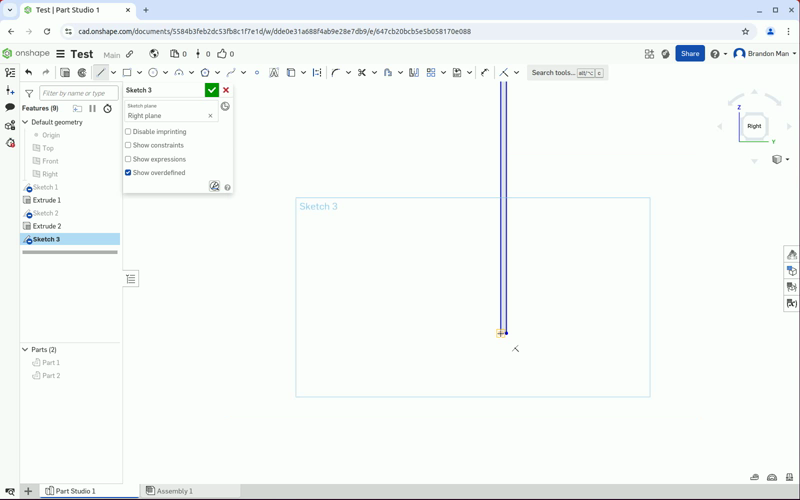
scroll(-6)
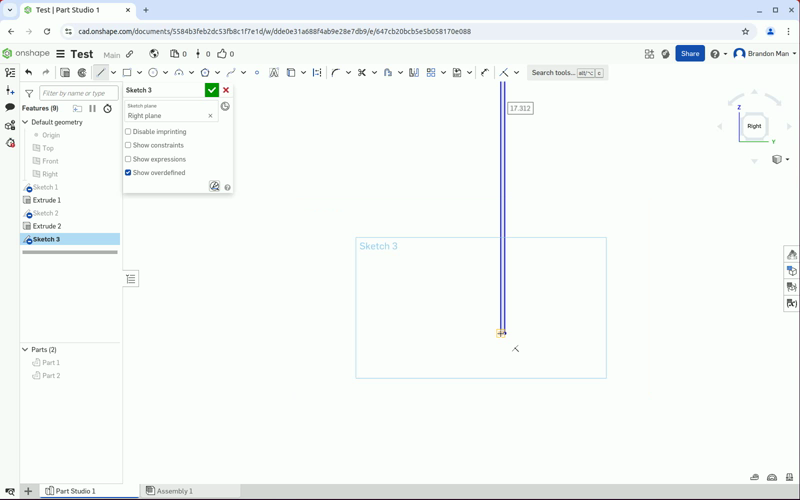
scroll(-6)
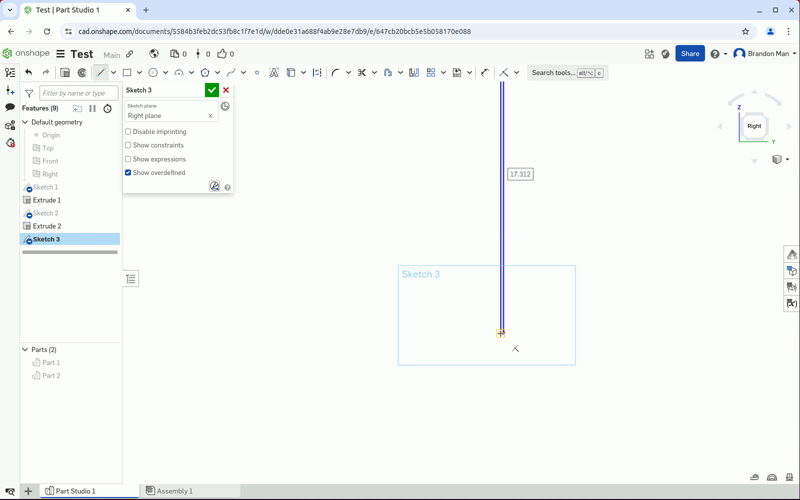
scroll(-6)
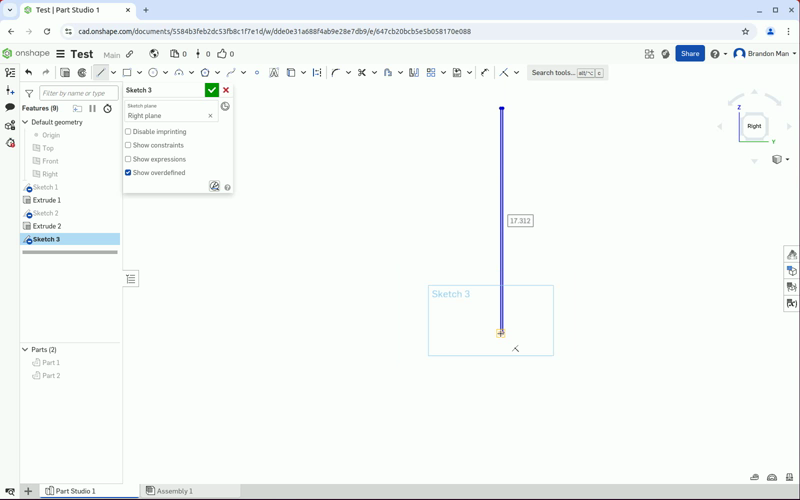
scroll(-6)
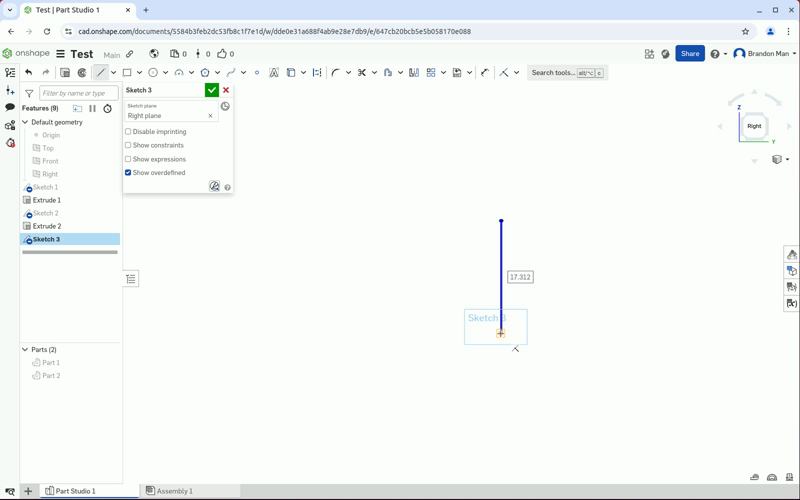
key(esc)
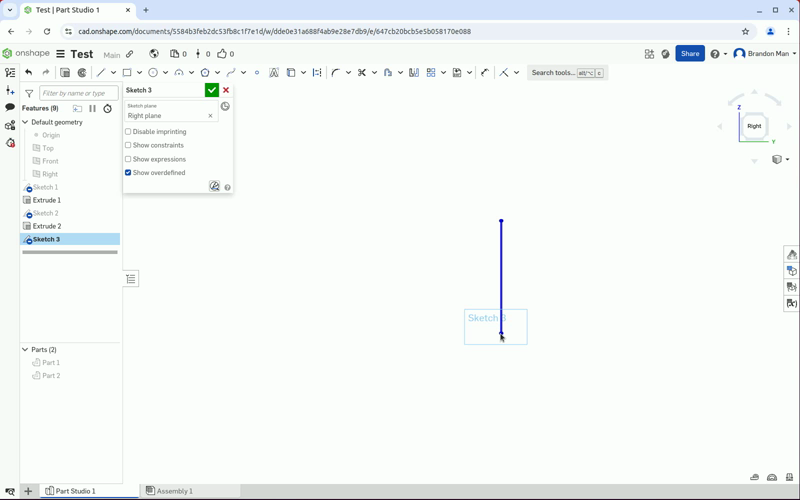
mouse_move(501, 266)
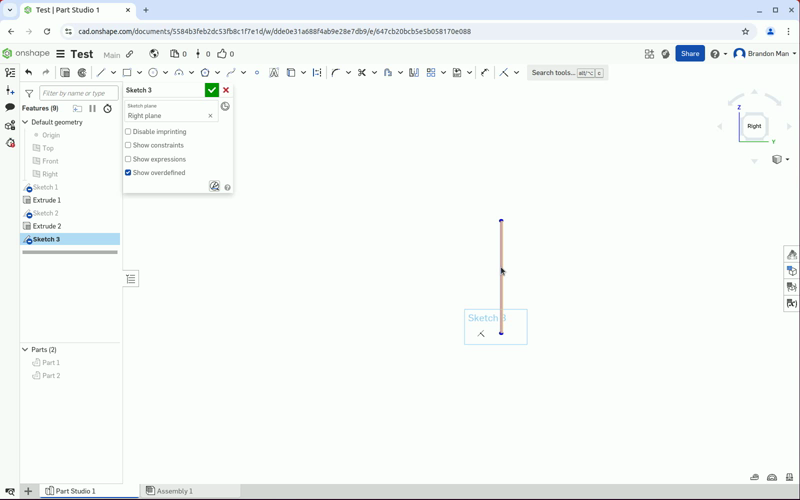
scroll(6)
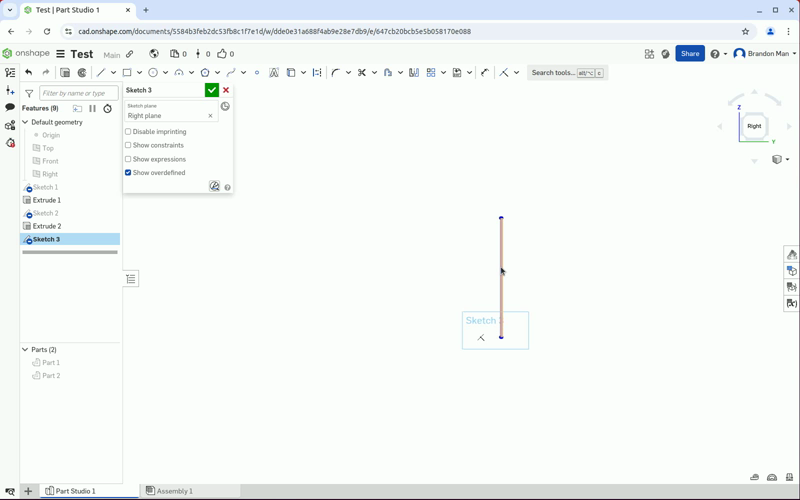
scroll(6)
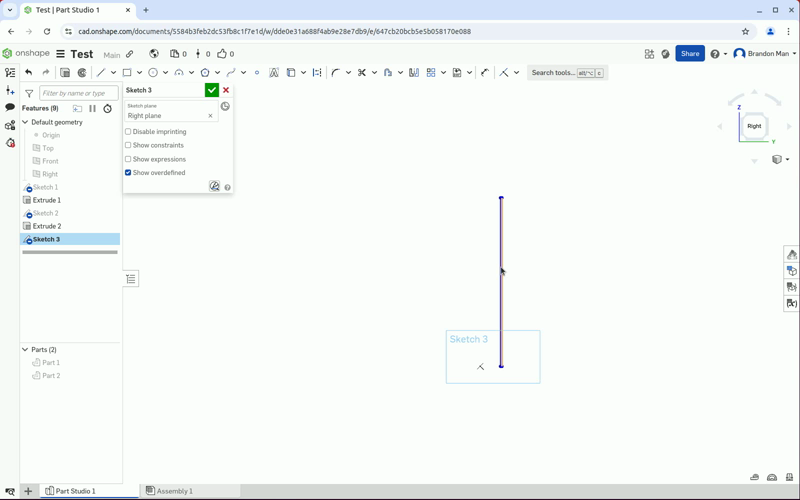
scroll(6)
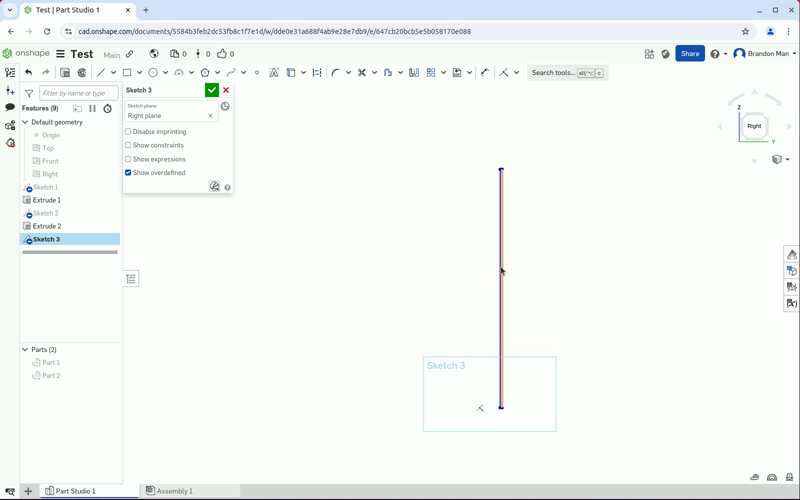
scroll(6)
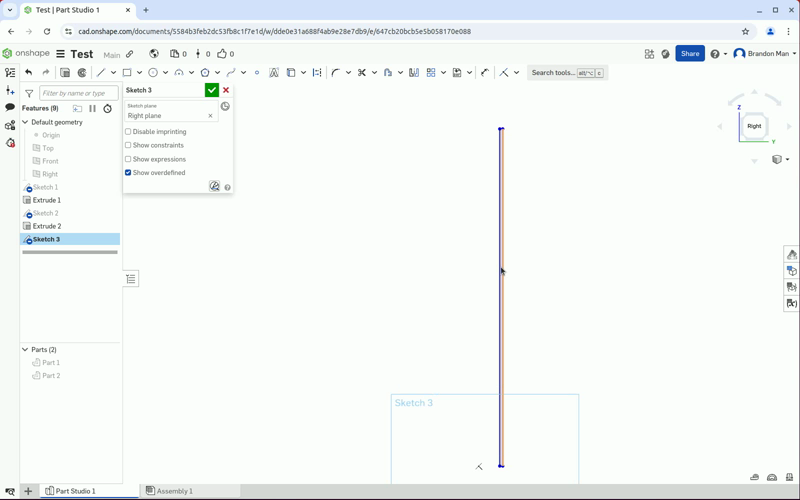
scroll(6)
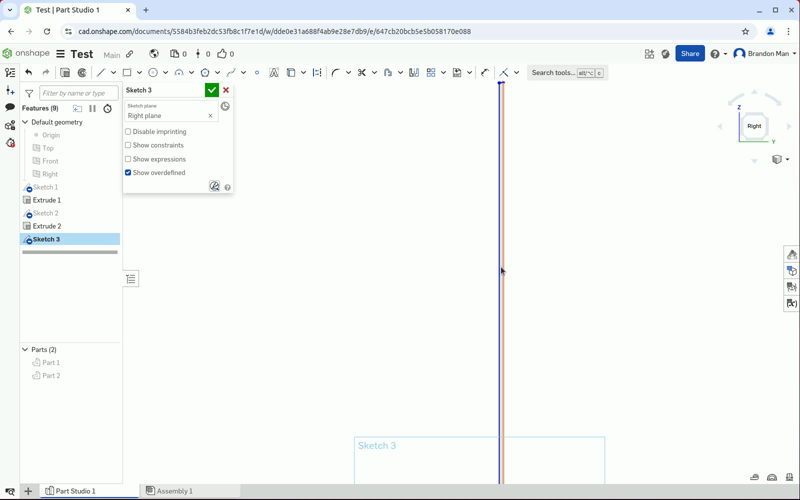
scroll(6)
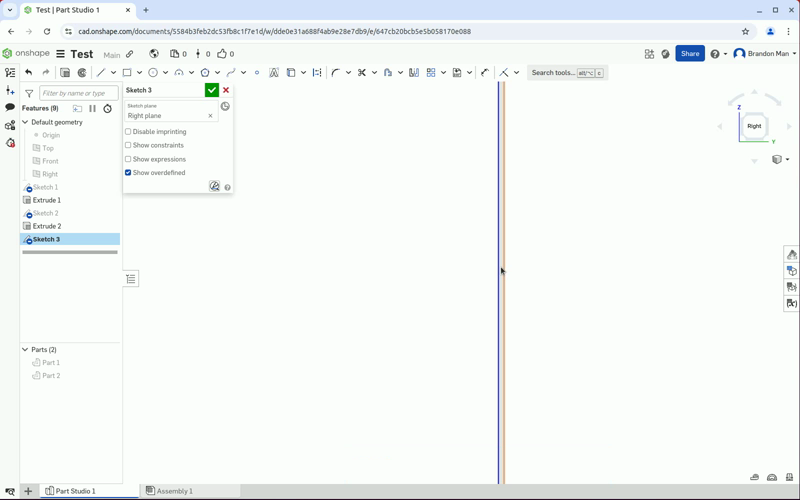
scroll(6)
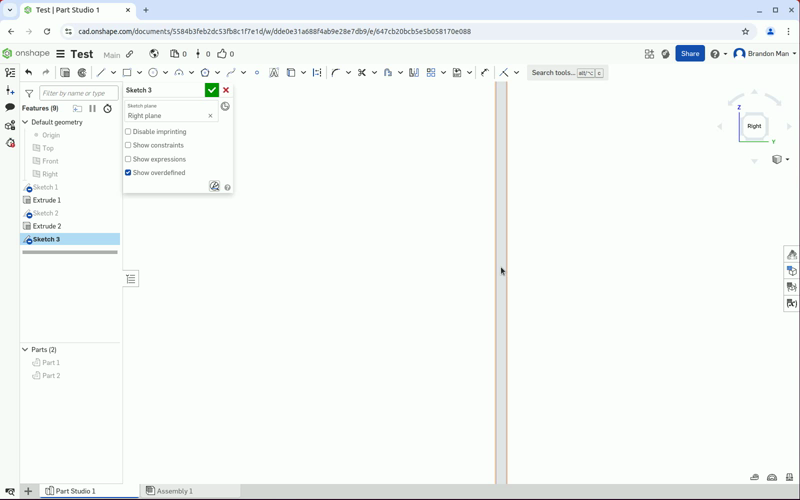
click(501, 266)
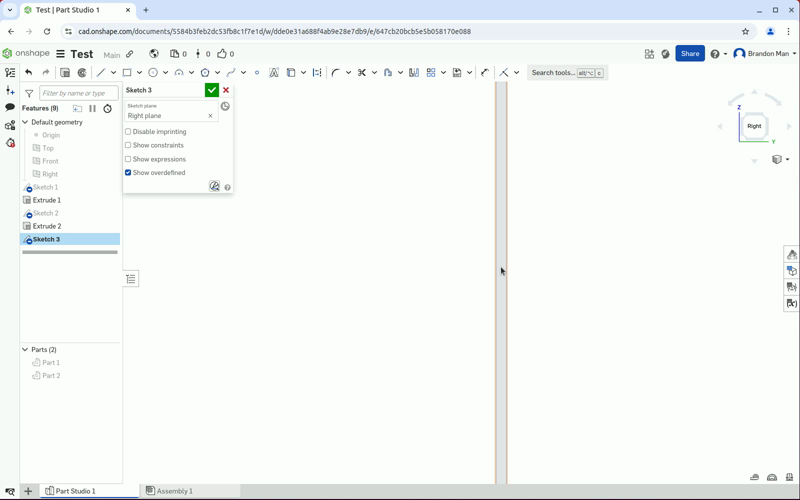
scroll(-6)
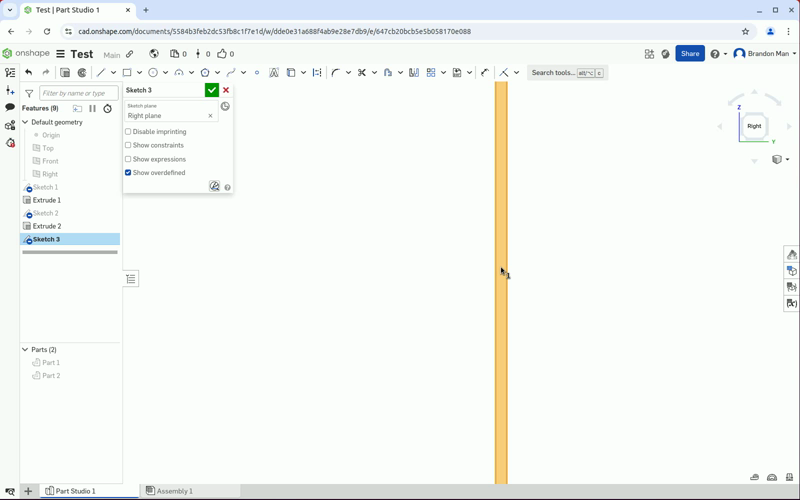
scroll(-6)
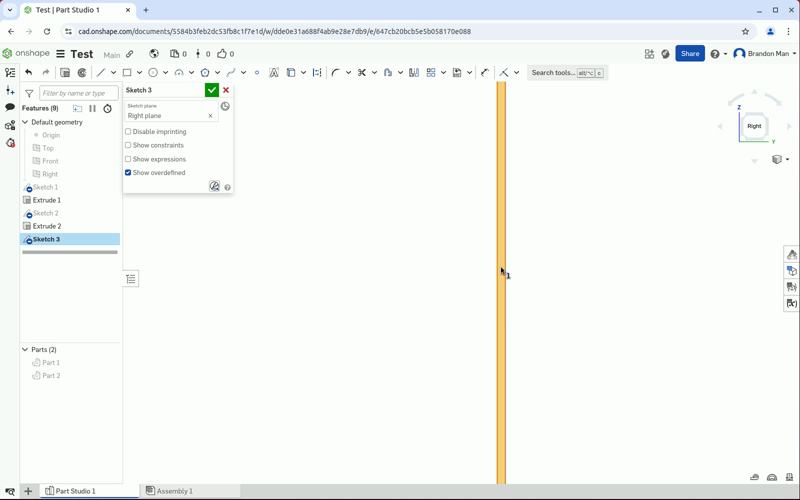
scroll(-6)
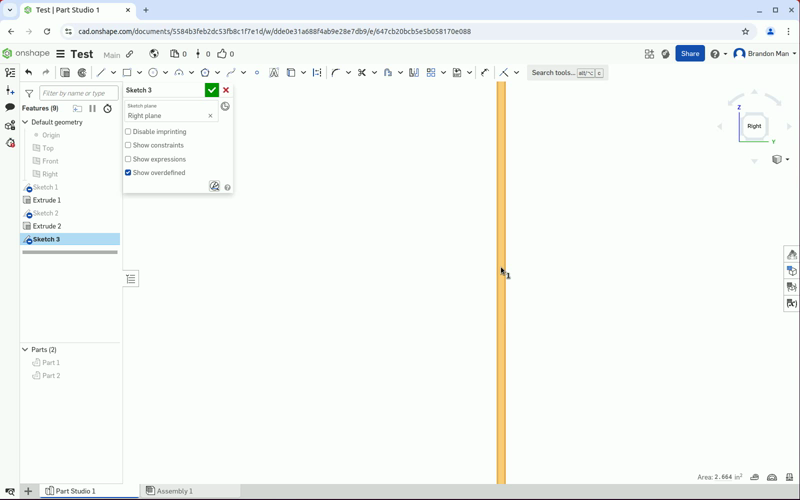
scroll(-6)
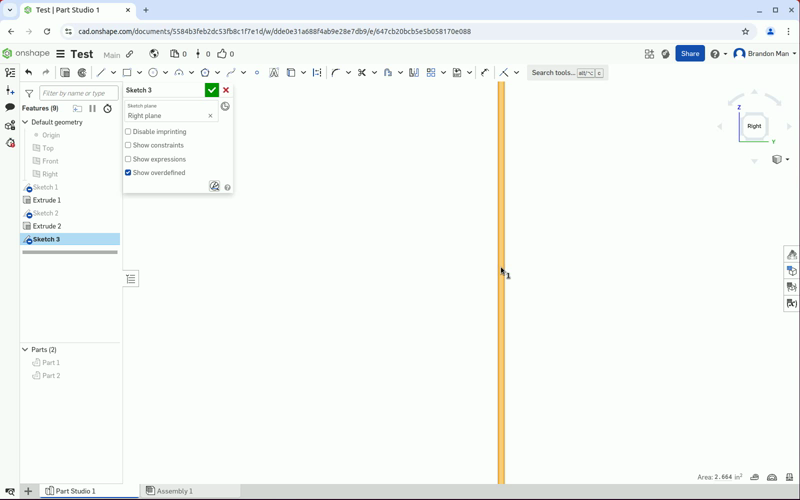
scroll(-6)
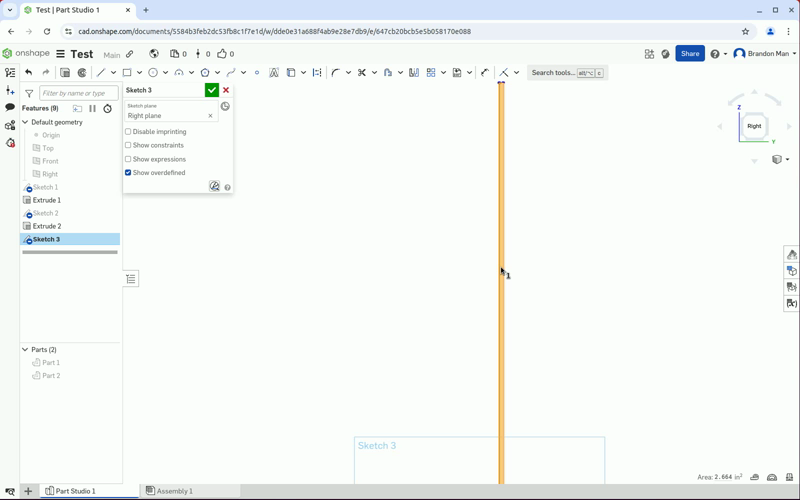
scroll(-6)
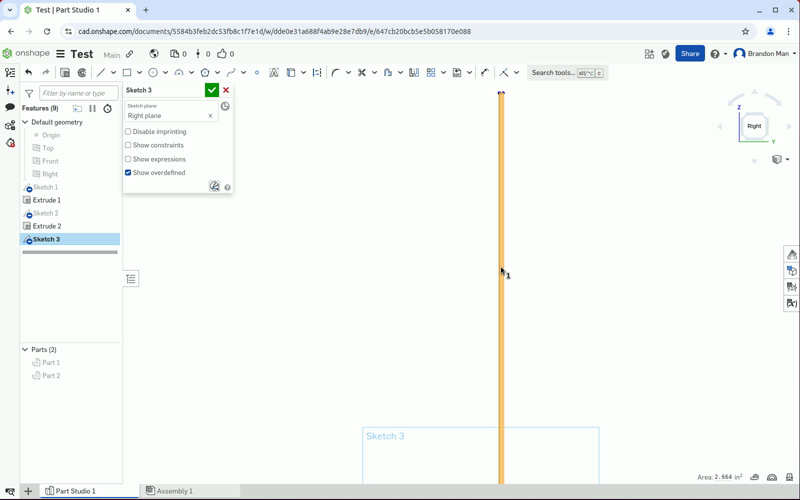
scroll(-6)
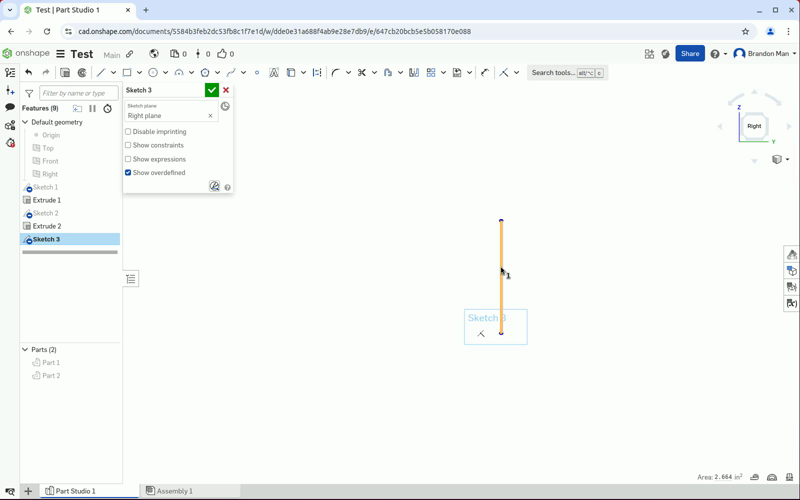
mouse_move(73, 352)
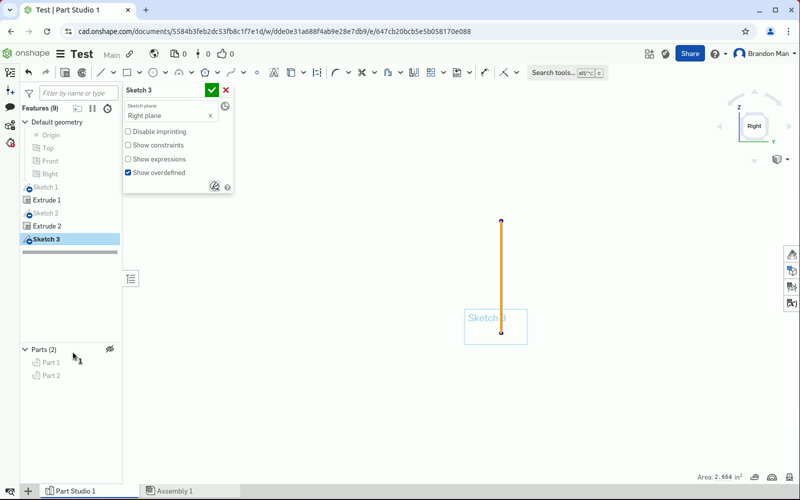
key(shift+y)
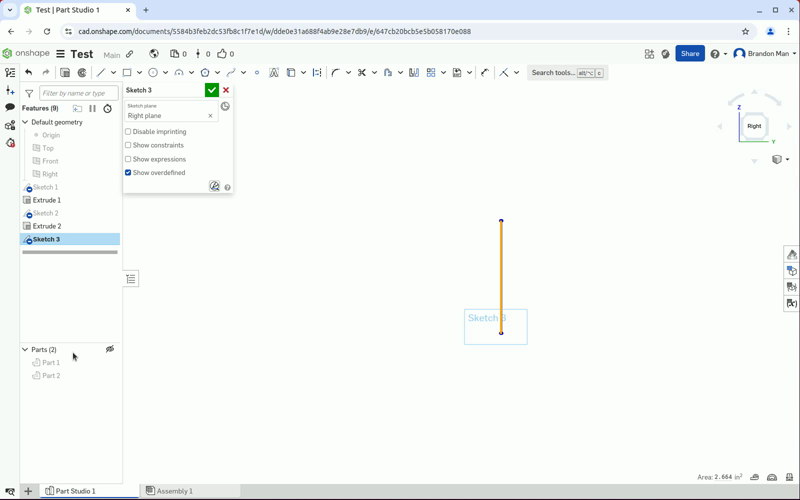
key(shift+e)
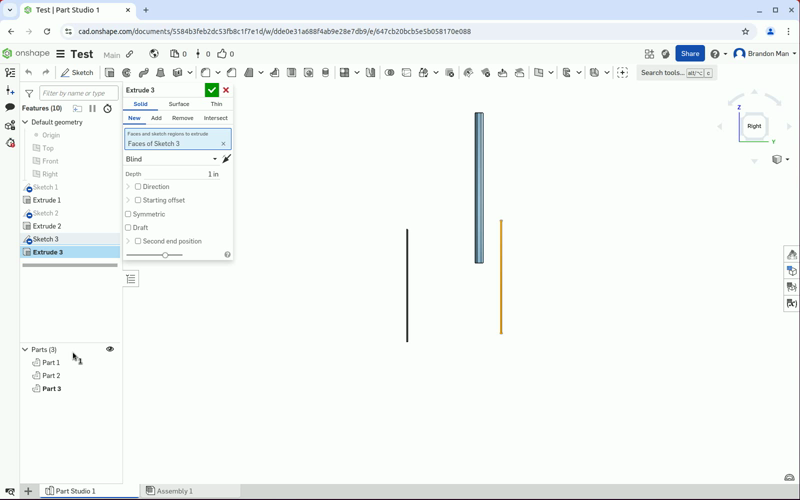
mouse_move(143, 106)
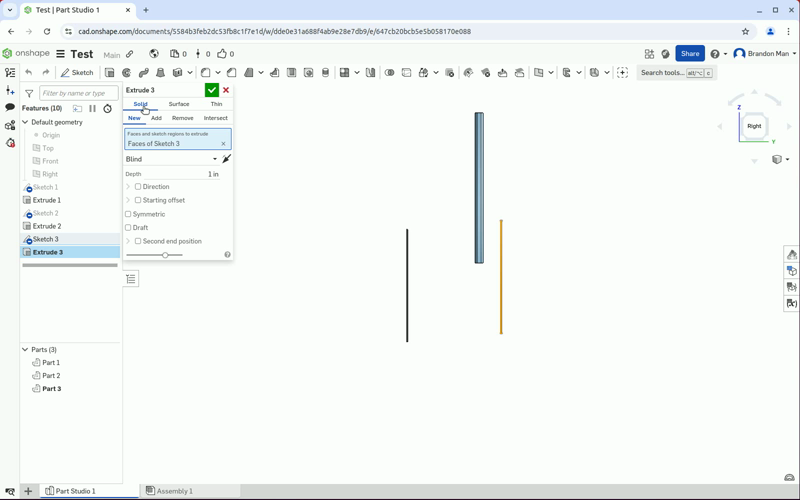
click(143, 106)
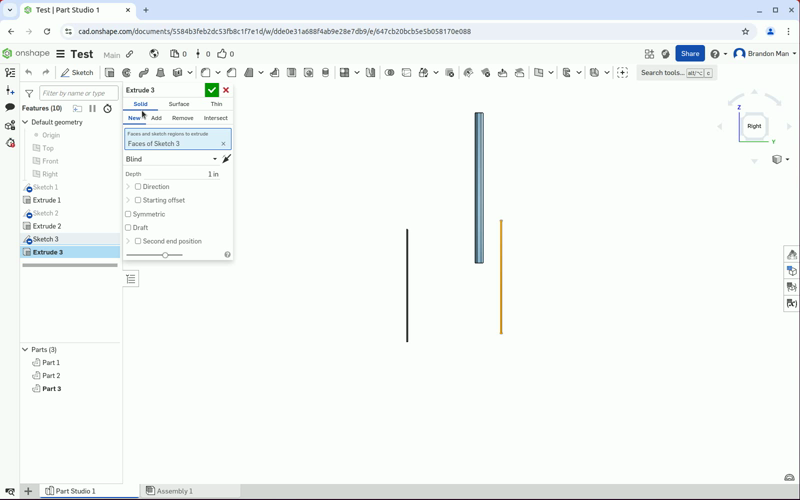
mouse_move(137, 120)
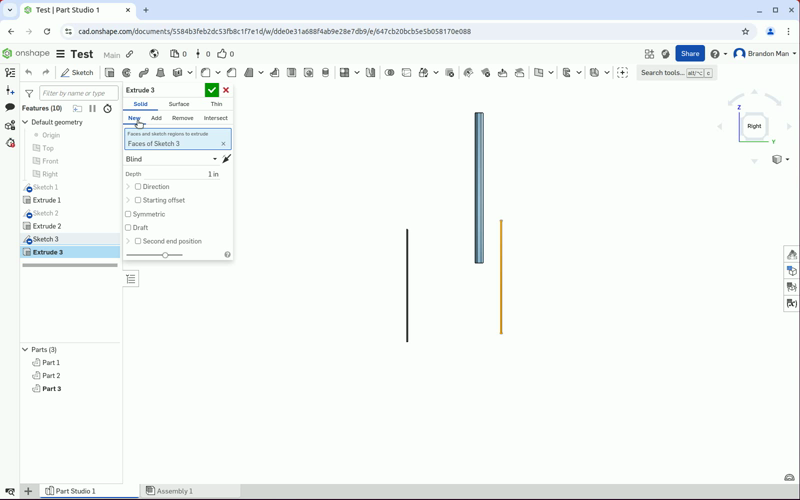
click(137, 120)
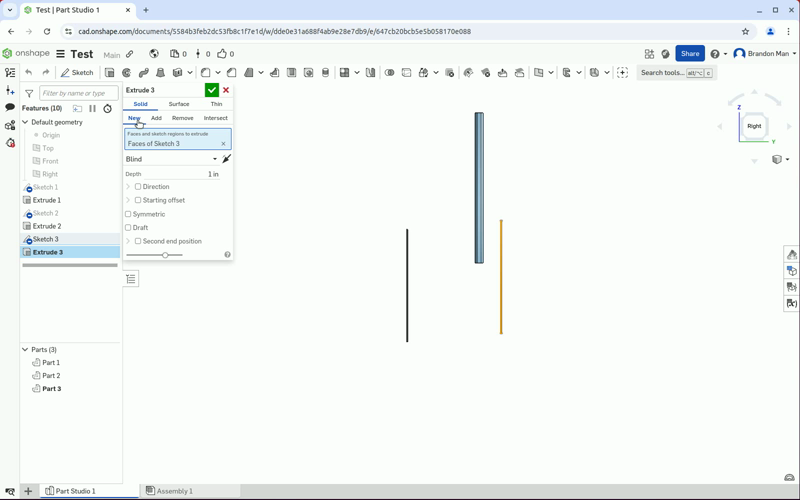
key(tab, 4)
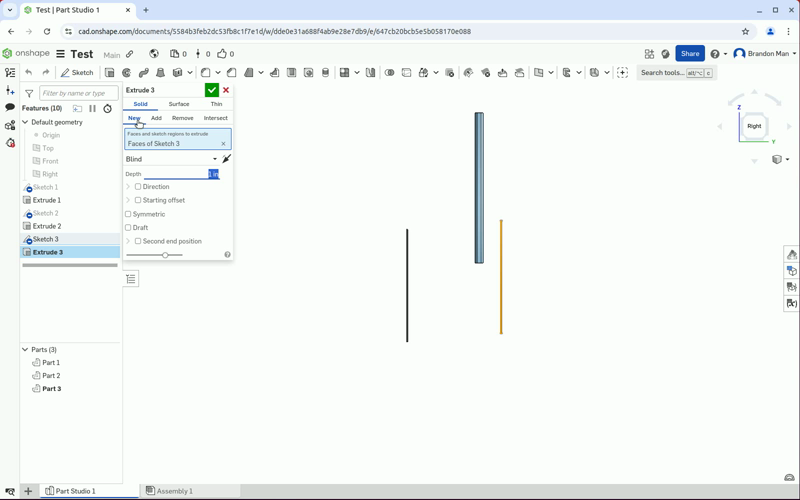
text(-0.241)
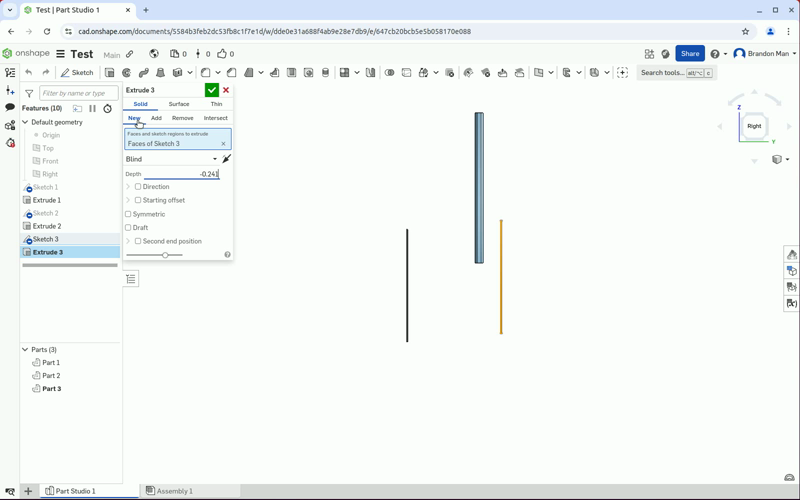
key(enter)
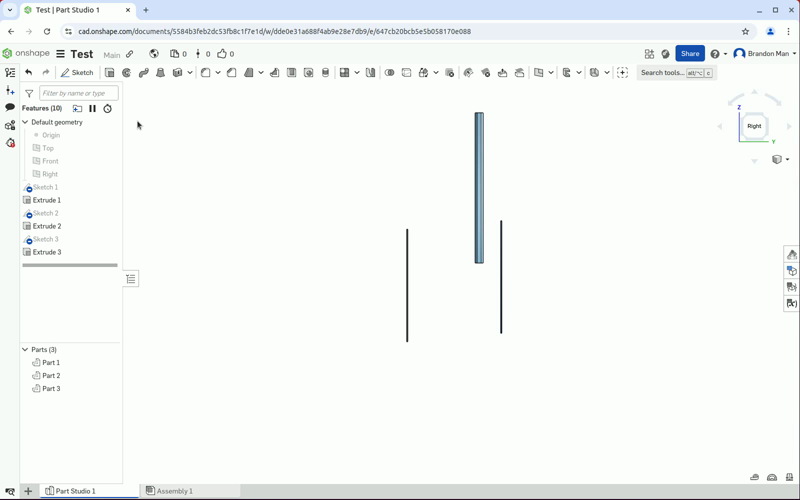
key(shift+h)
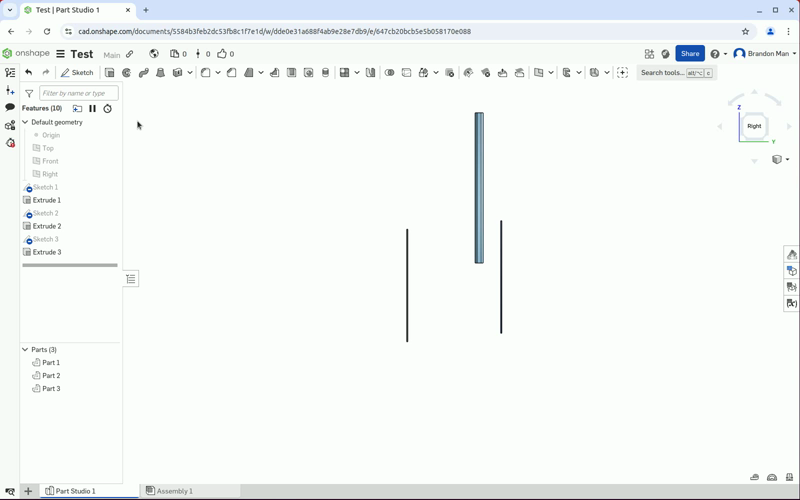
key(shift+h)
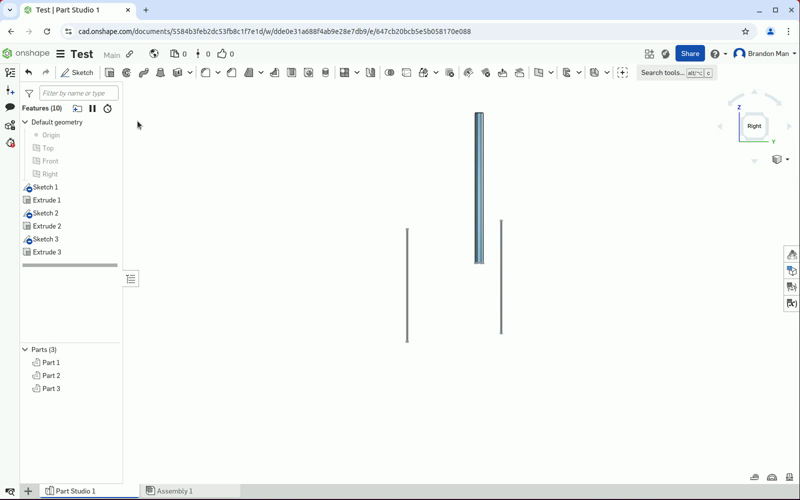
key(shift+7)
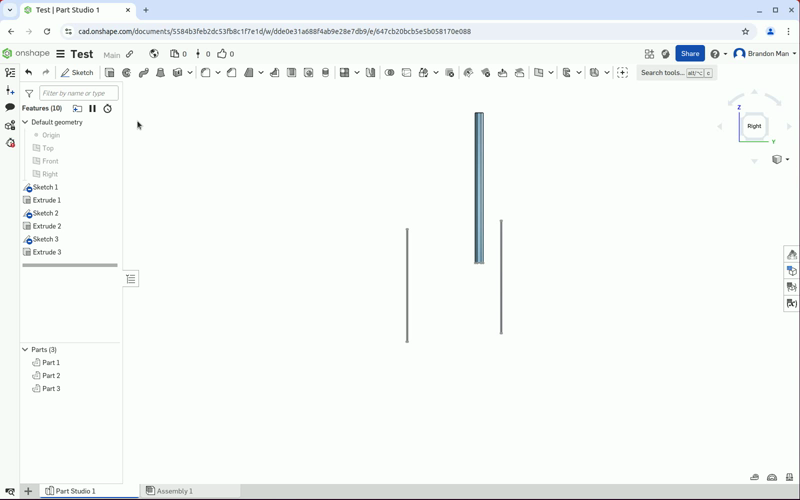
key(right, 2)
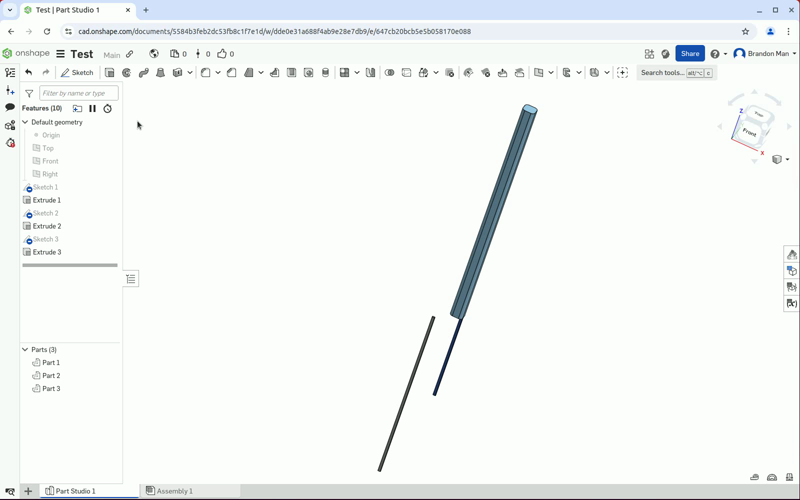
key(down, 2)
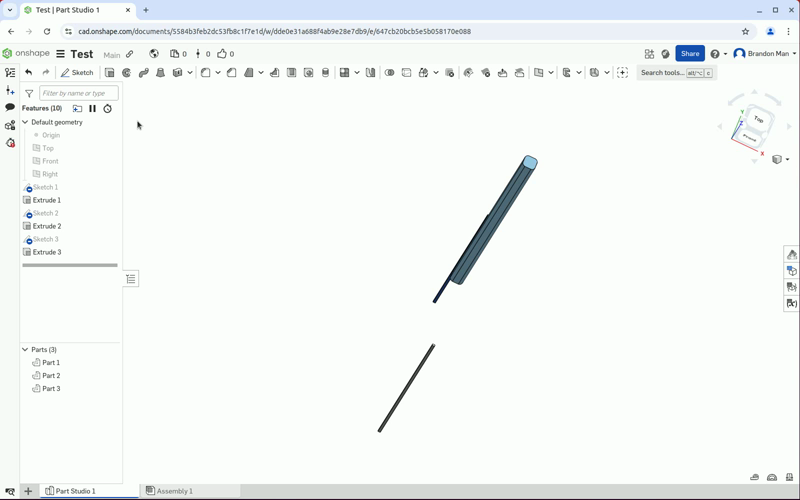
key(up, 2)
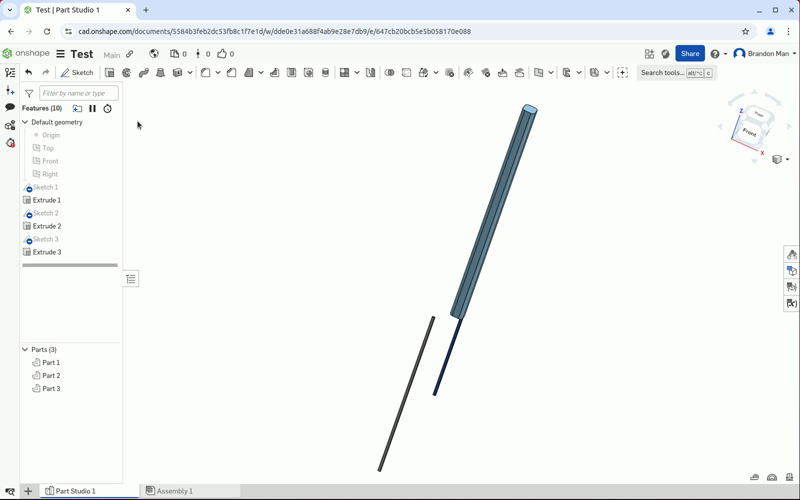
key(left, 2)
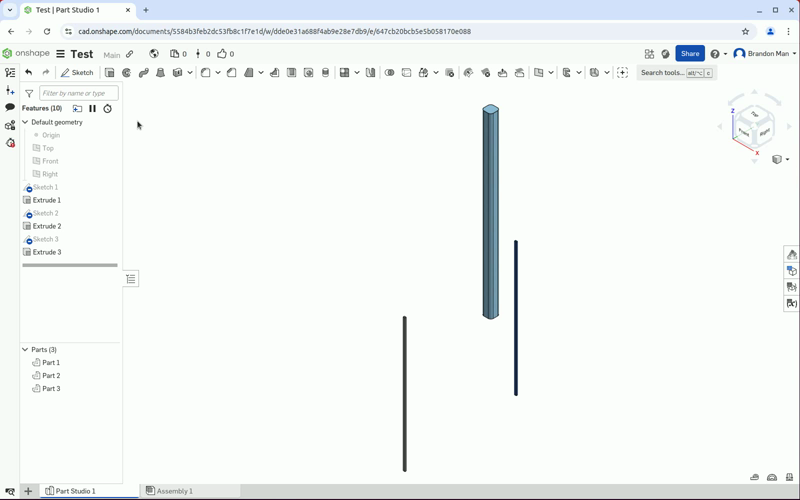
mouse_move(73, 189)
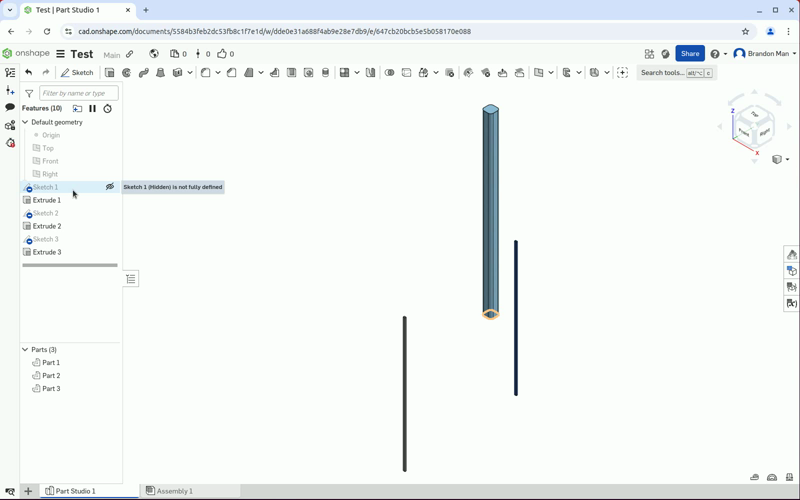
click(73, 189)